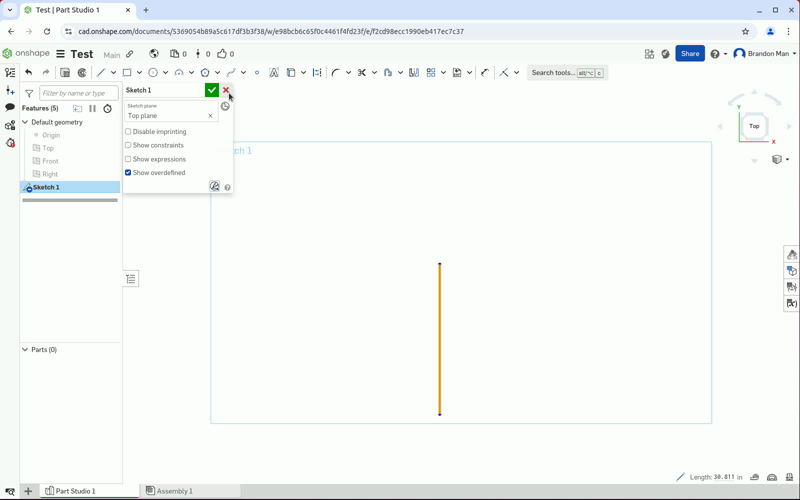
key(shift+h)
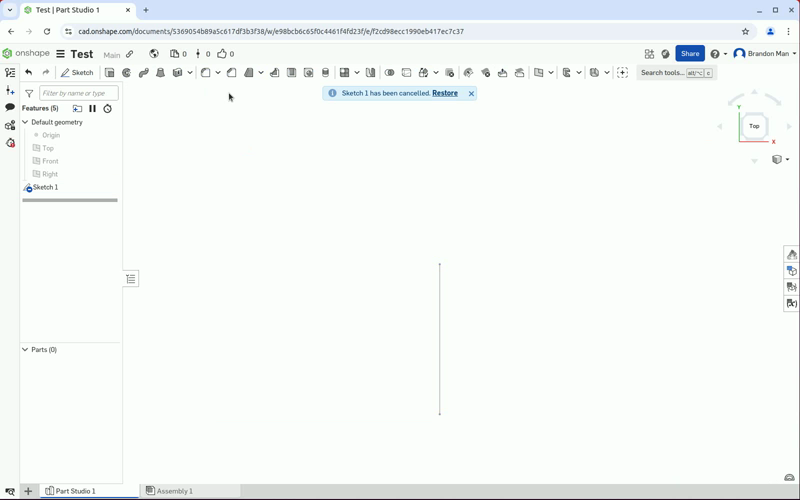
key(shift+s)
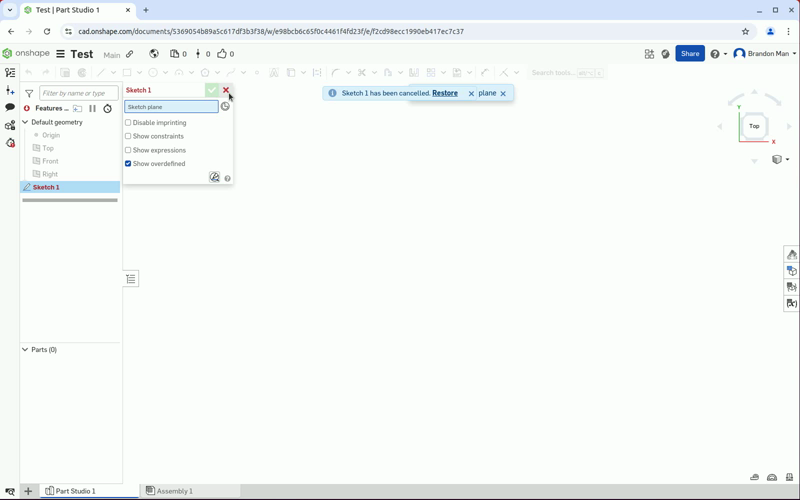
mouse_move(73, 150)
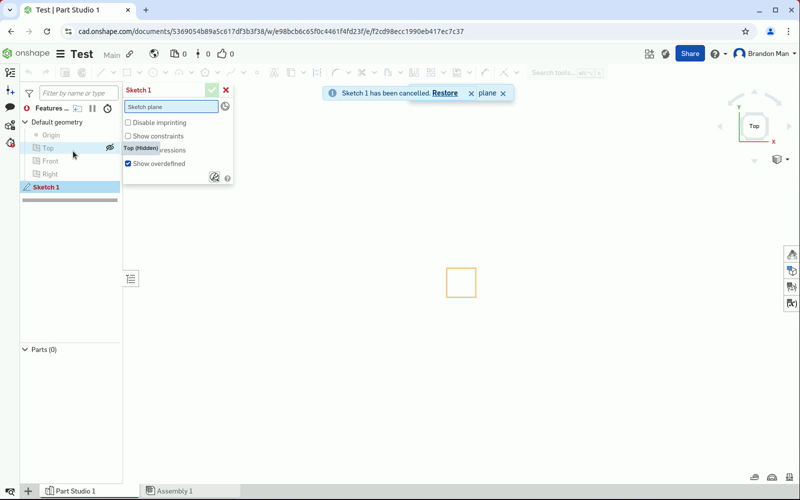
click(73, 150)
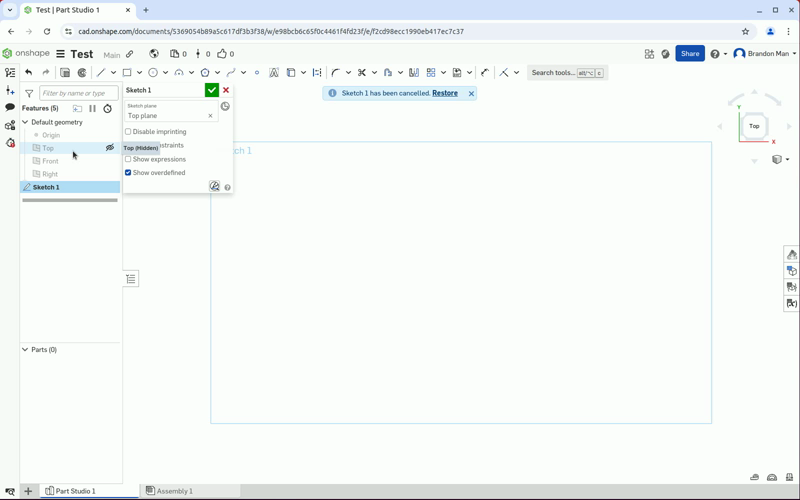
mouse_move(73, 352)
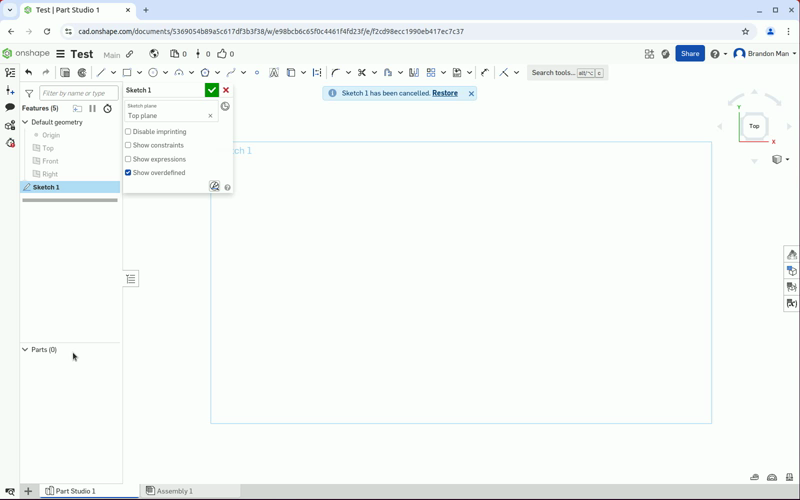
key(y)
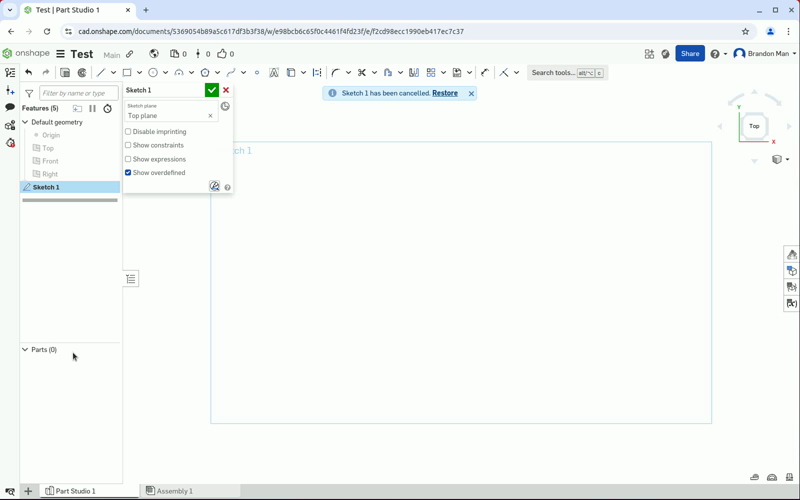
key(l)
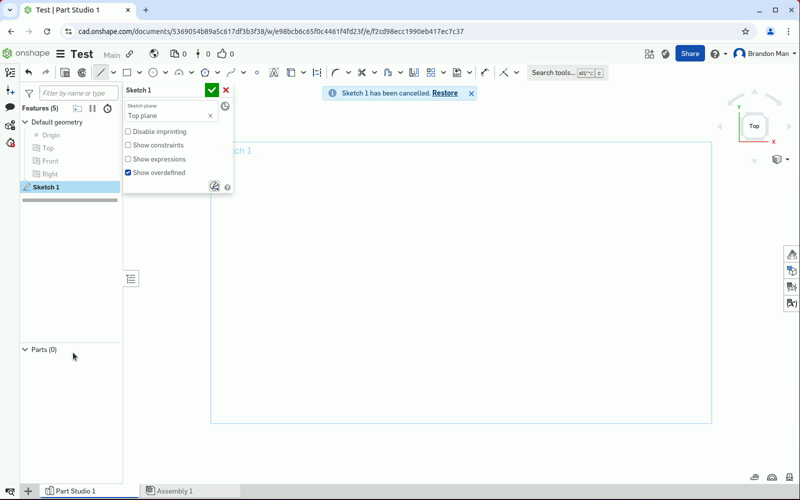
key_down(shift)
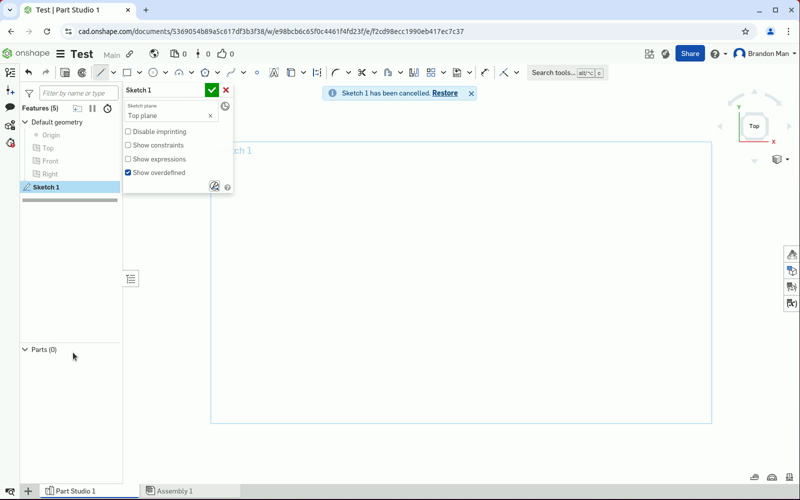
mouse_move(427, 395)
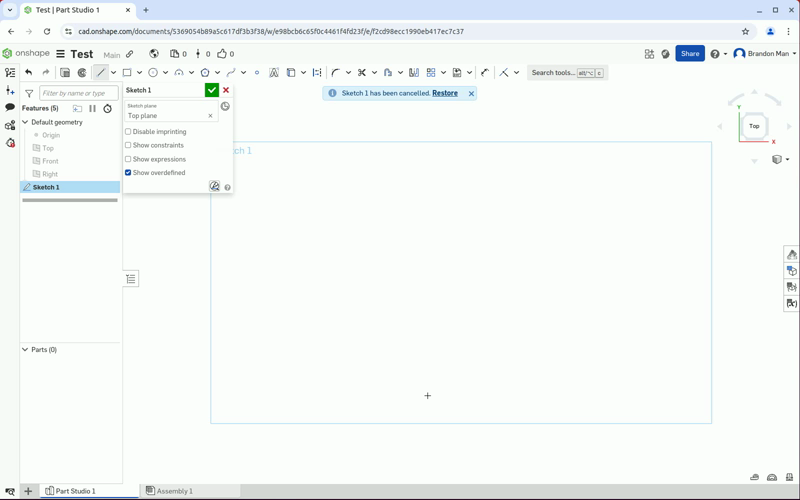
click(427, 395)
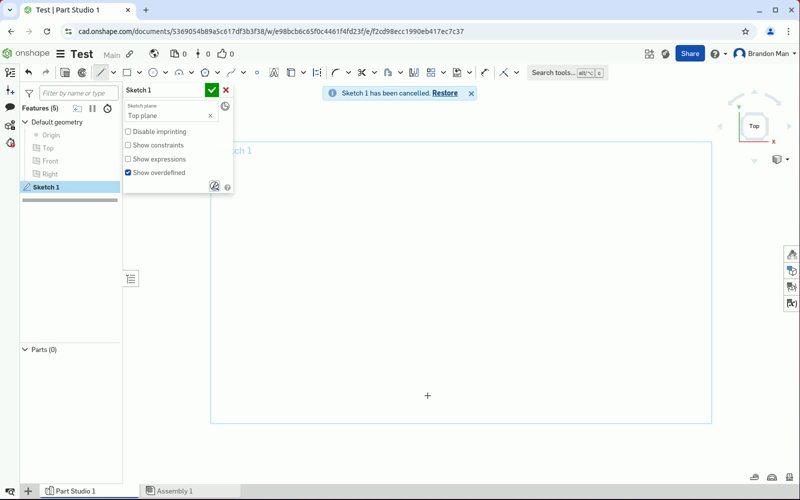
key_up(shift)
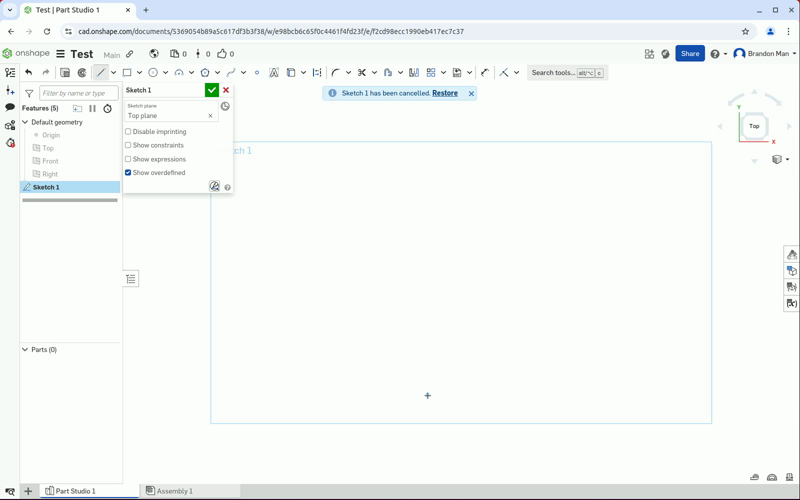
key_down(shift)
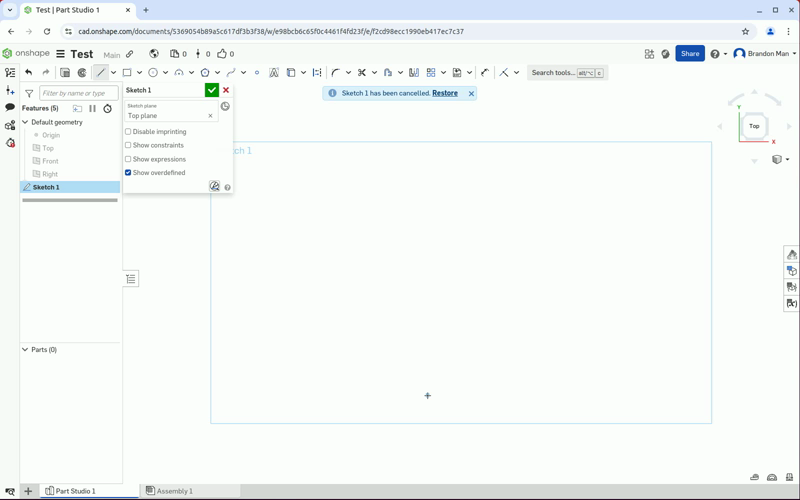
mouse_move(493, 395)
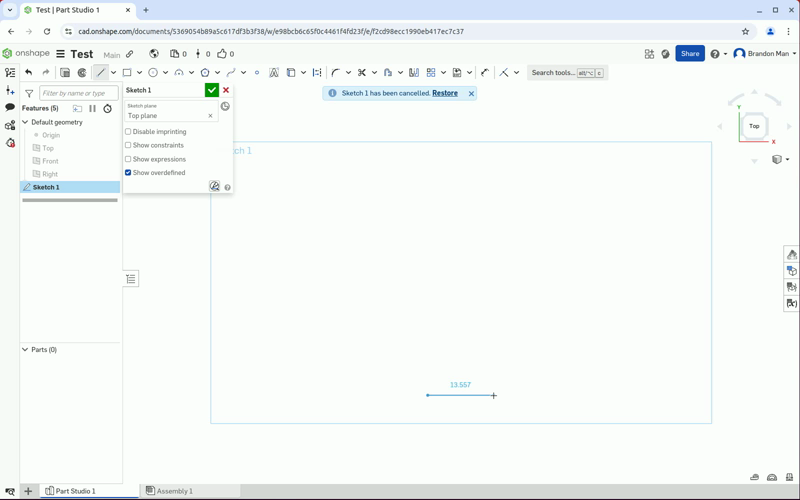
click(493, 395)
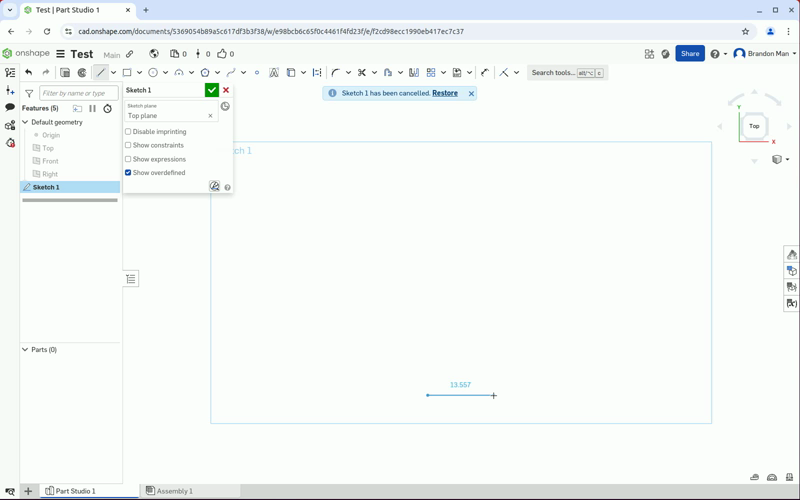
key_up(shift)
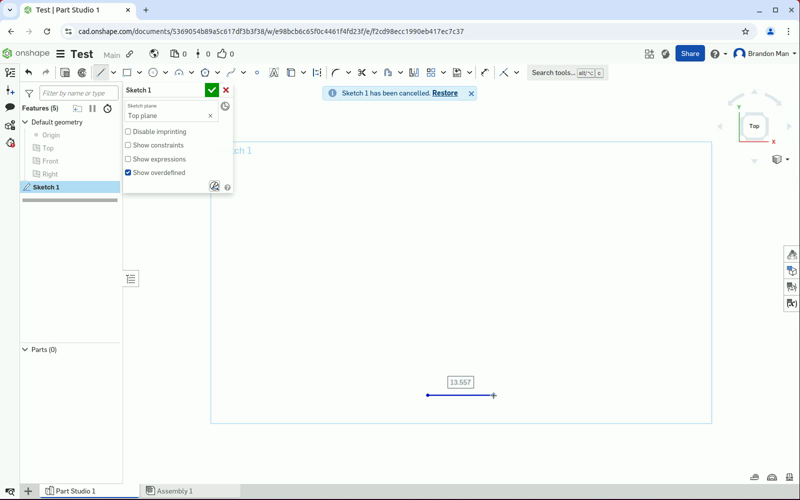
key_down(shift)
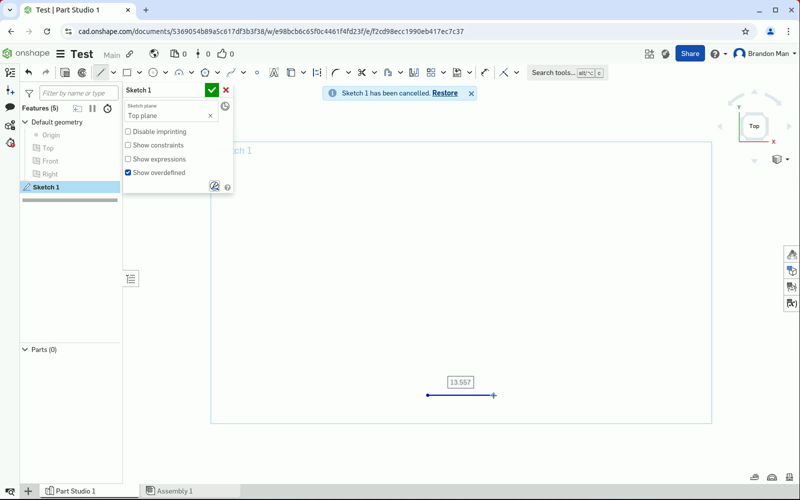
mouse_move(493, 171)
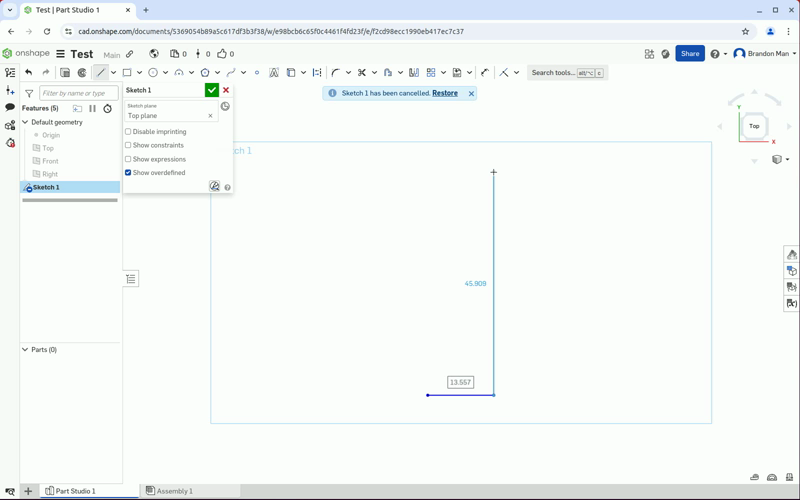
click(493, 171)
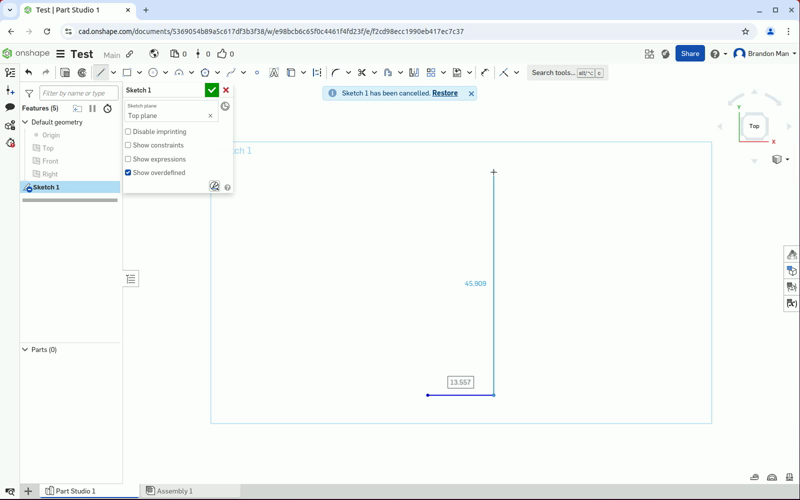
key_up(shift)
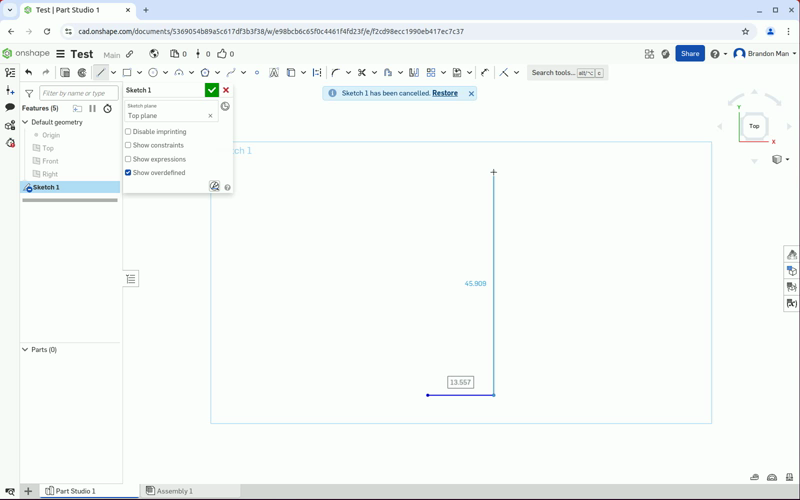
key_down(shift)
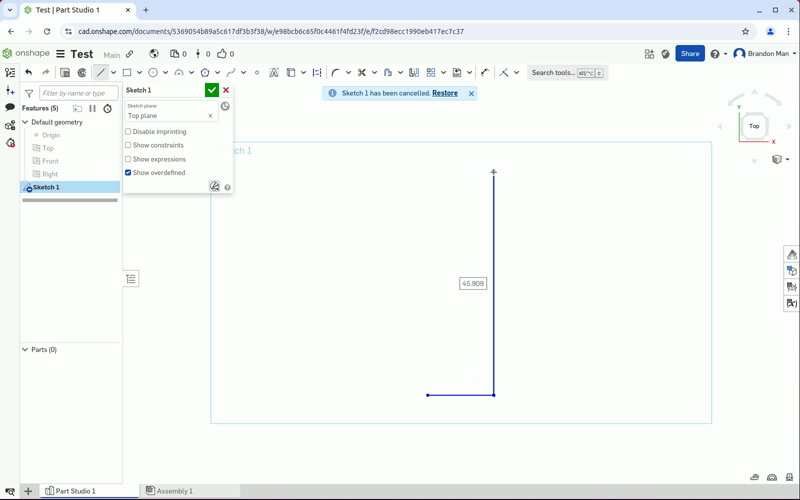
mouse_move(427, 171)
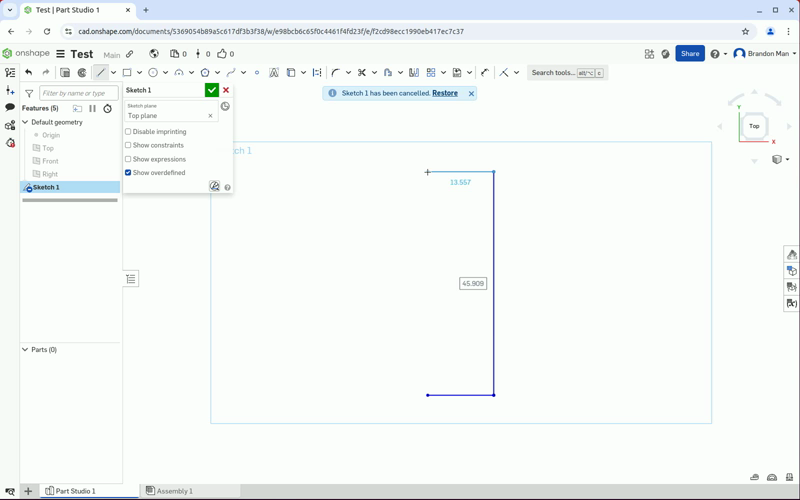
click(427, 171)
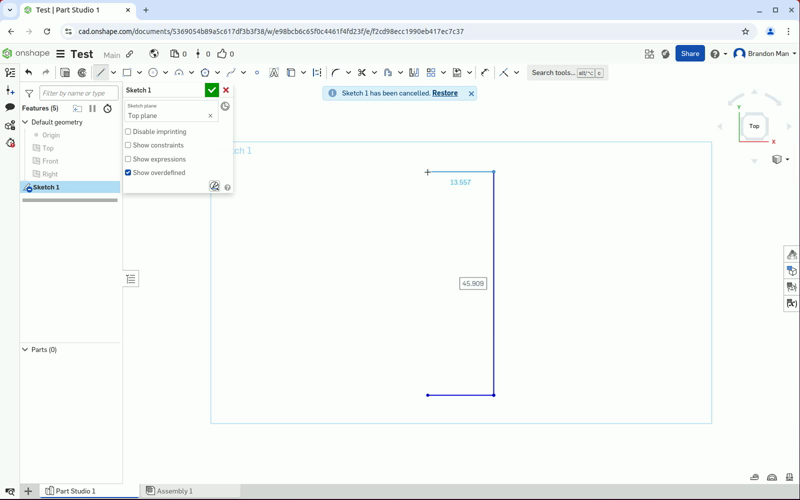
key_up(shift)
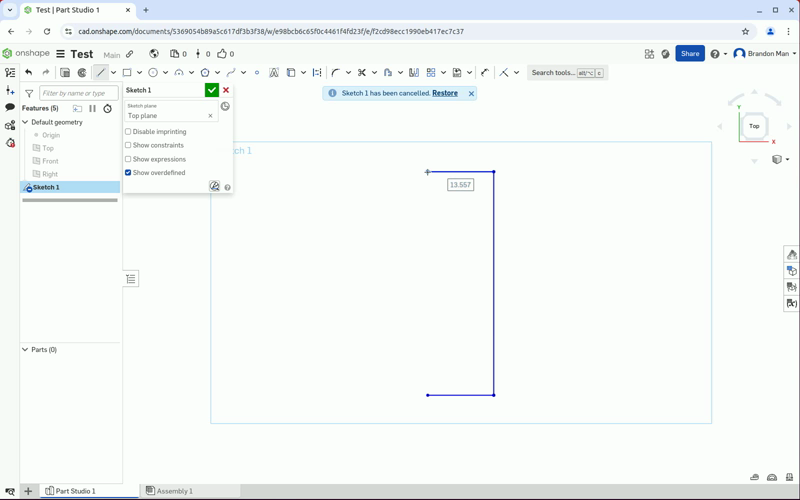
key_down(shift)
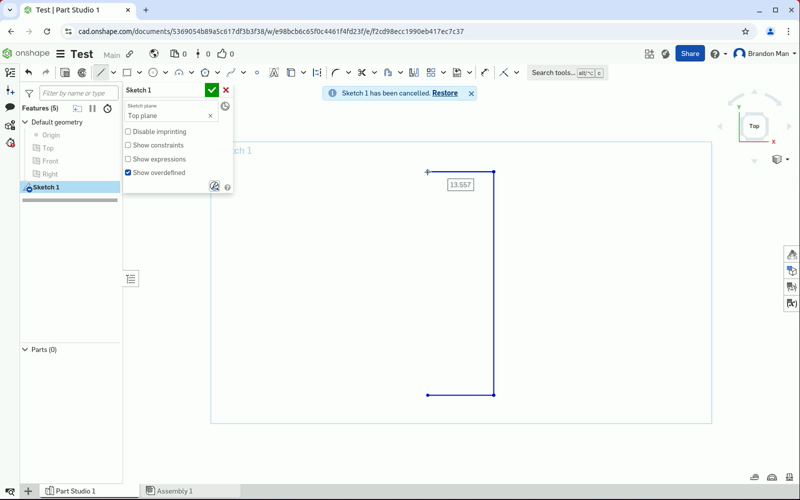
mouse_move(427, 395)
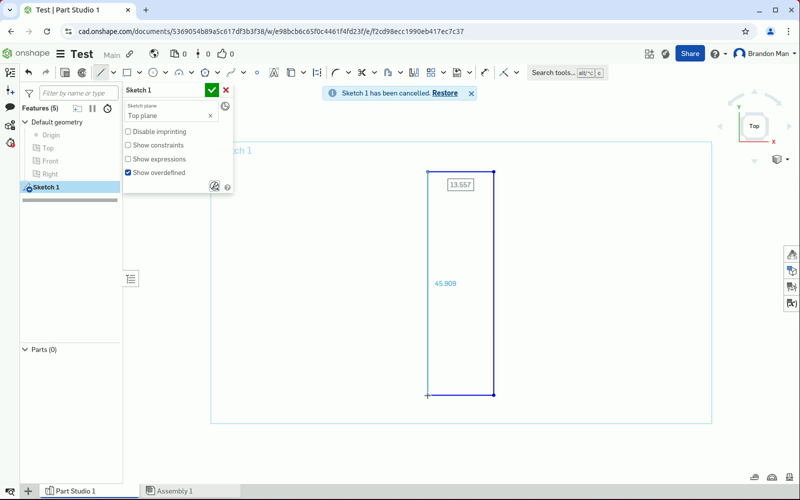
key_up(shift)
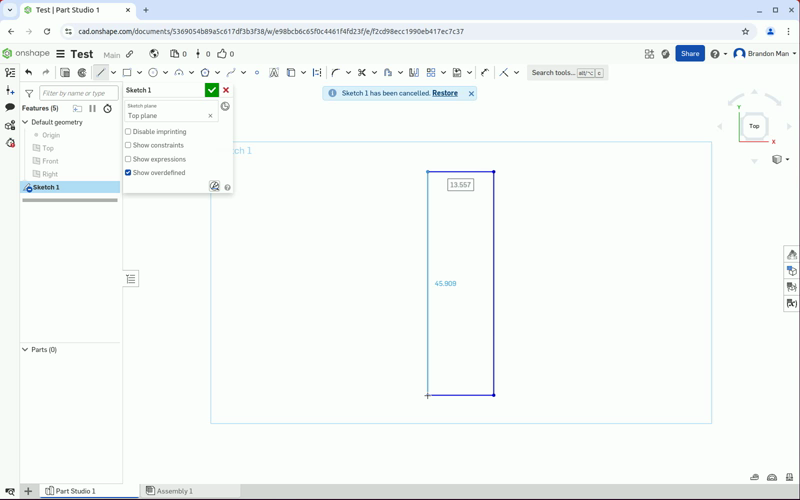
click(427, 395)
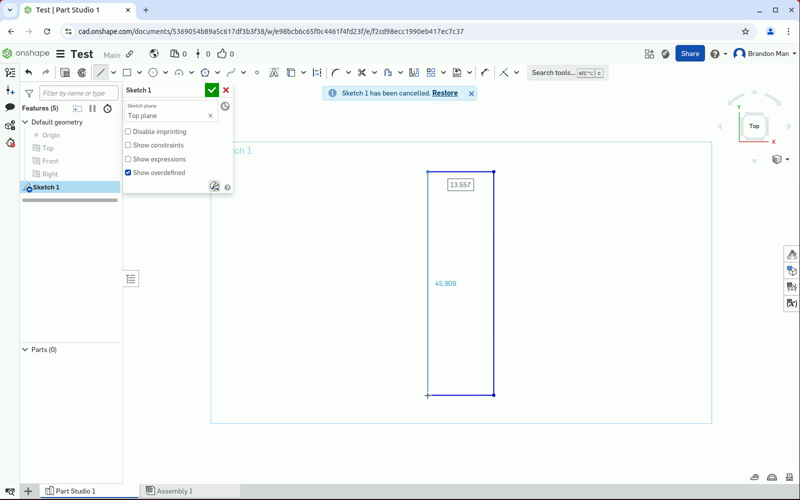
key(esc)
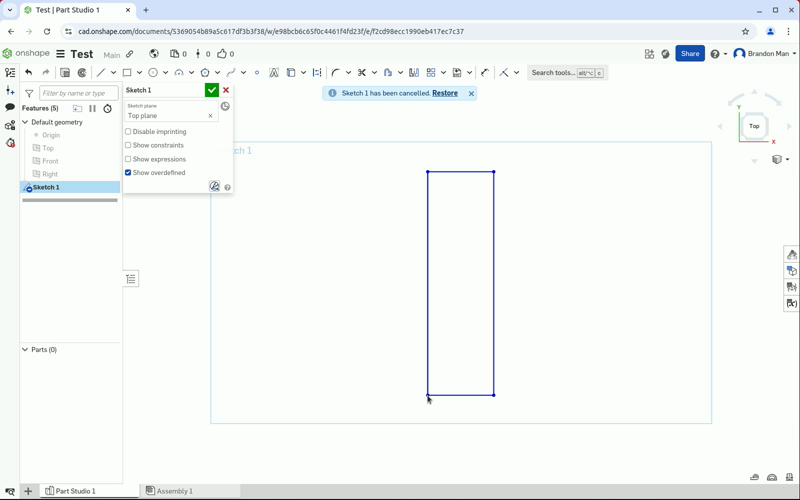
mouse_move(475, 213)
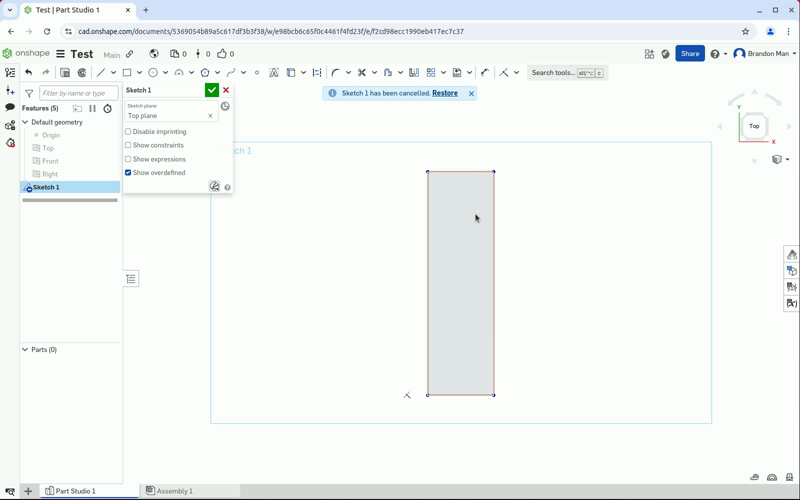
click(475, 213)
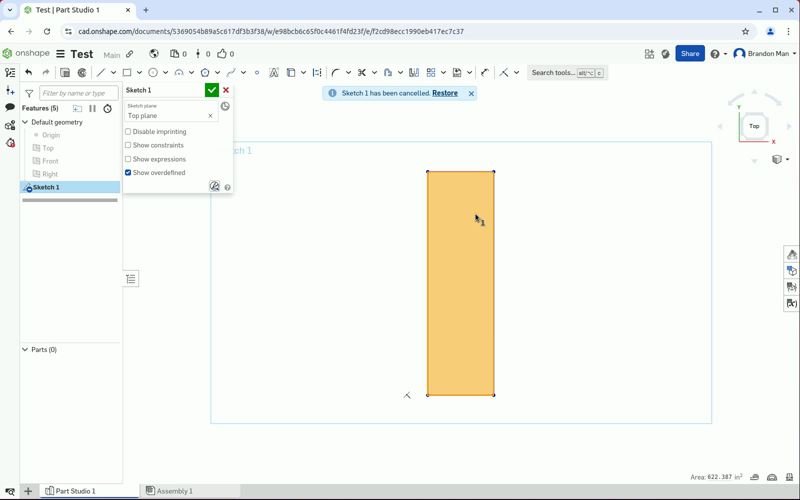
mouse_move(73, 352)
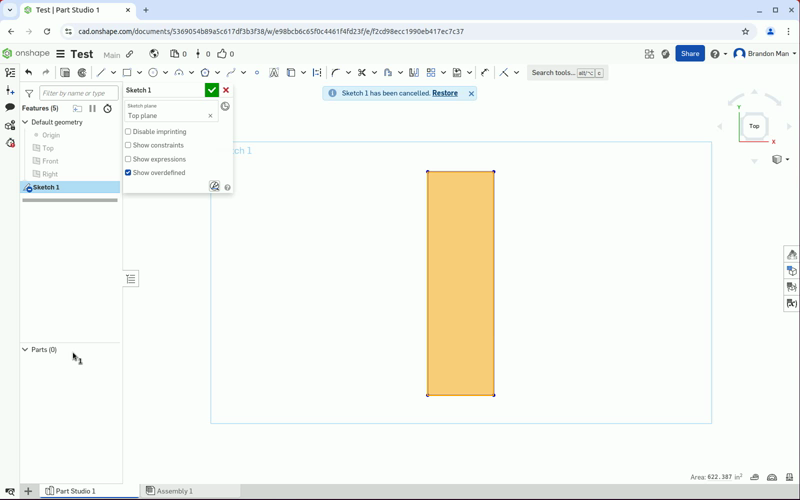
key(shift+y)
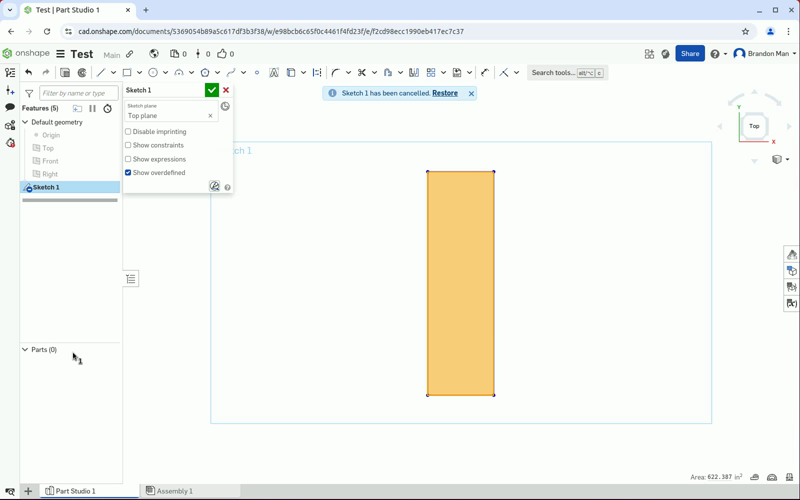
key(shift+e)
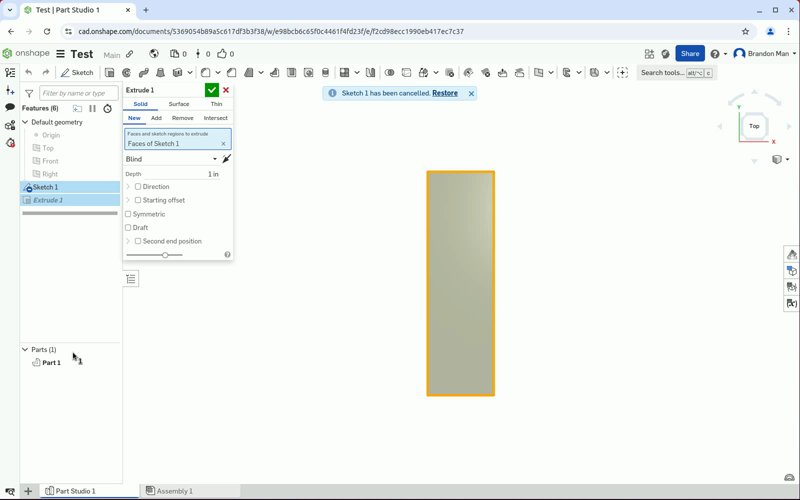
mouse_move(143, 106)
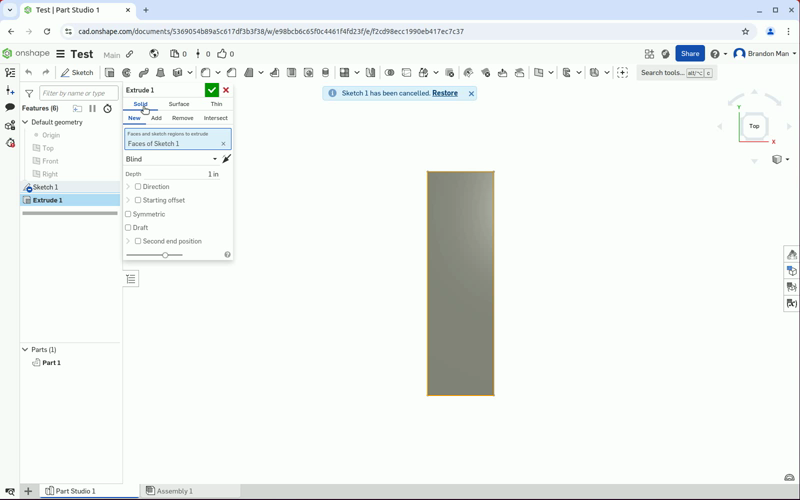
click(143, 106)
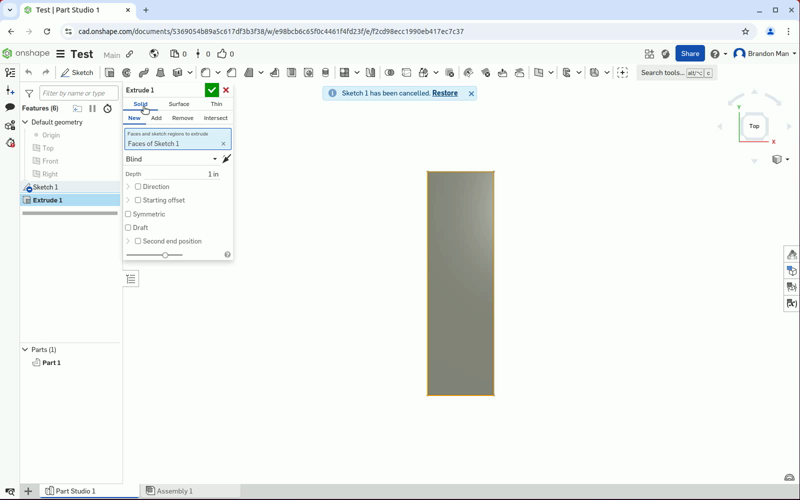
mouse_move(137, 120)
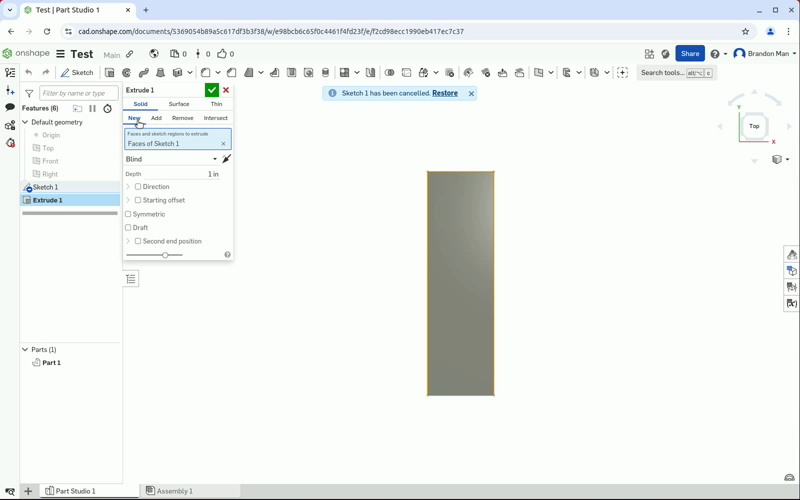
click(137, 120)
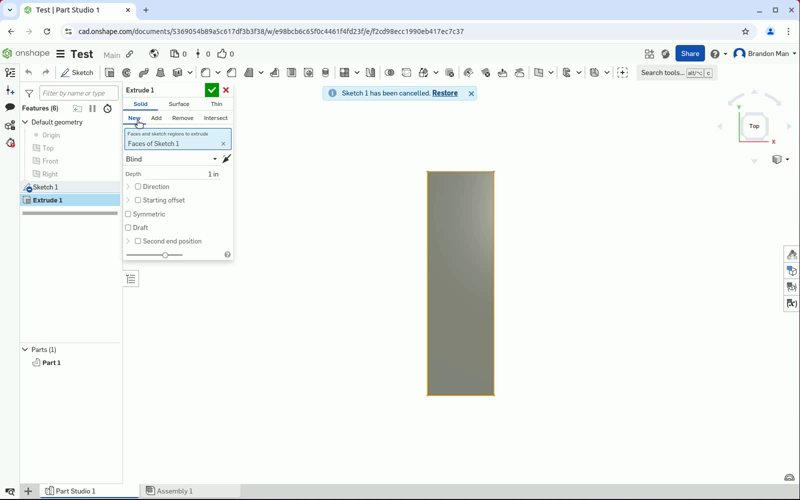
key(tab, 4)
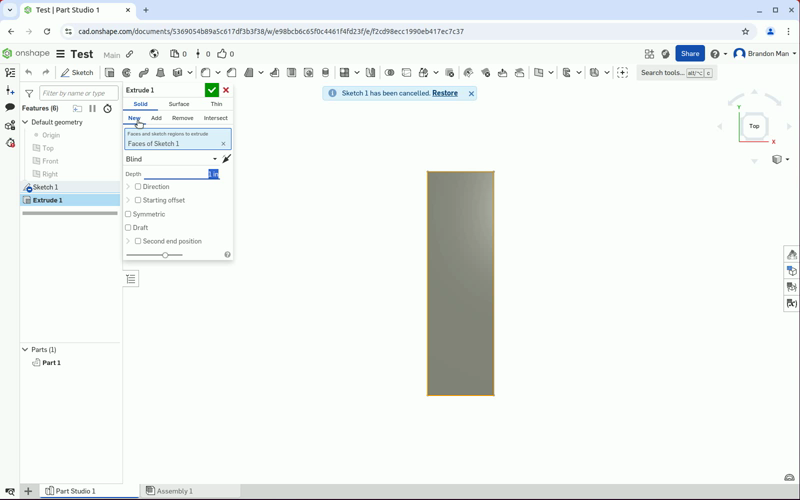
text(10.351)
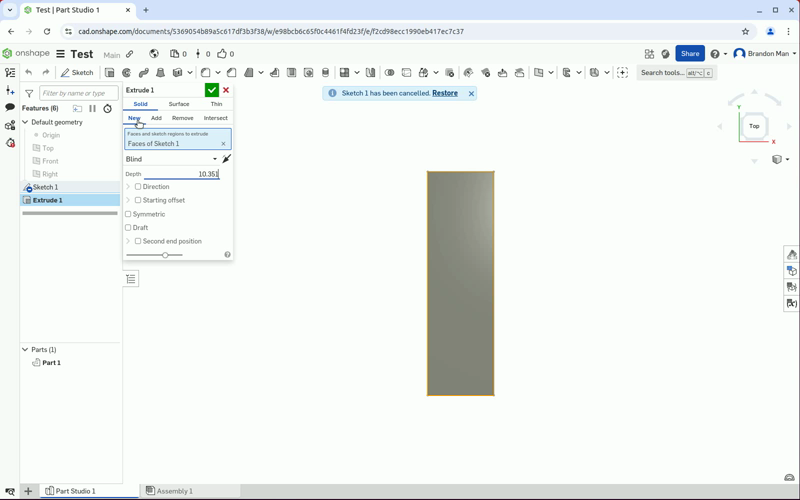
key(enter)
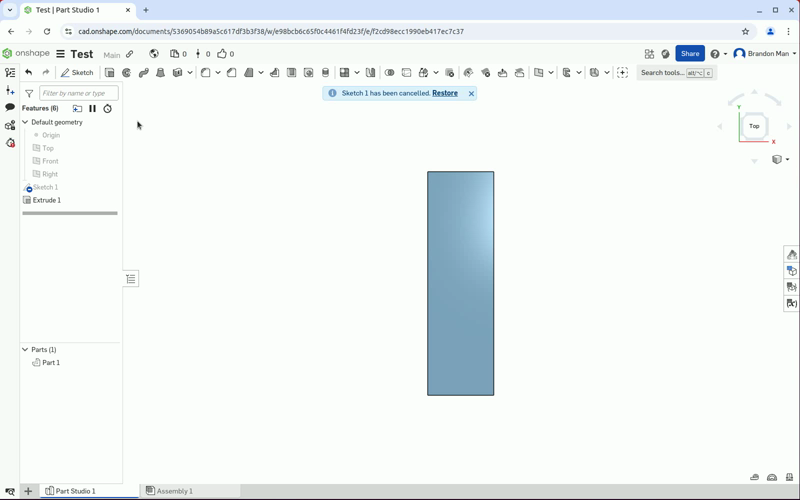
key(shift+h)
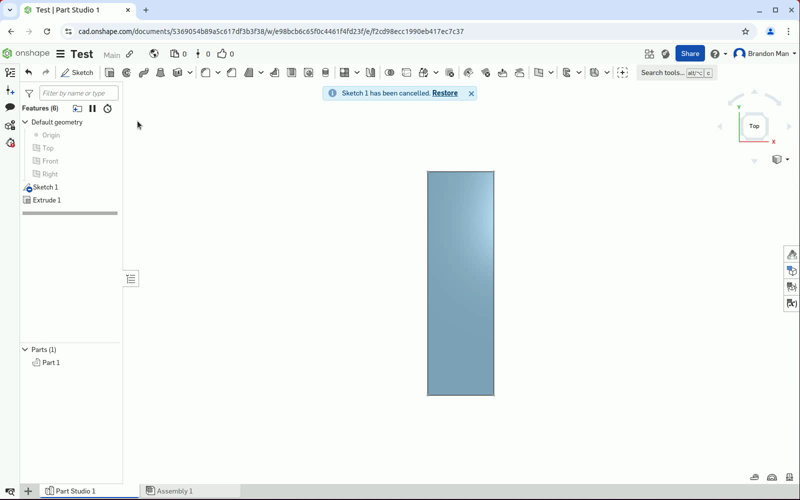
key(shift+h)
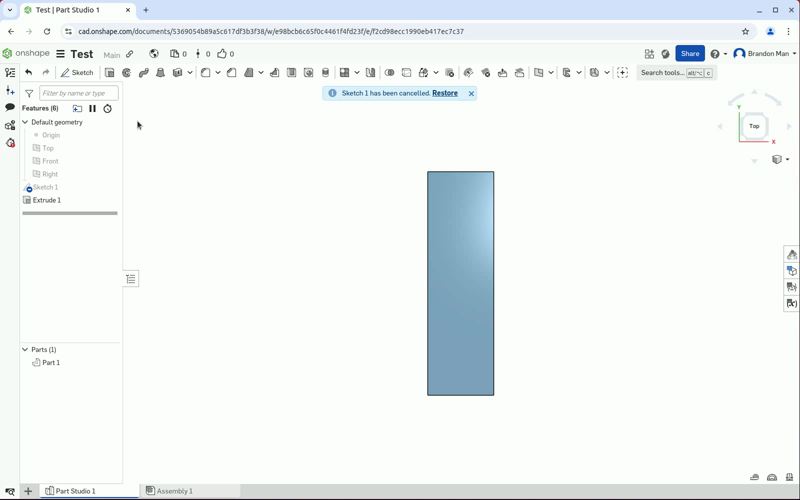
mouse_move(73, 189)
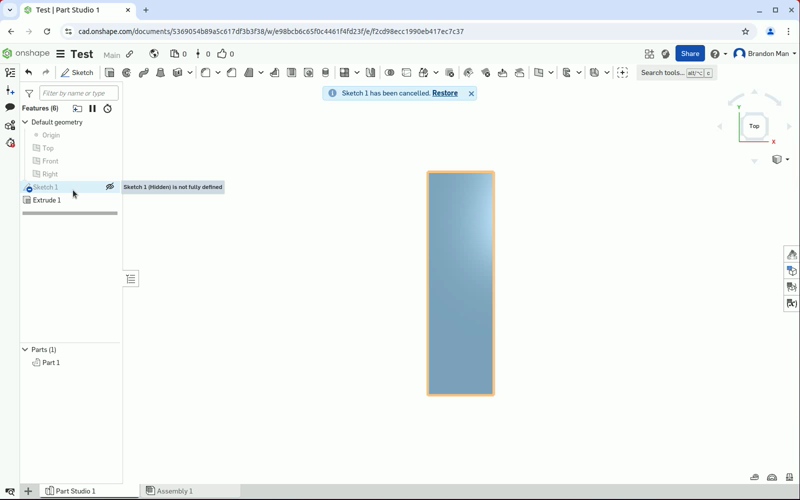
click(73, 189)
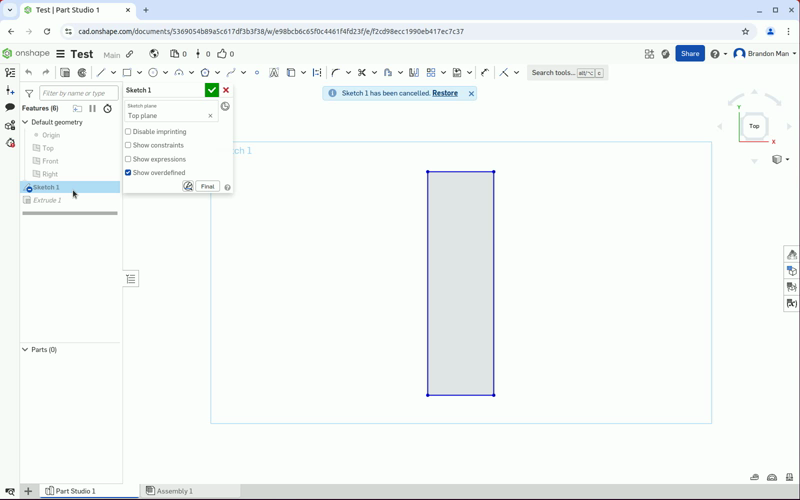
mouse_move(229, 92)
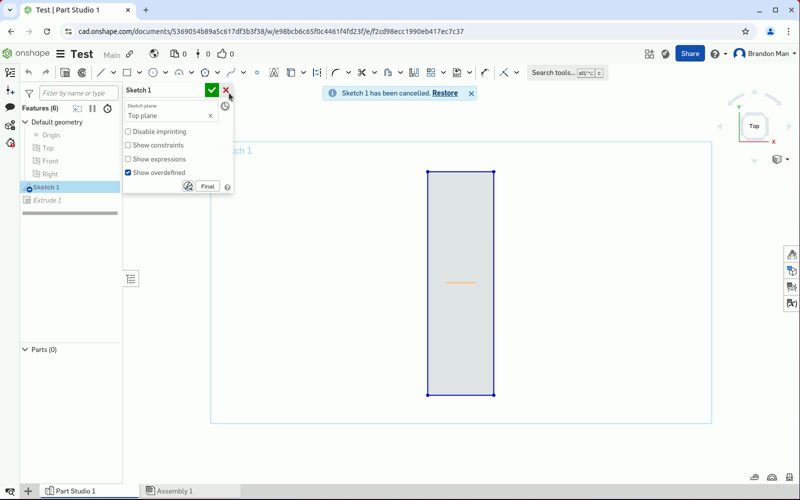
click(229, 92)
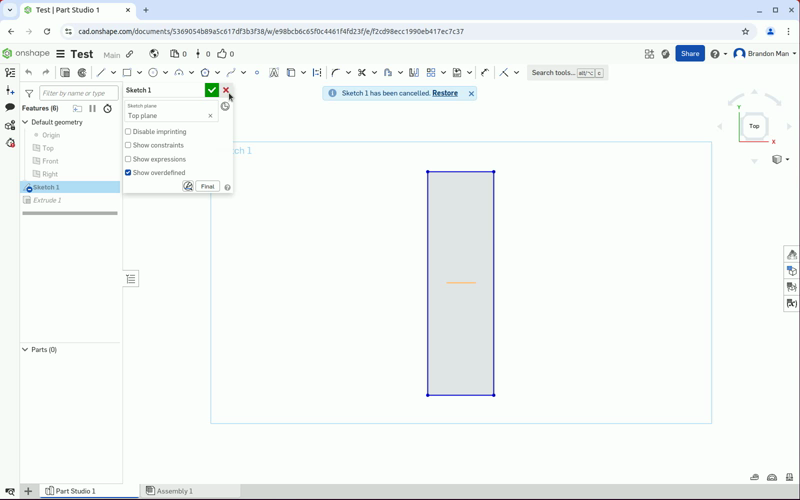
key(shift+s)
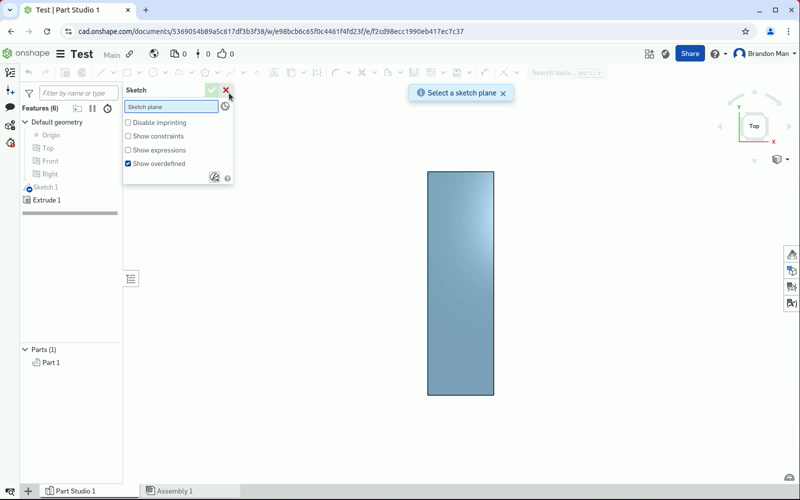
mouse_move(73, 150)
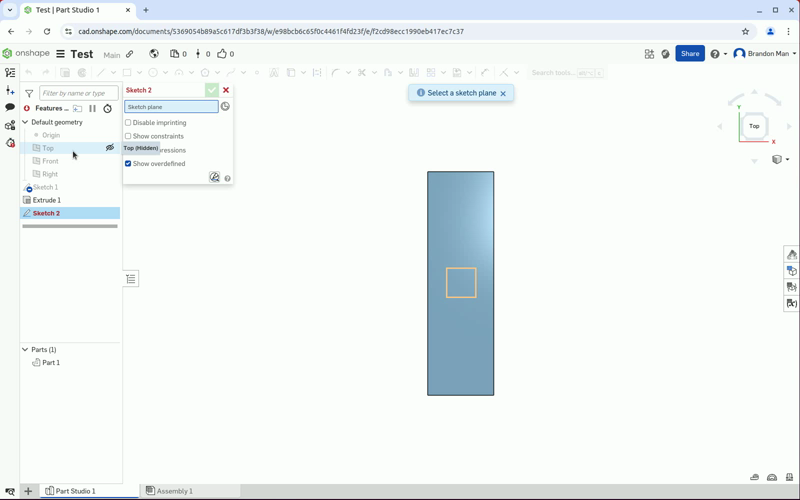
click(73, 150)
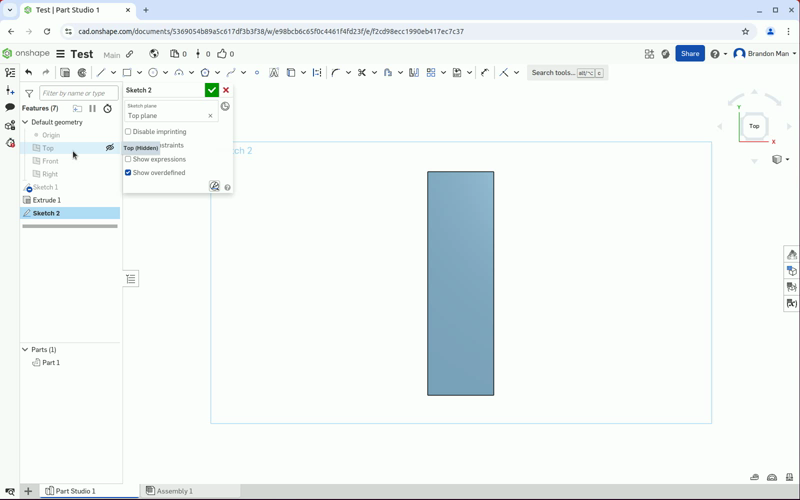
mouse_move(73, 352)
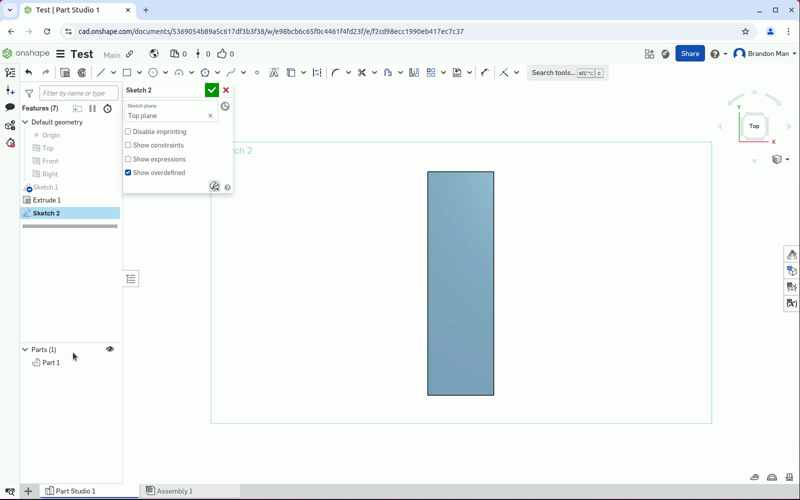
key(y)
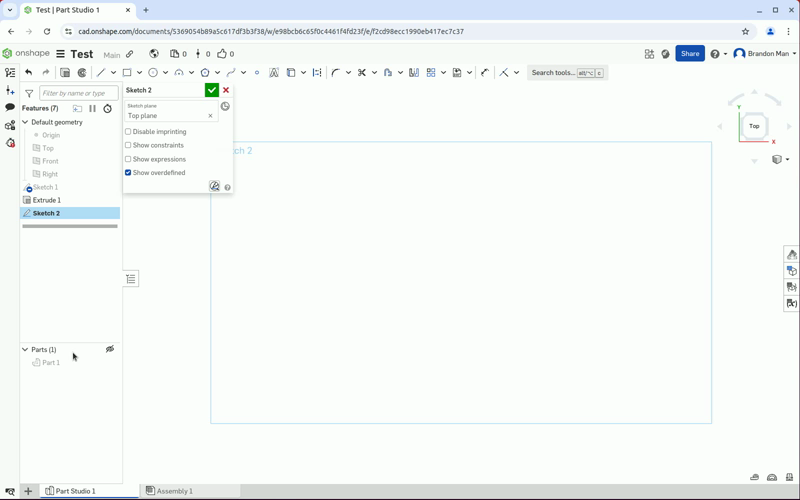
key(l)
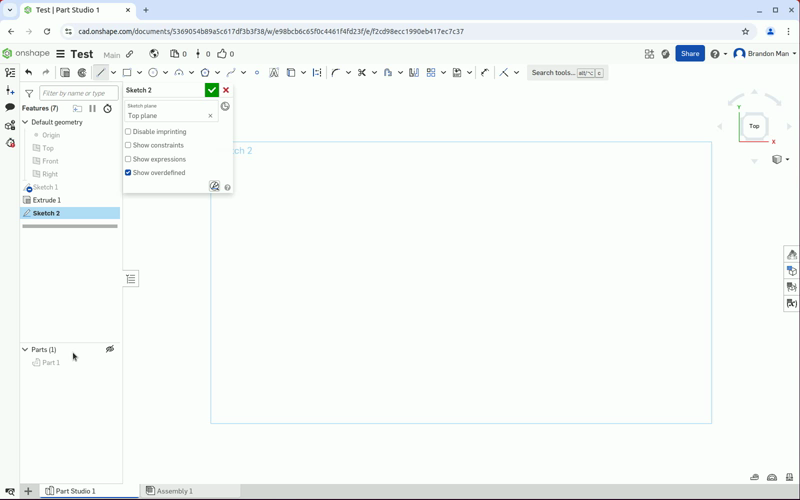
key_down(shift)
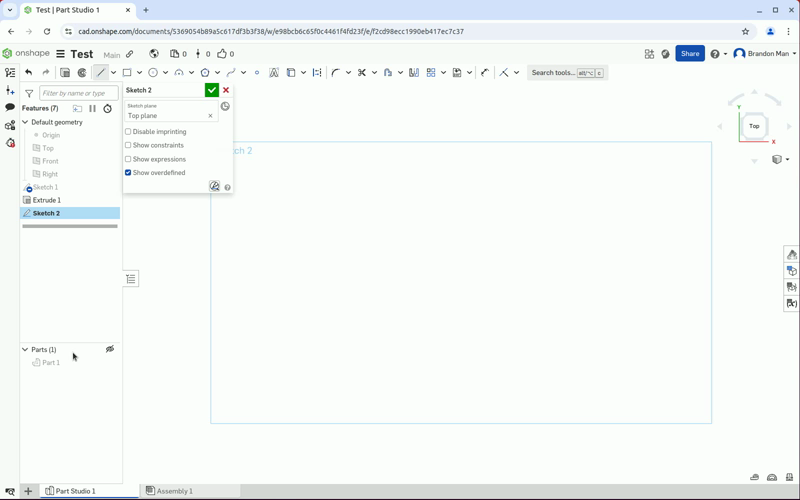
mouse_move(410, 333)
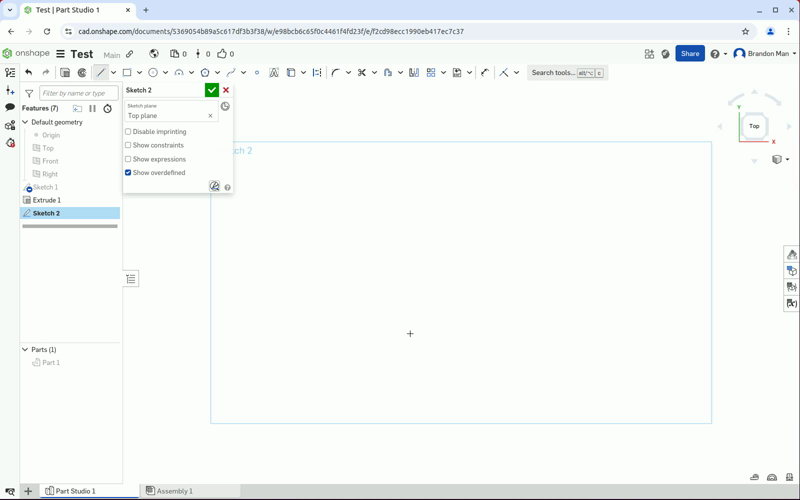
click(410, 333)
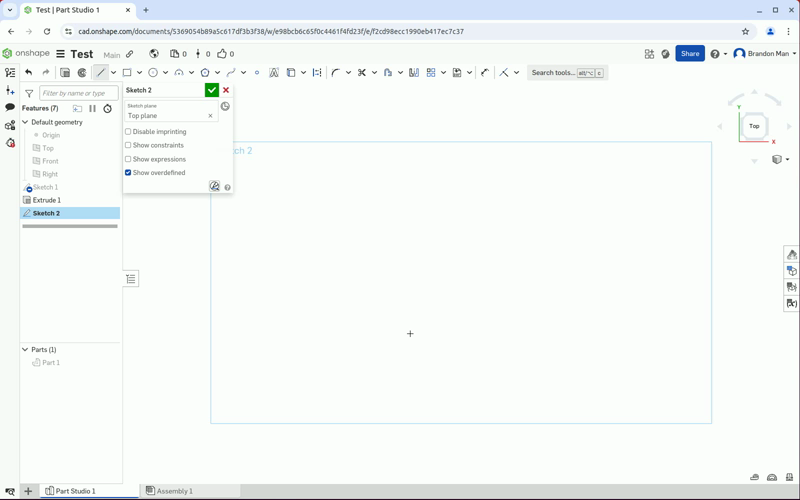
key_up(shift)
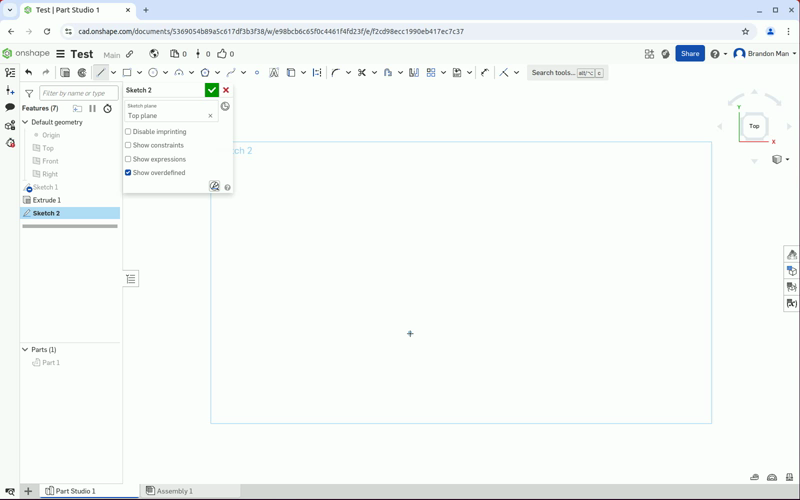
key_down(shift)
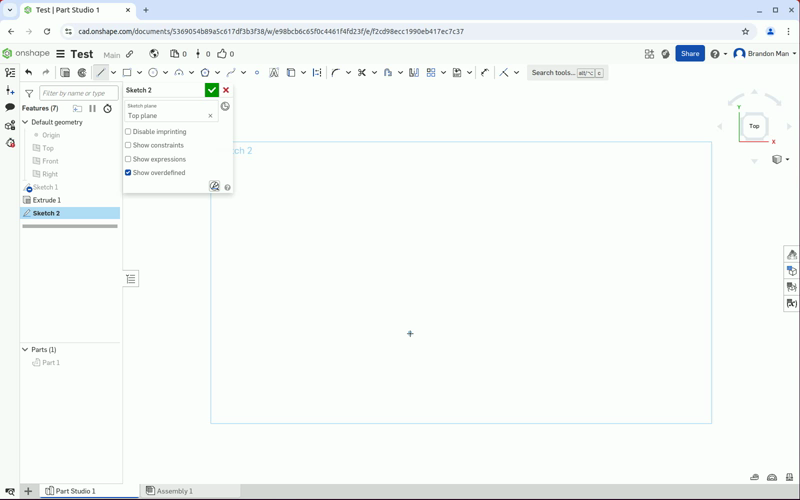
mouse_move(543, 333)
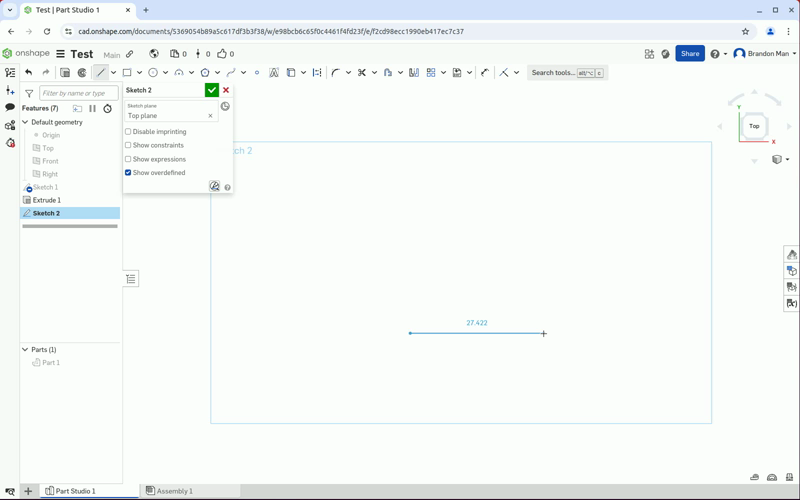
click(543, 333)
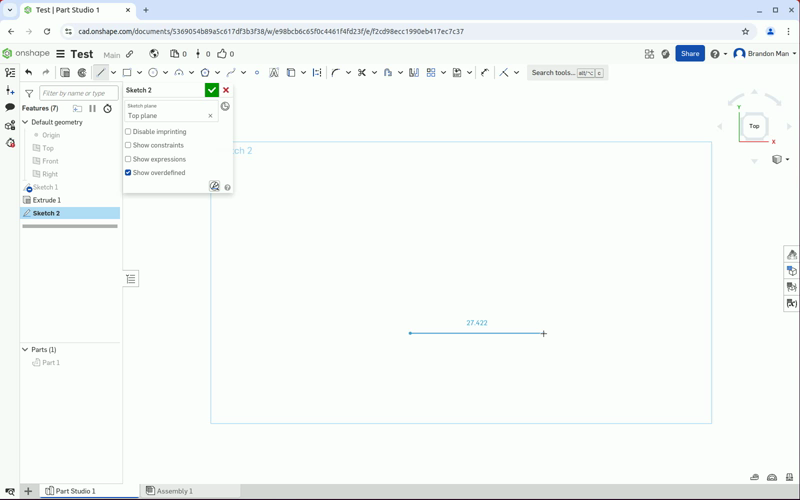
key_up(shift)
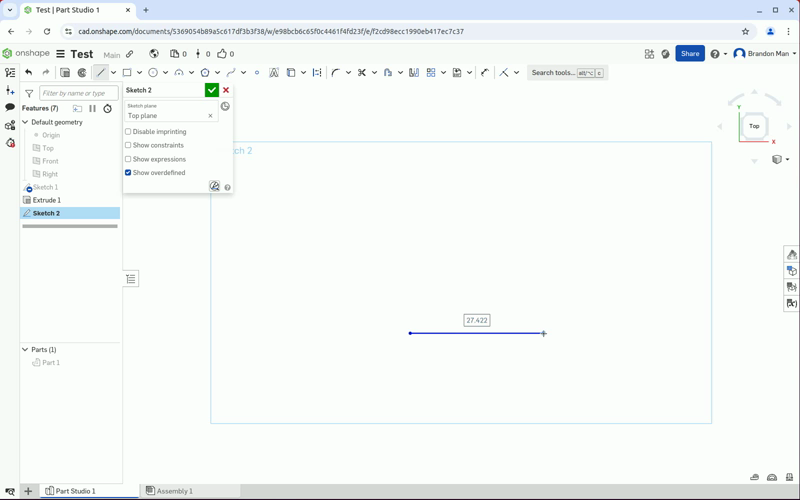
key_down(shift)
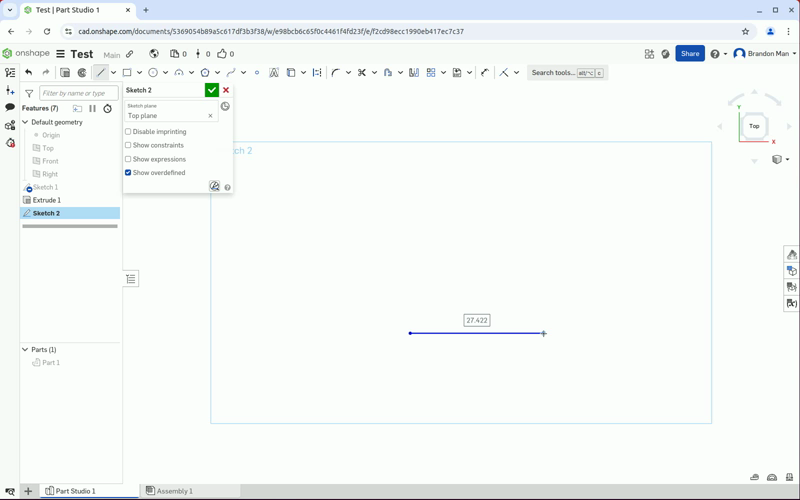
mouse_move(543, 233)
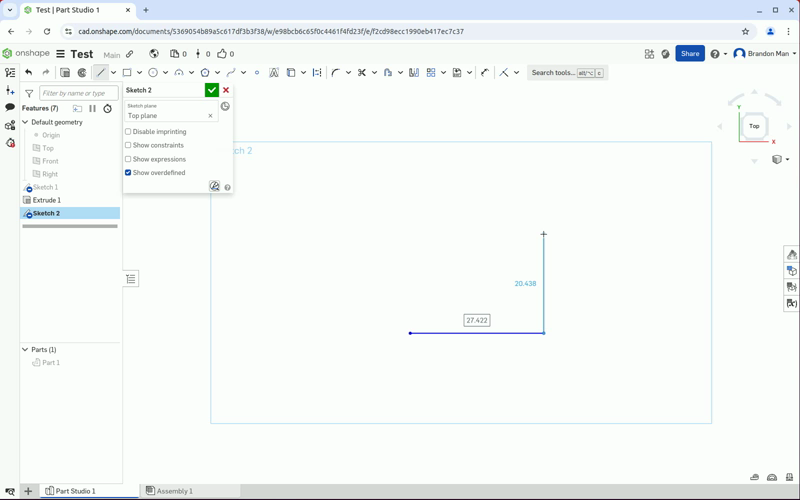
click(543, 233)
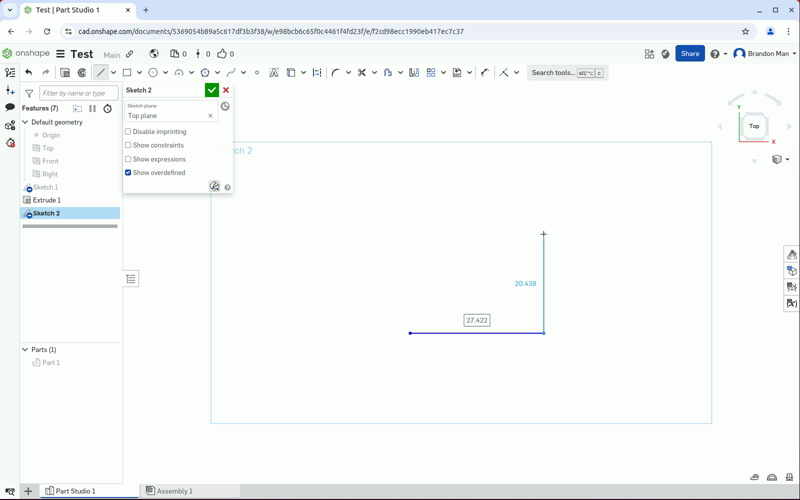
key_up(shift)
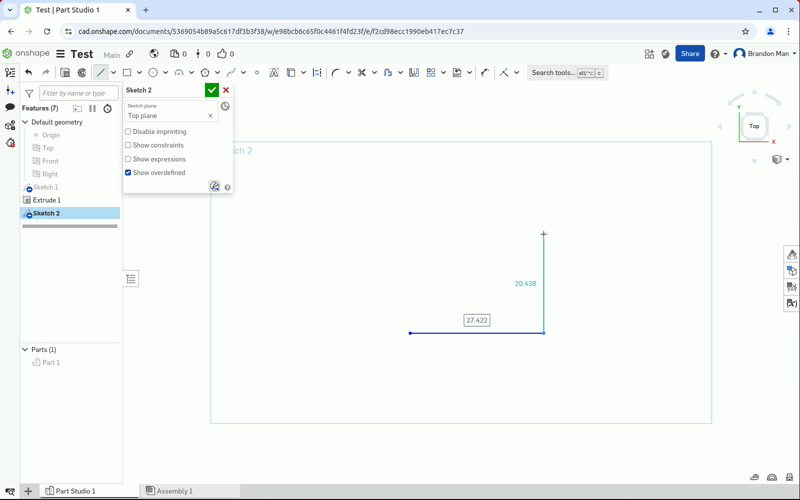
key_down(shift)
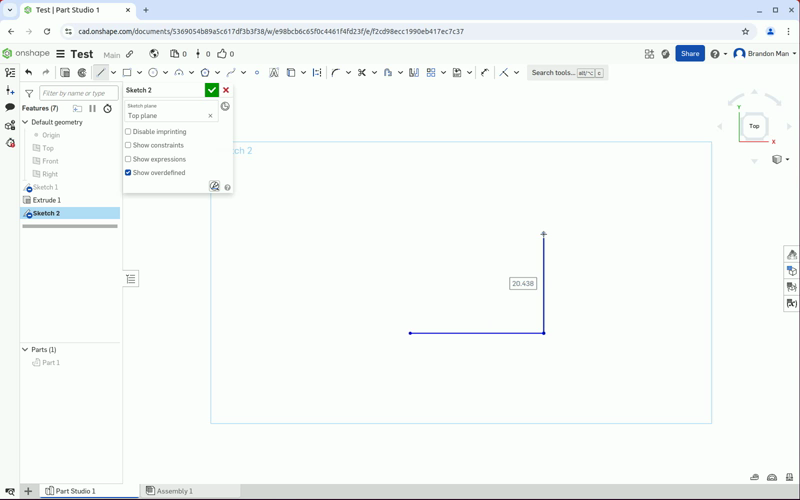
mouse_move(410, 233)
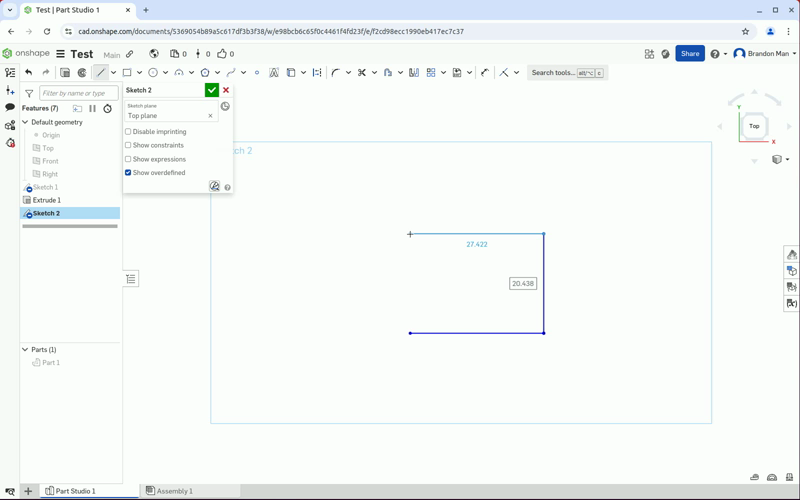
click(410, 233)
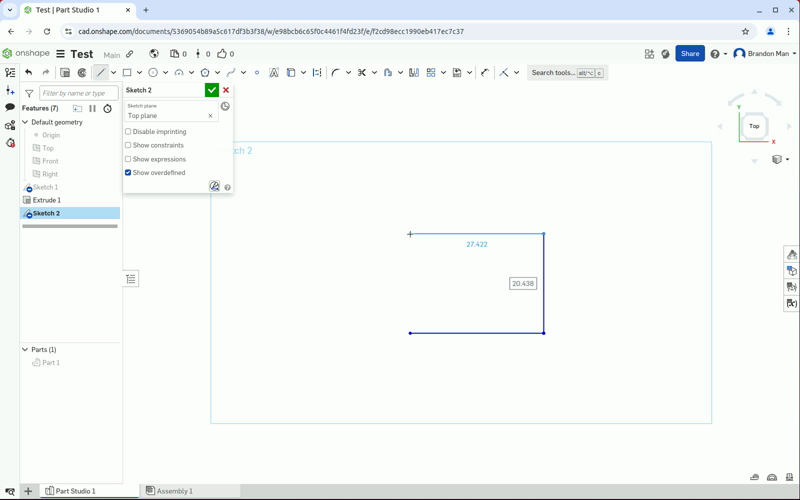
key_up(shift)
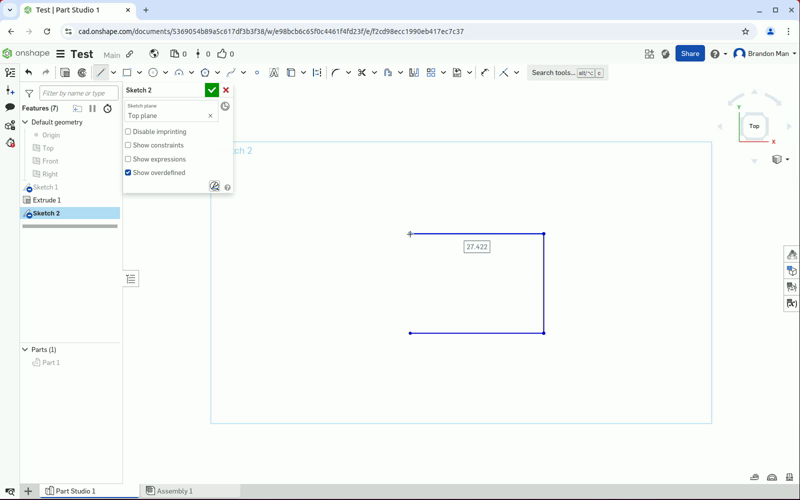
key_down(shift)
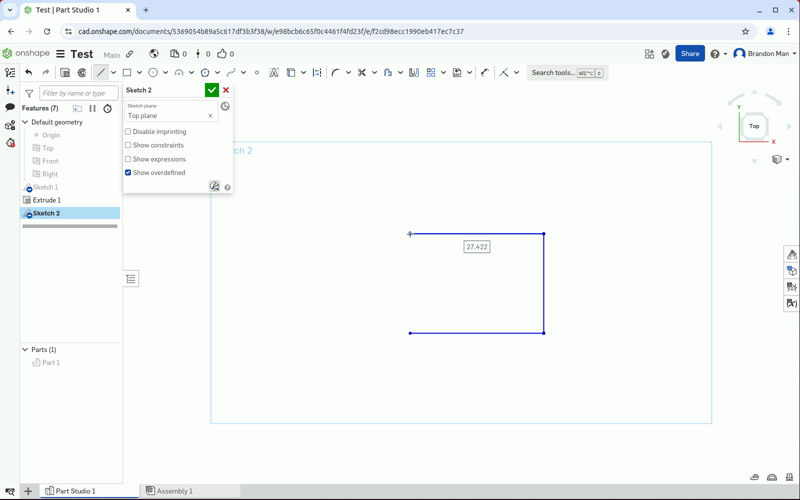
mouse_move(410, 333)
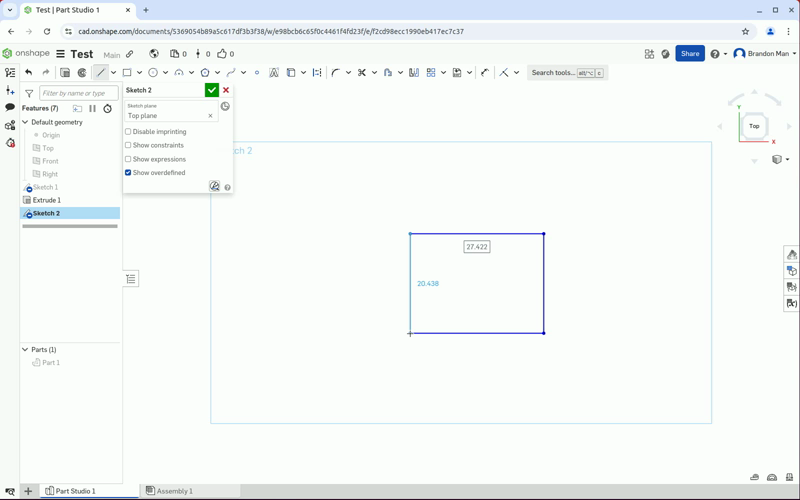
key_up(shift)
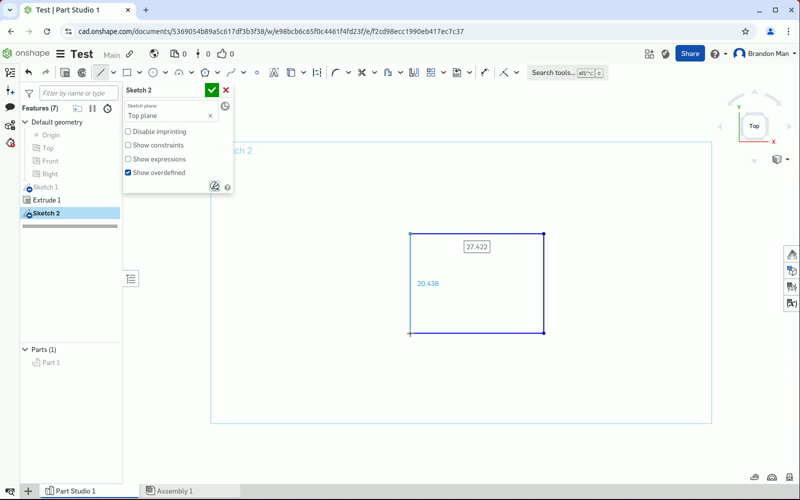
click(410, 333)
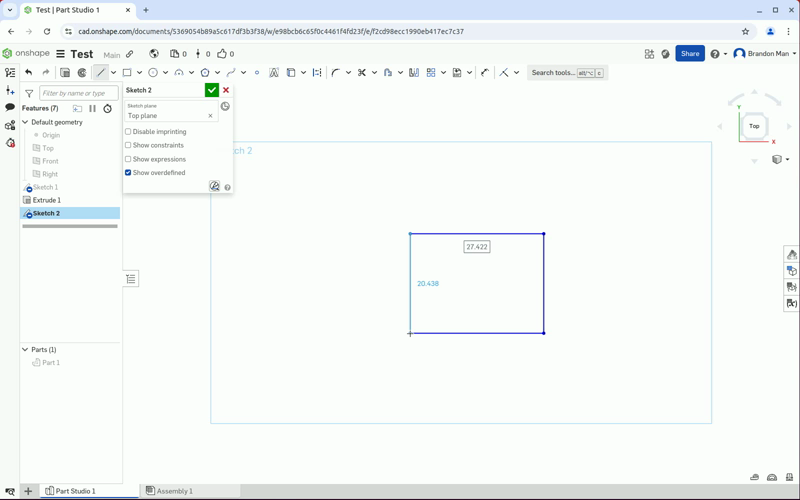
key(esc)
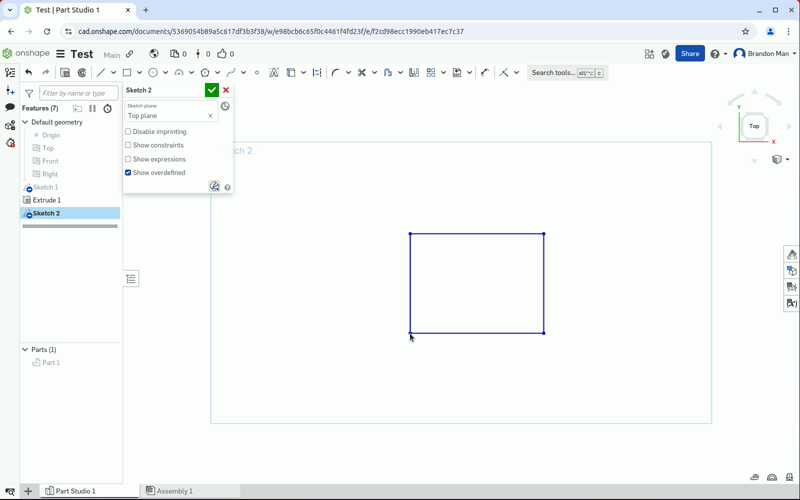
mouse_move(454, 317)
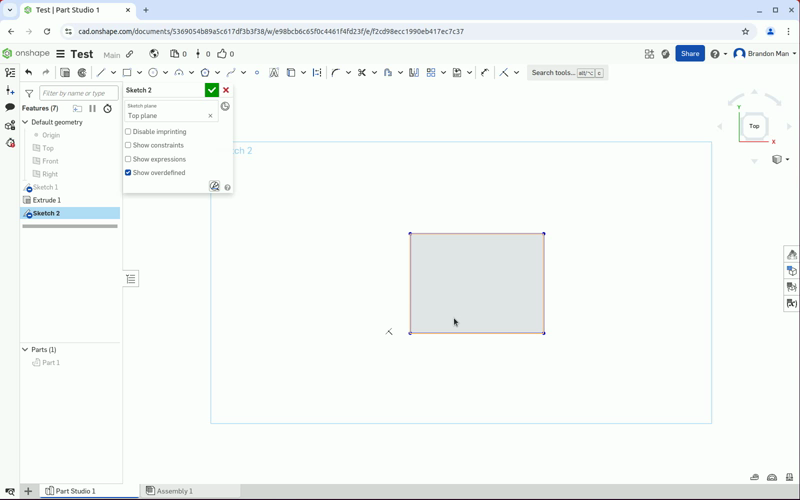
click(454, 317)
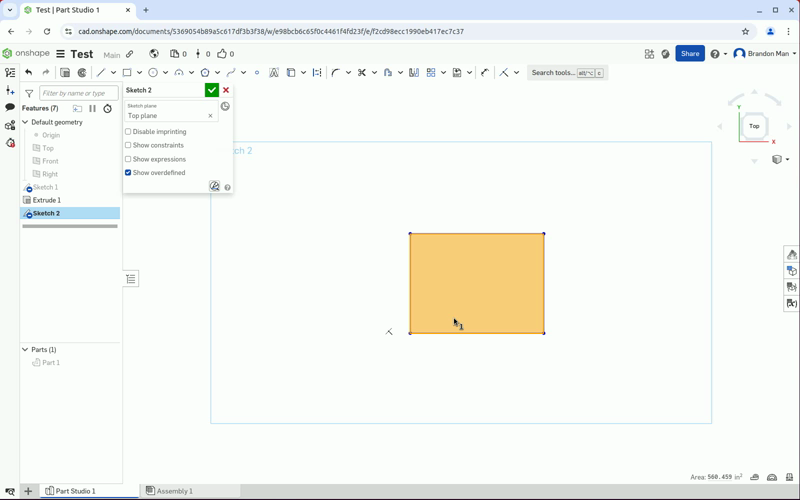
mouse_move(73, 352)
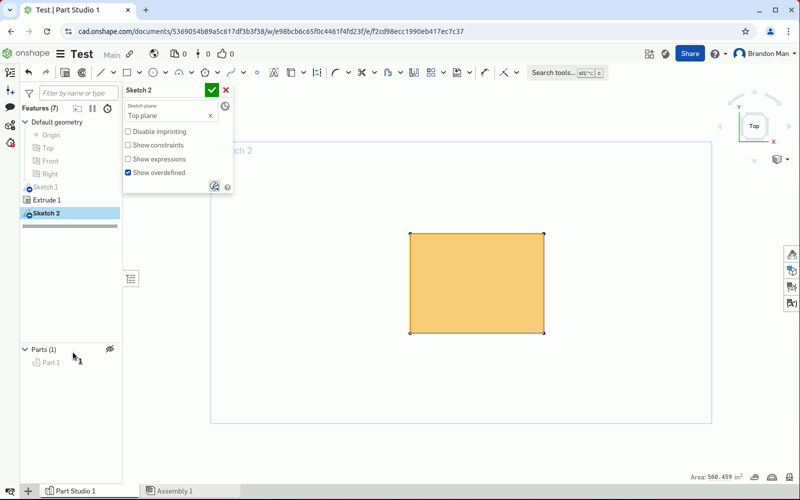
key(shift+y)
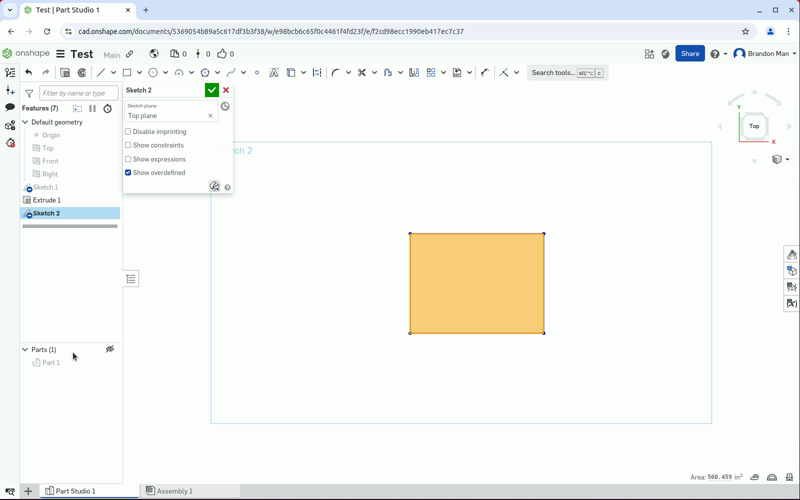
key(shift+e)
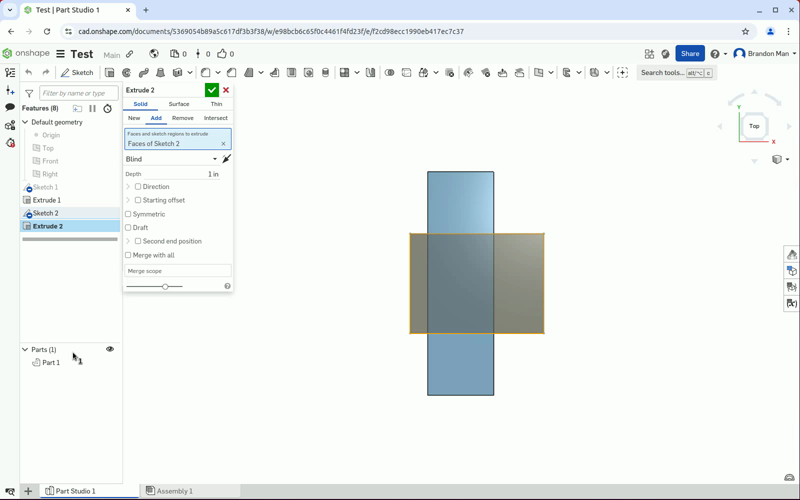
mouse_move(143, 106)
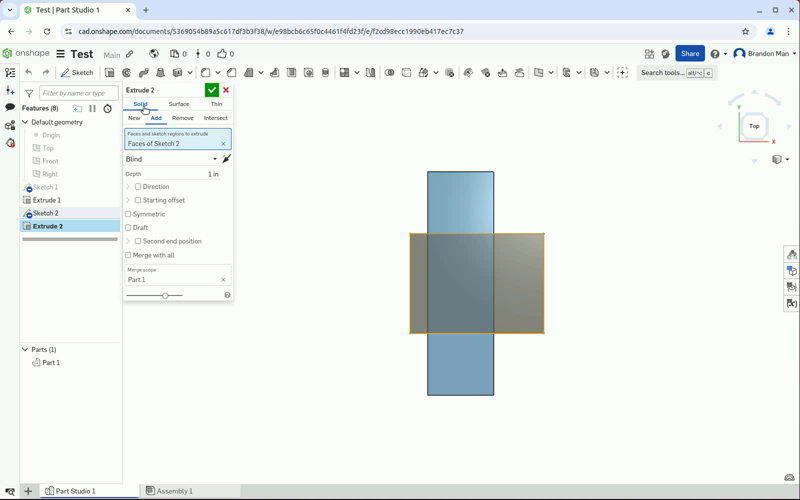
click(143, 106)
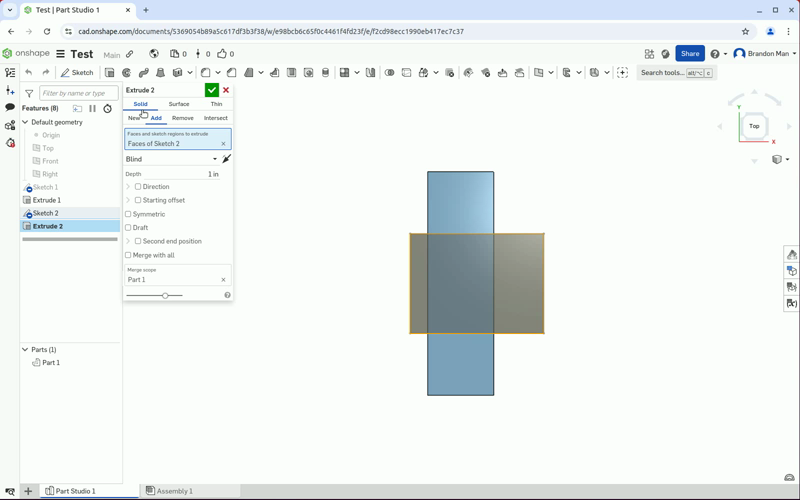
mouse_move(137, 120)
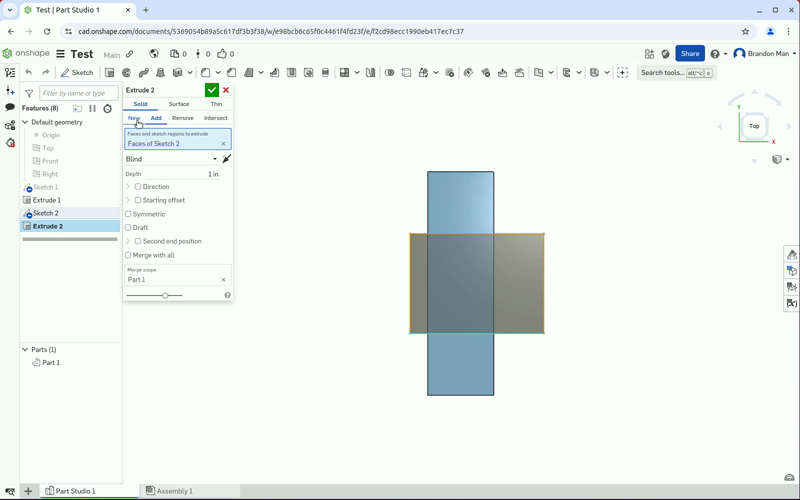
click(137, 120)
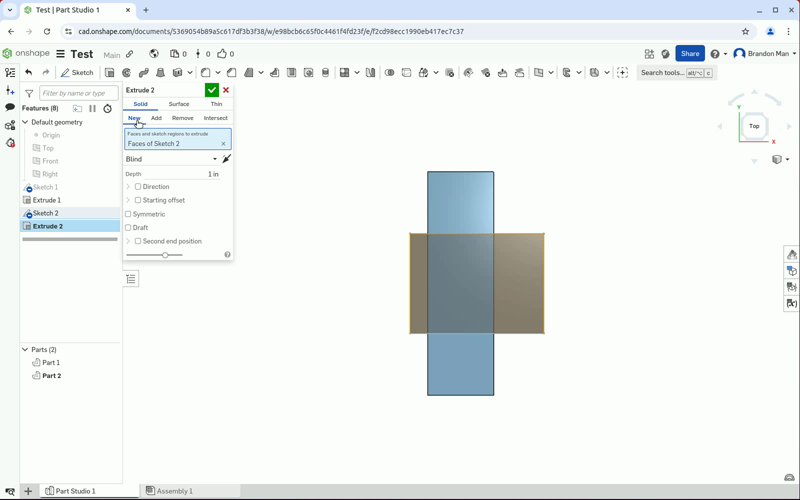
key(tab, 4)
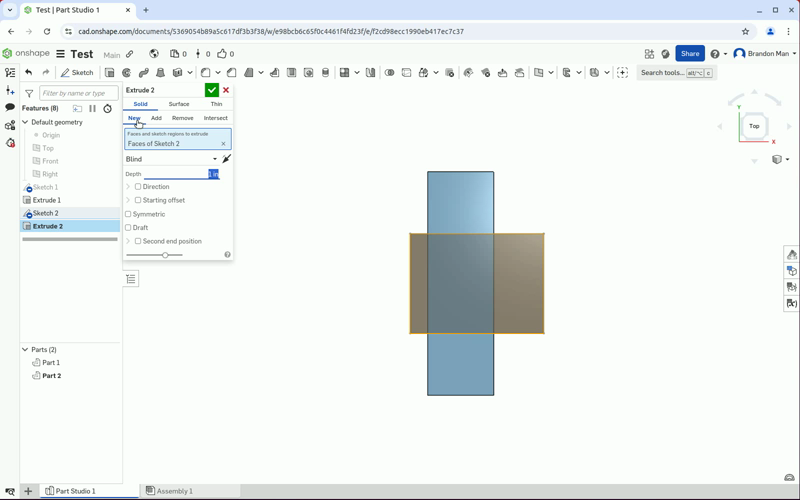
text(20.46)
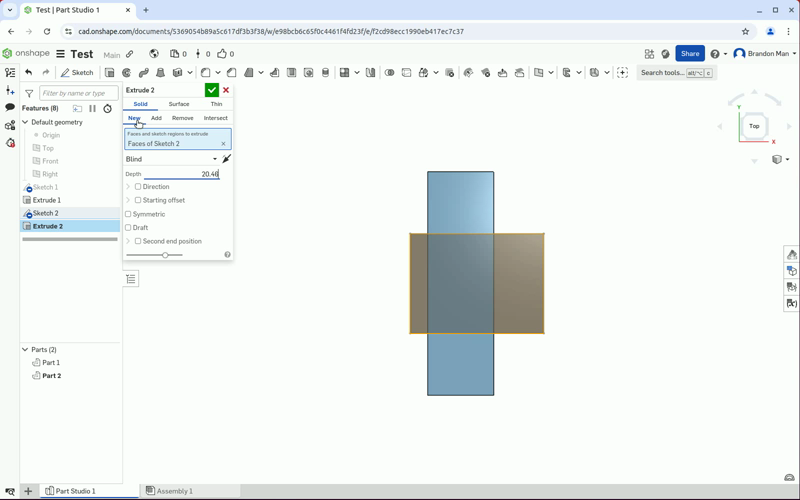
key(enter)
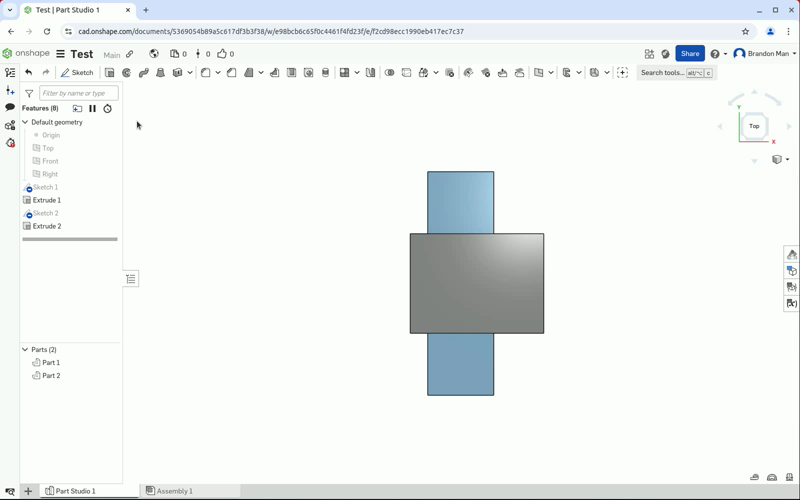
key(shift+h)
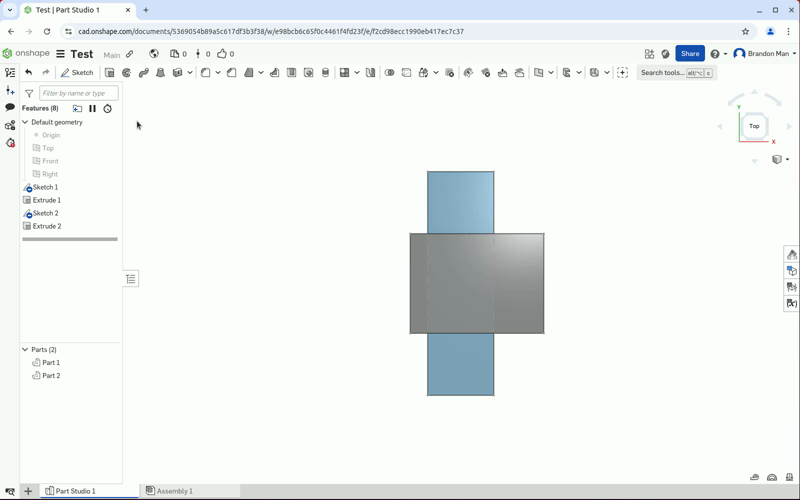
key(shift+h)
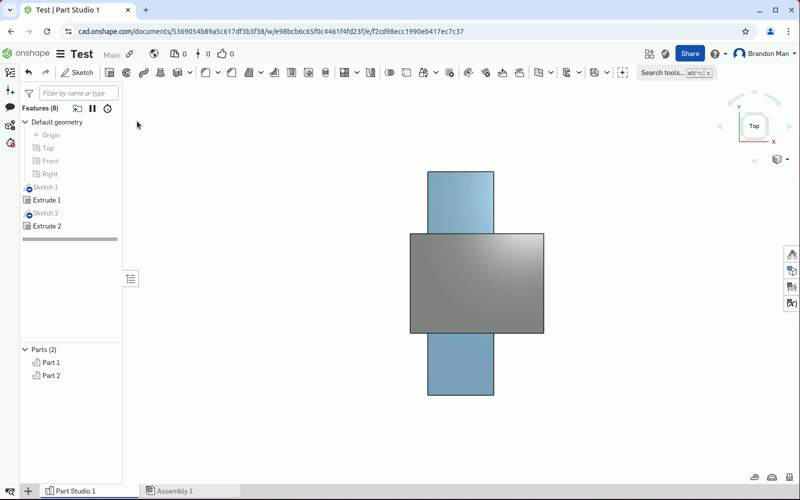
mouse_move(73, 189)
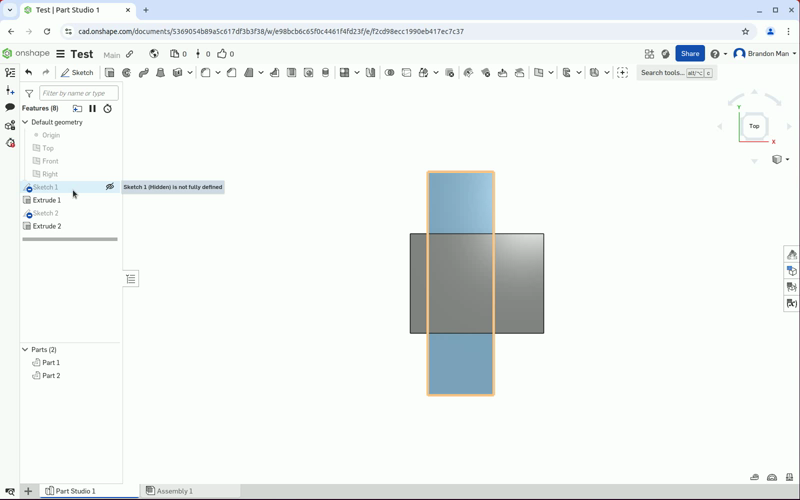
click(73, 189)
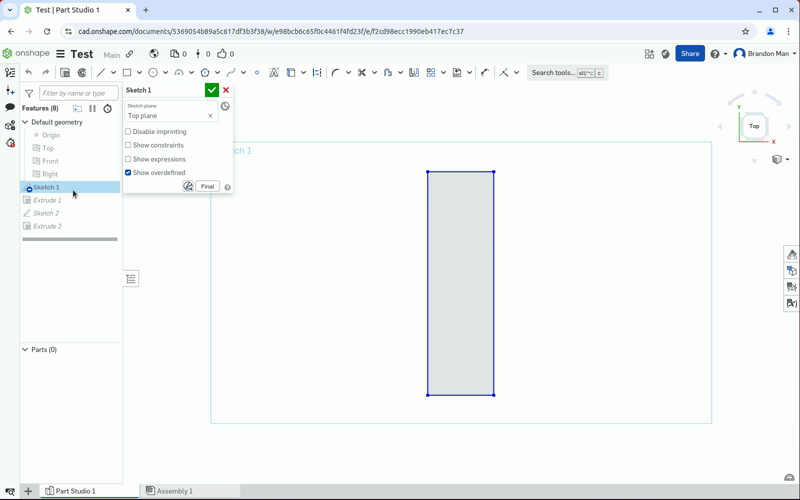
mouse_move(229, 92)
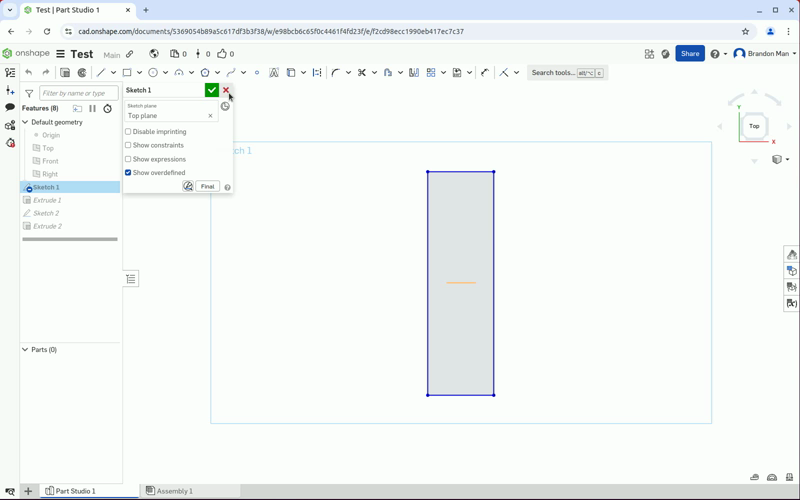
click(229, 92)
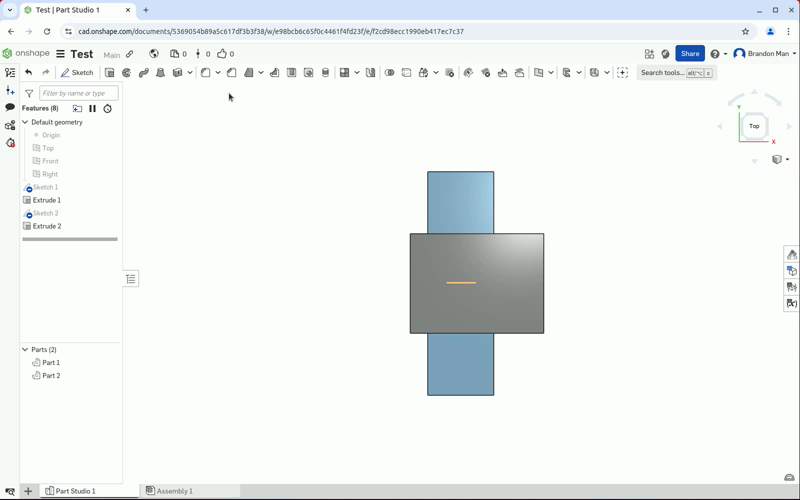
mouse_move(541, 75)
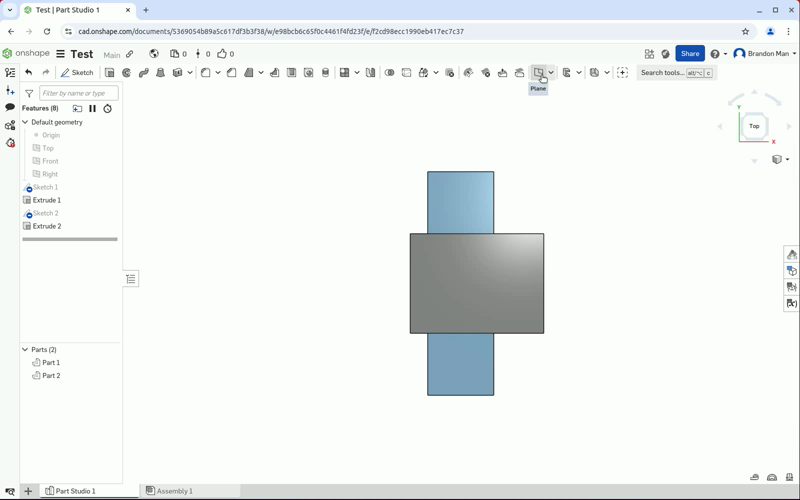
click(541, 75)
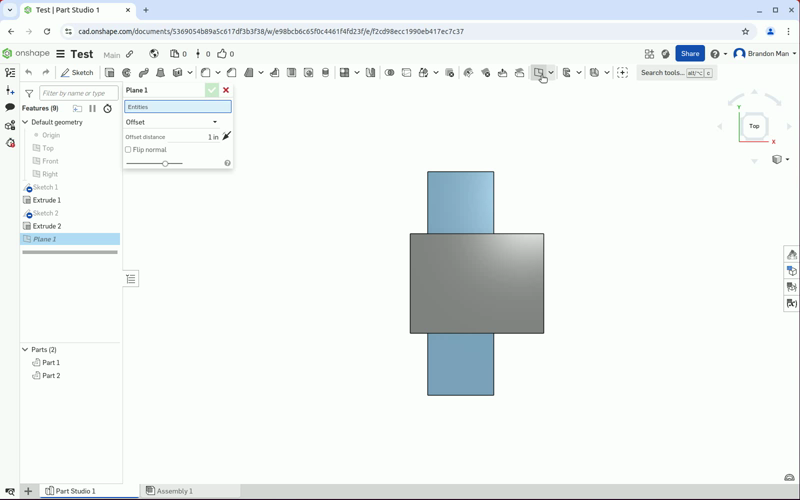
mouse_move(73, 150)
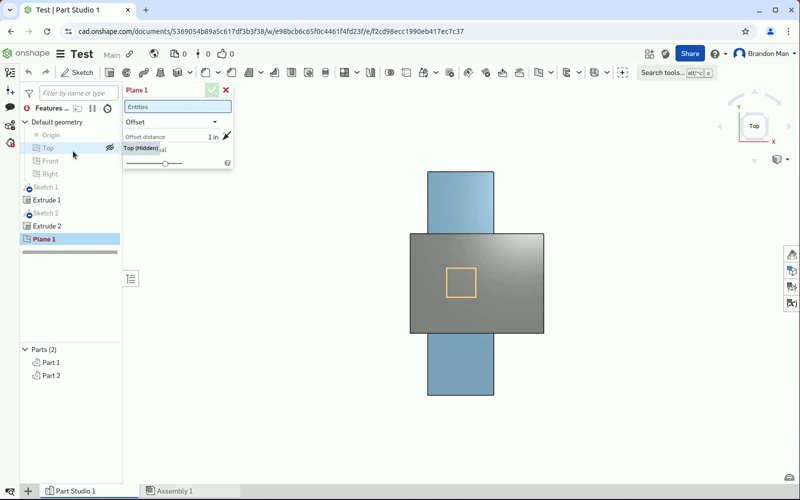
click(73, 150)
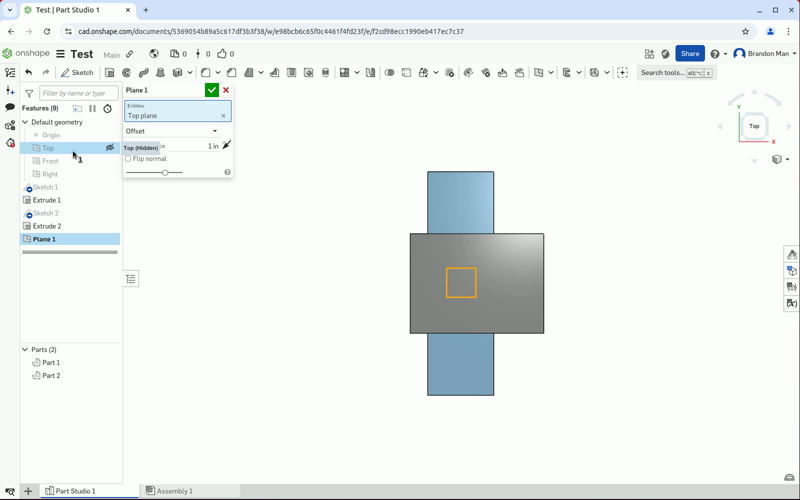
key(tab, 2)
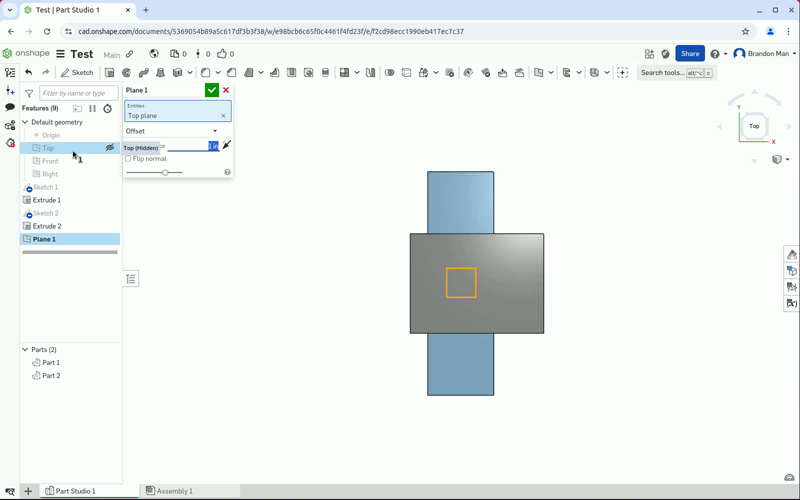
text(20.459)
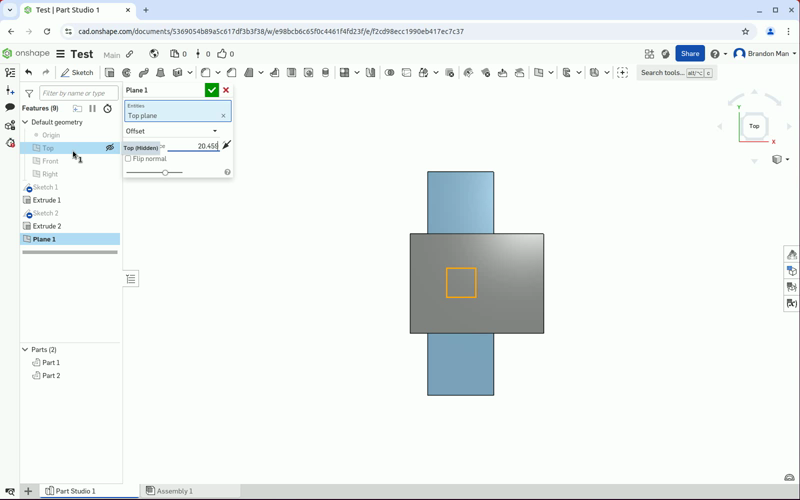
key(enter, 2)
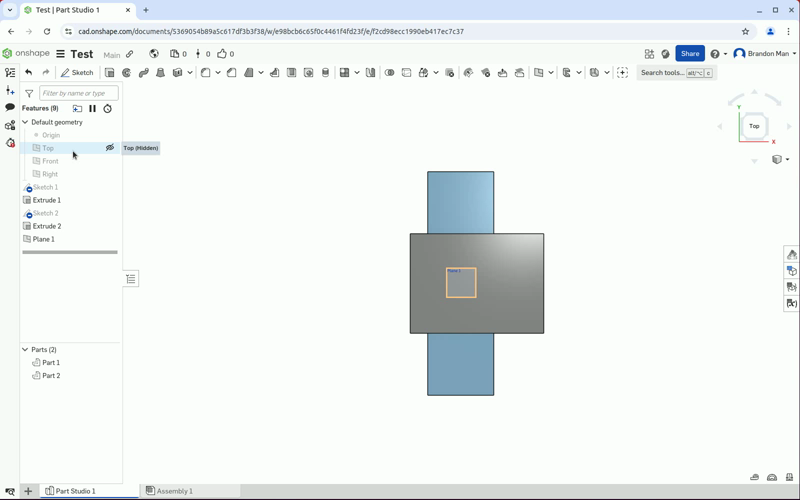
key(shift+s)
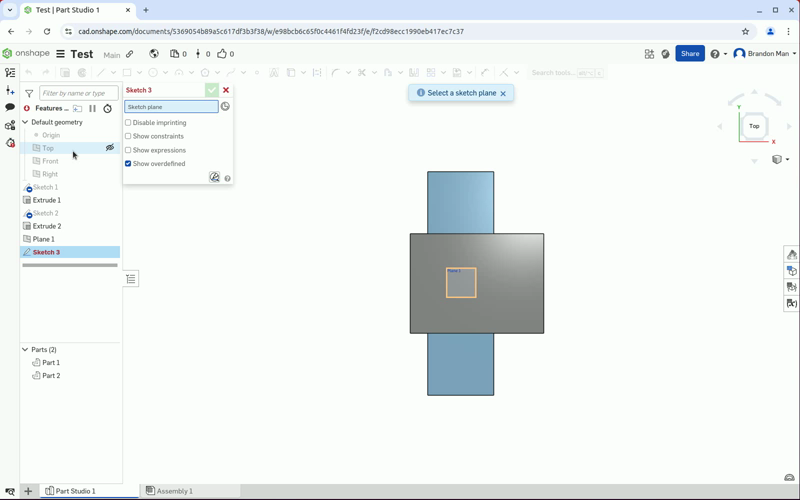
mouse_move(73, 241)
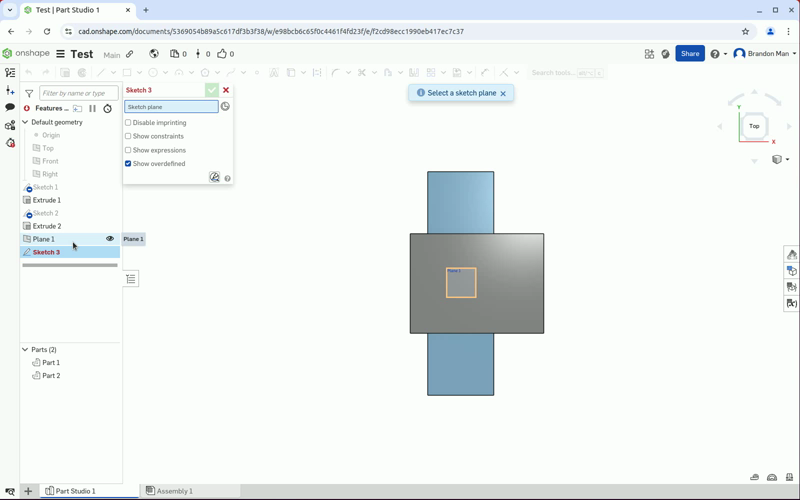
click(73, 241)
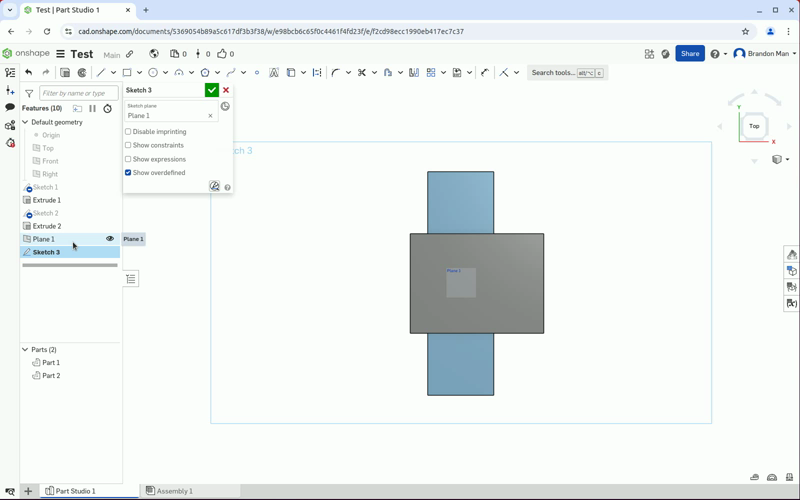
mouse_move(73, 352)
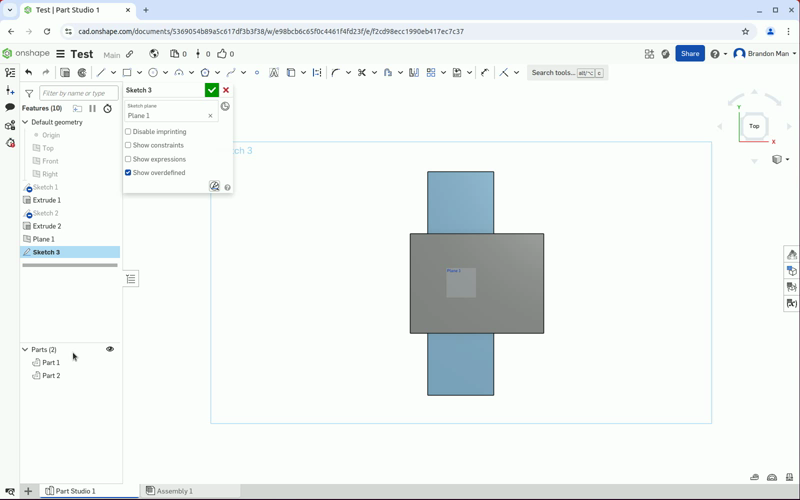
key(y)
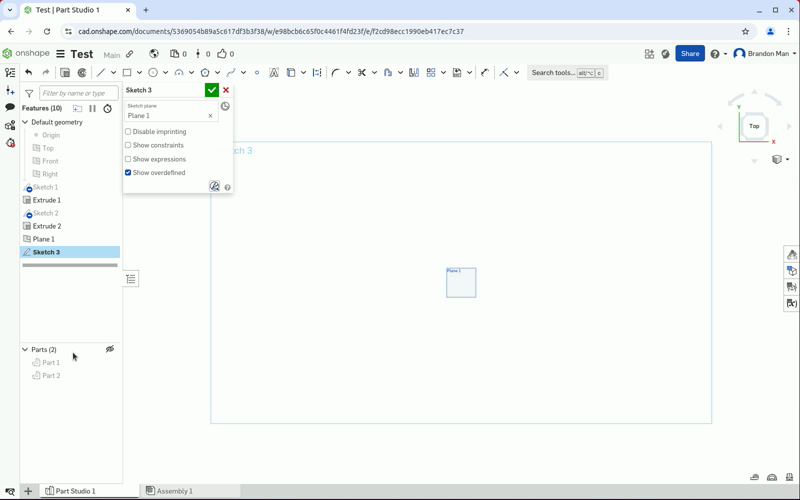
key(l)
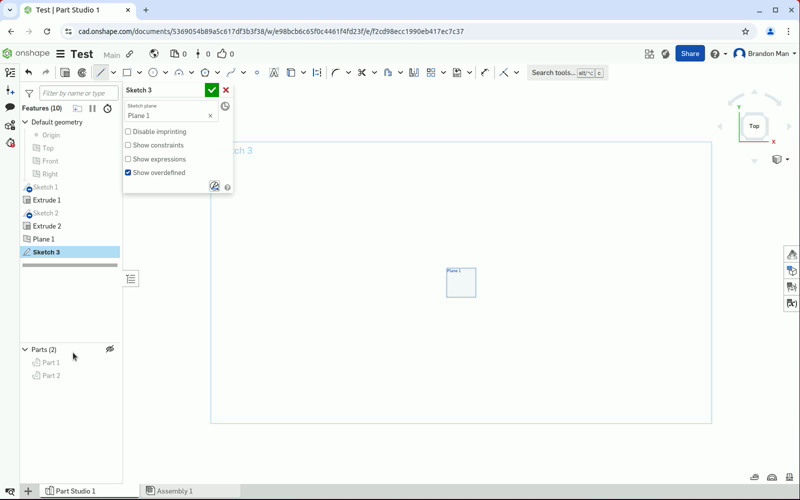
key_down(shift)
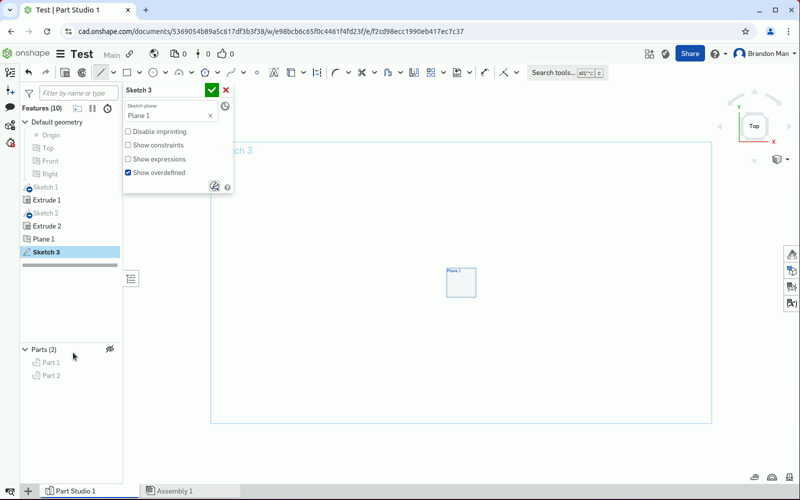
mouse_move(410, 333)
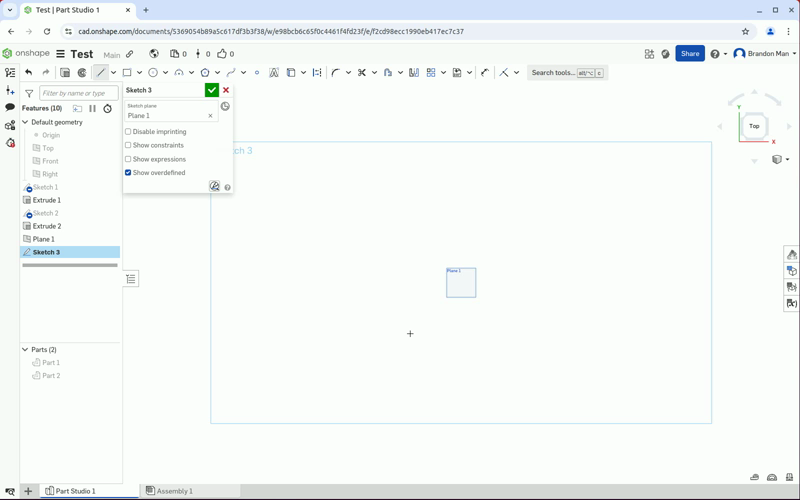
click(410, 333)
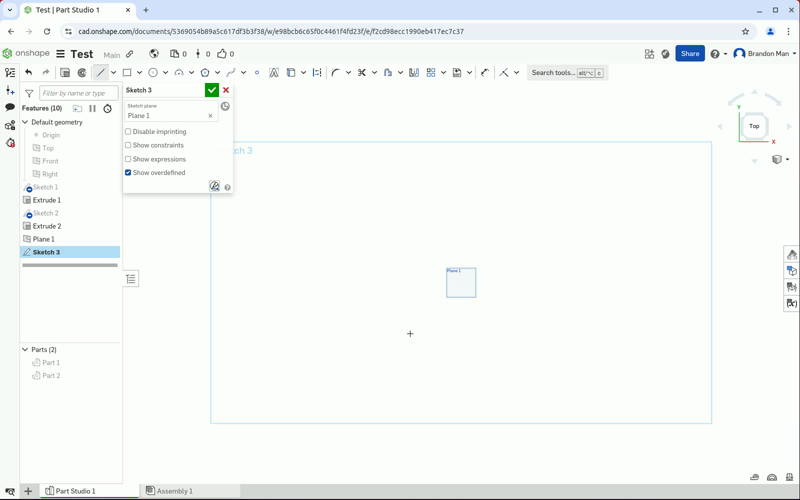
key_up(shift)
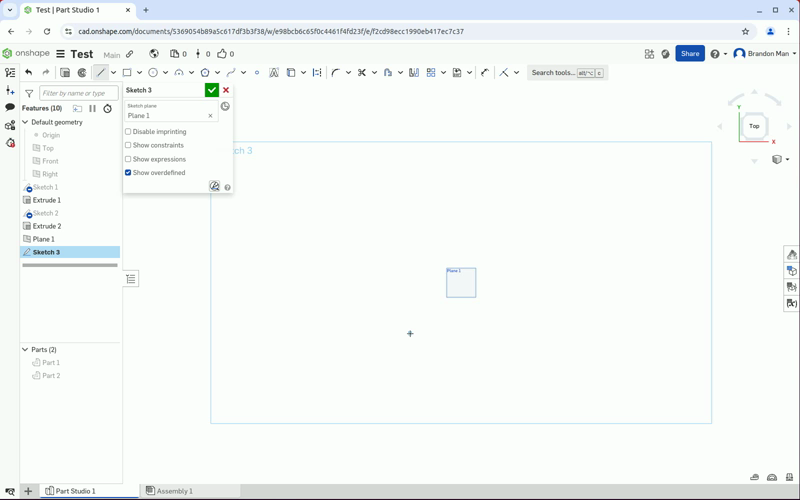
key_down(shift)
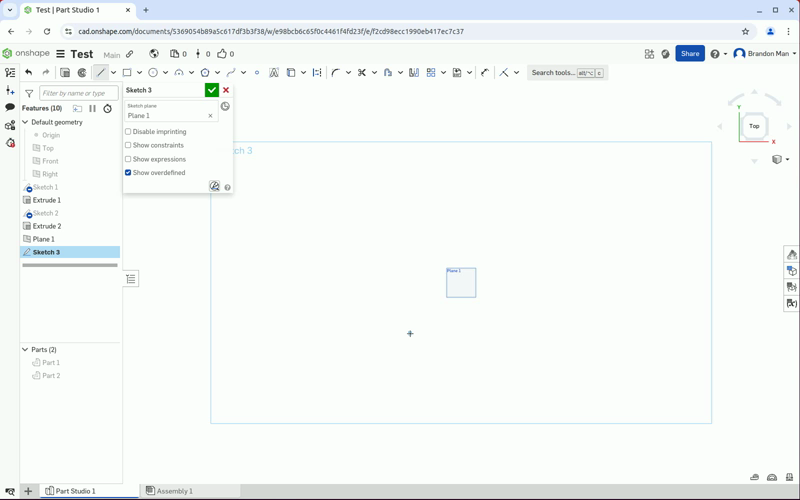
mouse_move(543, 333)
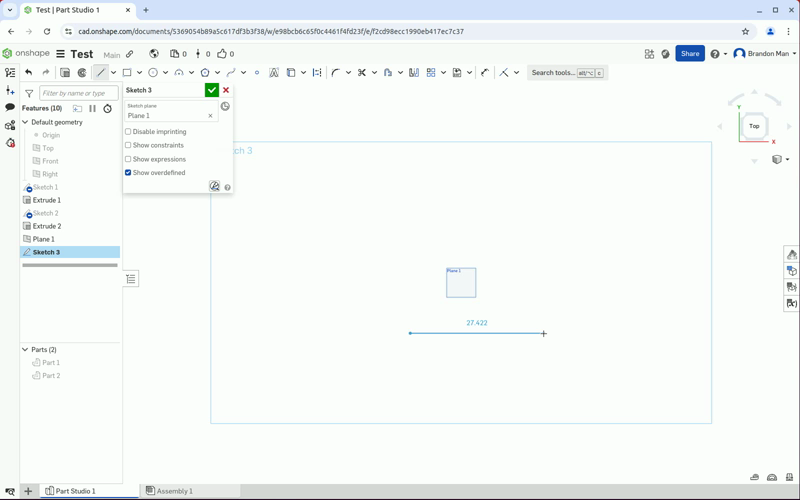
click(543, 333)
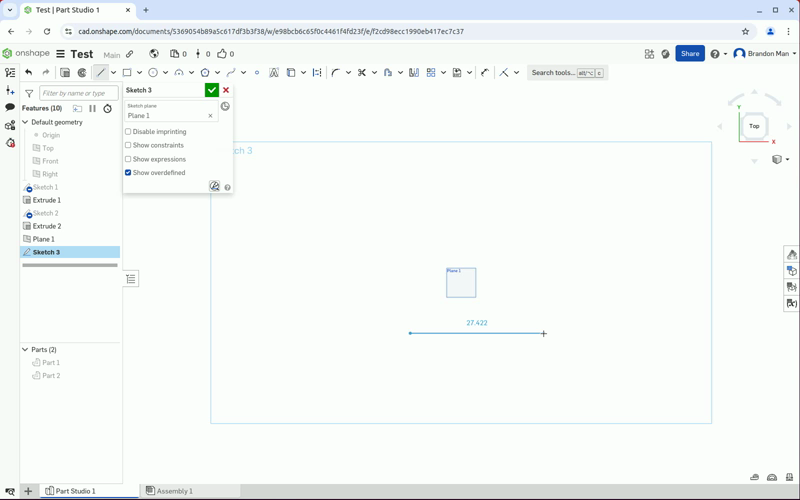
key_up(shift)
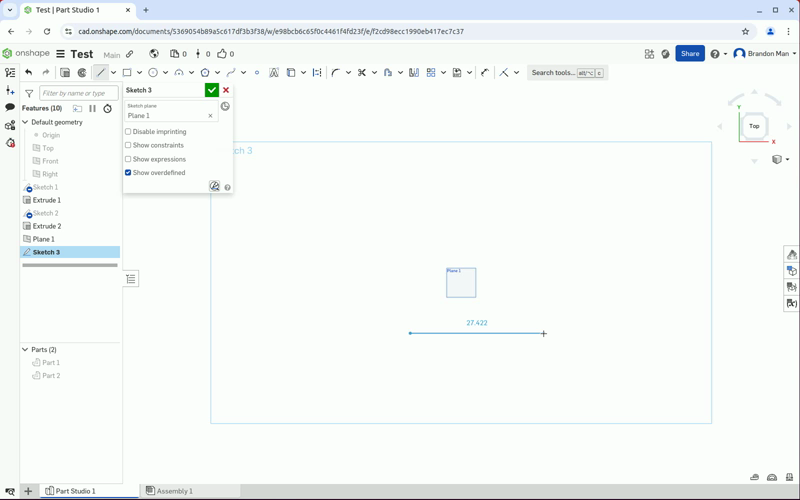
key_down(shift)
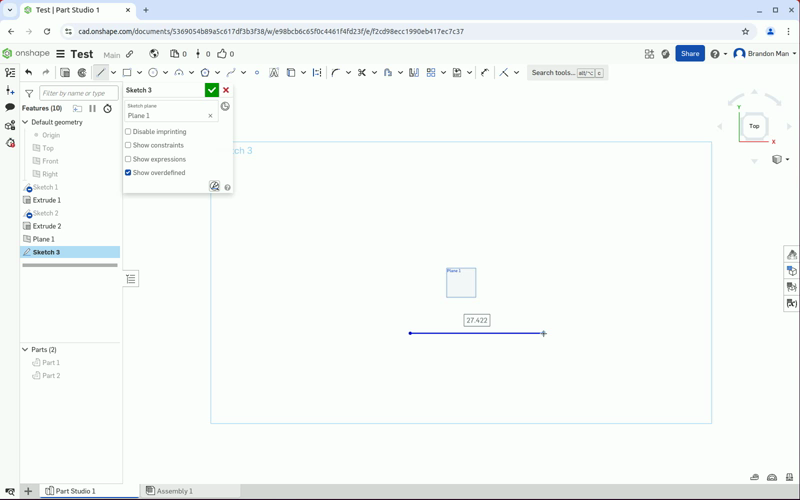
mouse_move(543, 233)
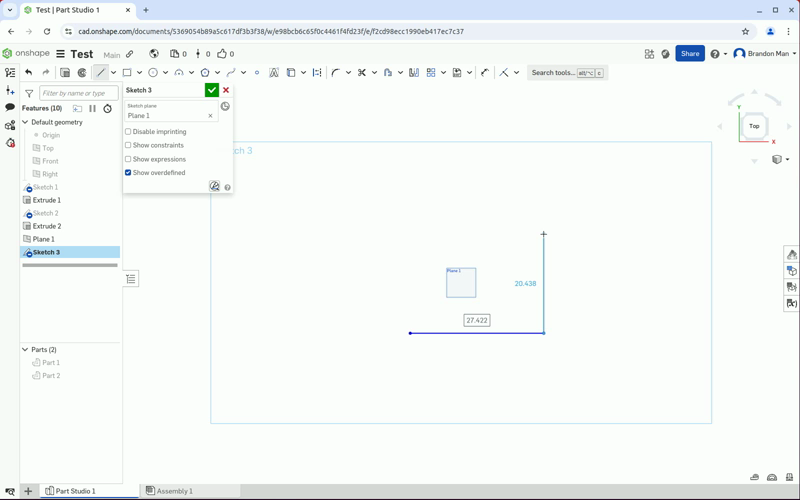
click(543, 233)
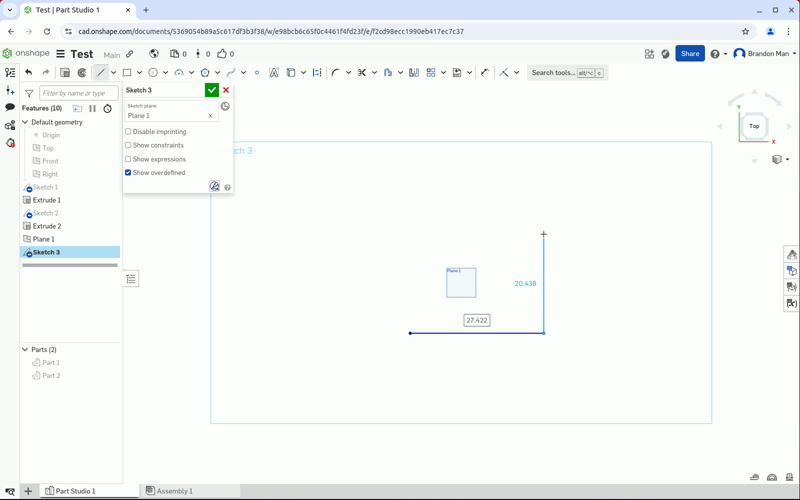
key_up(shift)
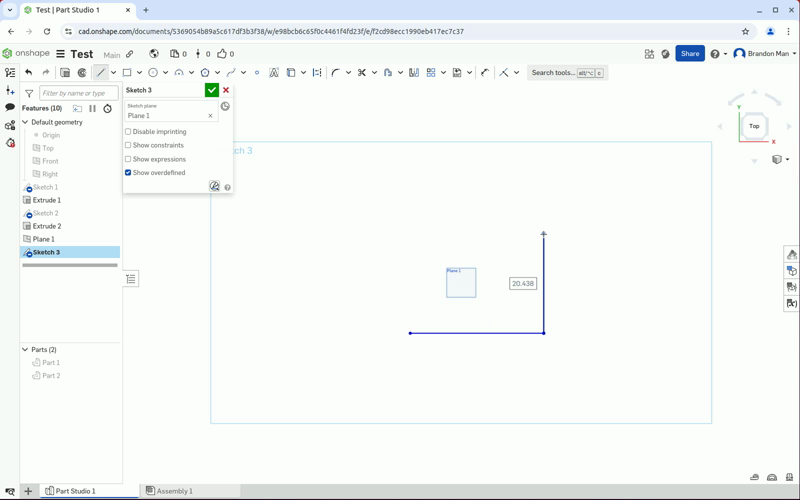
key_down(shift)
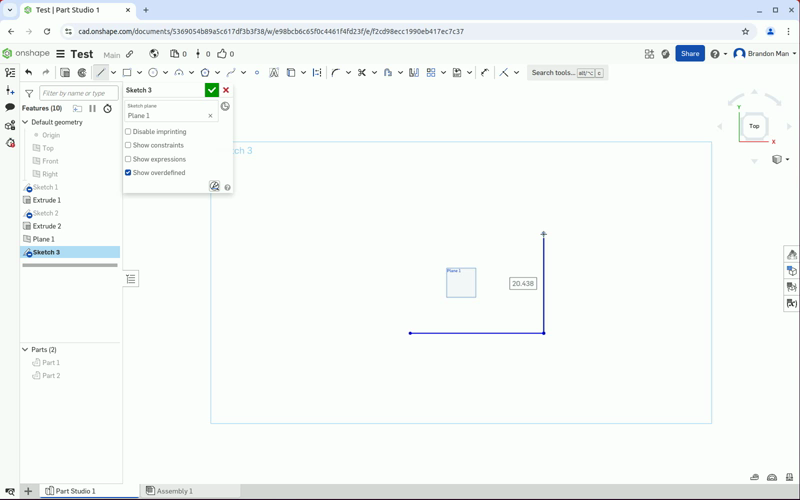
mouse_move(410, 233)
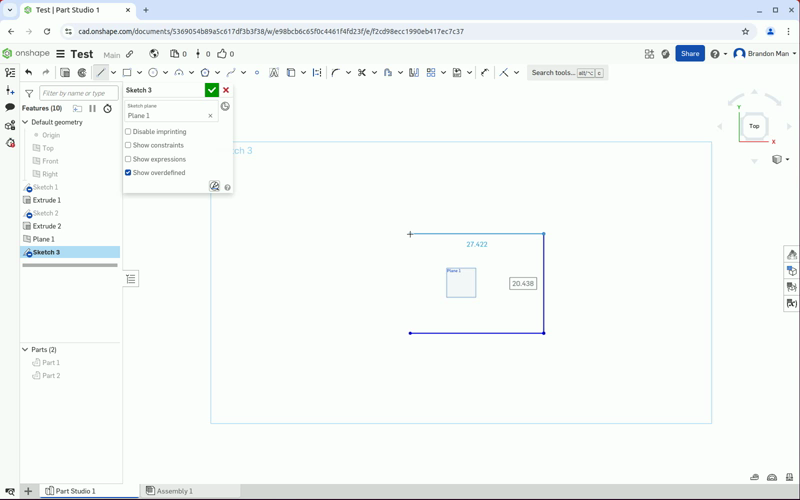
click(410, 233)
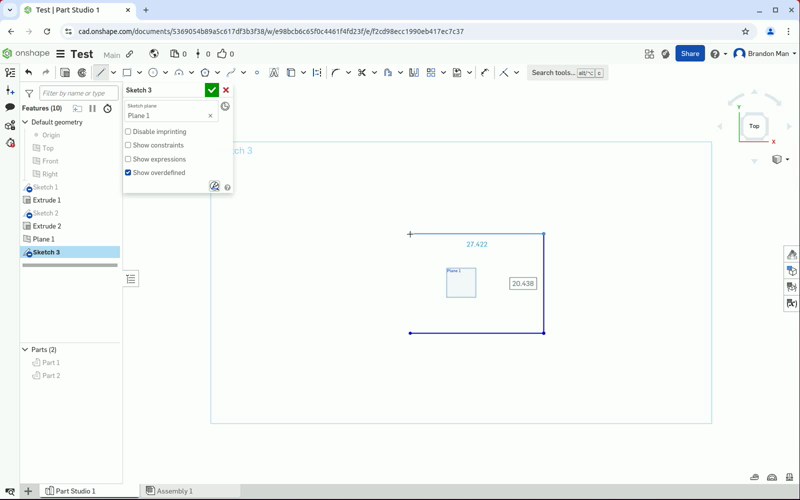
key_up(shift)
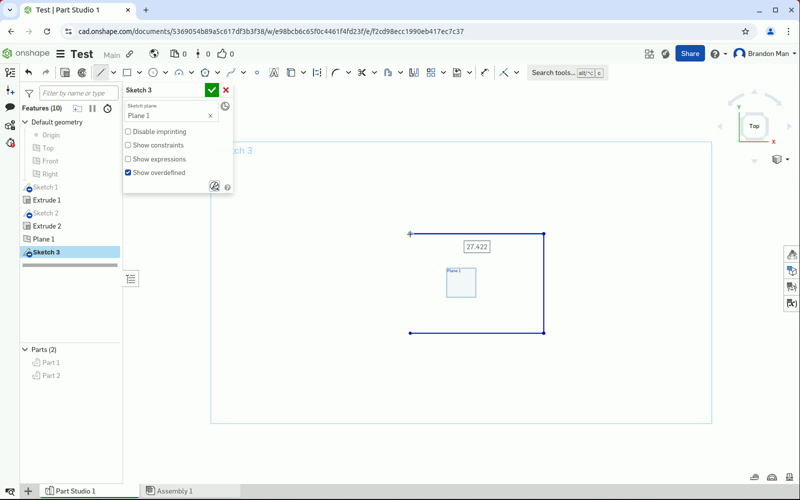
key_down(shift)
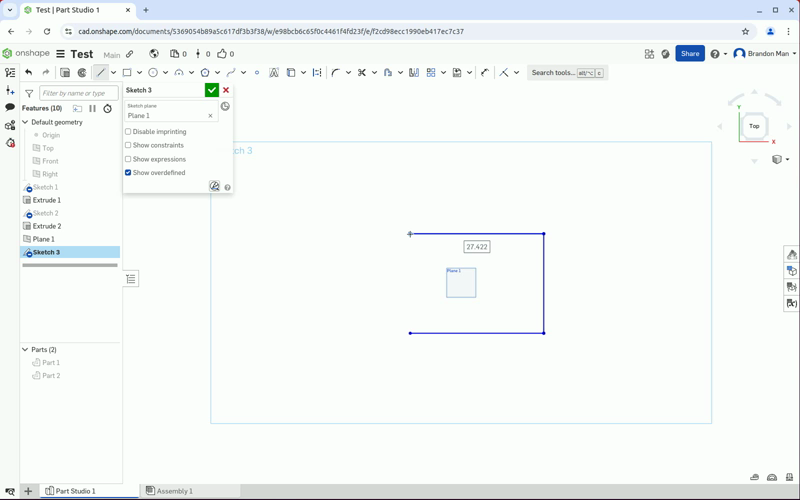
mouse_move(410, 333)
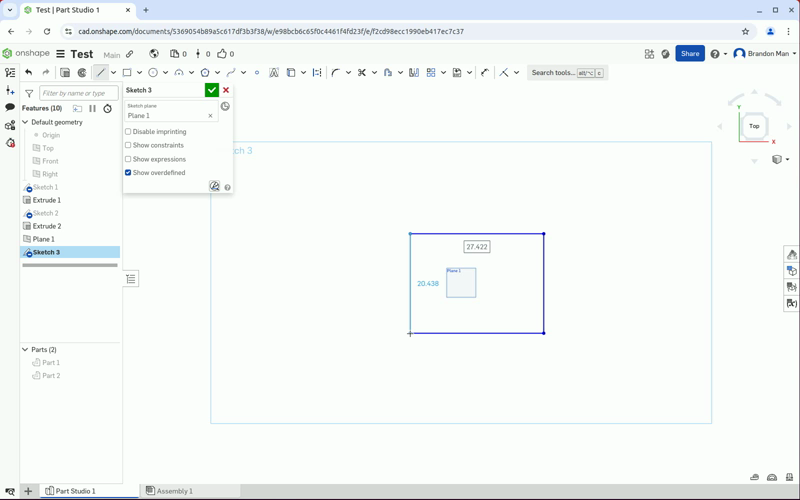
key_up(shift)
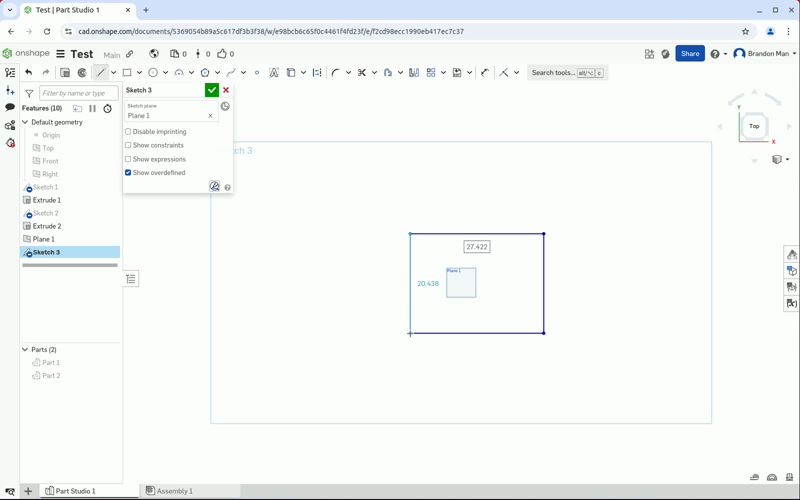
click(410, 333)
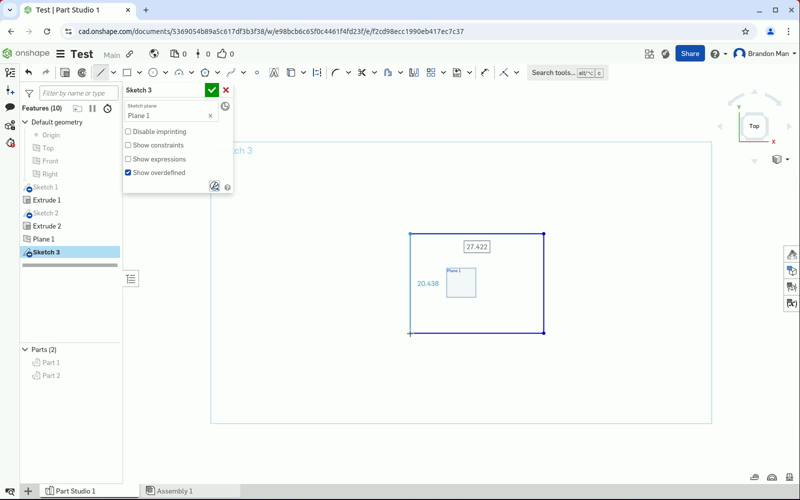
key(esc)
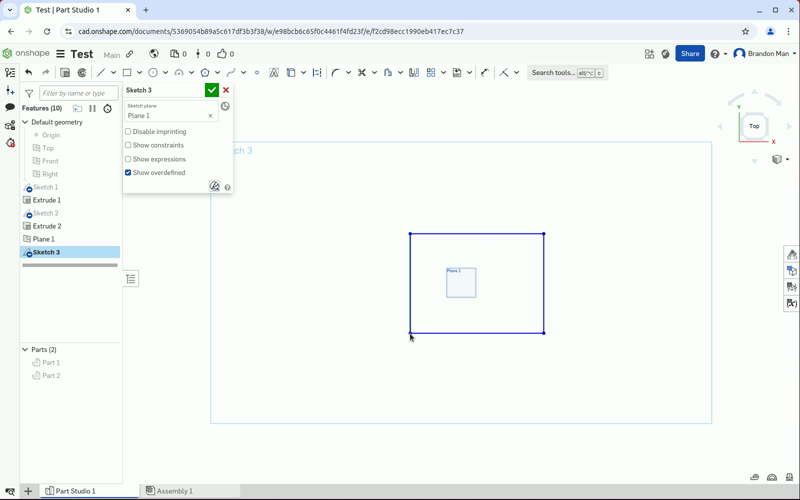
key(c)
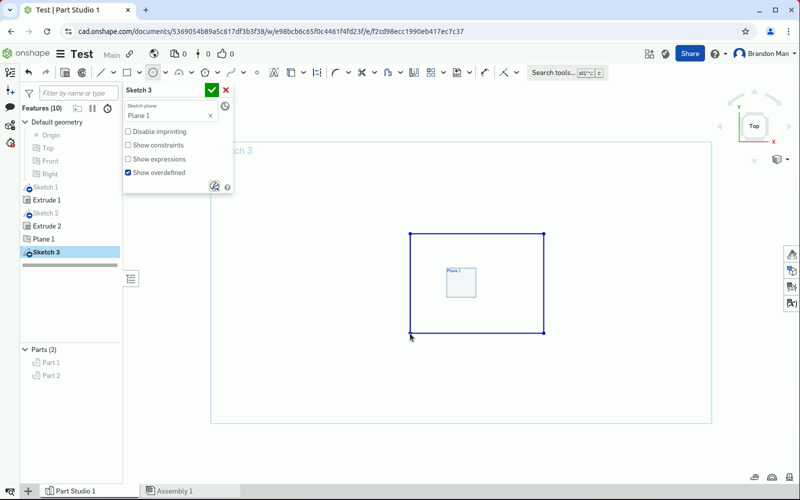
key_down(shift)
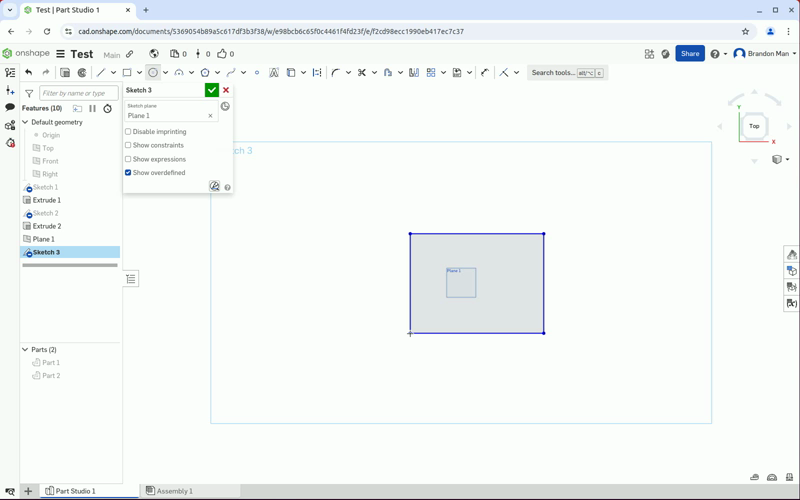
mouse_move(460, 282)
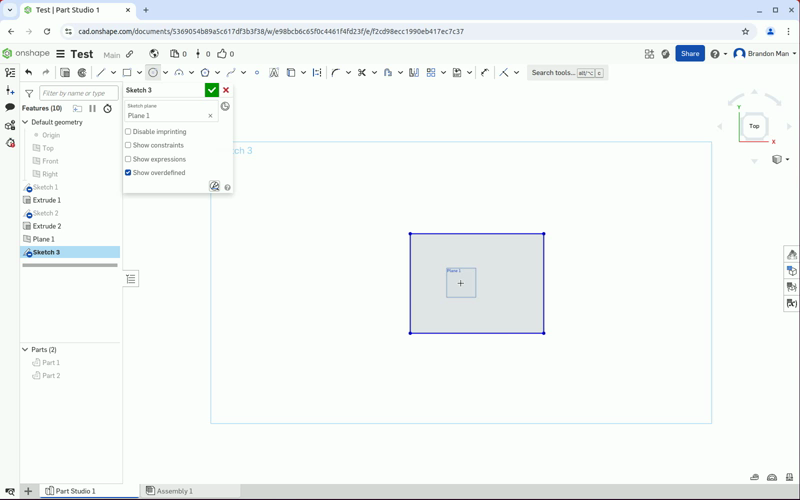
click(460, 282)
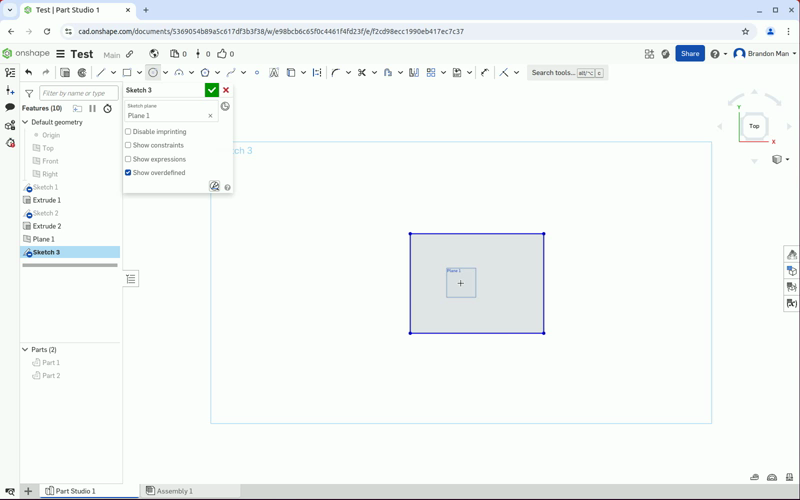
key_up(shift)
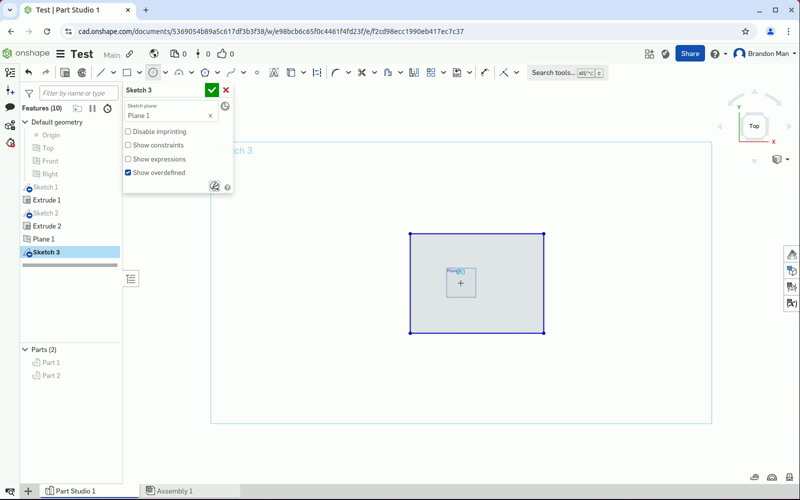
mouse_move(507, 282)
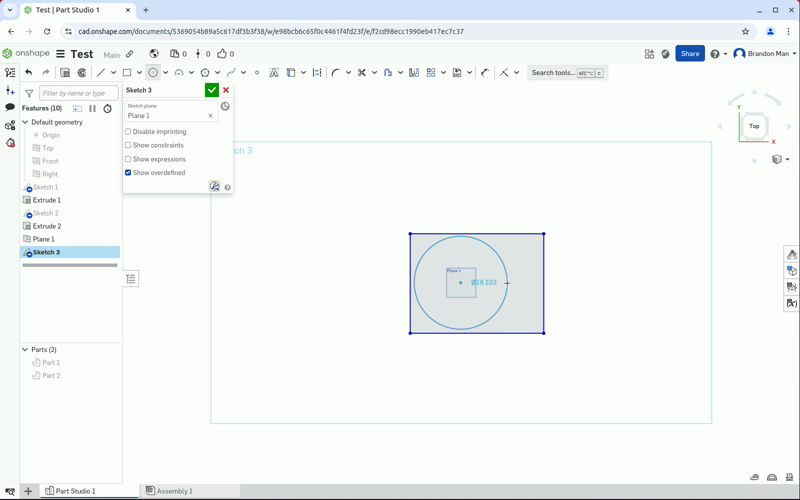
click(507, 282)
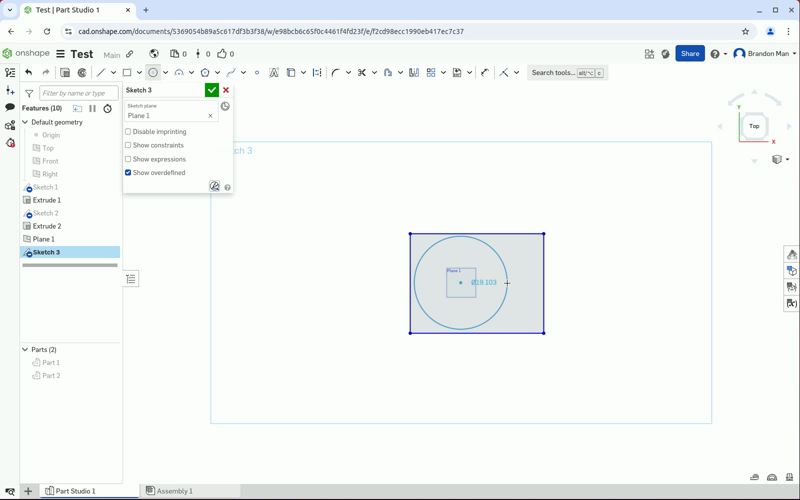
key(esc)
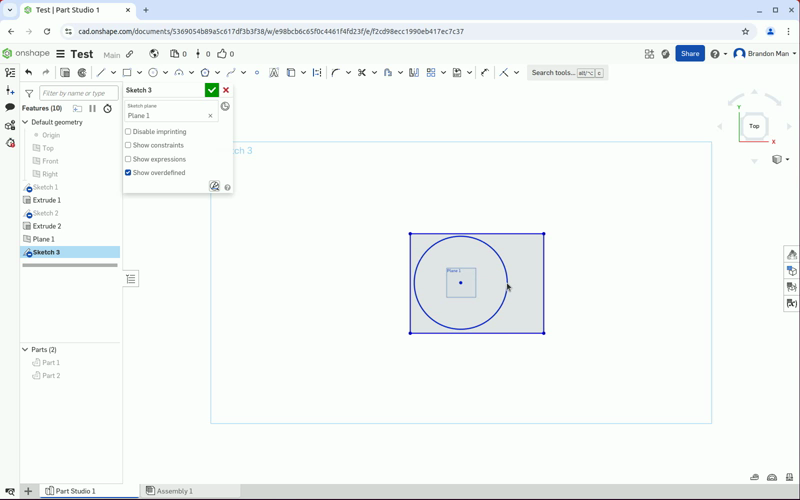
mouse_move(532, 309)
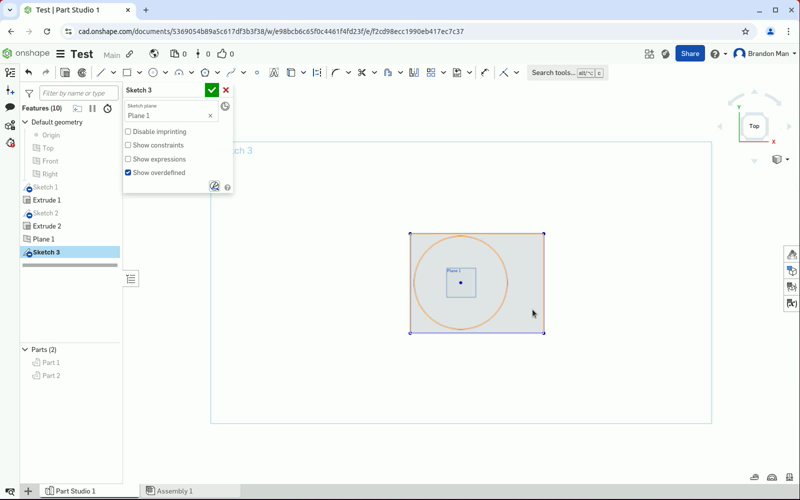
click(532, 309)
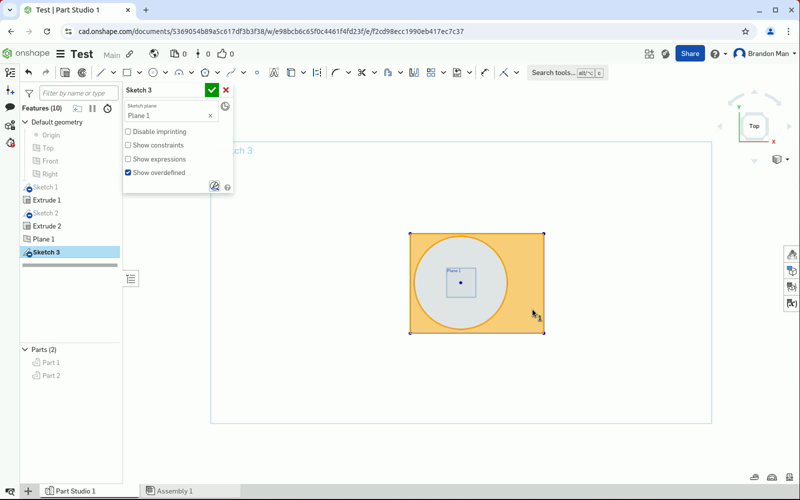
mouse_move(73, 352)
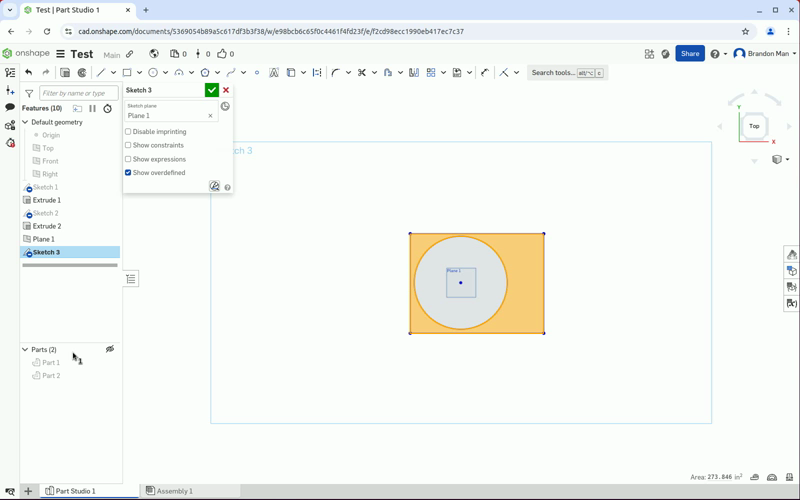
key(shift+y)
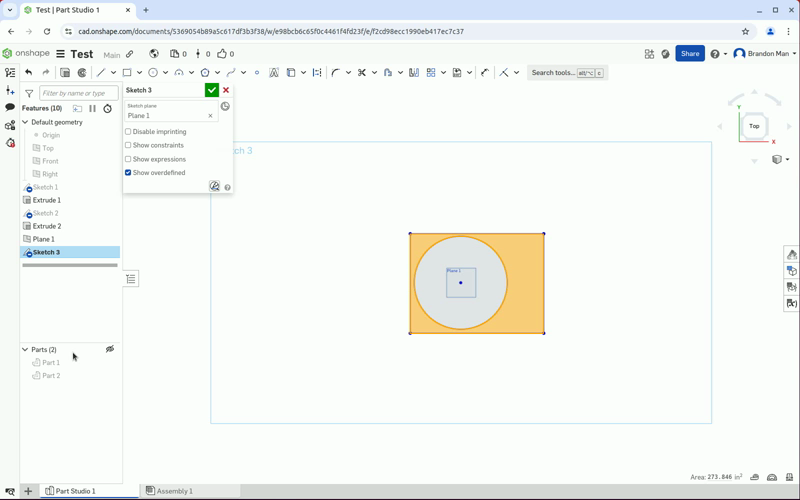
key(shift+e)
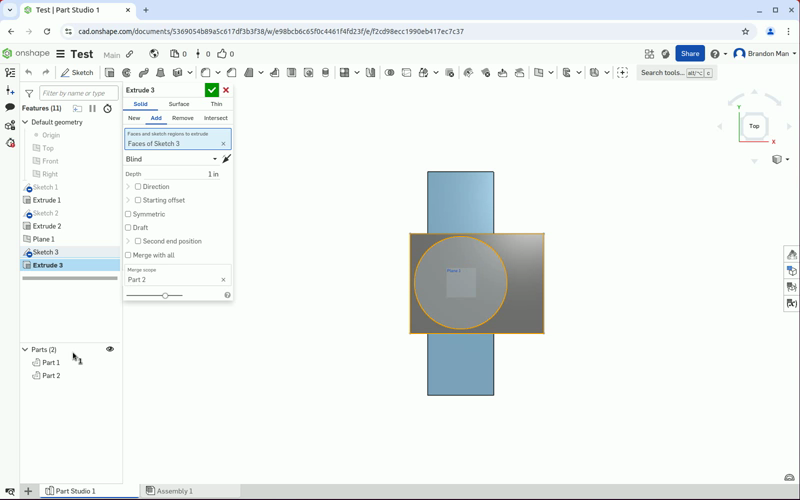
mouse_move(143, 106)
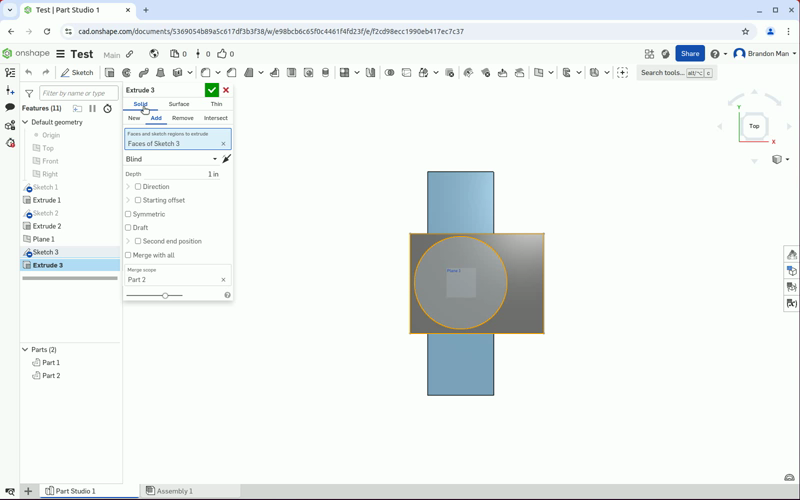
click(143, 106)
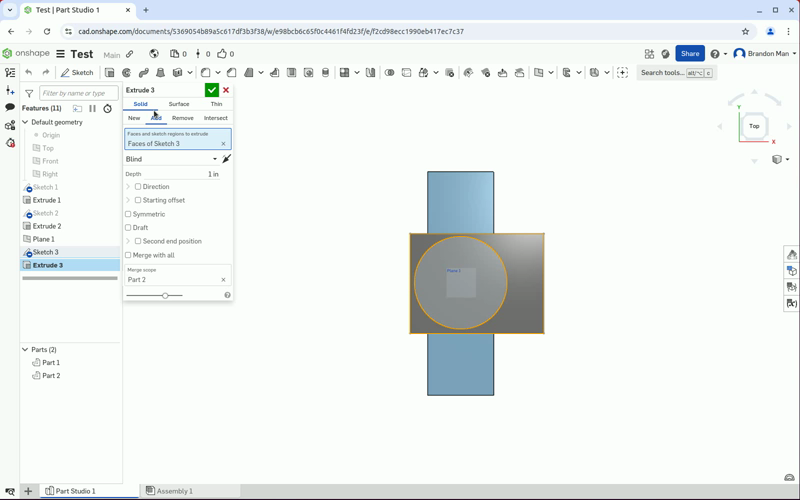
mouse_move(186, 120)
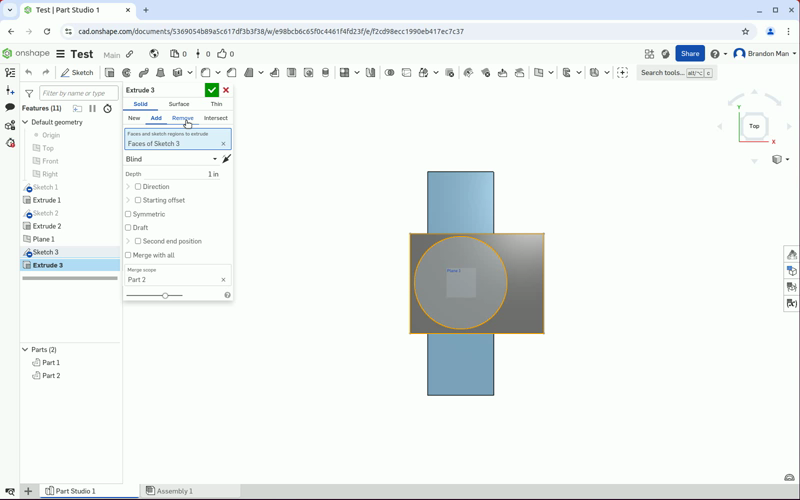
click(186, 120)
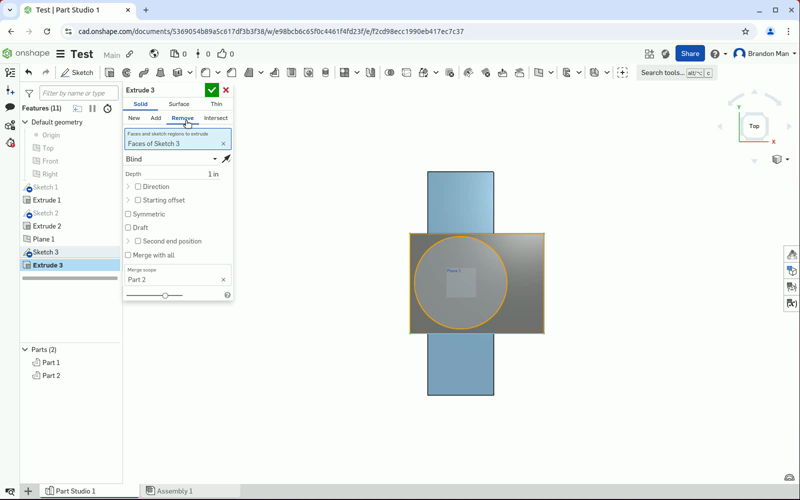
key(tab, 4)
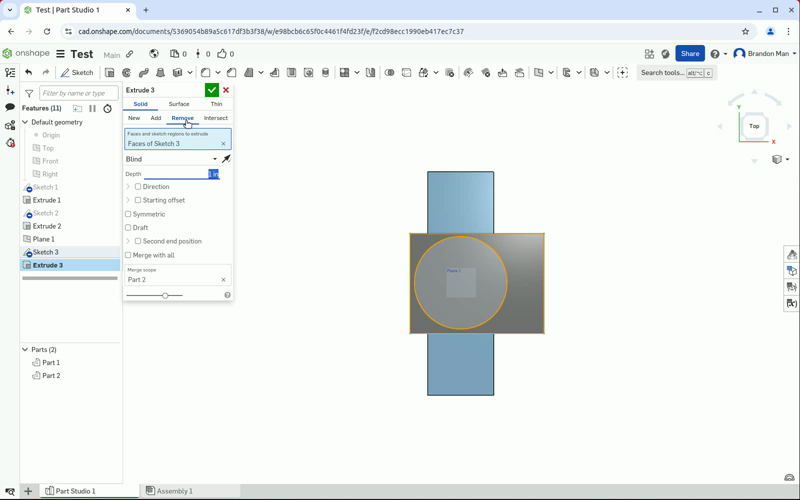
text(8.666)
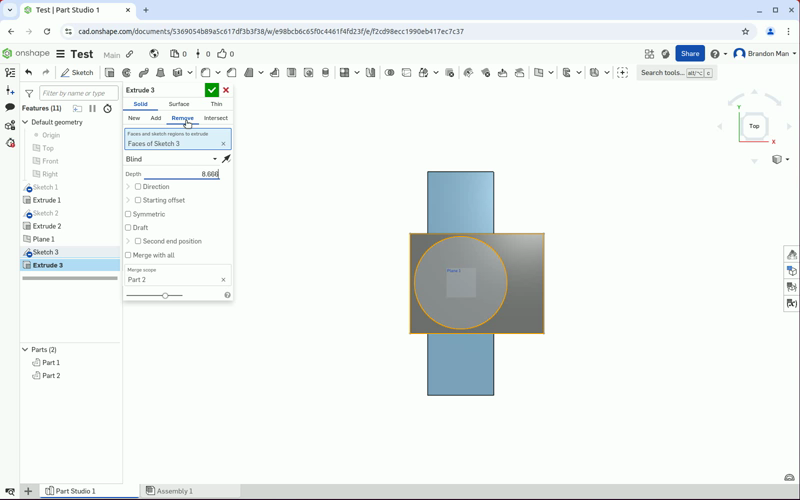
key(tab, 6)
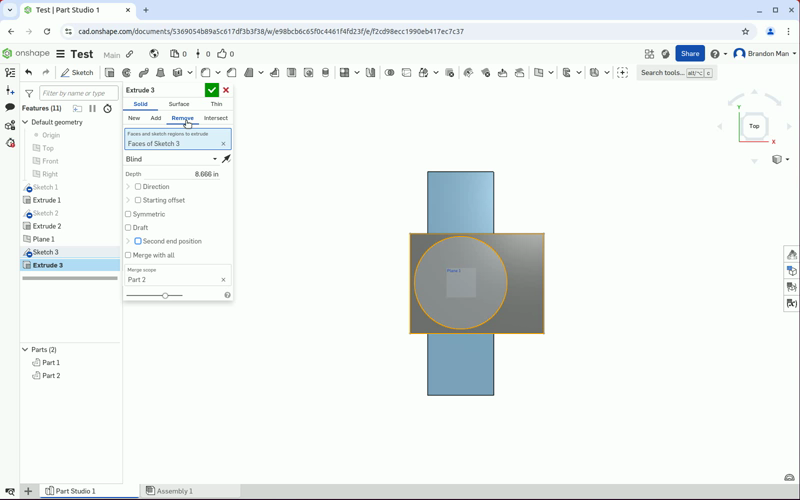
key(space)
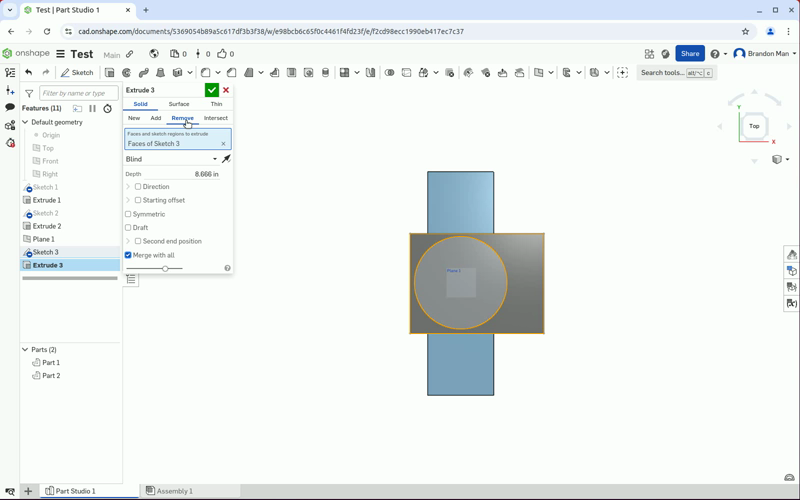
key(enter)
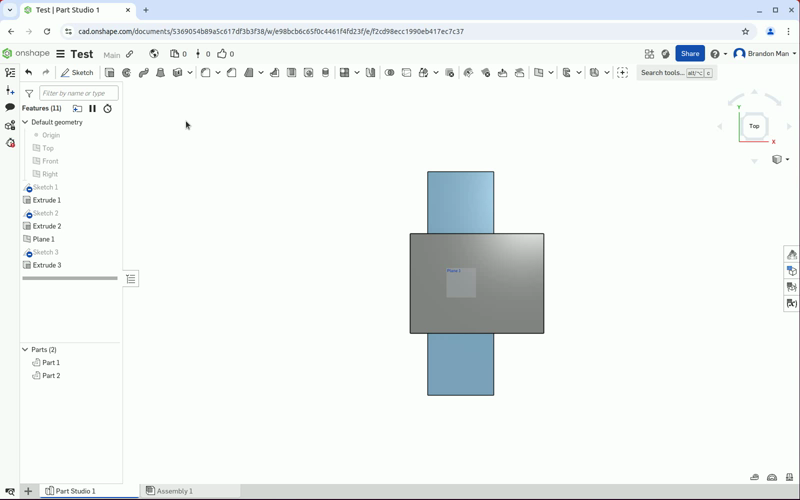
key(shift+h)
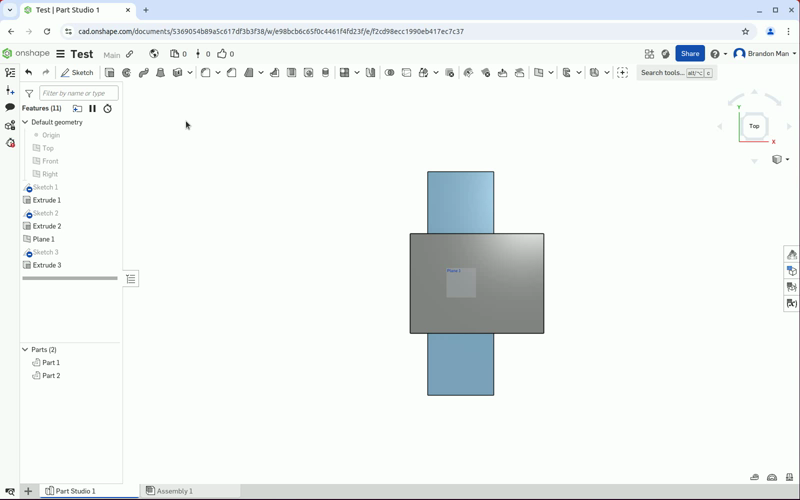
key(shift+h)
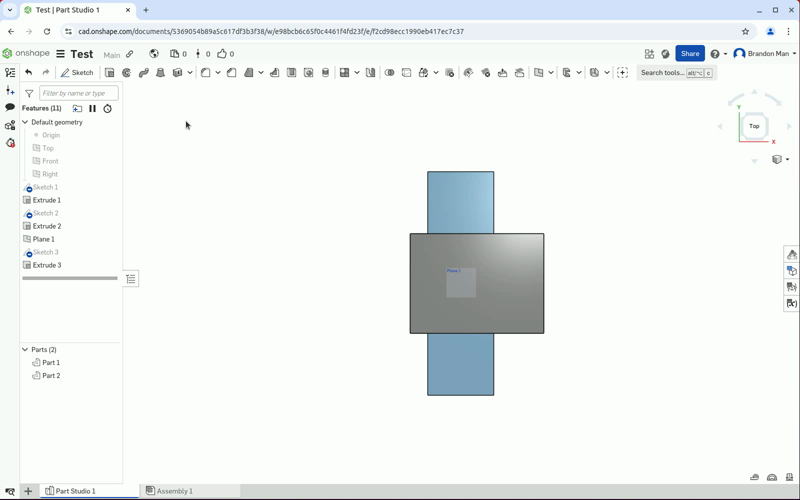
mouse_move(73, 189)
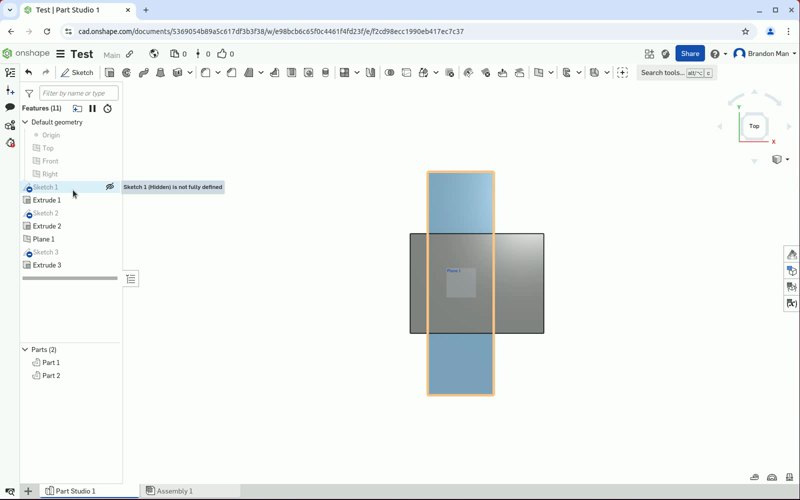
click(73, 189)
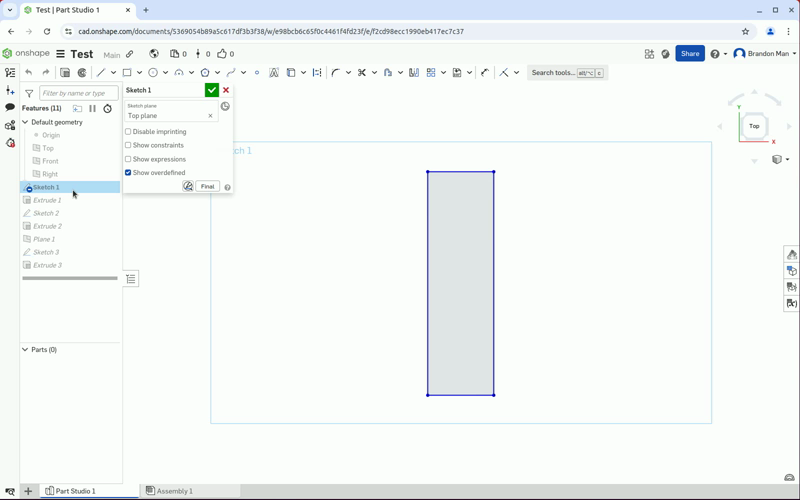
mouse_move(229, 92)
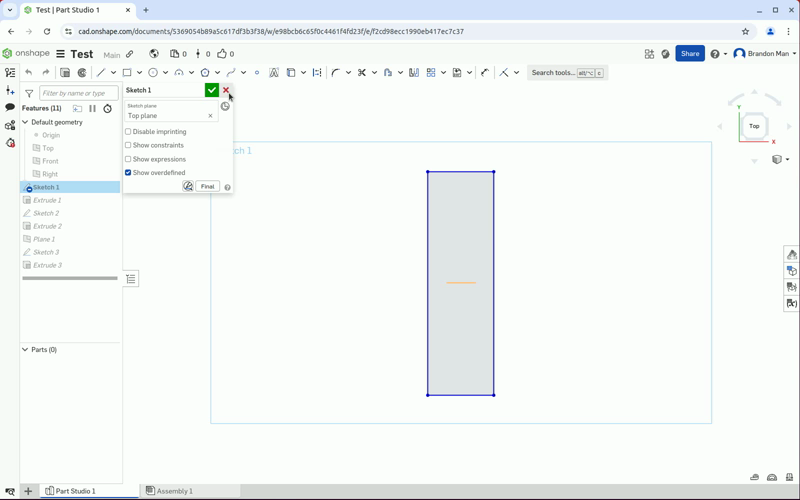
click(229, 92)
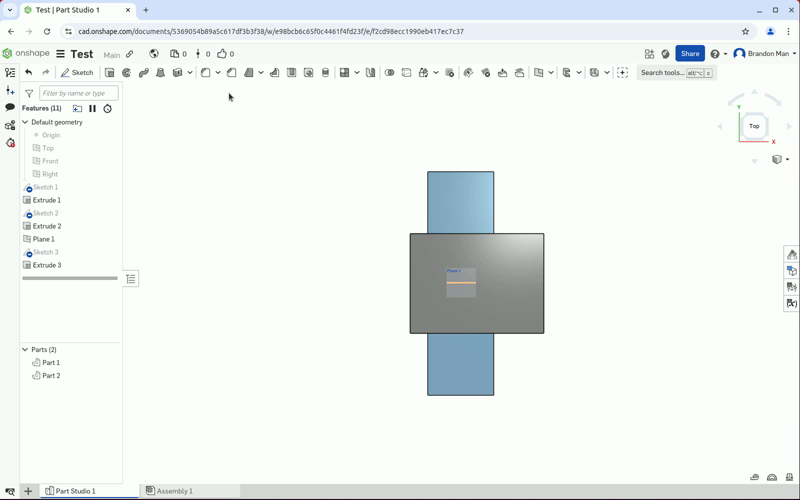
mouse_move(541, 75)
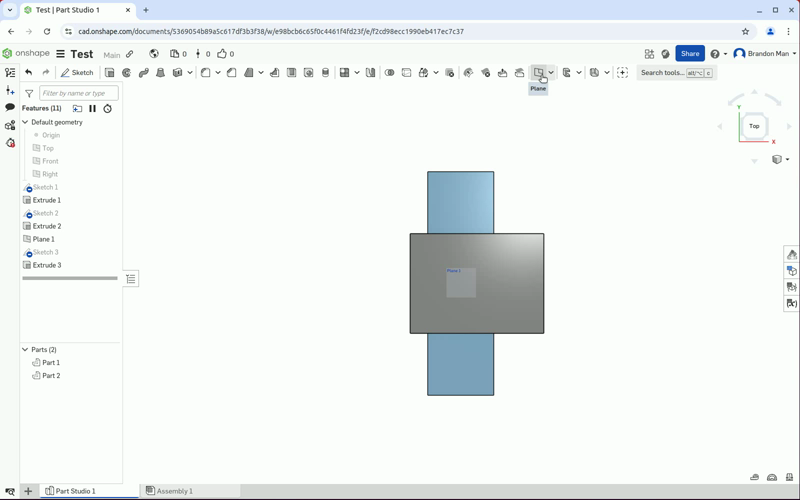
click(541, 75)
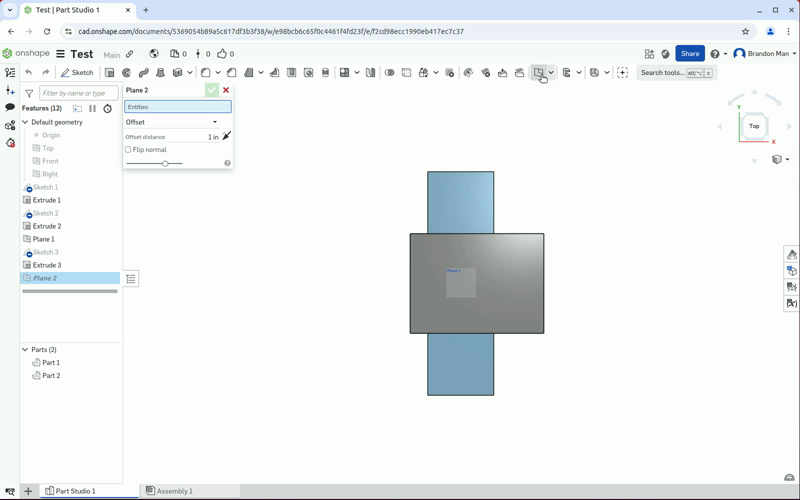
mouse_move(73, 150)
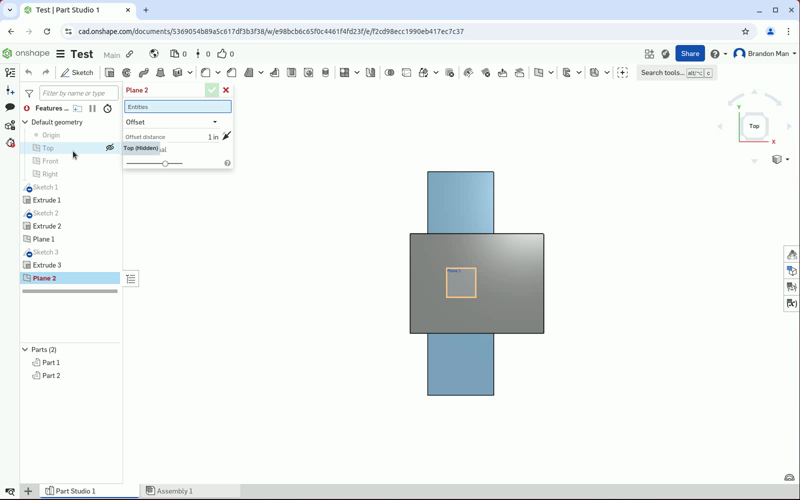
click(73, 150)
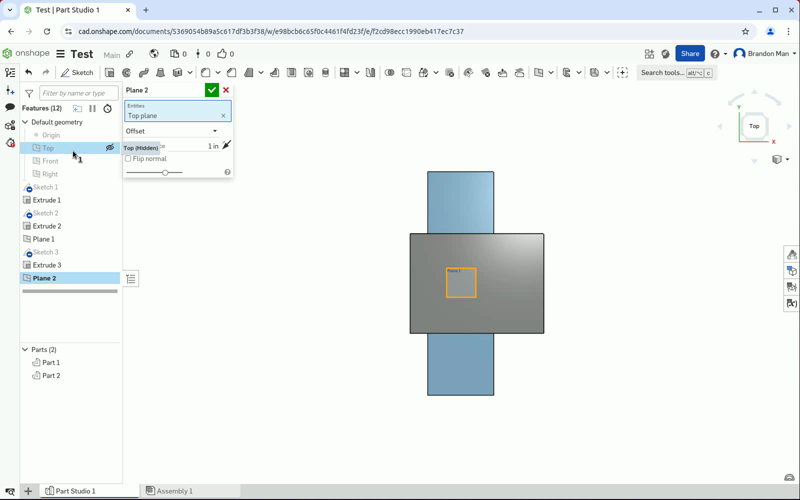
key(tab, 2)
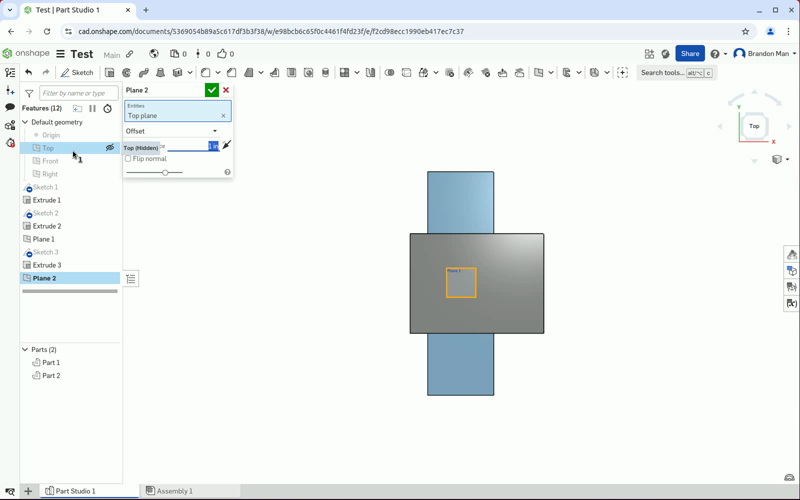
text(10.352)
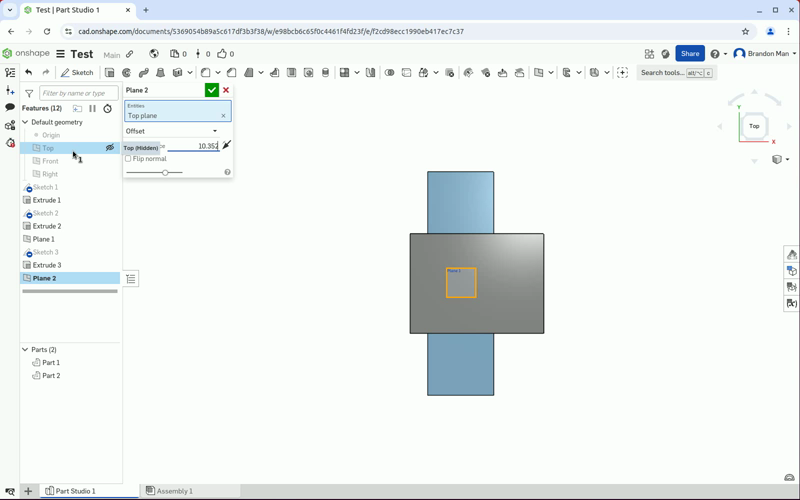
key(enter, 2)
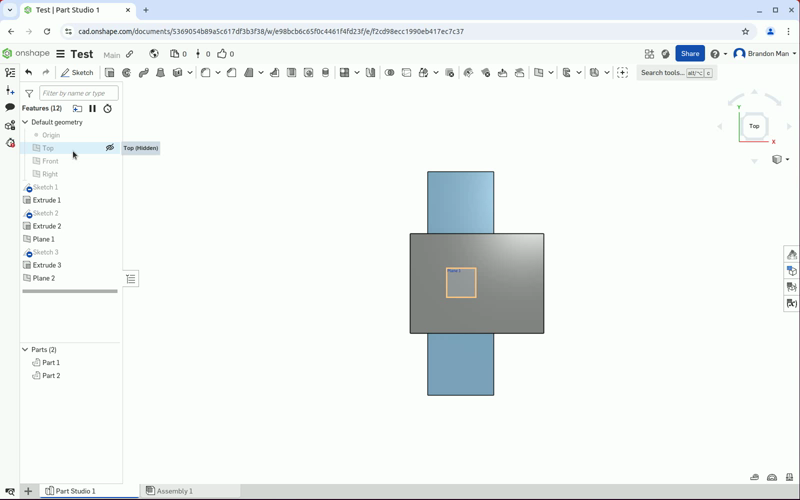
key(shift+s)
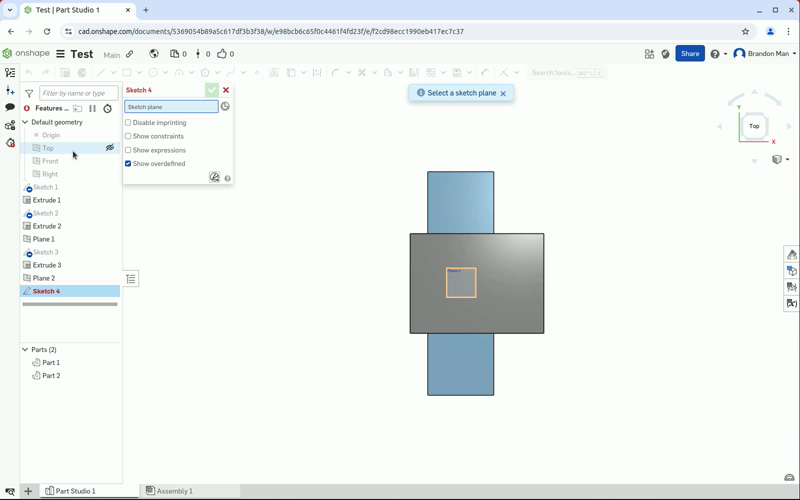
mouse_move(73, 280)
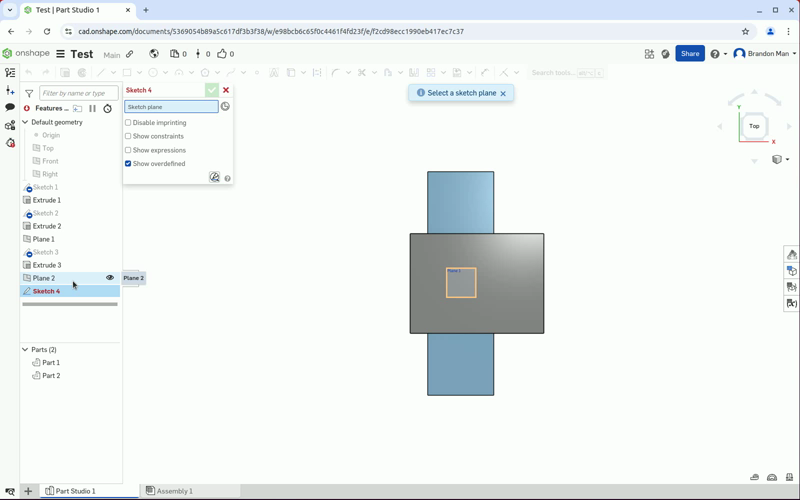
click(73, 280)
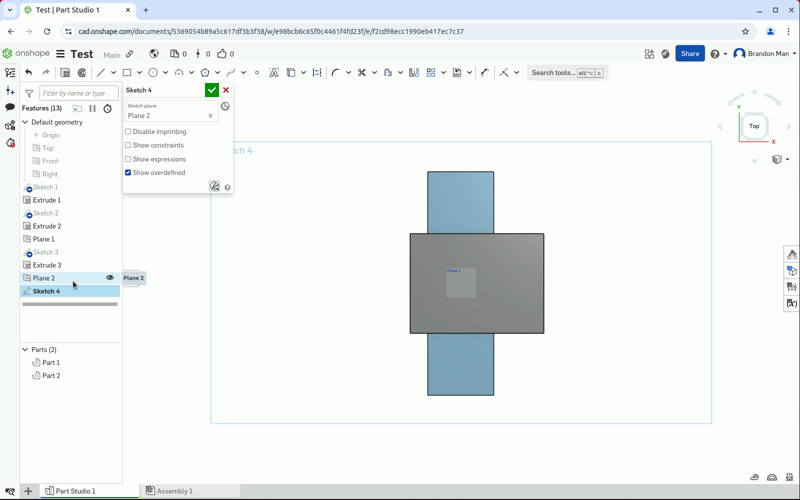
mouse_move(73, 352)
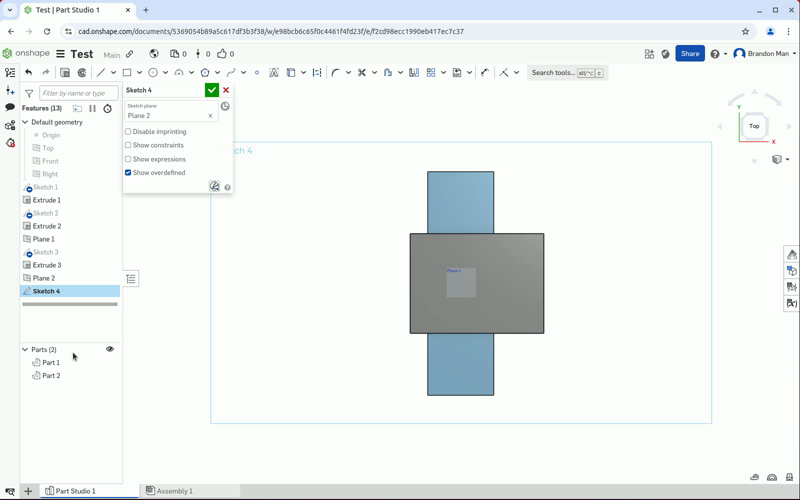
key(y)
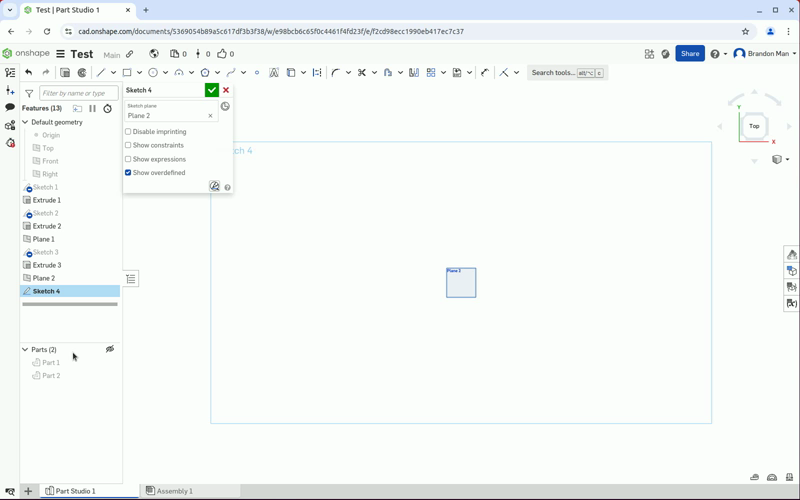
key(l)
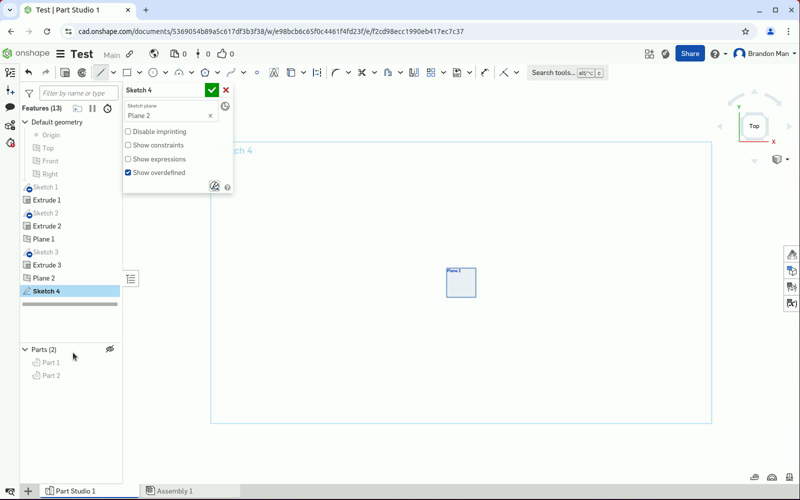
key_down(shift)
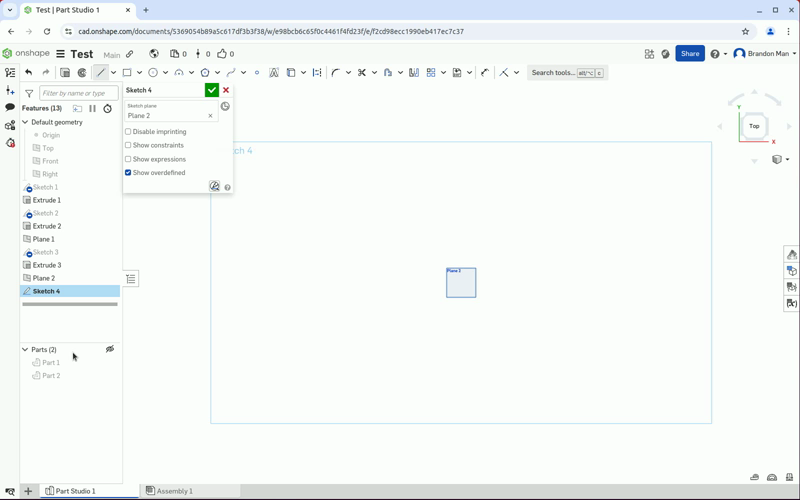
mouse_move(417, 232)
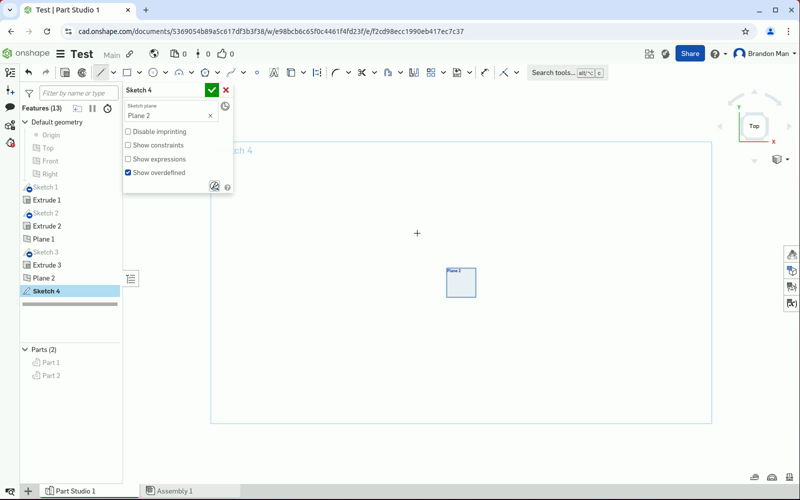
click(417, 232)
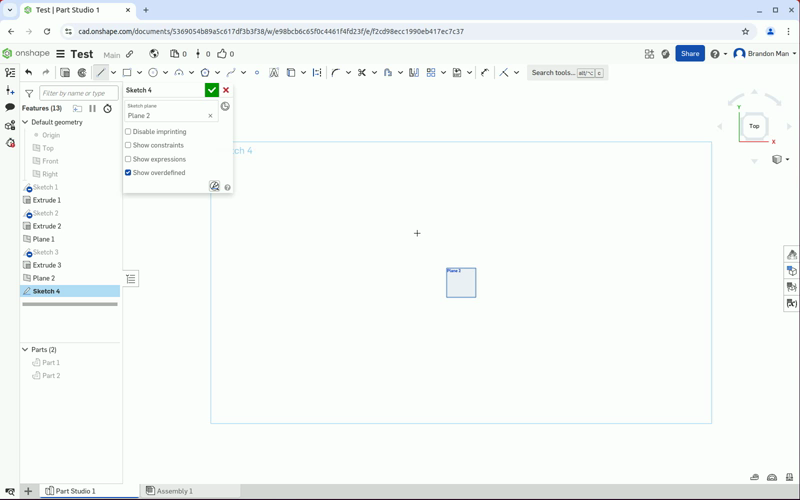
key_up(shift)
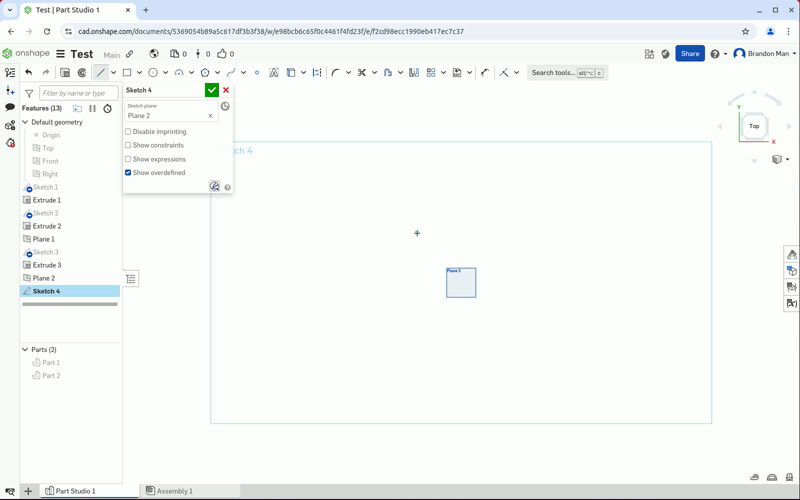
key_down(shift)
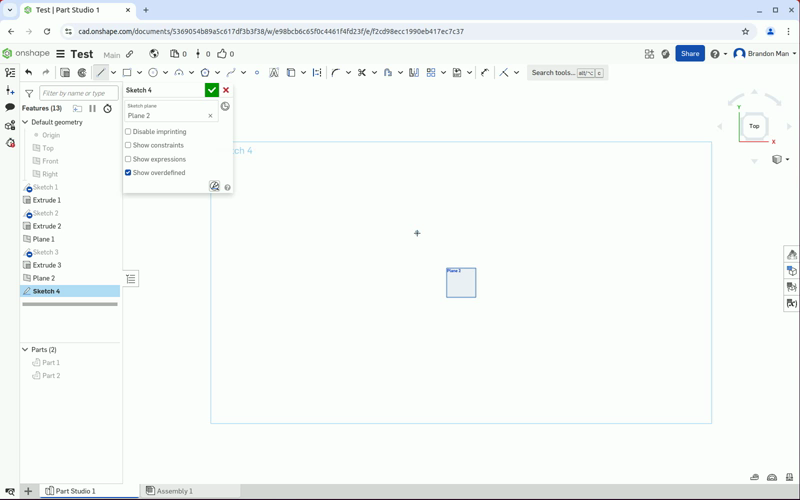
mouse_move(447, 232)
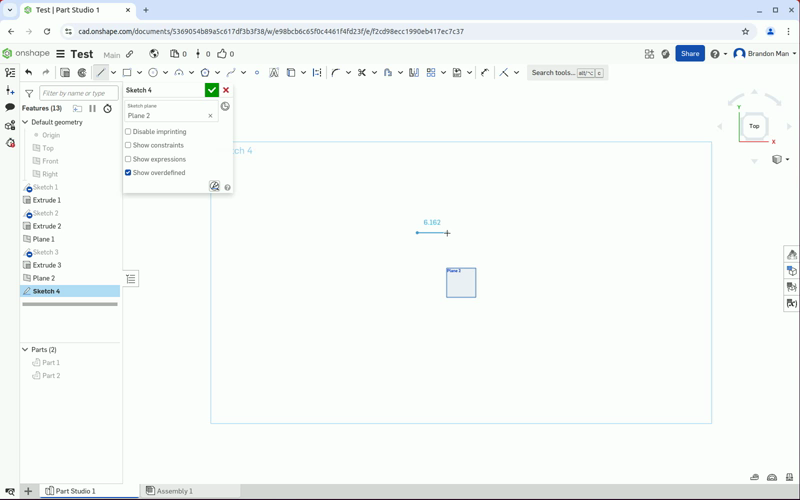
mouse_move(427, 232)
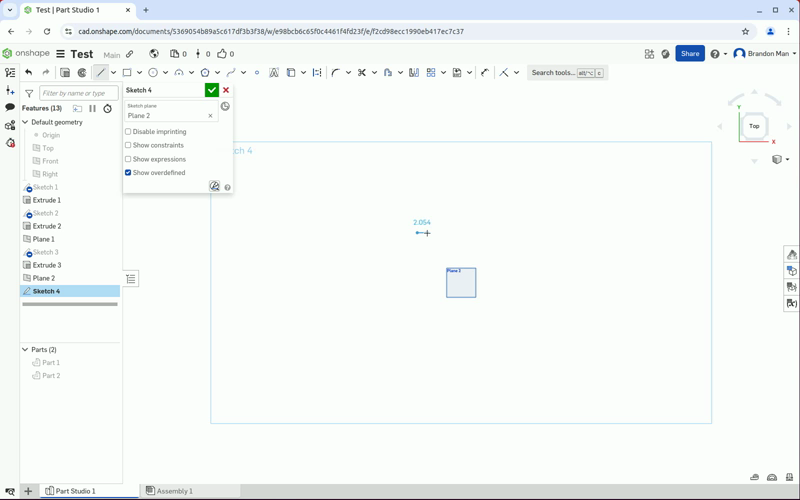
click(427, 232)
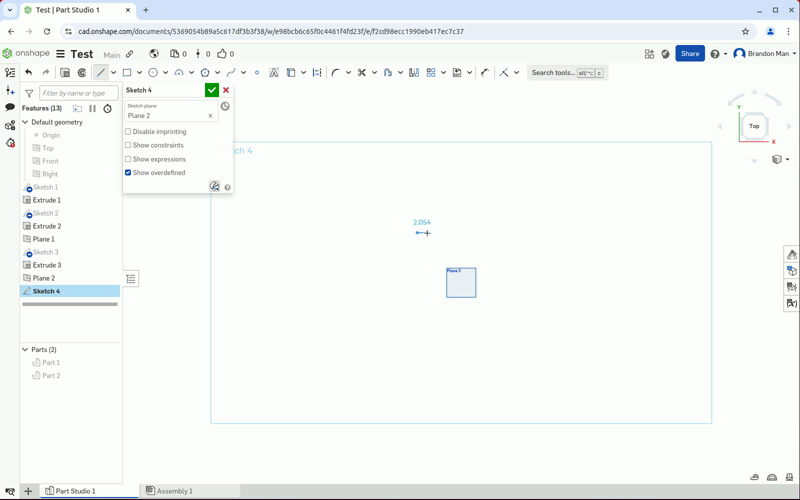
key_up(shift)
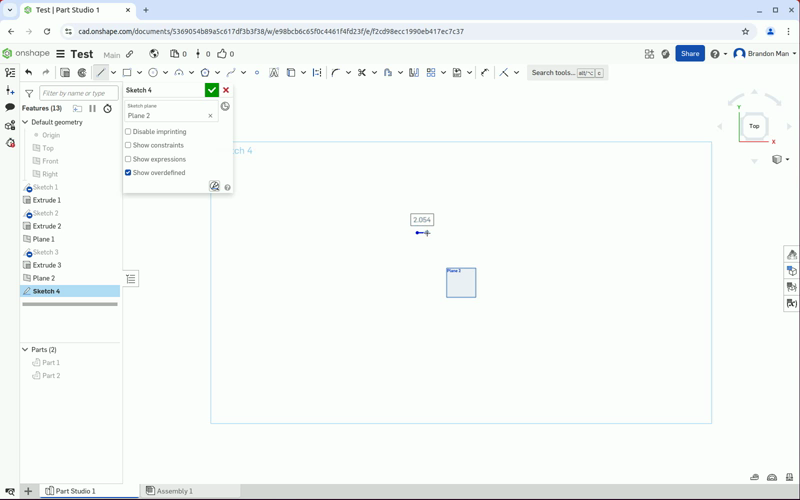
key_down(shift)
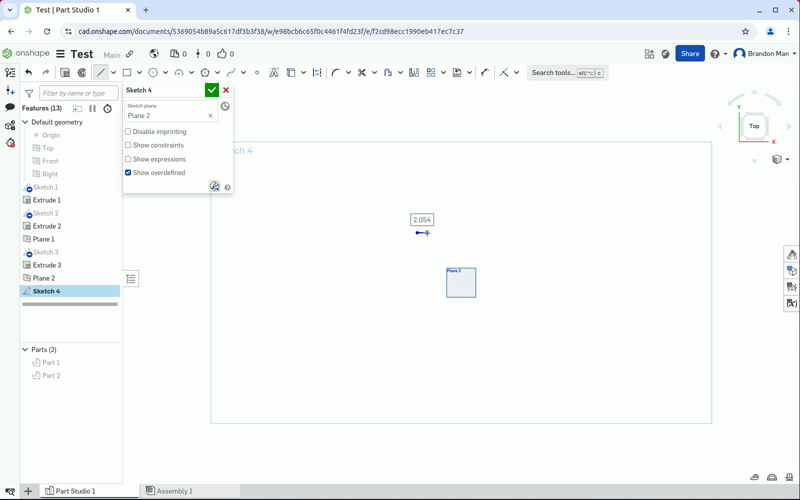
mouse_move(427, 170)
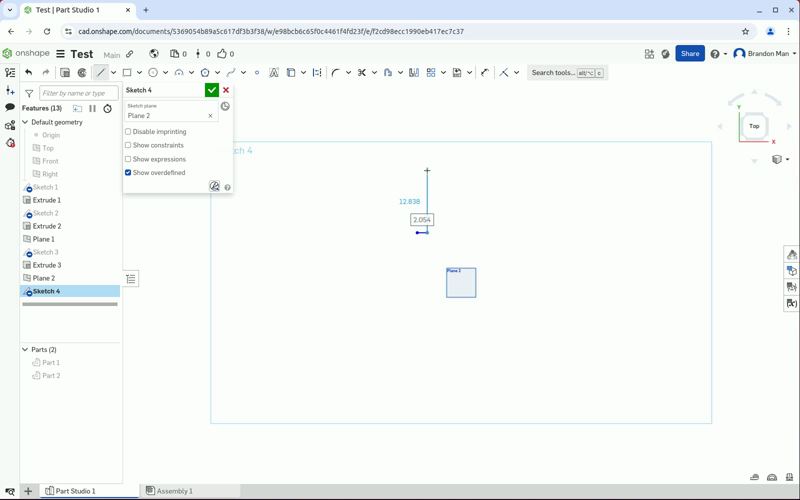
click(427, 170)
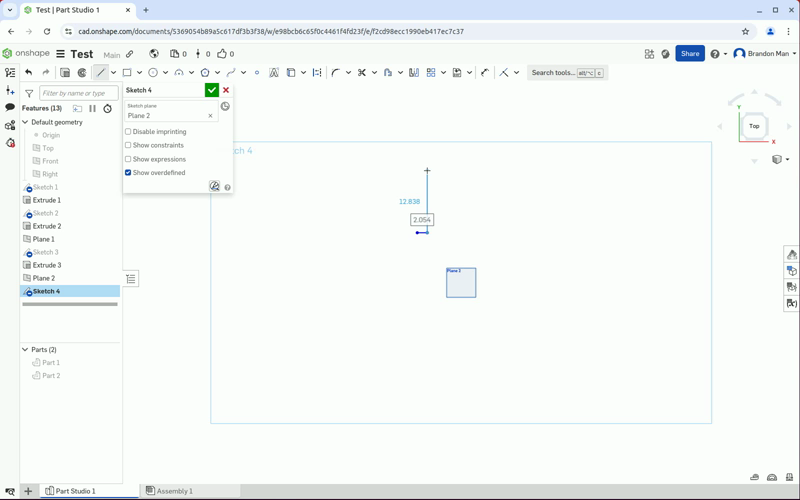
key_up(shift)
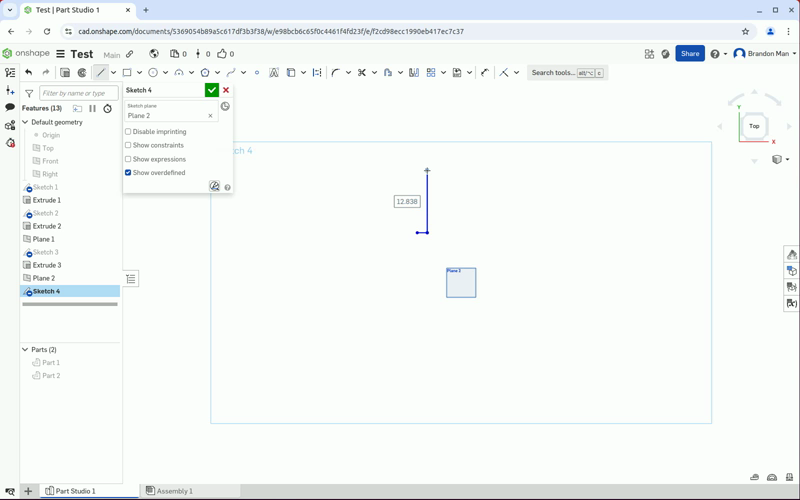
key_down(shift)
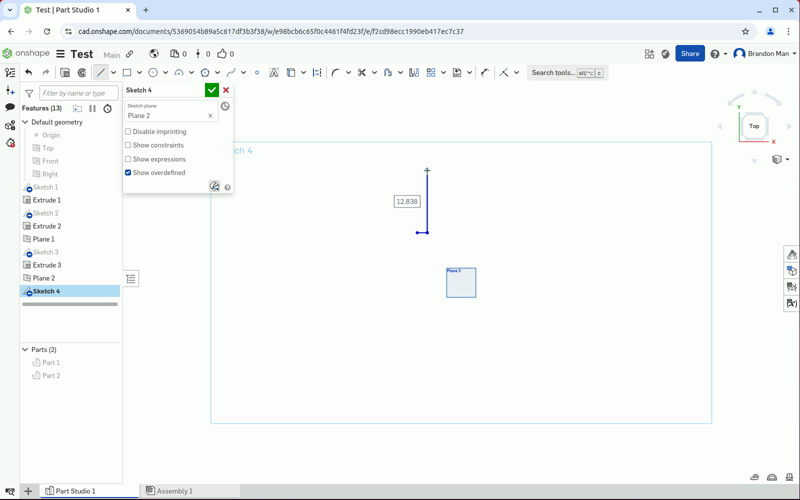
mouse_move(493, 170)
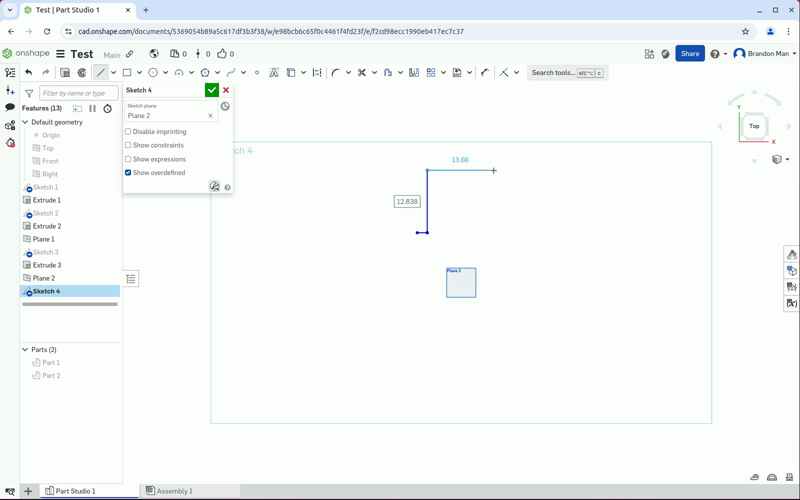
click(493, 170)
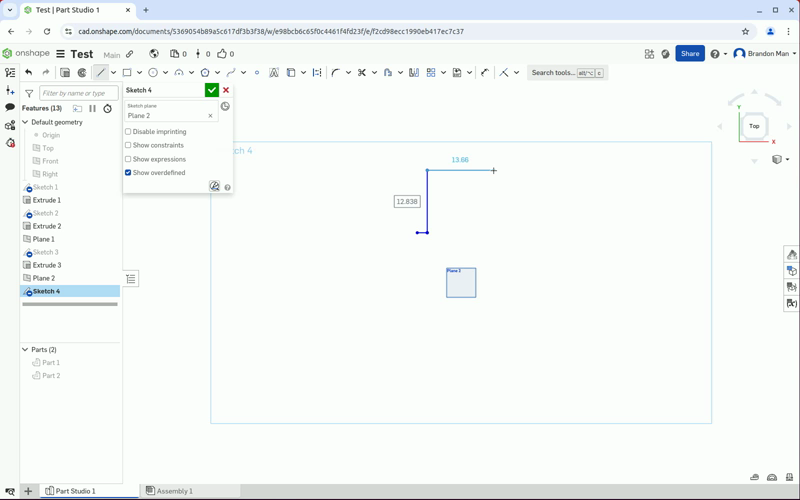
key_up(shift)
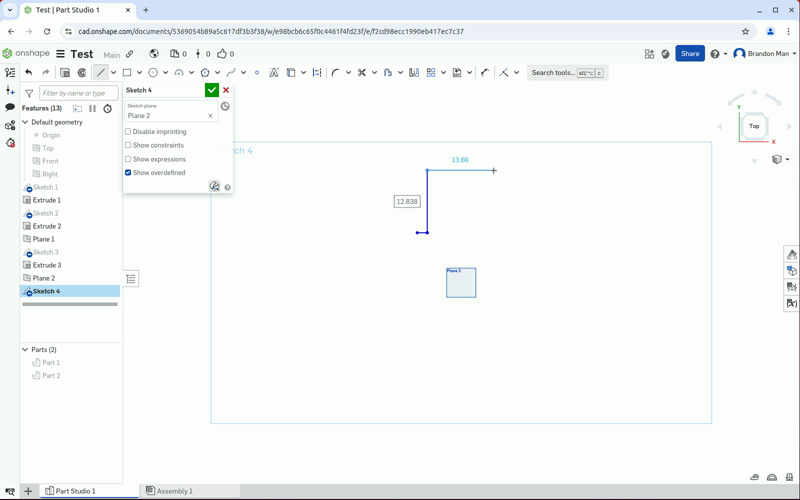
key_down(shift)
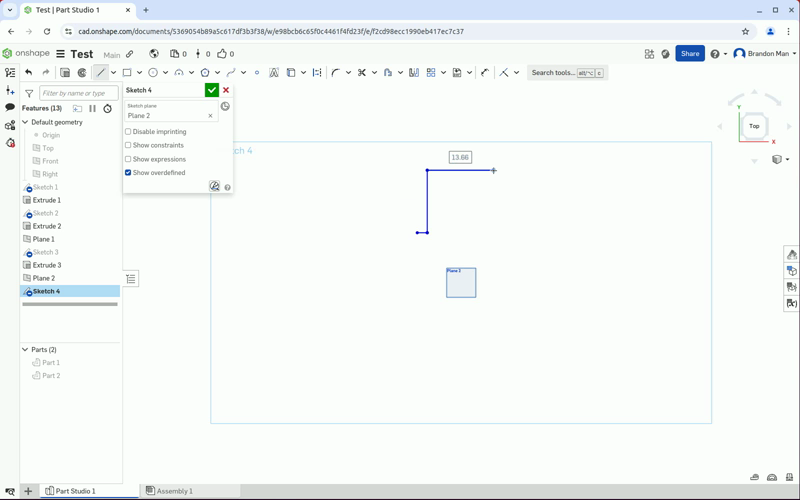
mouse_move(493, 232)
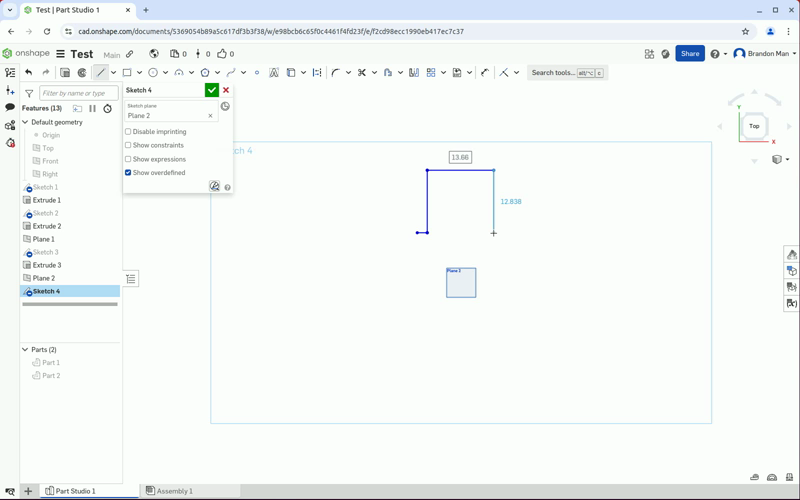
click(493, 232)
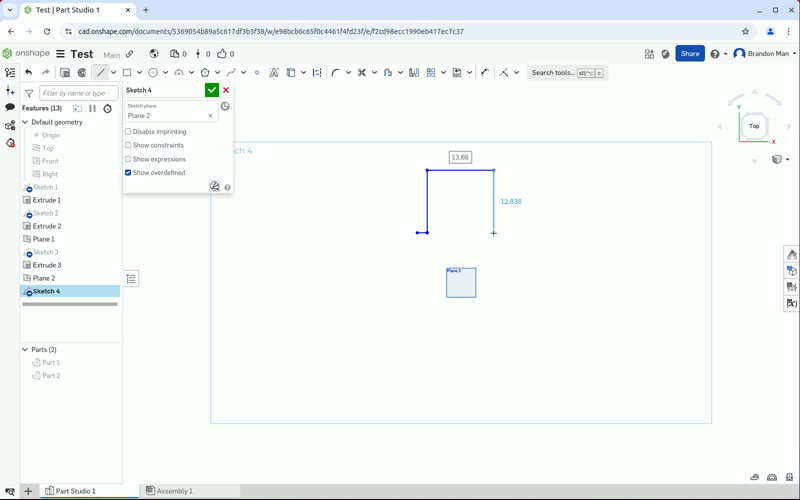
key_up(shift)
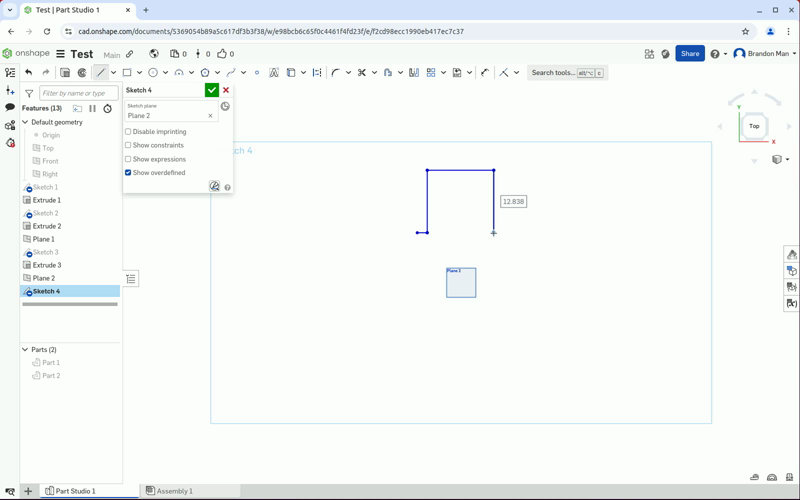
key_down(shift)
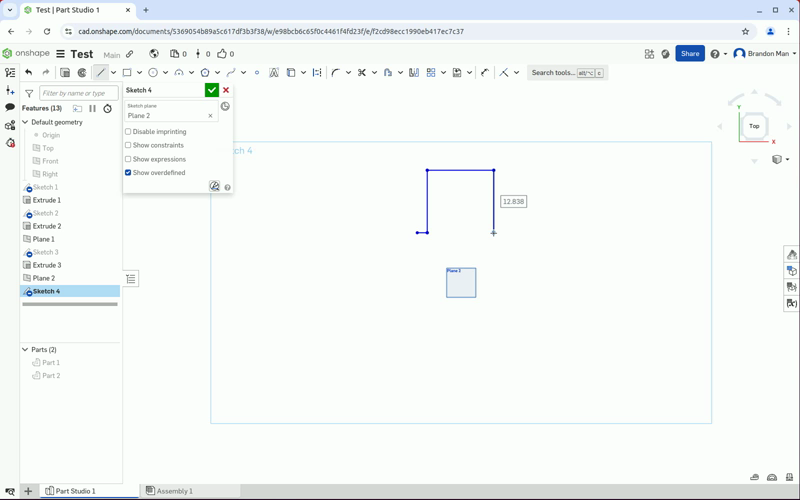
mouse_move(523, 232)
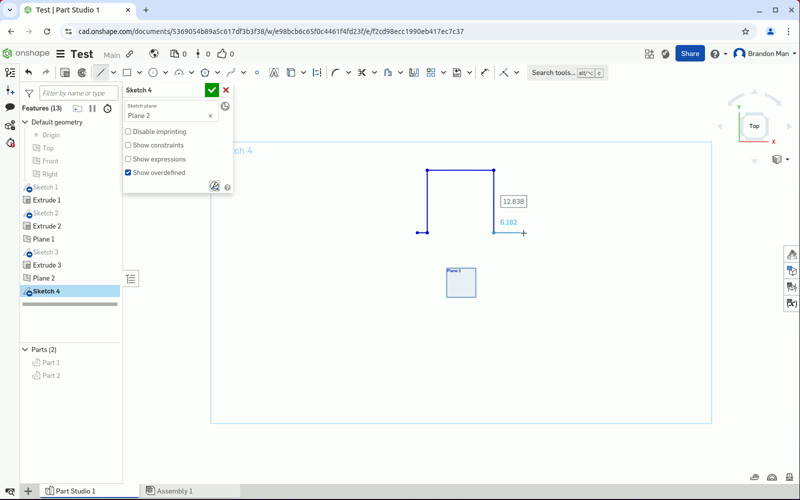
mouse_move(501, 232)
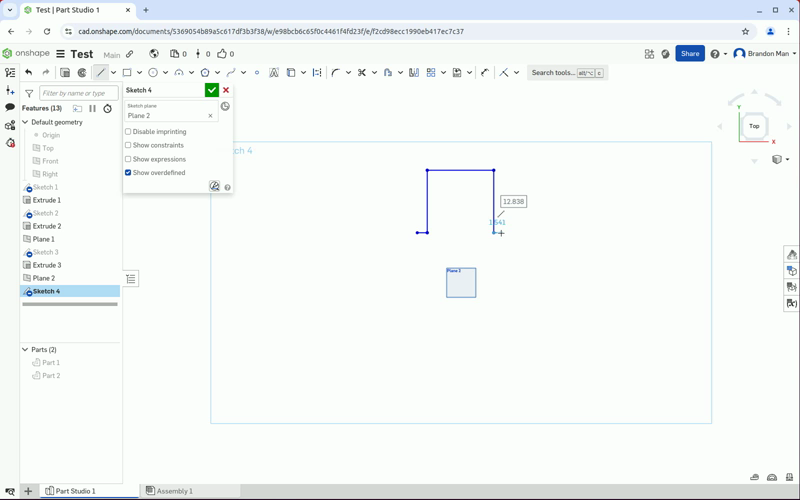
scroll(6)
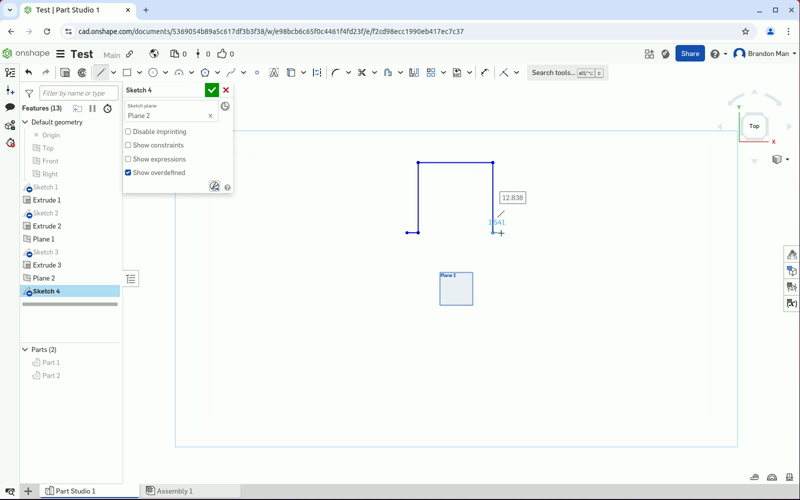
scroll(6)
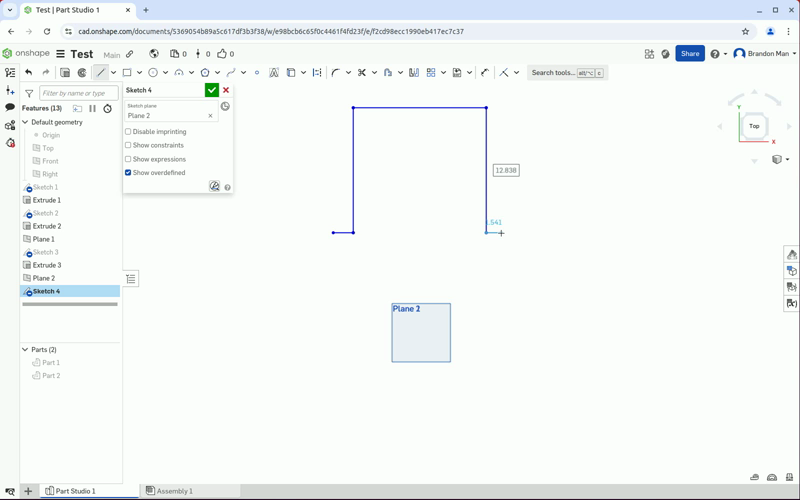
scroll(6)
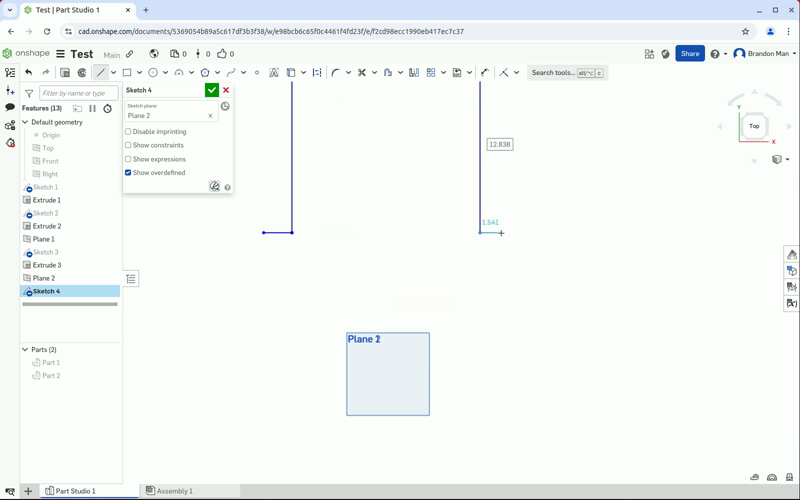
scroll(6)
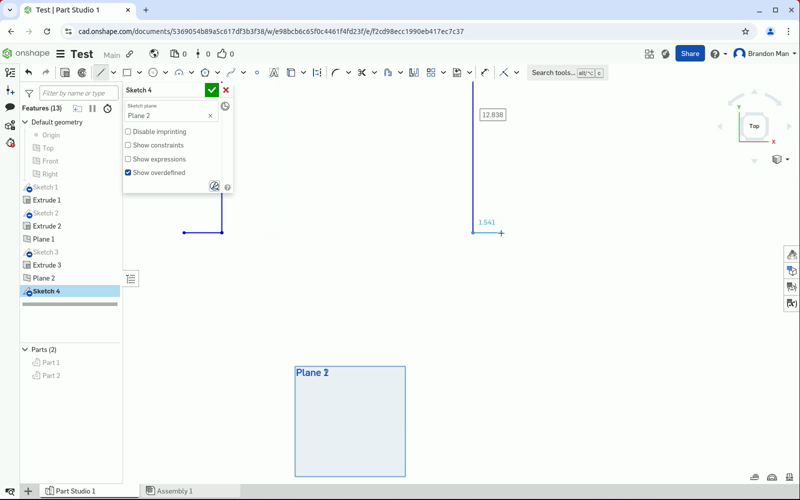
scroll(6)
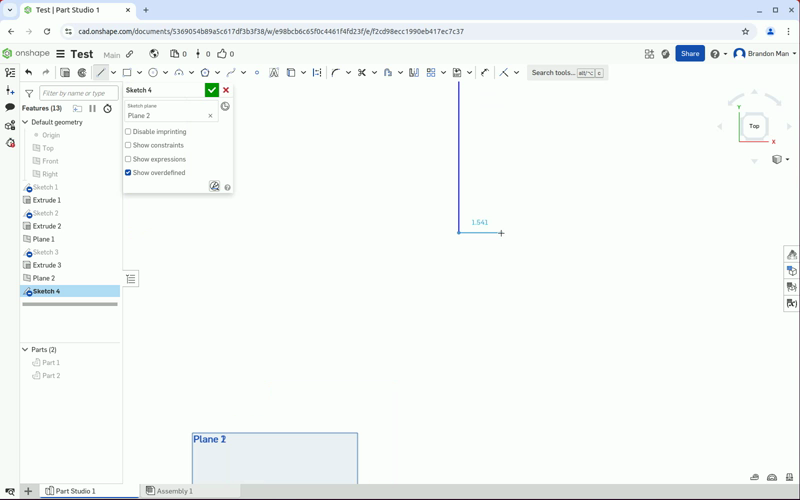
scroll(6)
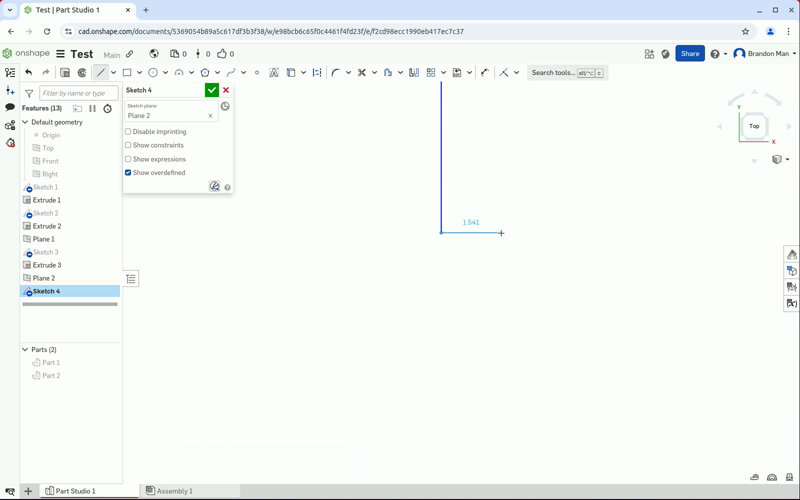
scroll(6)
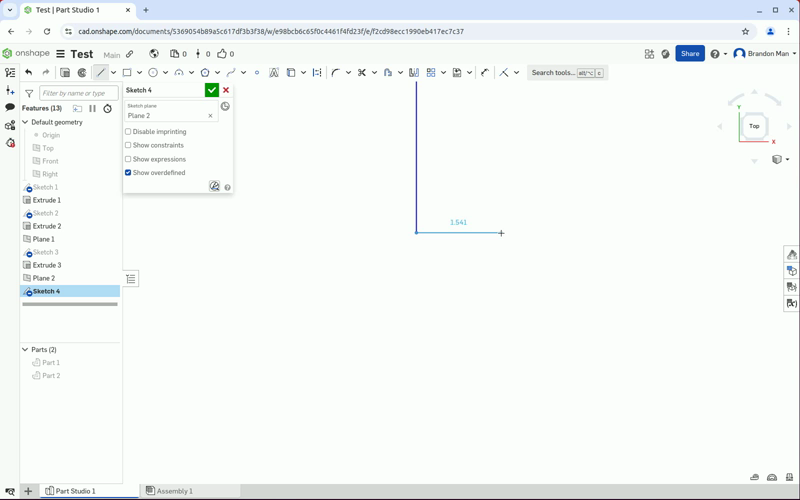
click(501, 232)
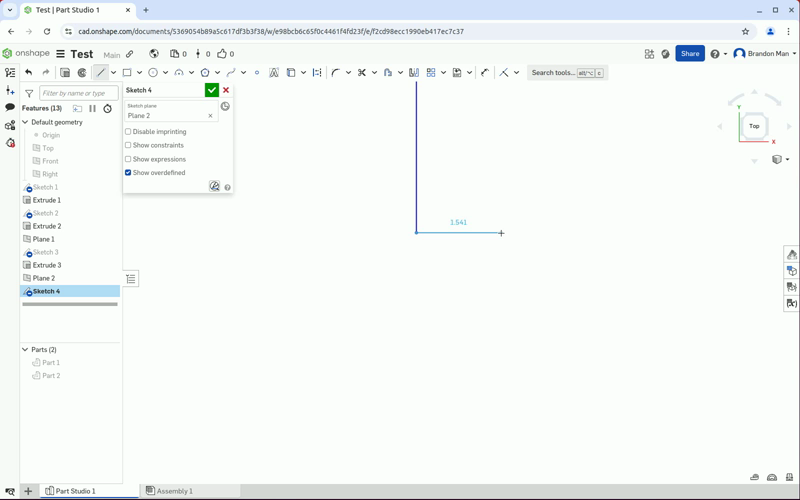
scroll(-6)
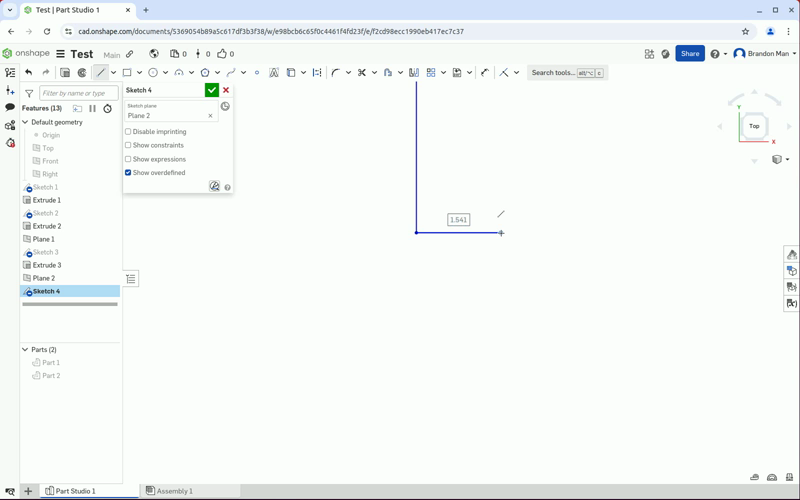
scroll(-6)
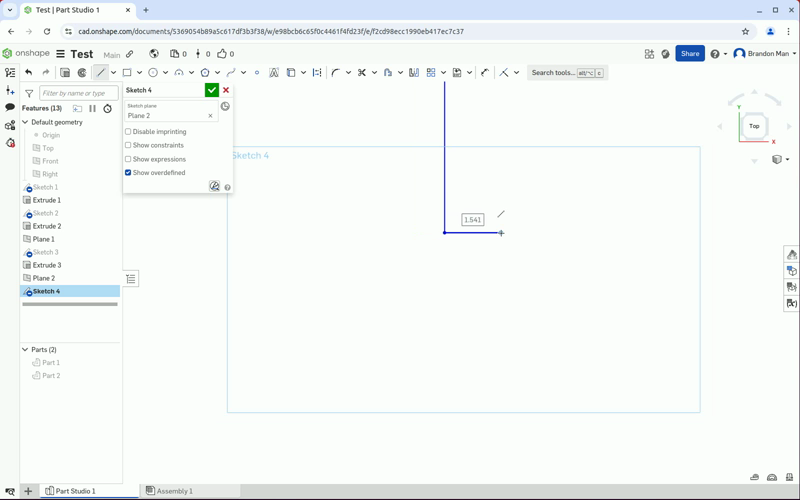
scroll(-6)
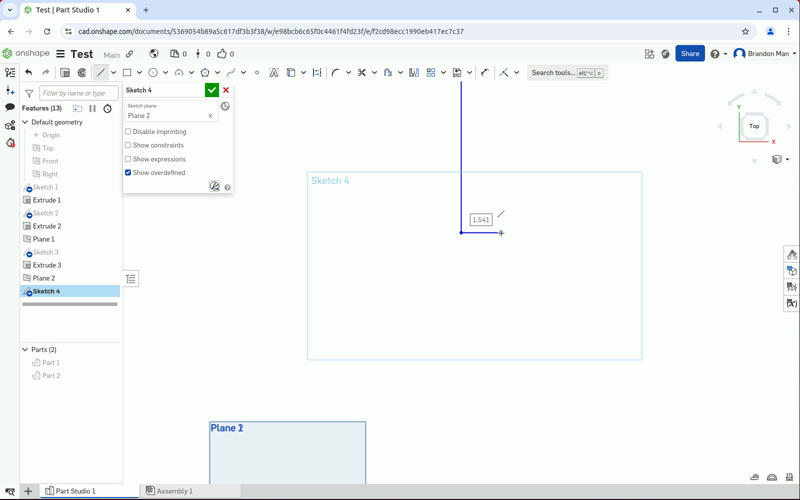
scroll(-6)
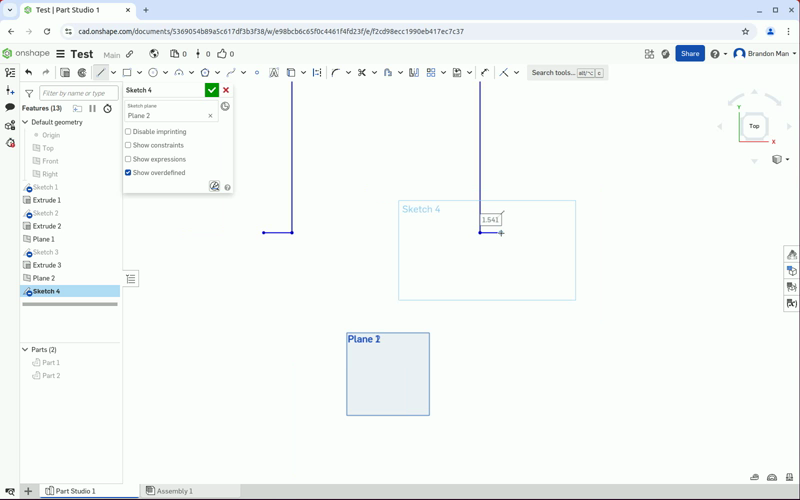
scroll(-6)
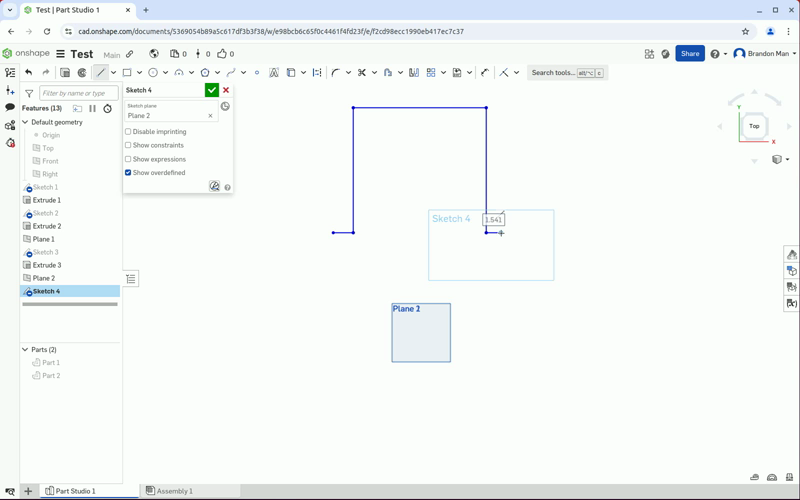
scroll(-6)
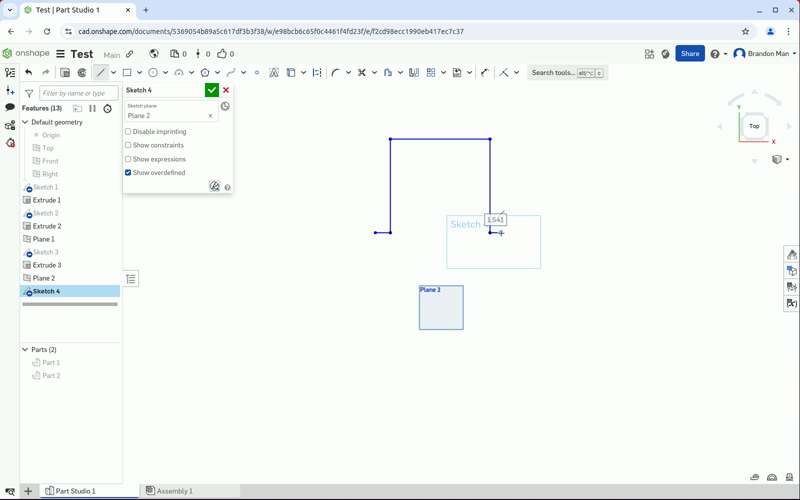
scroll(-6)
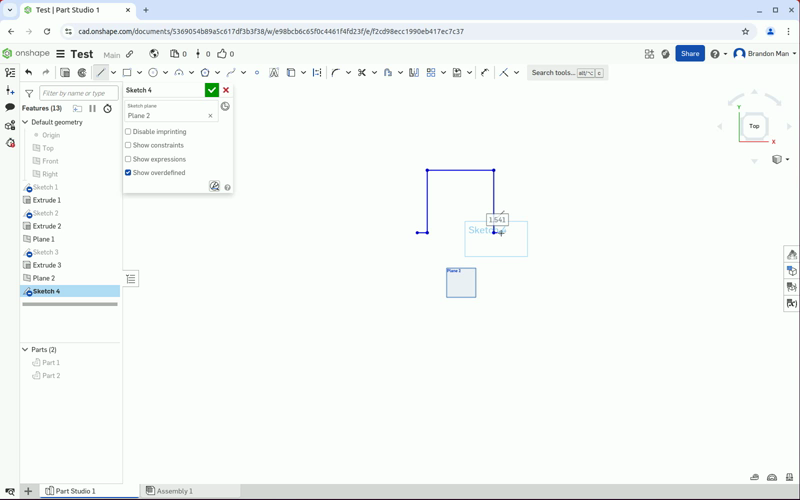
key_up(shift)
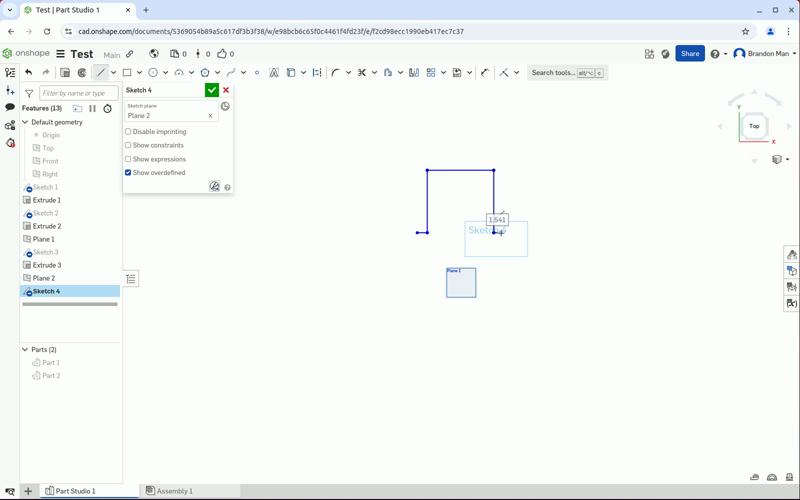
key_down(shift)
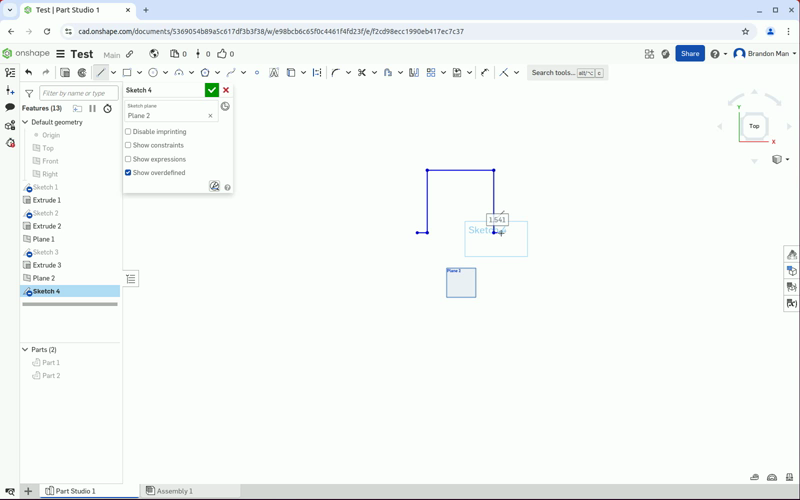
mouse_move(501, 162)
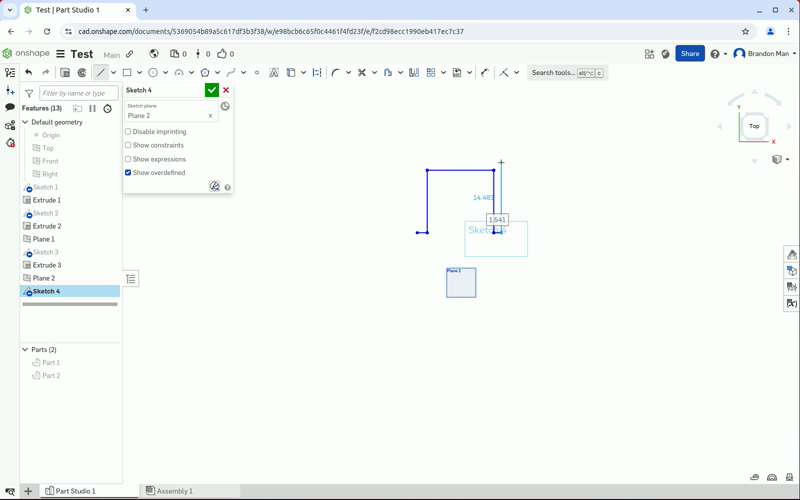
click(501, 162)
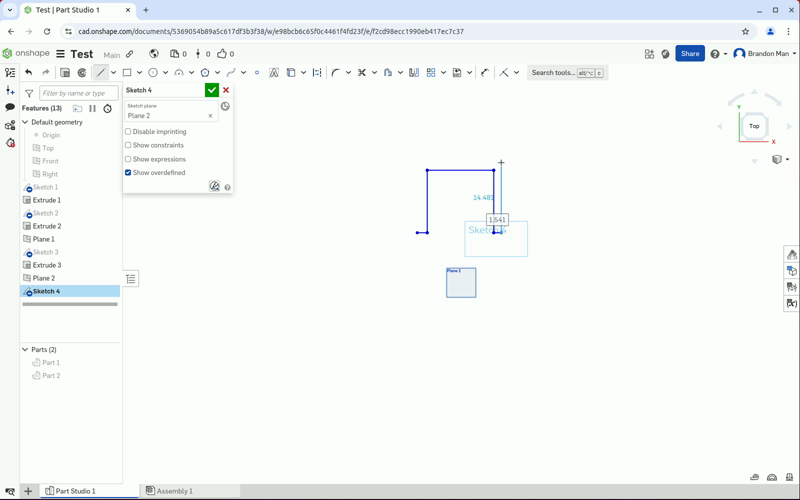
key_up(shift)
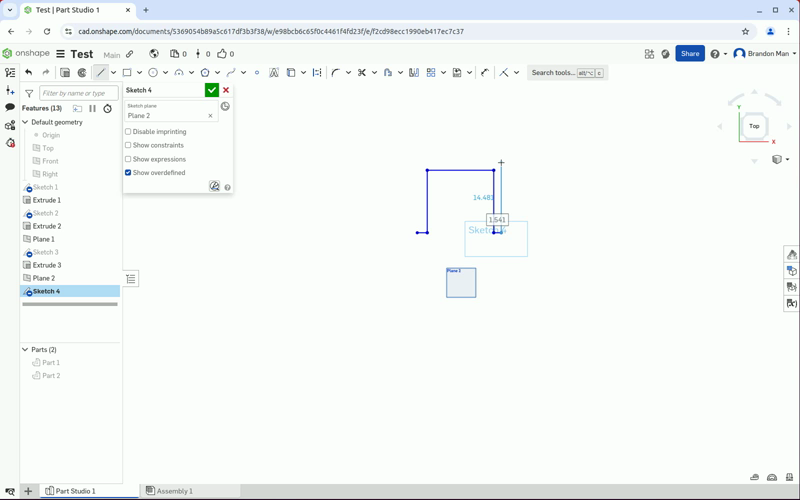
key_down(shift)
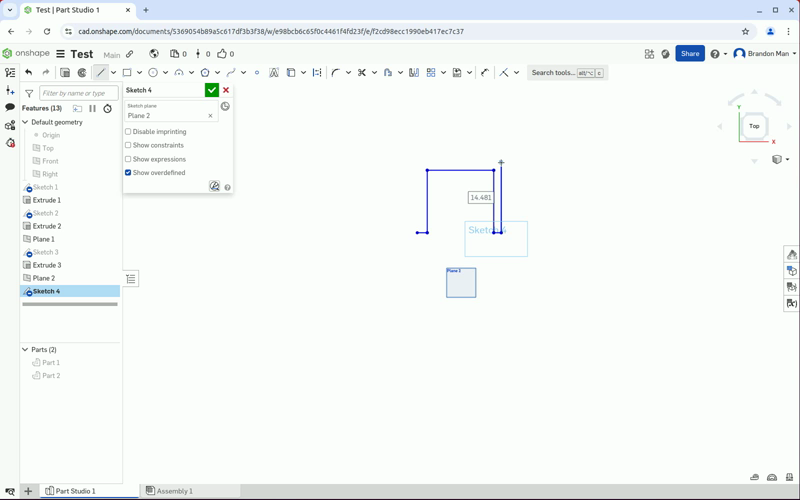
mouse_move(417, 162)
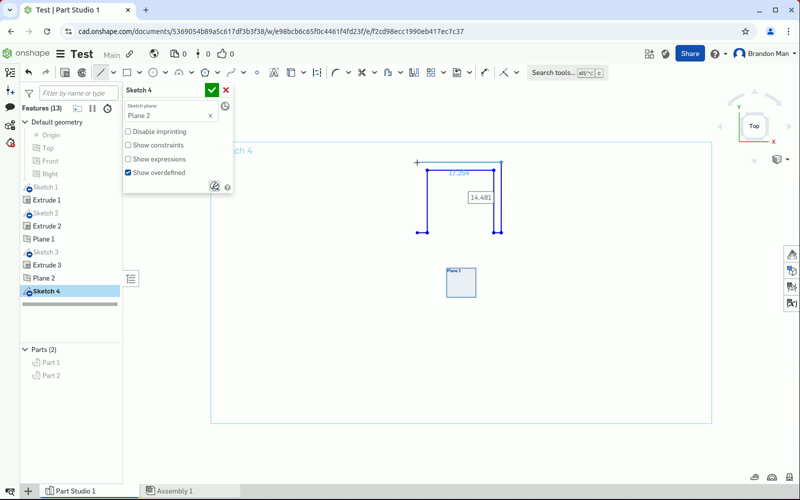
click(417, 162)
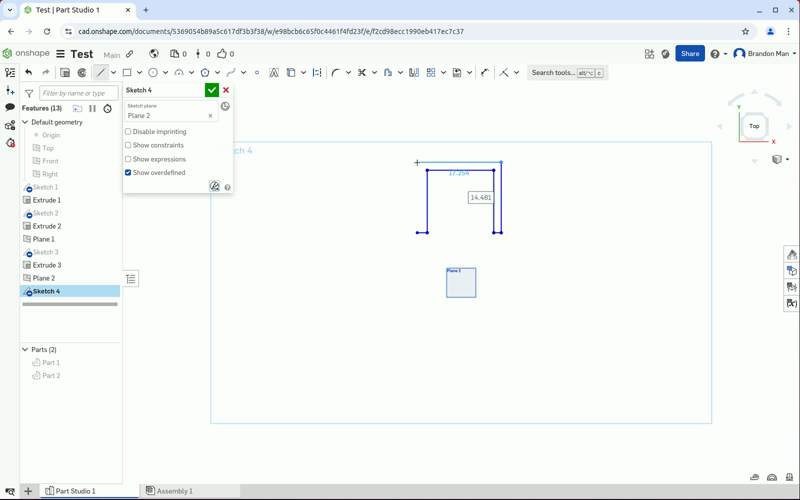
key_up(shift)
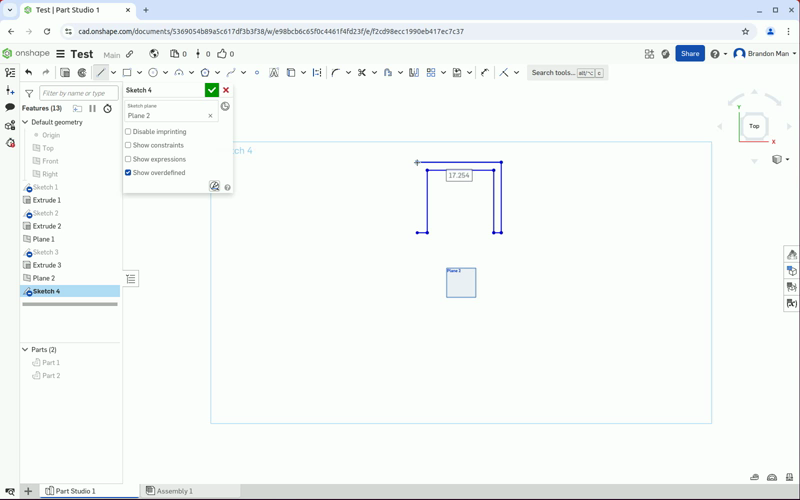
key_down(shift)
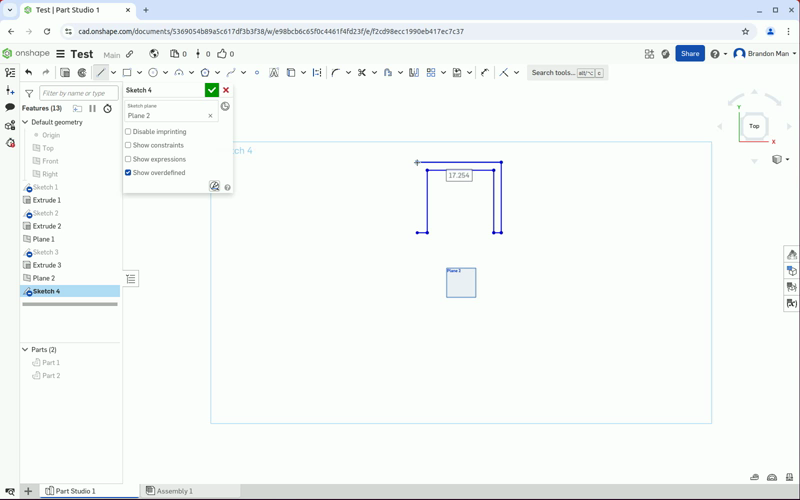
mouse_move(417, 232)
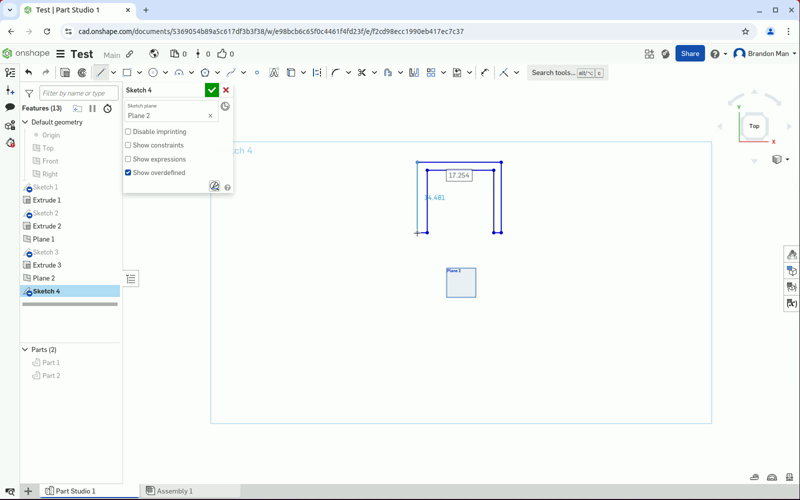
key_up(shift)
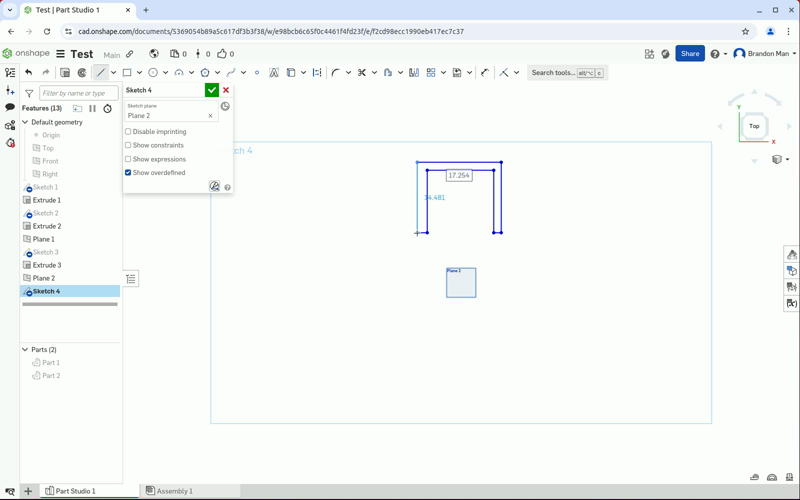
click(417, 232)
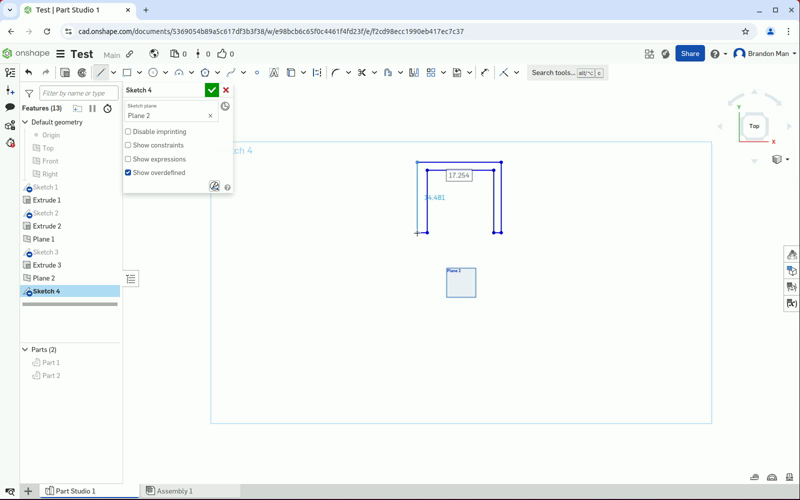
key(esc)
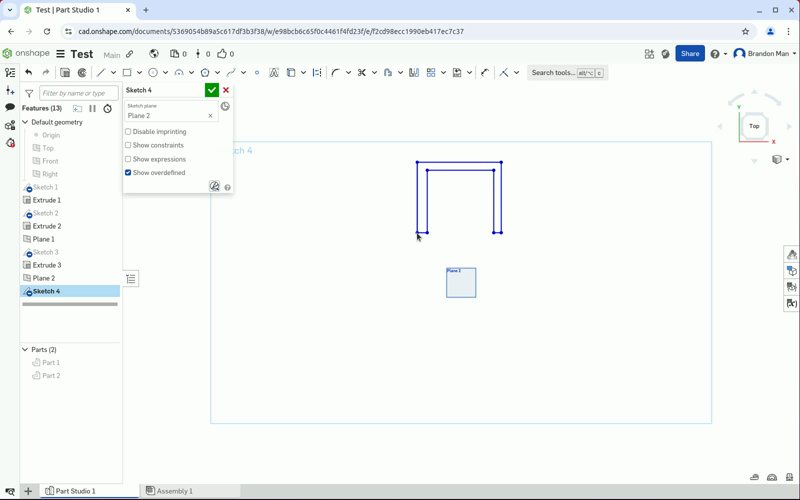
mouse_move(456, 167)
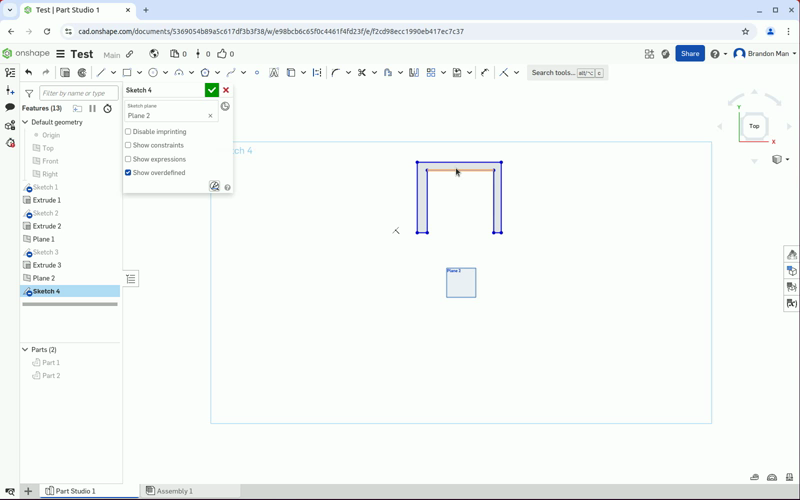
scroll(6)
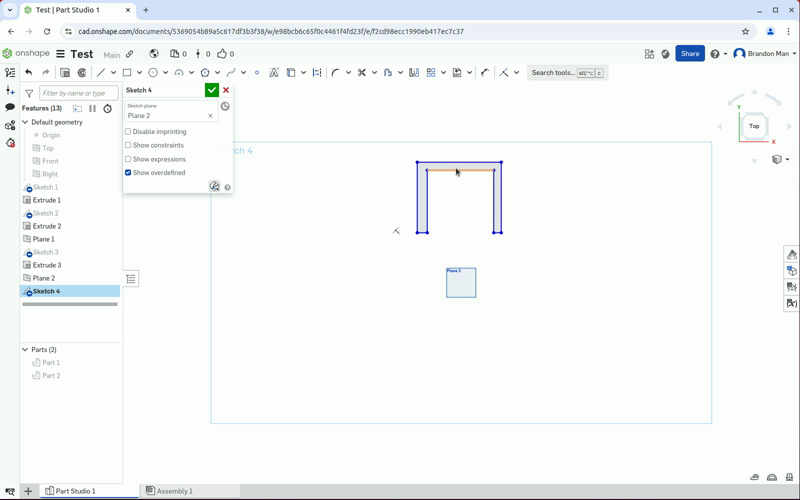
scroll(6)
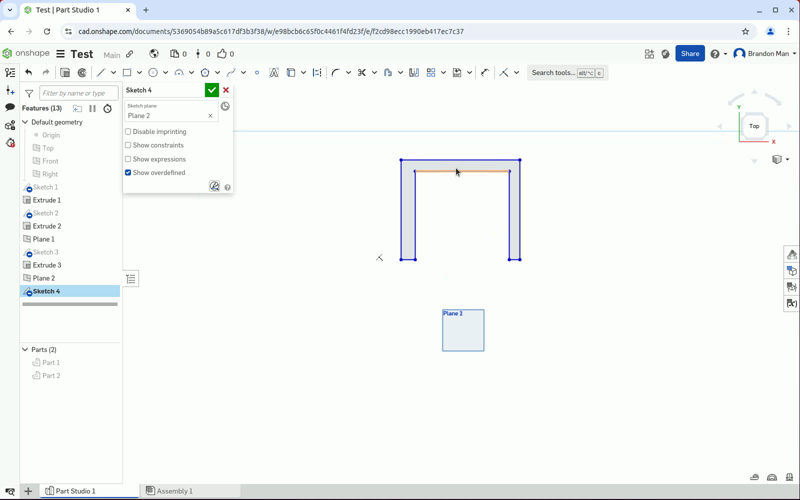
scroll(6)
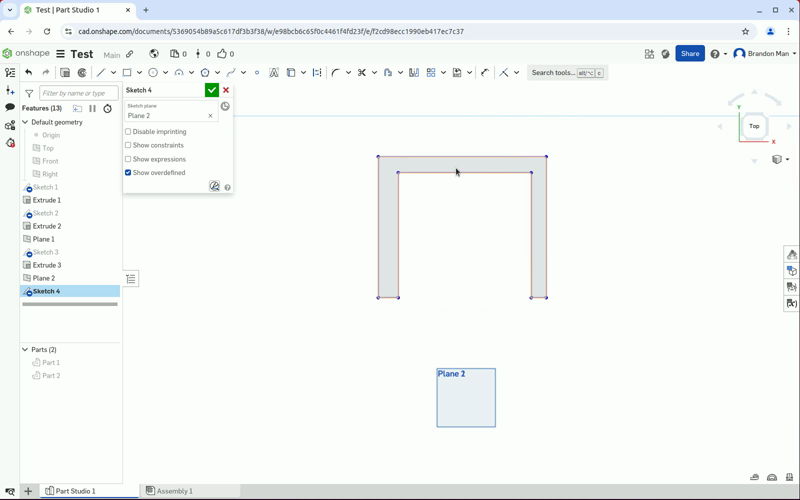
scroll(6)
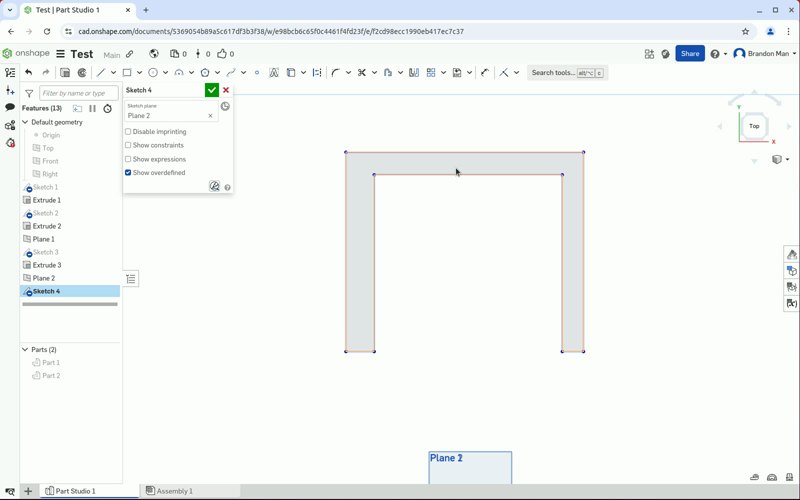
scroll(6)
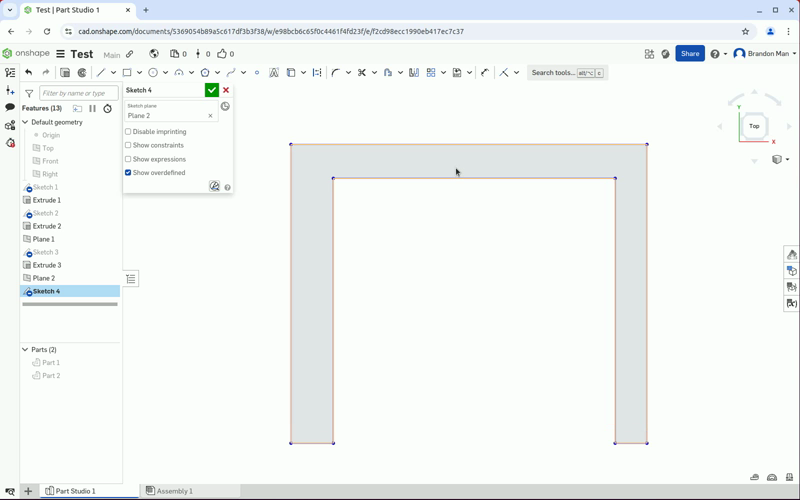
scroll(6)
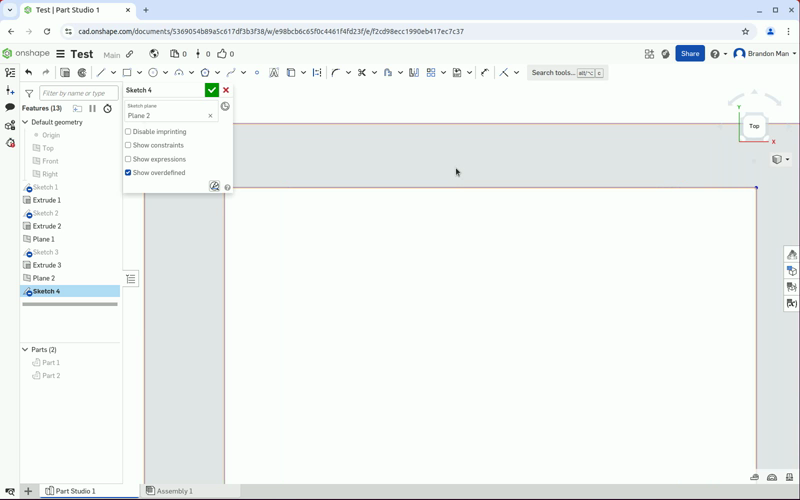
scroll(6)
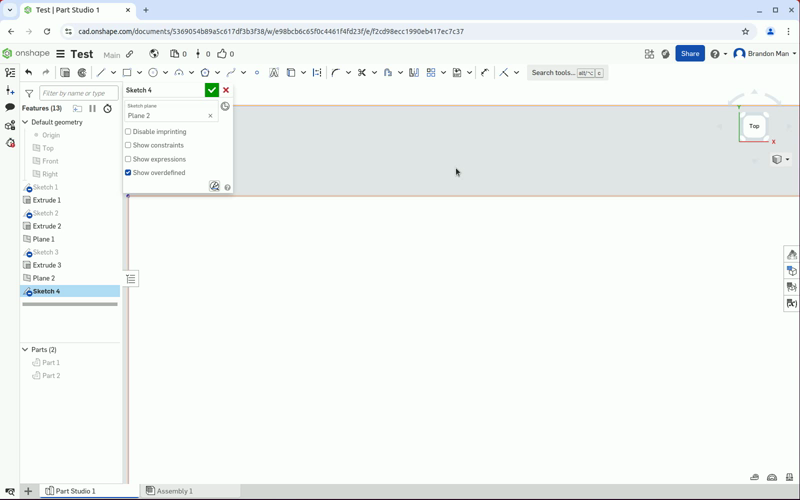
click(456, 167)
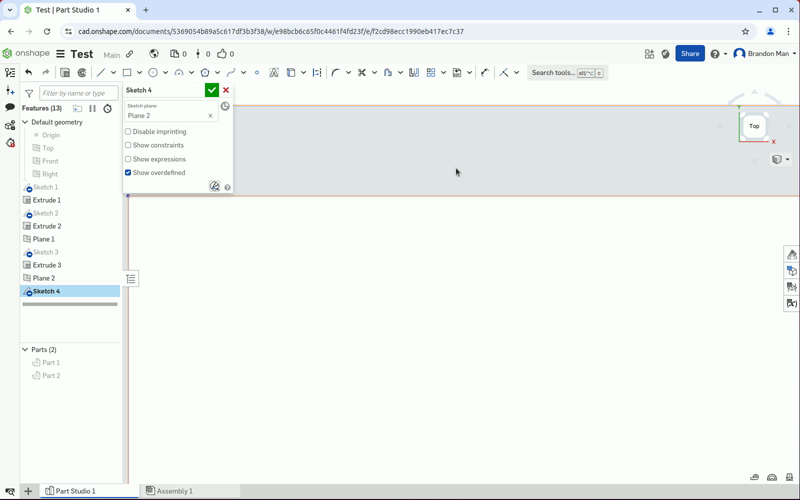
scroll(-6)
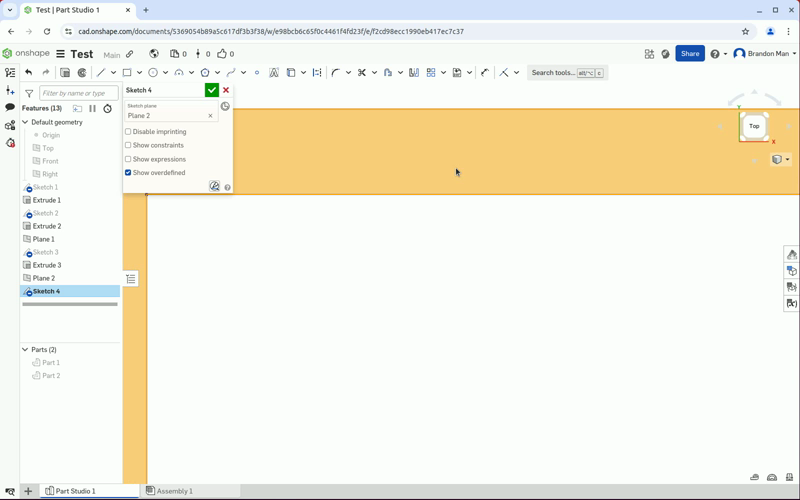
scroll(-6)
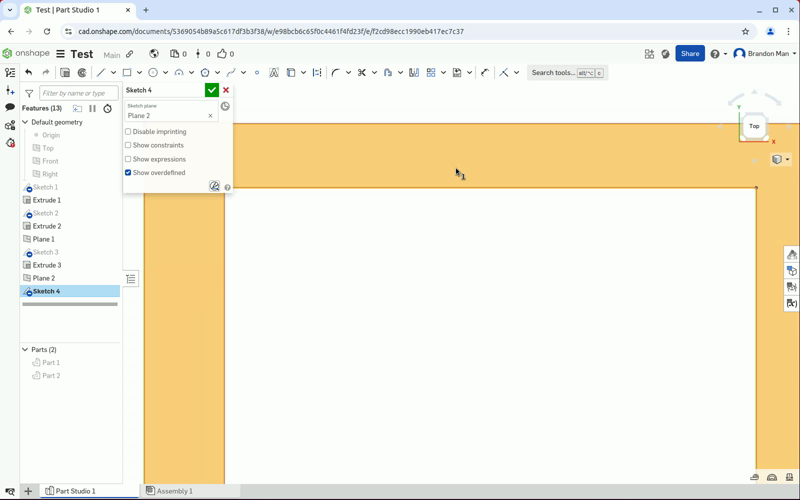
scroll(-6)
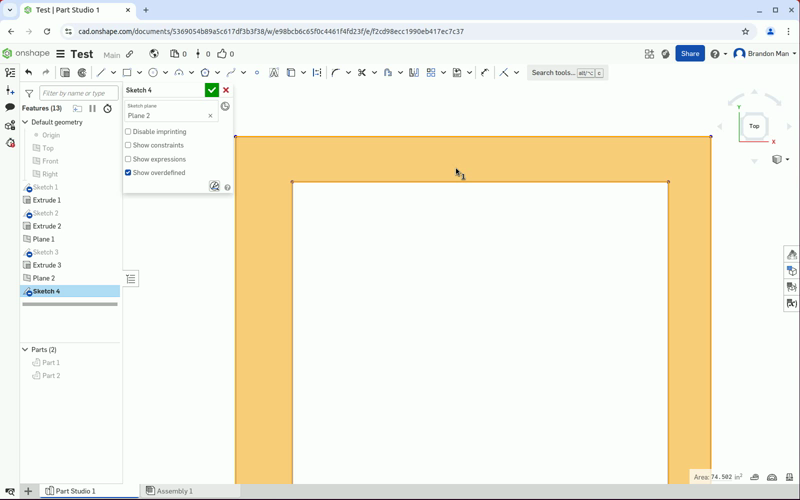
scroll(-6)
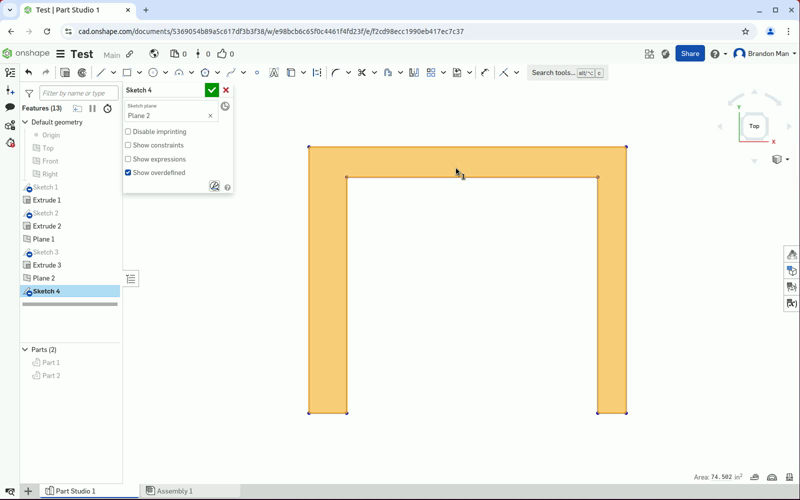
scroll(-6)
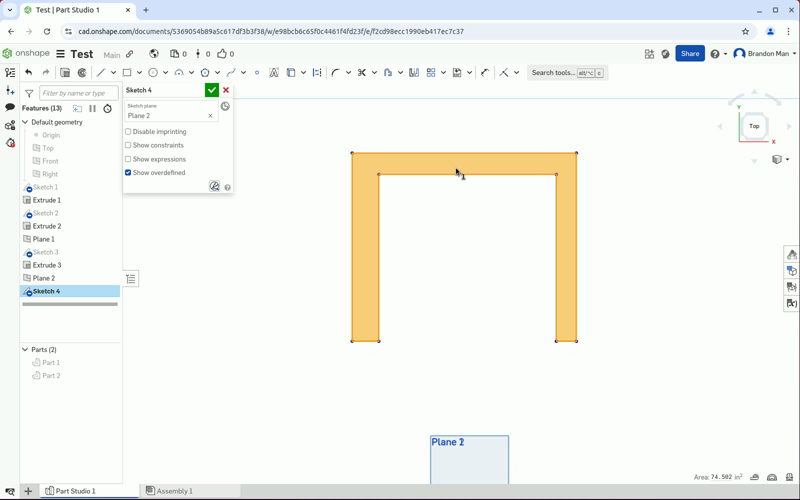
scroll(-6)
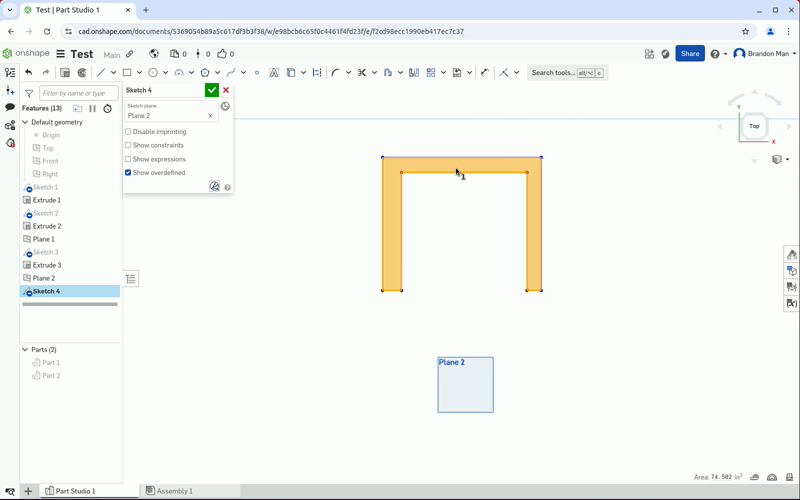
scroll(-6)
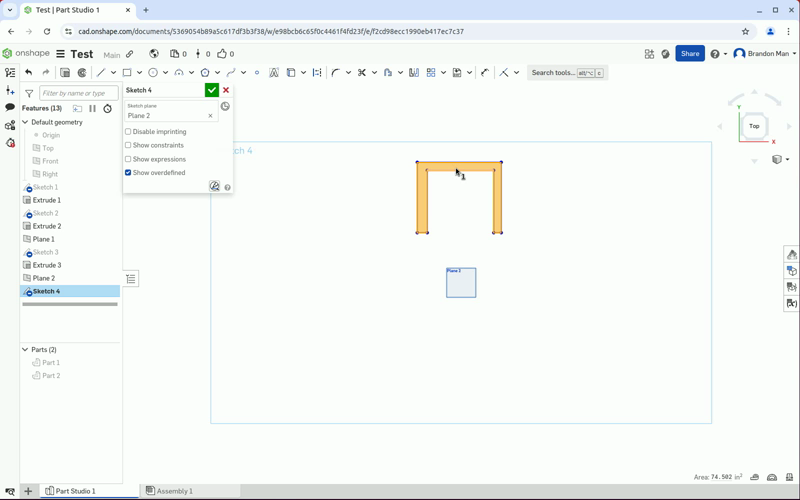
mouse_move(73, 352)
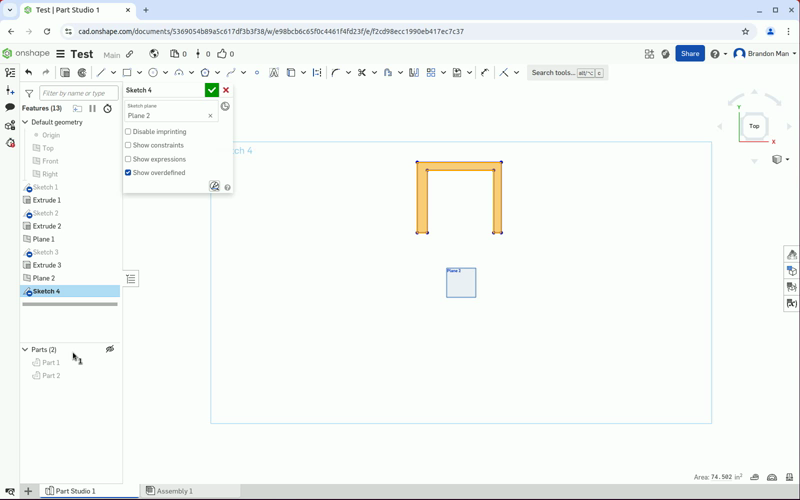
key(shift+y)
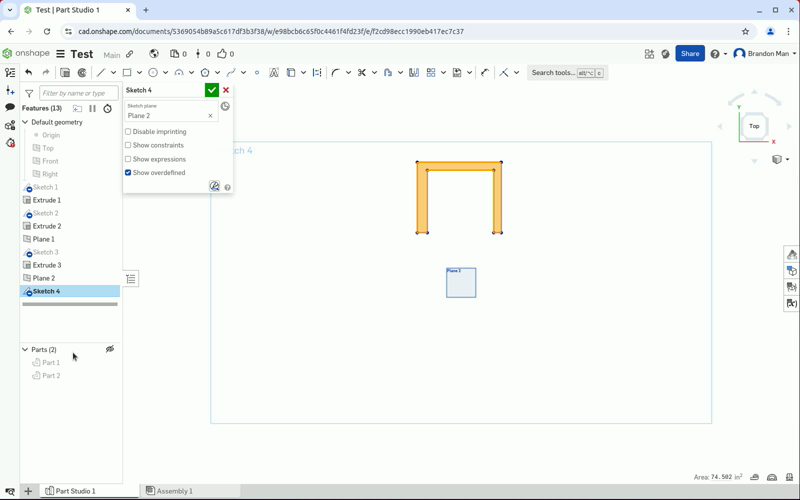
key(shift+e)
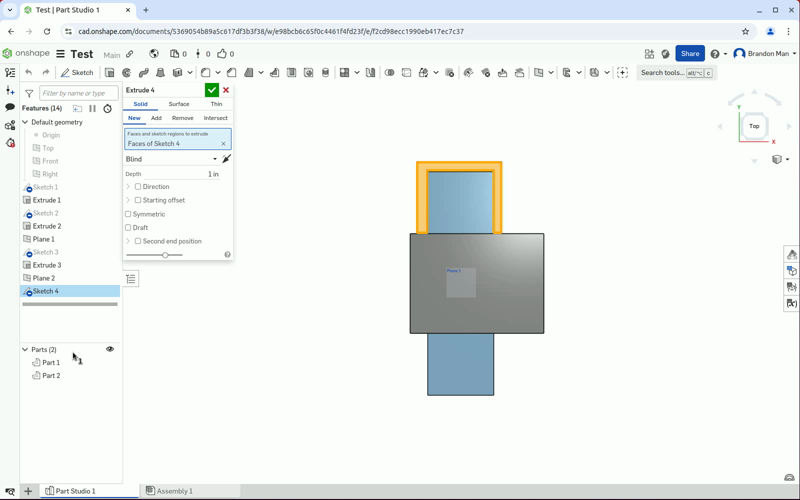
mouse_move(143, 106)
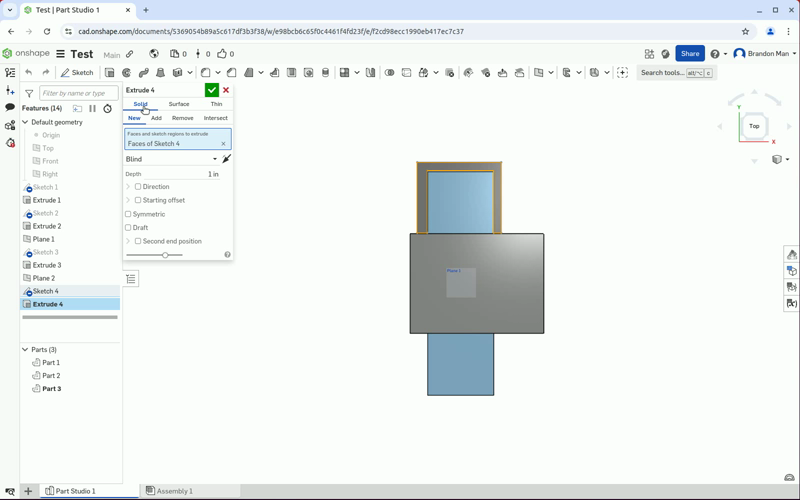
click(143, 106)
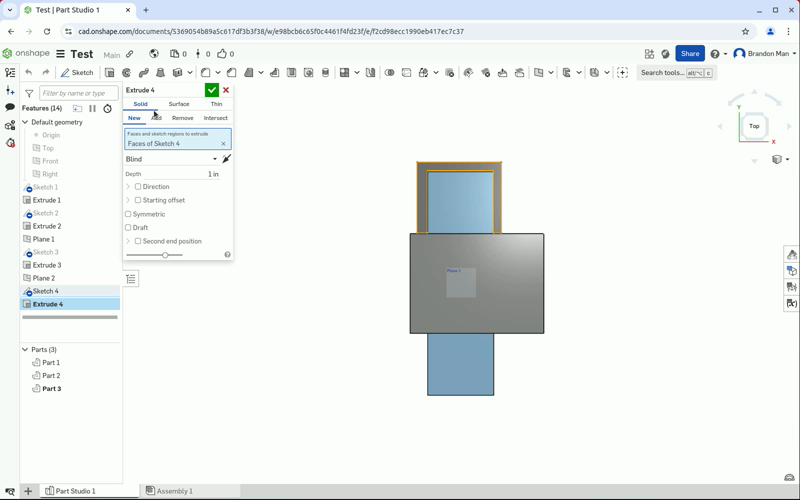
mouse_move(186, 120)
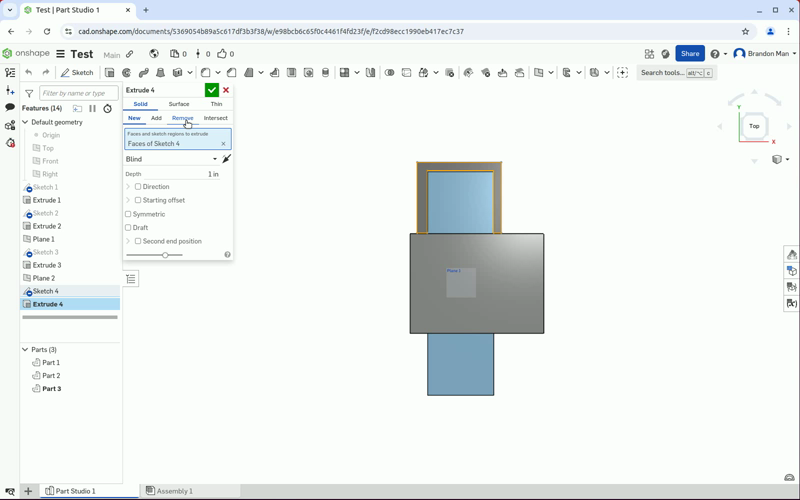
click(186, 120)
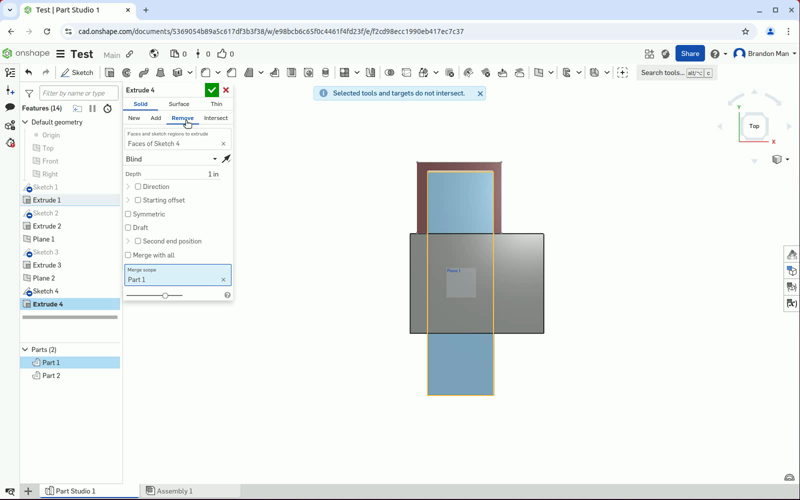
key(tab, 4)
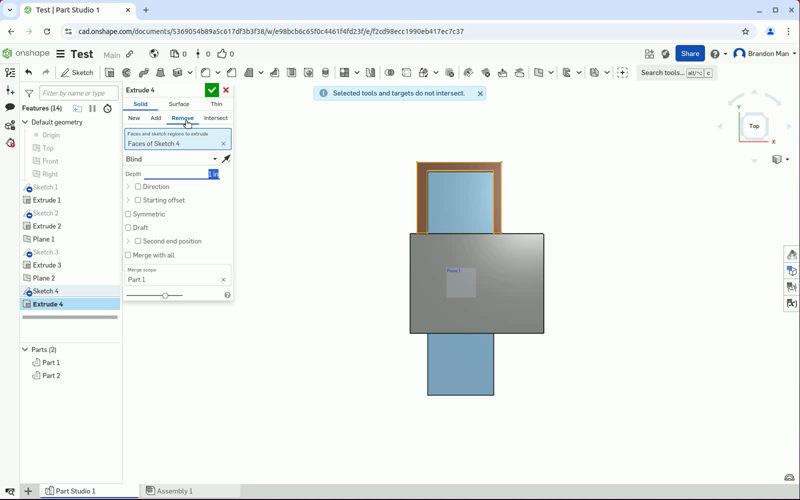
text(4.092)
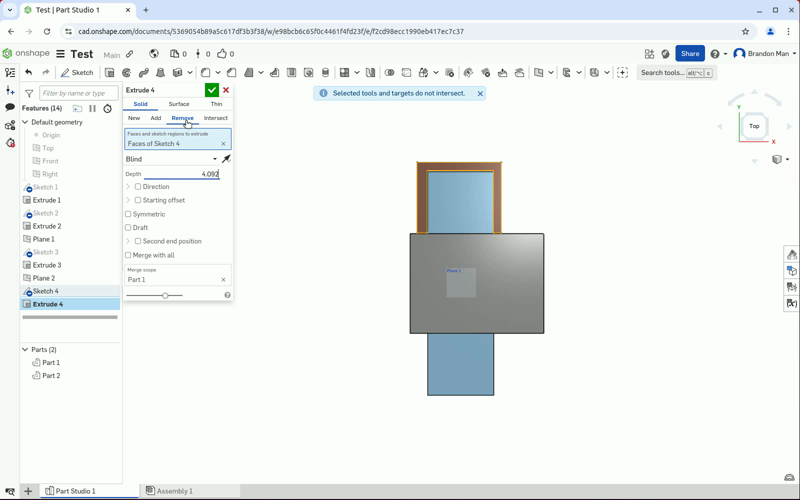
key(tab, 6)
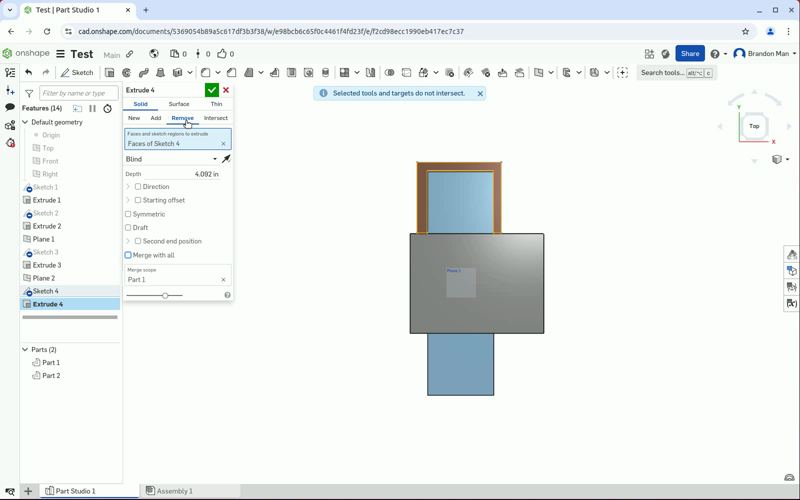
key(space)
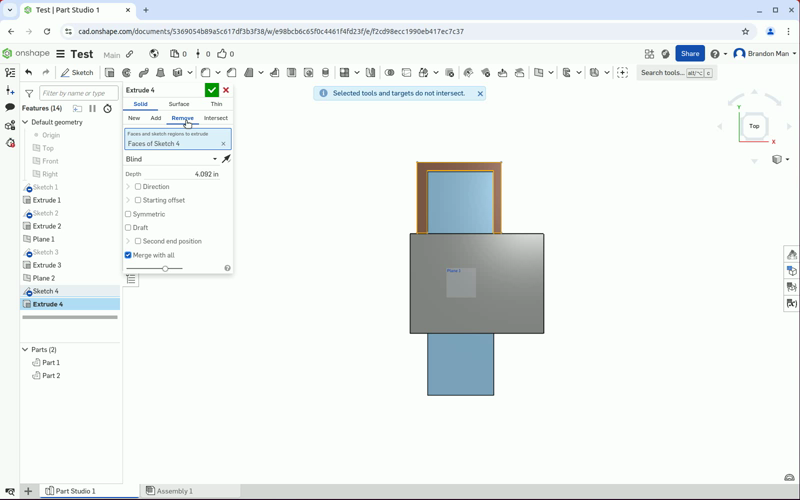
key(enter)
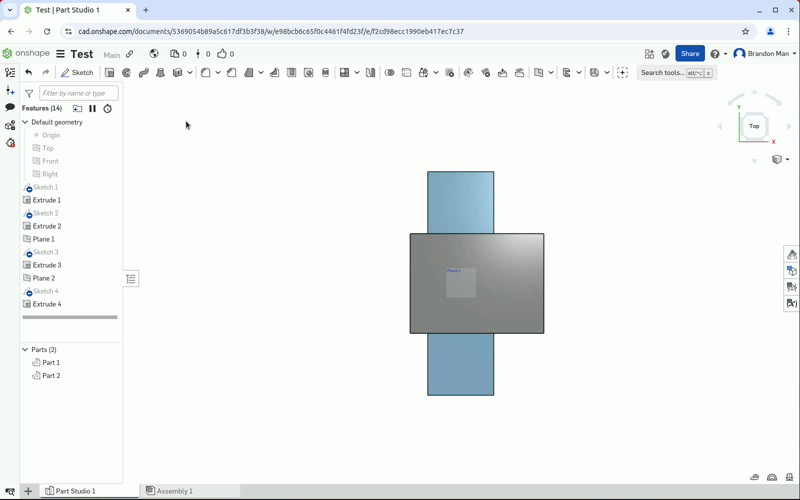
key(shift+h)
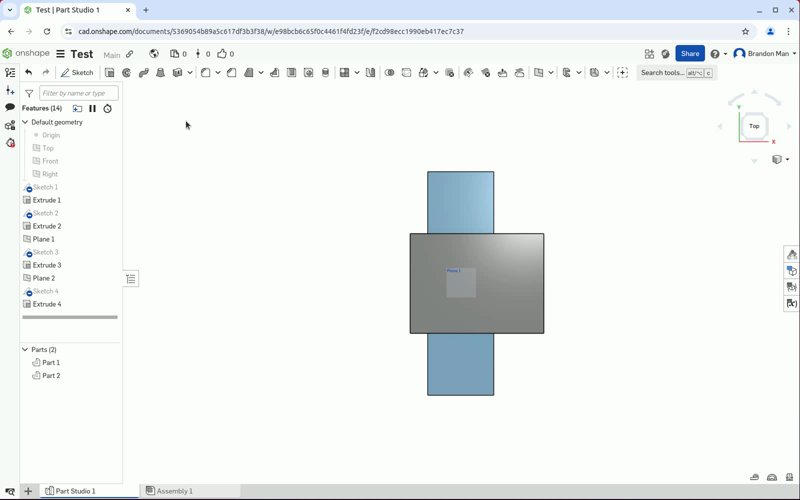
key(shift+h)
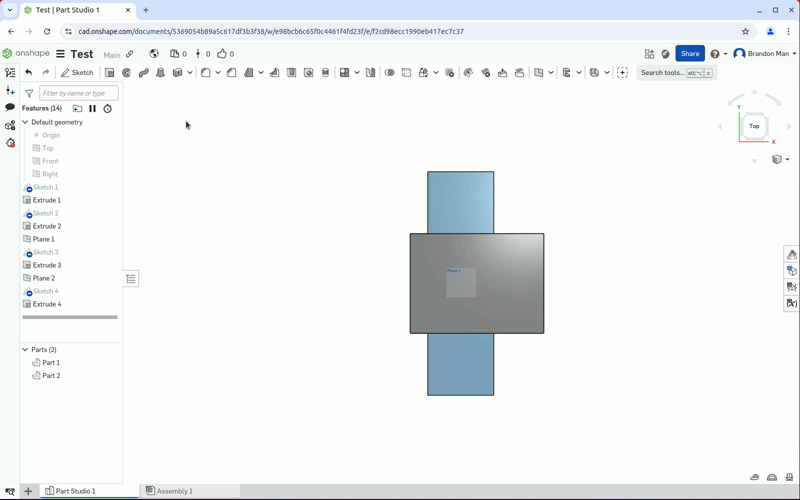
mouse_move(73, 189)
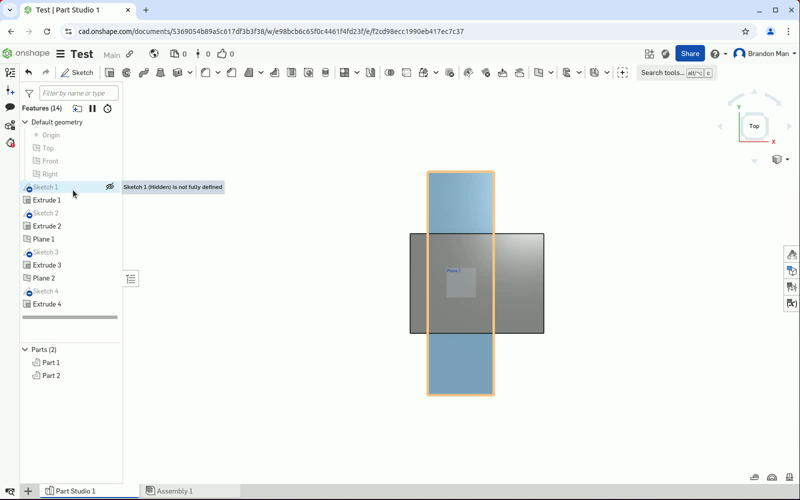
click(73, 189)
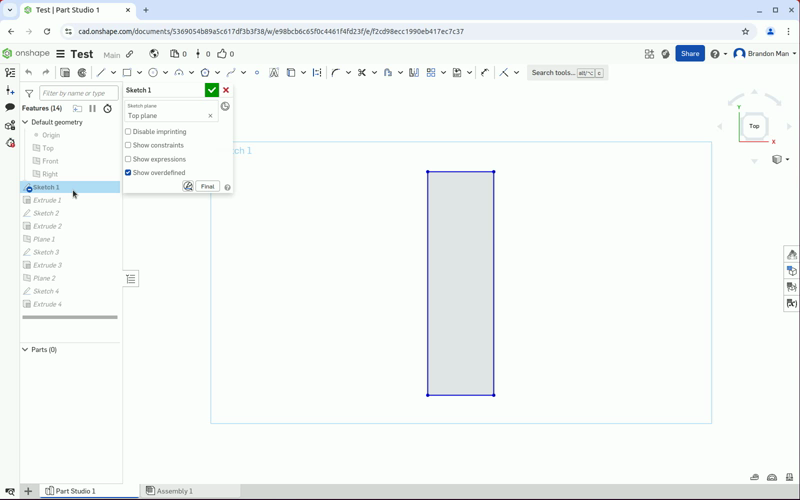
mouse_move(229, 92)
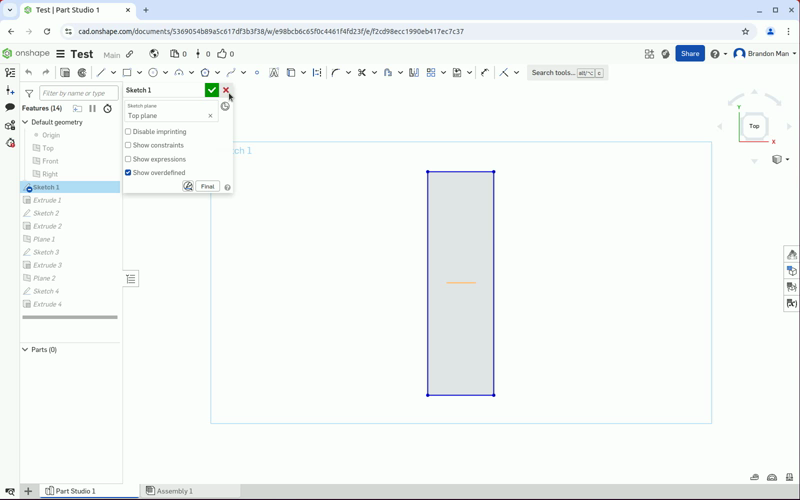
click(229, 92)
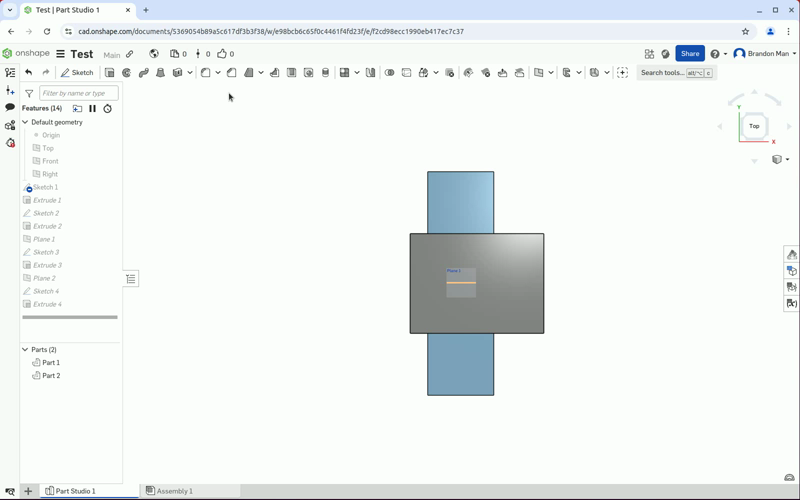
key(shift+s)
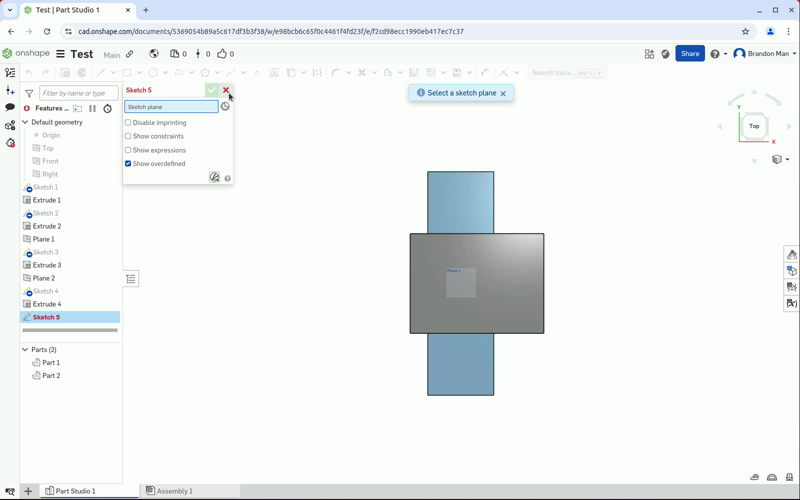
mouse_move(73, 280)
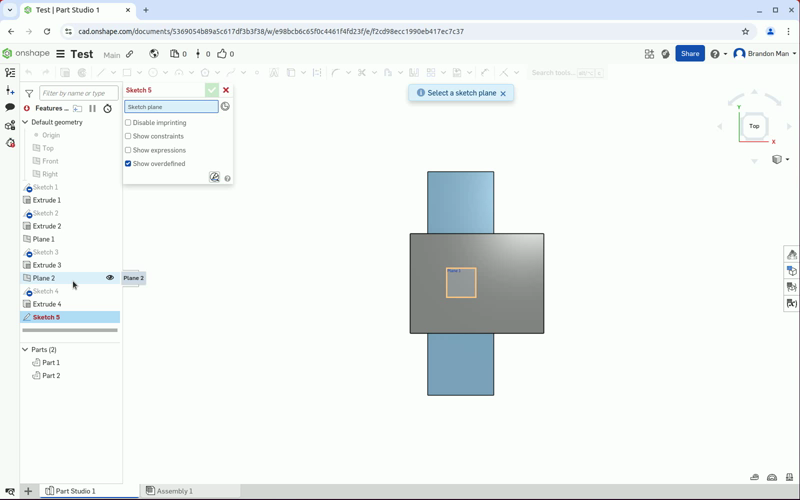
click(73, 280)
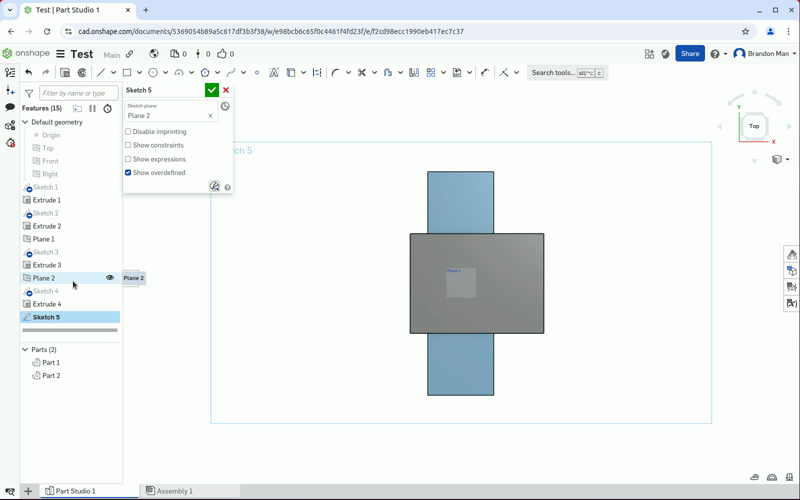
mouse_move(73, 352)
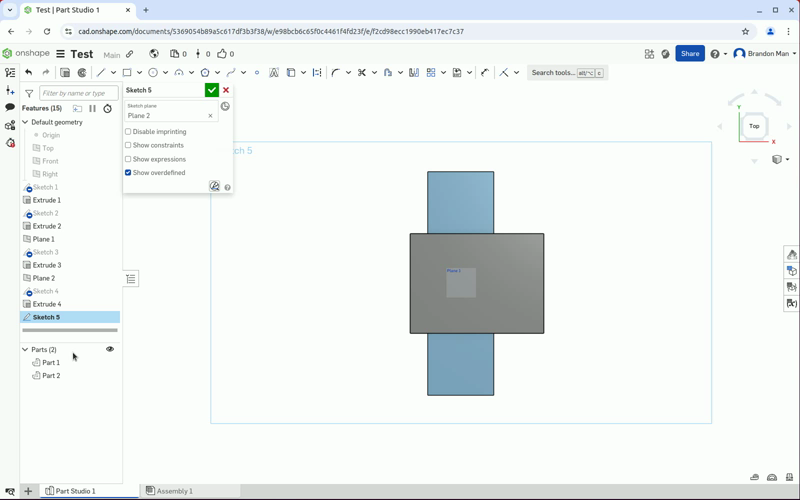
key(y)
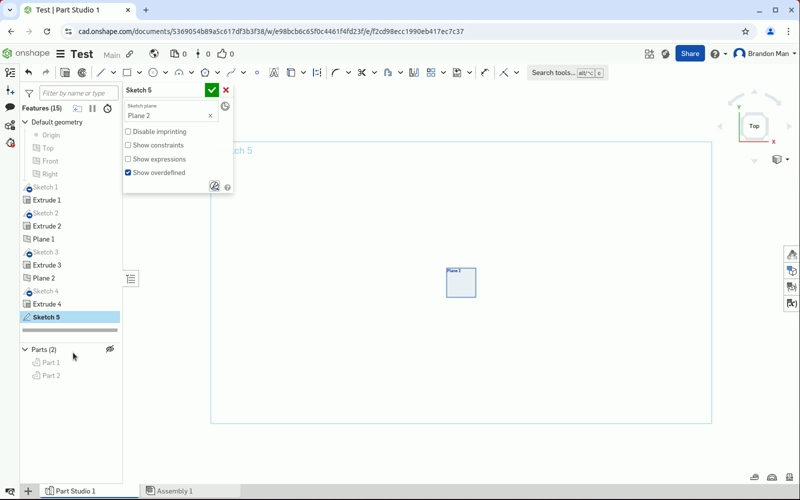
key(l)
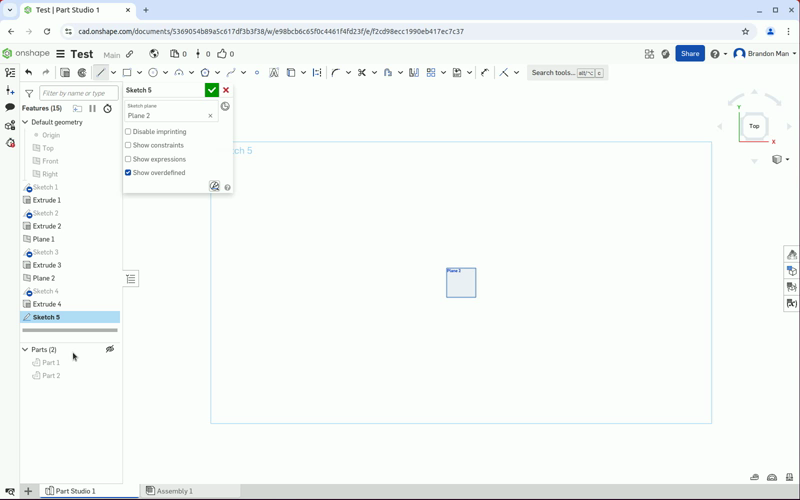
key_down(shift)
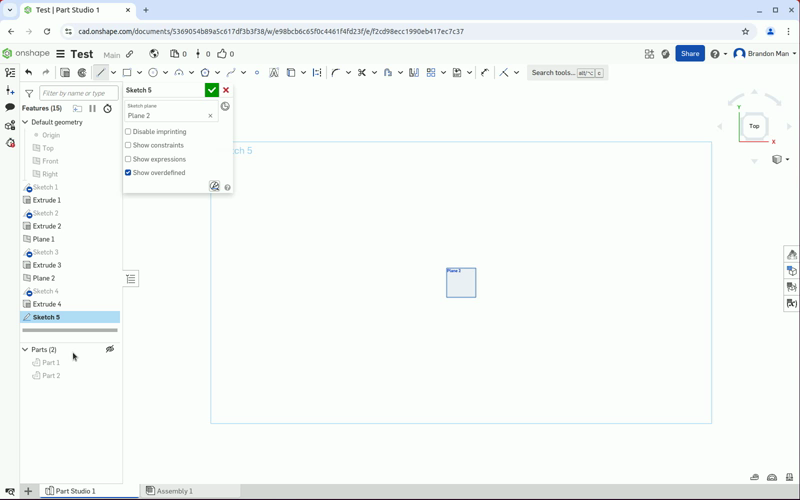
mouse_move(417, 402)
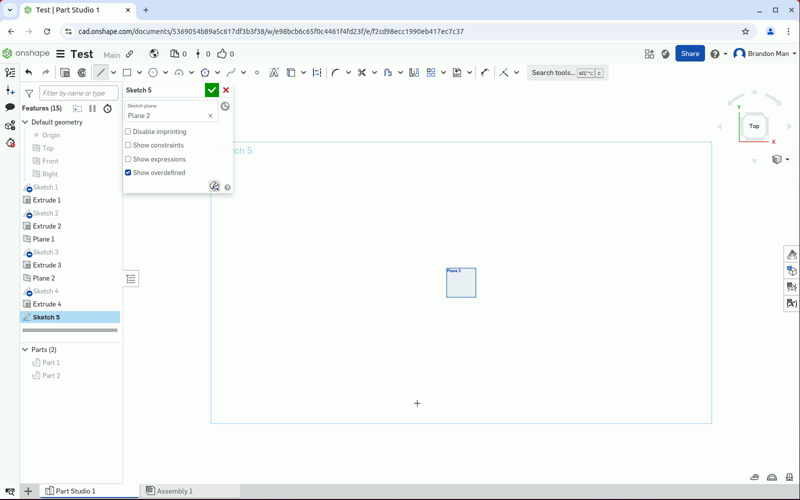
click(417, 402)
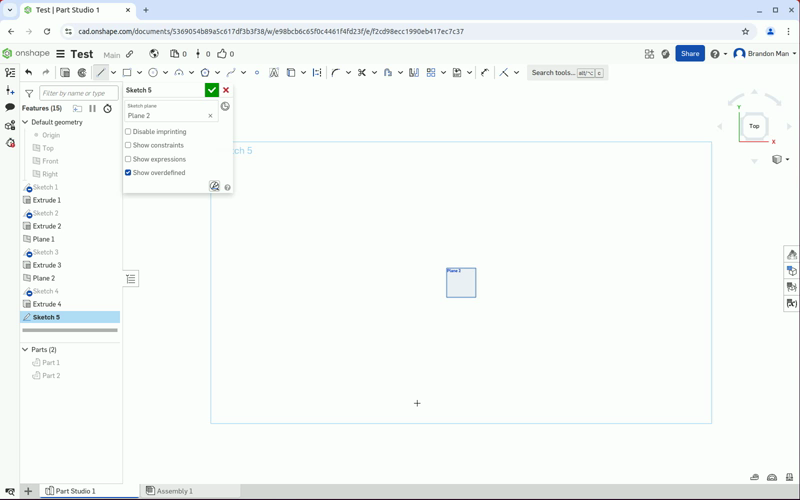
key_up(shift)
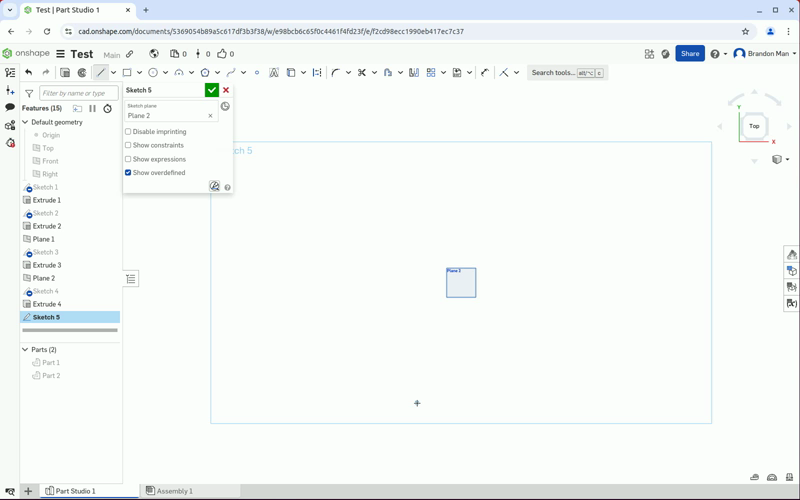
key_down(shift)
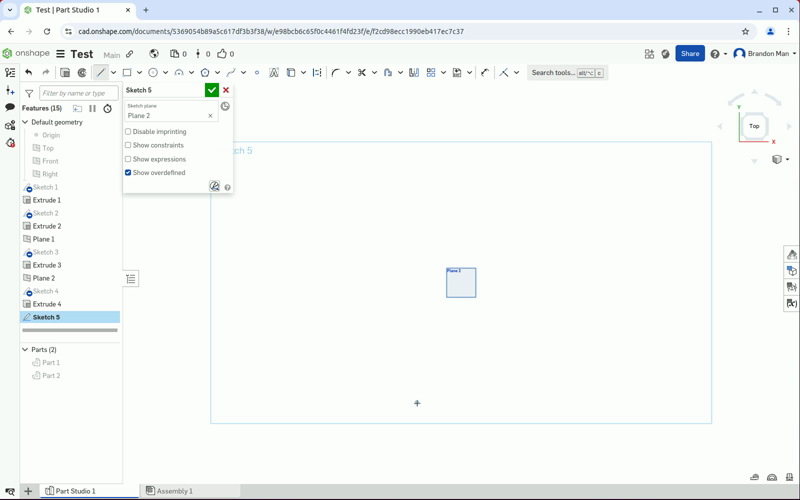
mouse_move(501, 402)
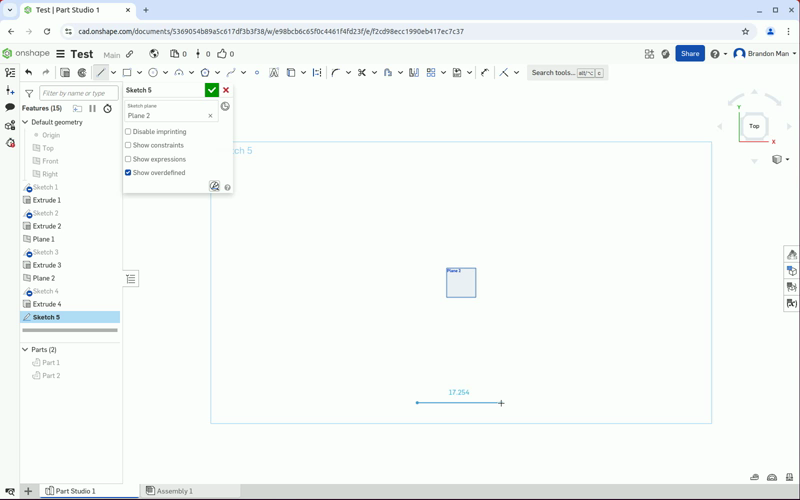
click(501, 402)
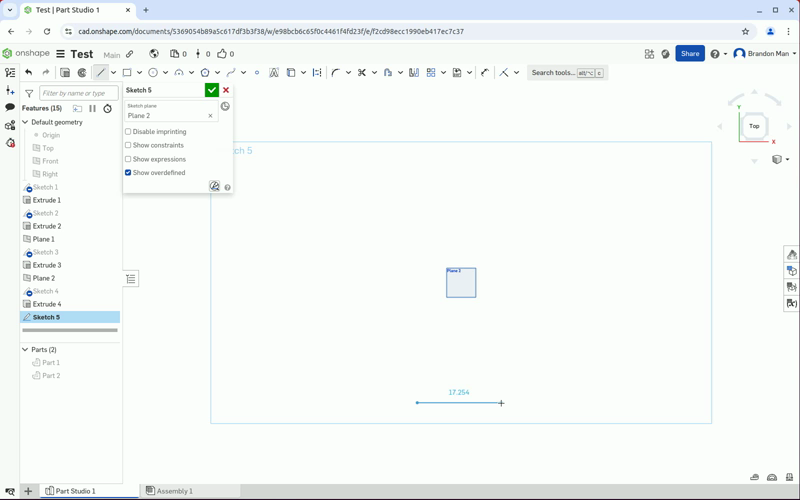
key_up(shift)
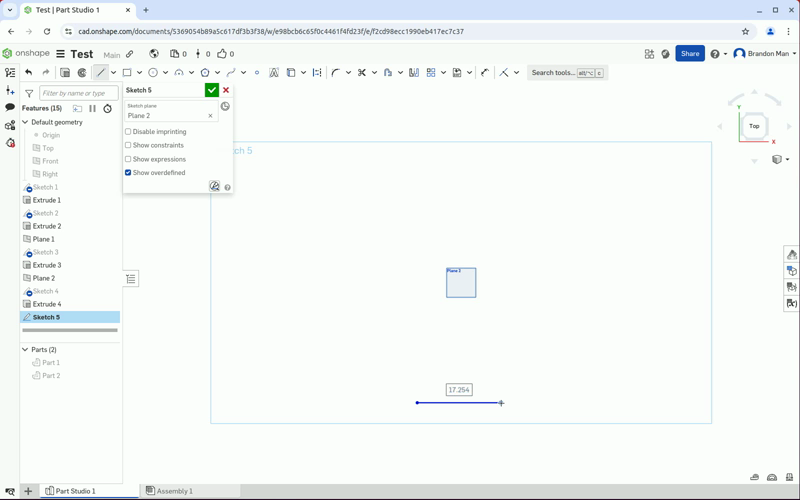
key_down(shift)
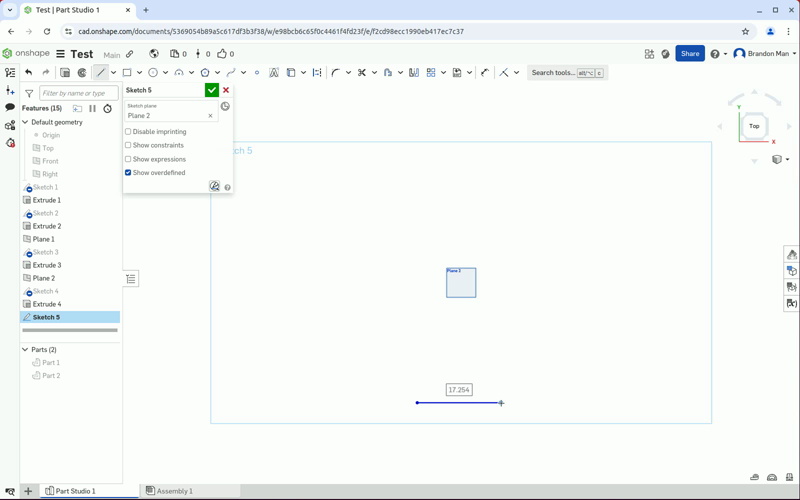
mouse_move(501, 332)
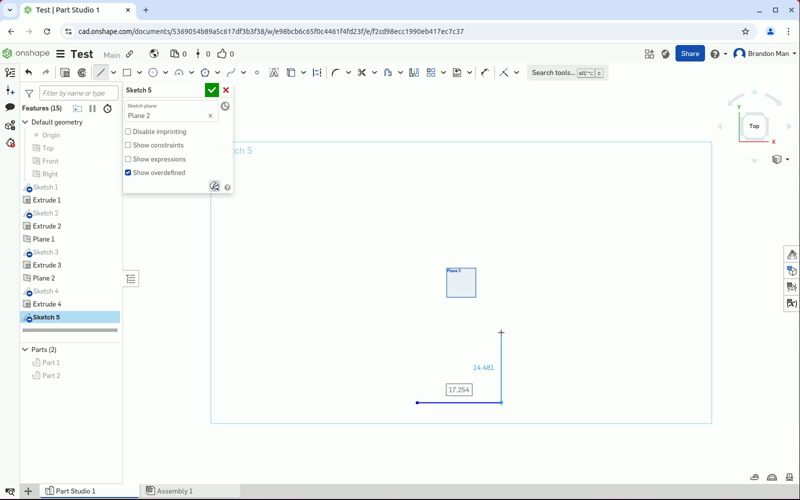
click(501, 332)
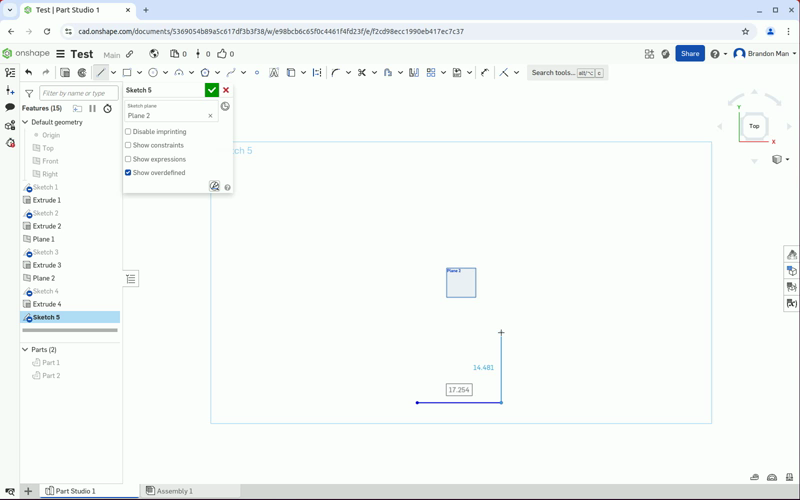
key_up(shift)
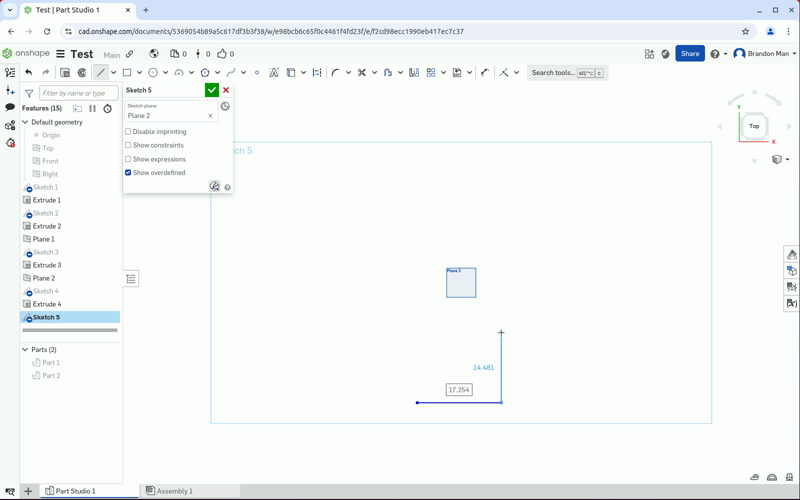
key_down(shift)
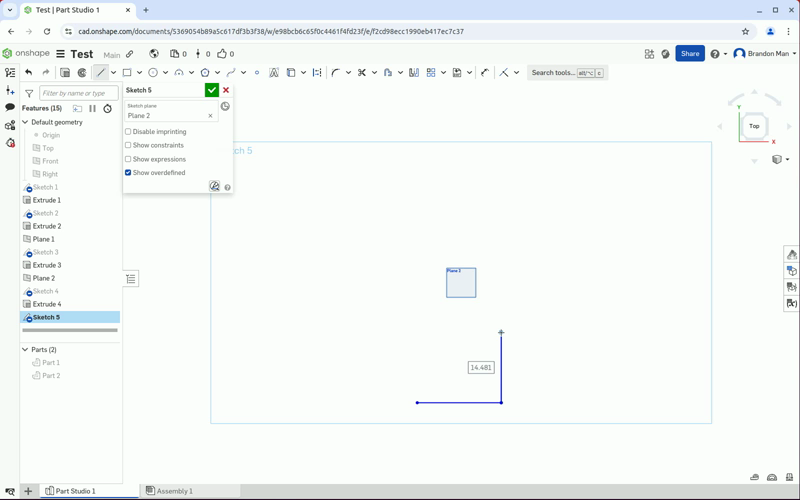
mouse_move(417, 332)
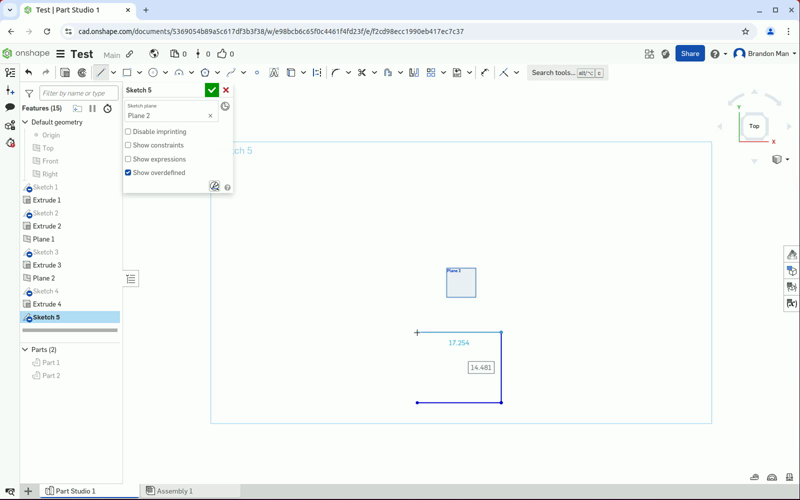
click(417, 332)
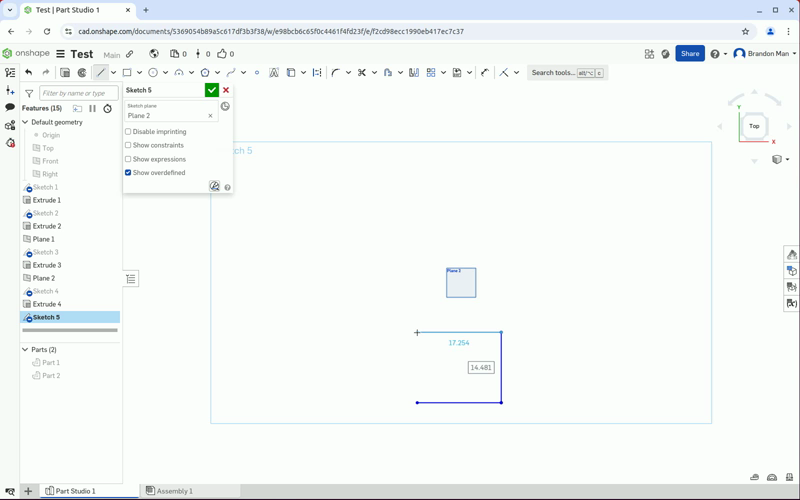
key_up(shift)
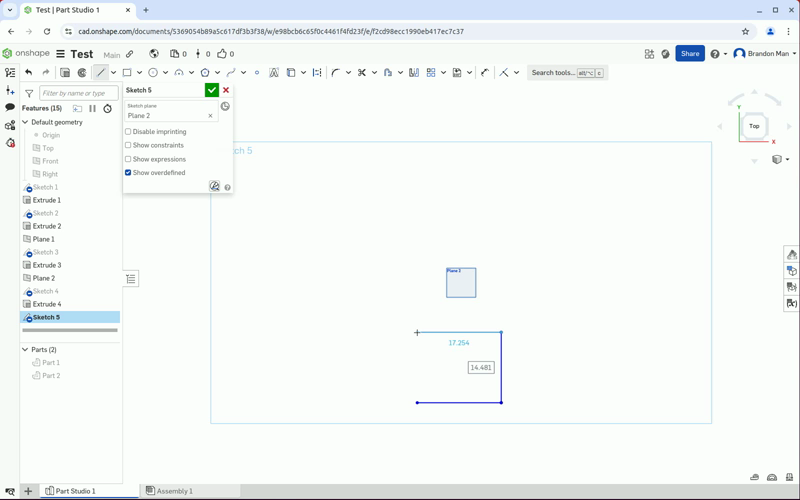
key_down(shift)
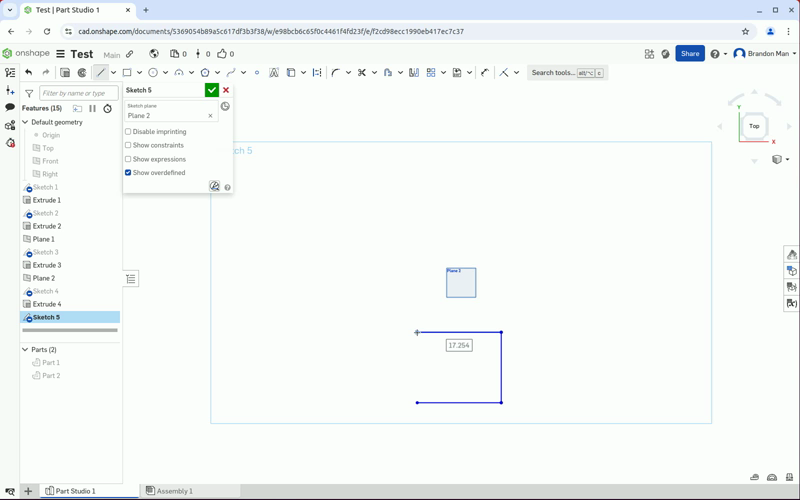
mouse_move(417, 402)
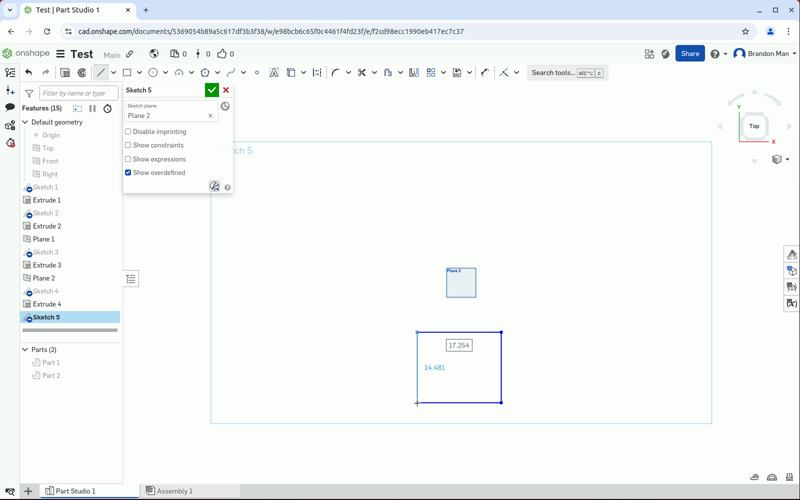
key_up(shift)
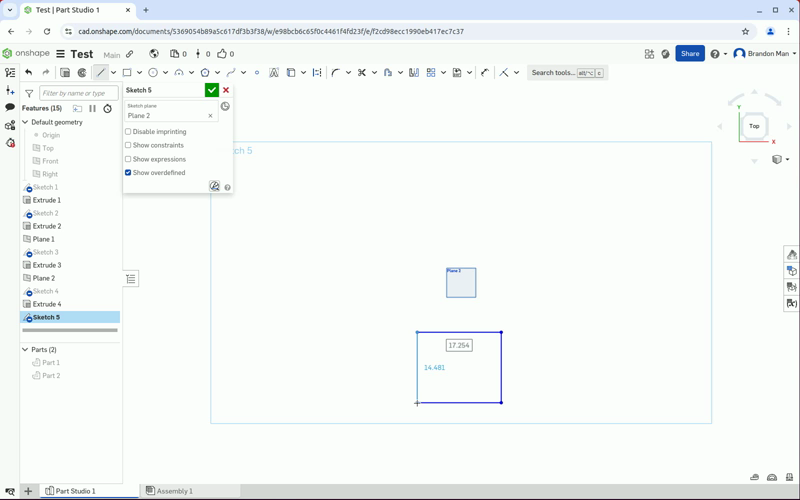
click(417, 402)
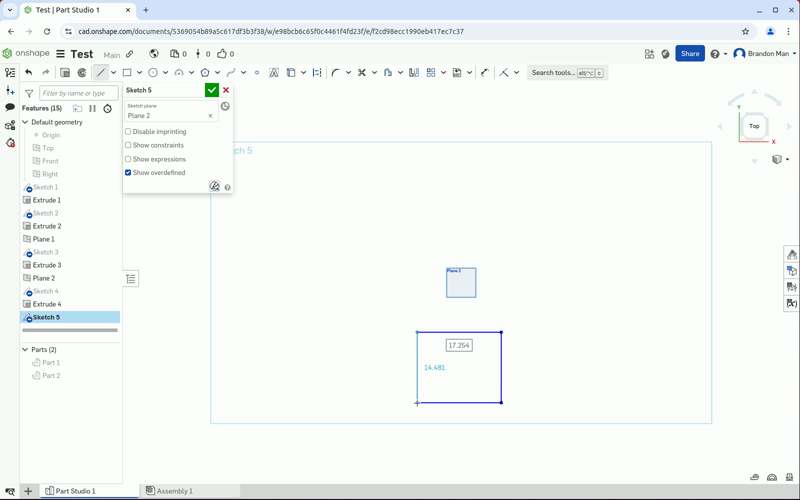
key(esc)
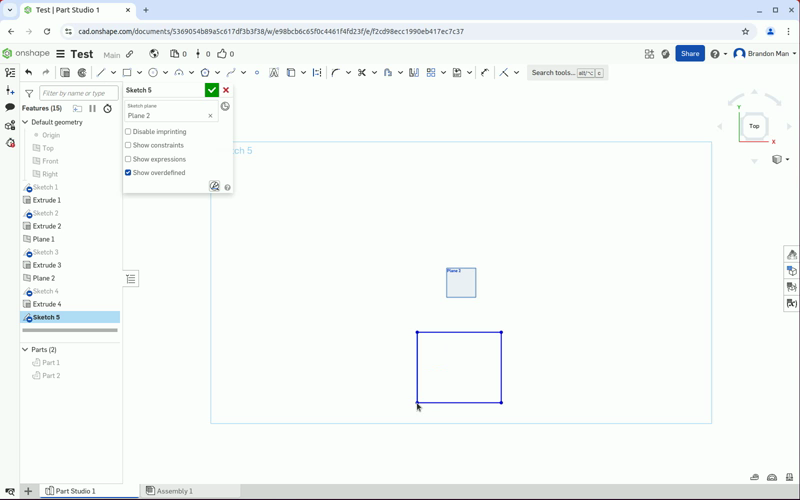
key(c)
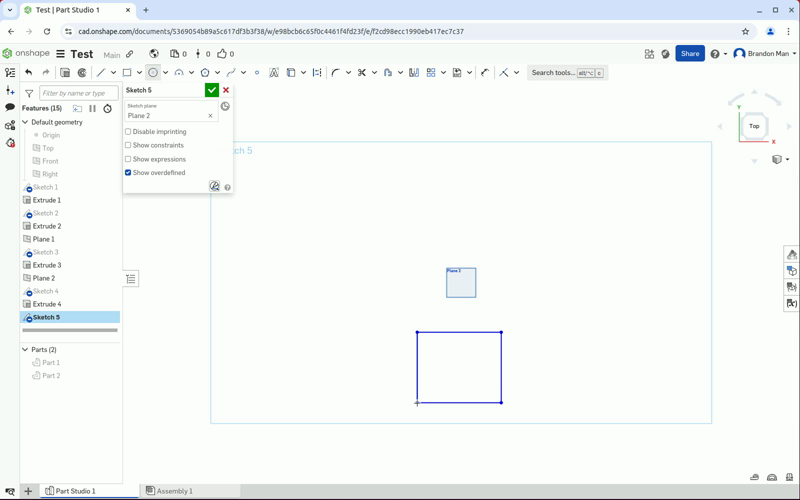
key_down(shift)
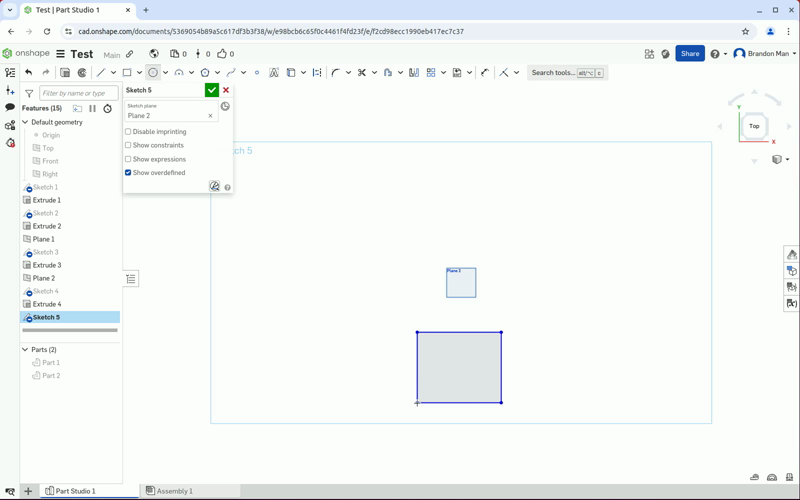
mouse_move(460, 368)
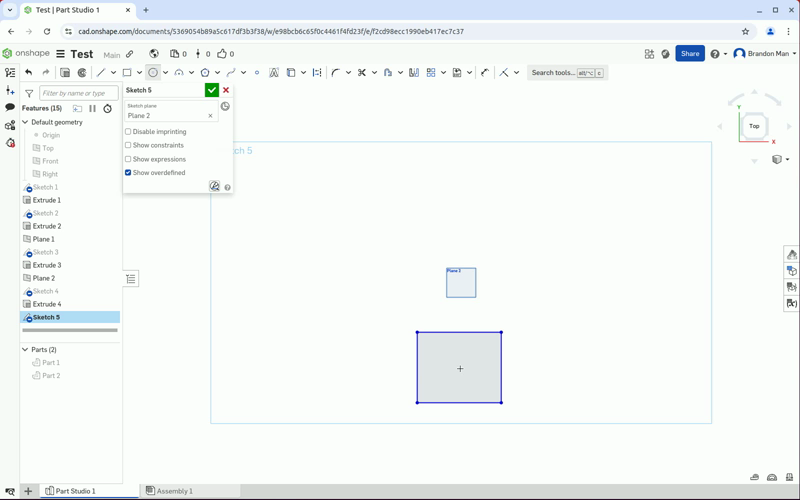
click(460, 368)
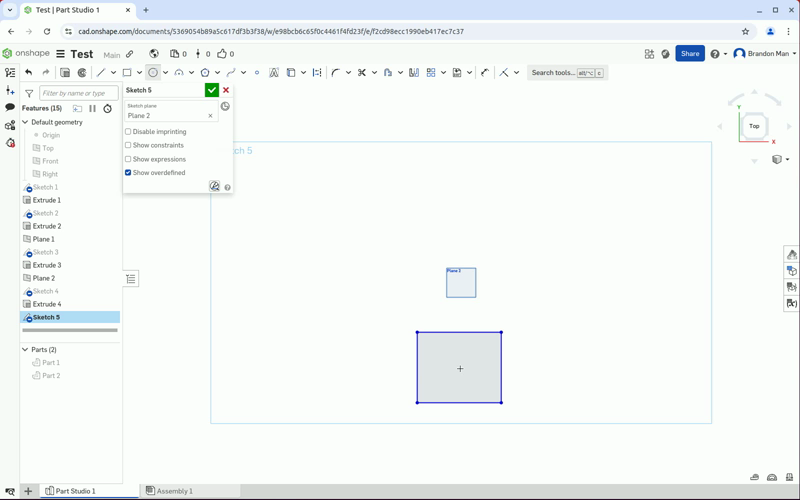
key_up(shift)
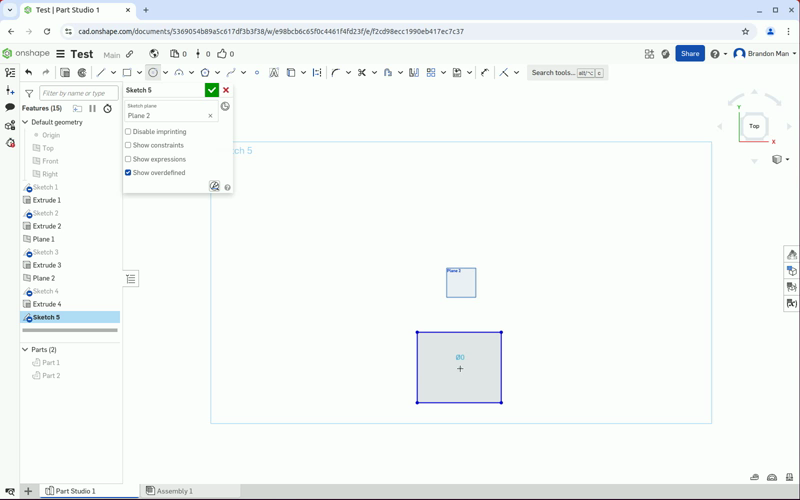
mouse_move(470, 368)
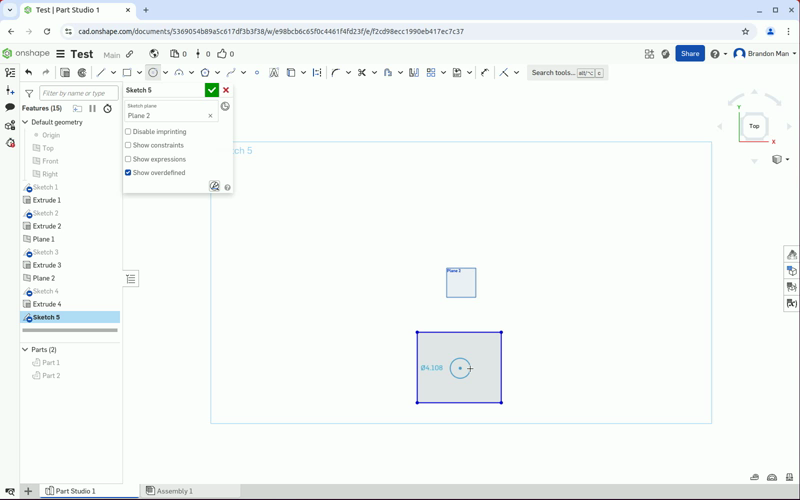
click(470, 368)
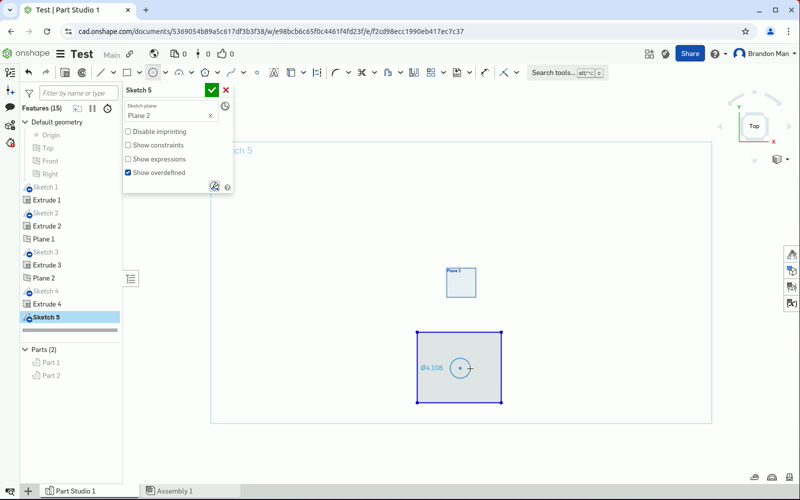
key(esc)
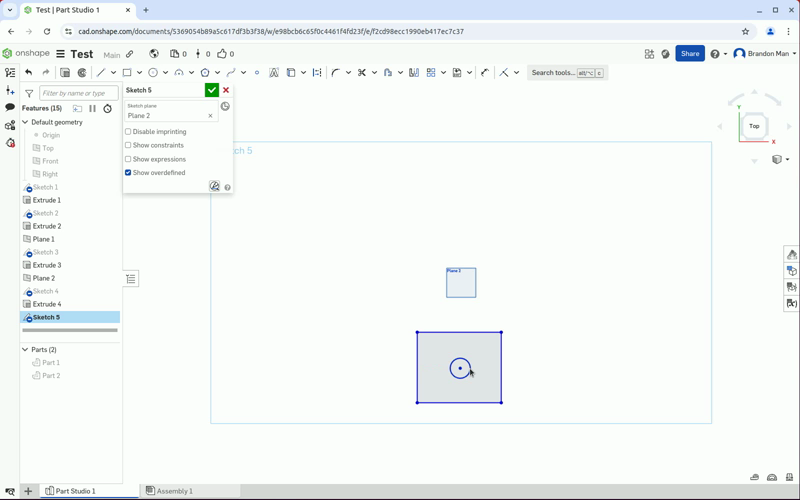
mouse_move(483, 362)
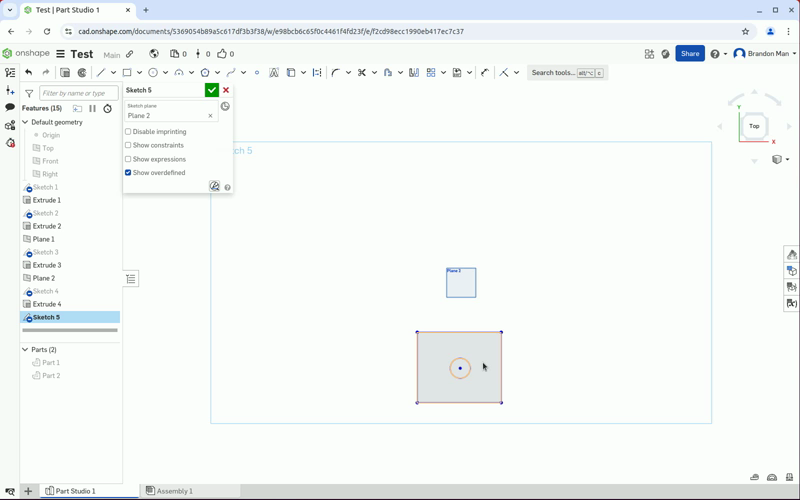
click(483, 362)
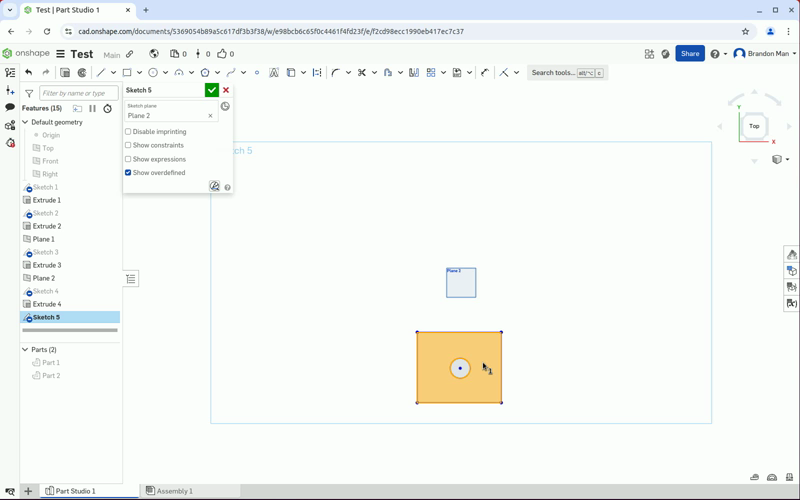
mouse_move(73, 352)
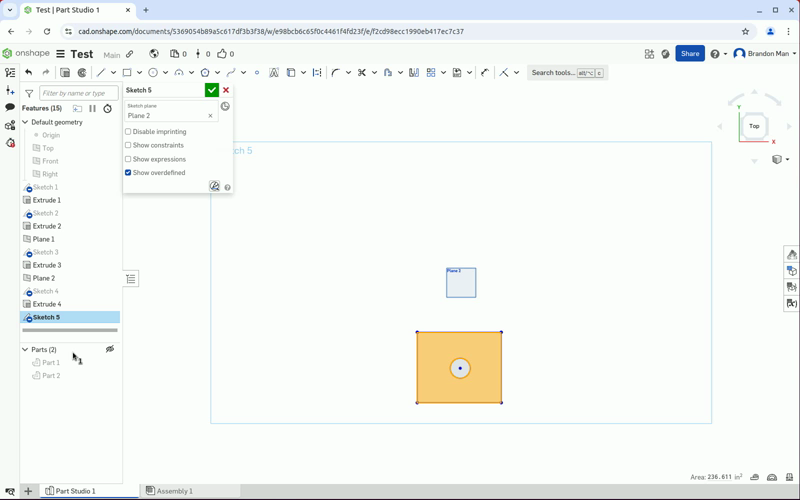
key(shift+y)
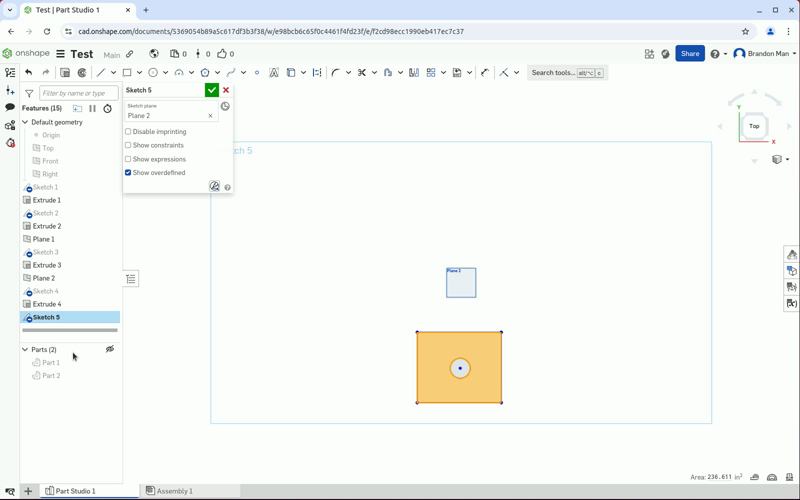
key(shift+e)
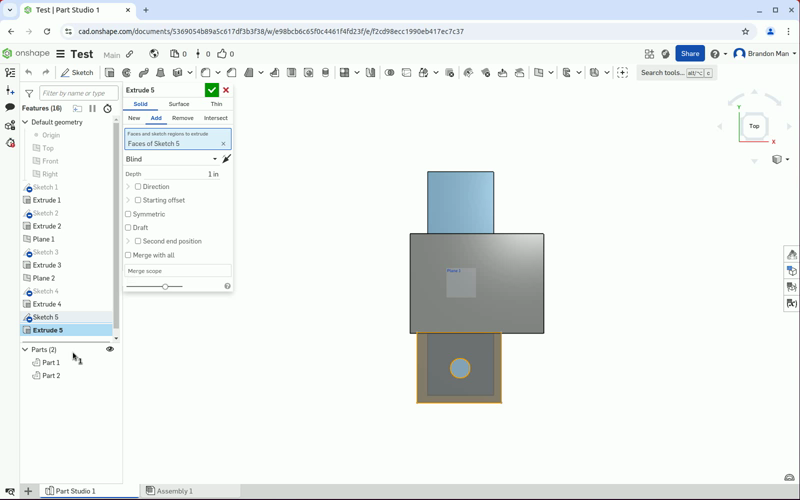
mouse_move(143, 106)
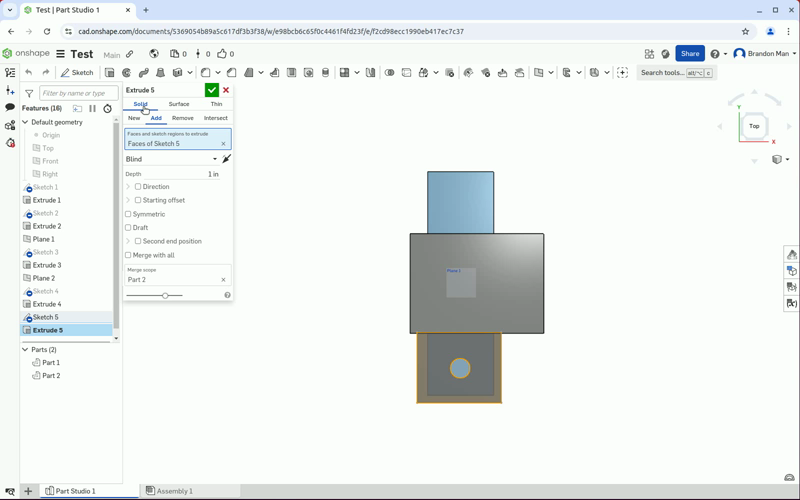
click(143, 106)
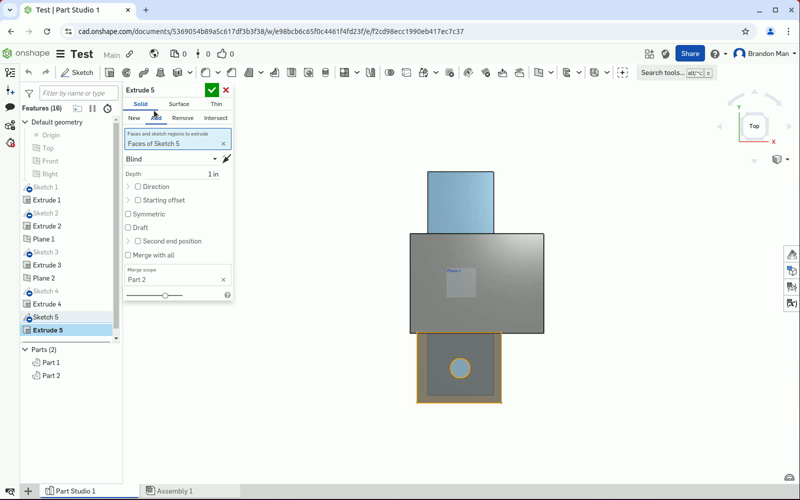
mouse_move(186, 120)
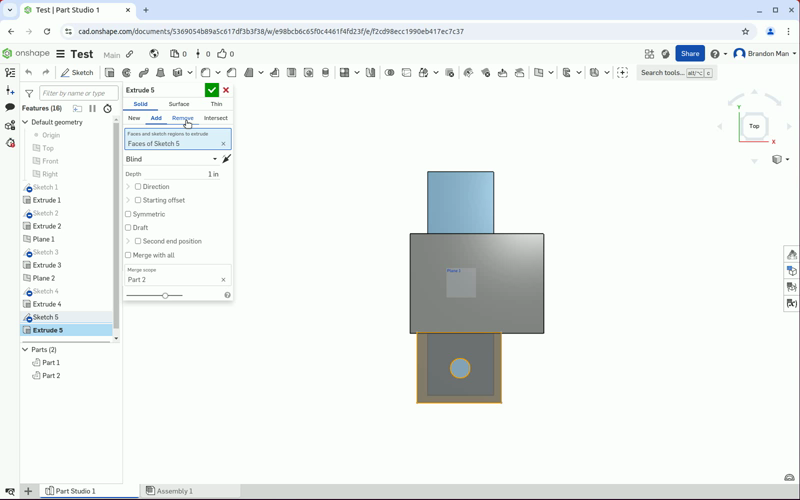
click(186, 120)
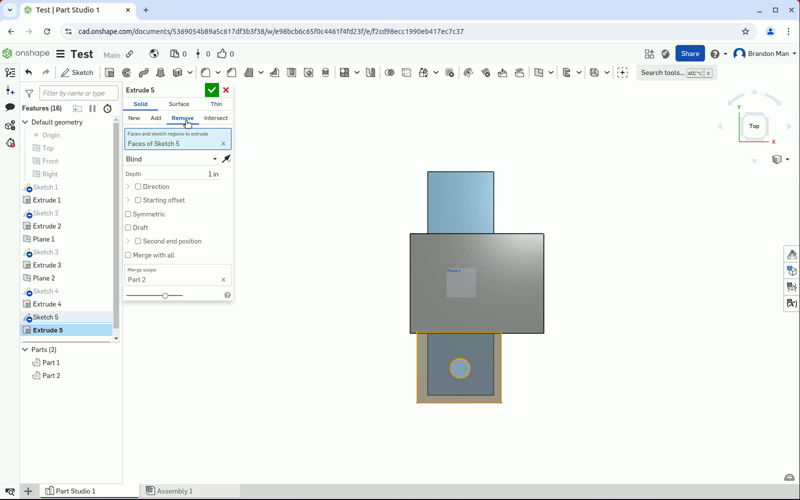
key(tab, 4)
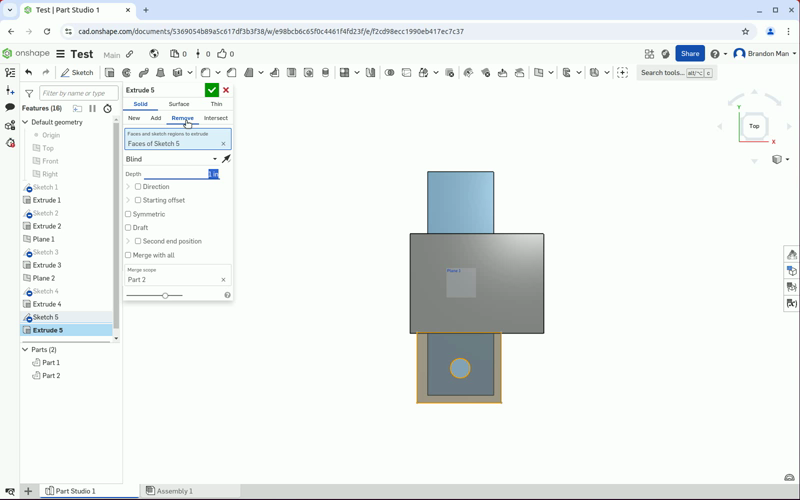
text(4.092)
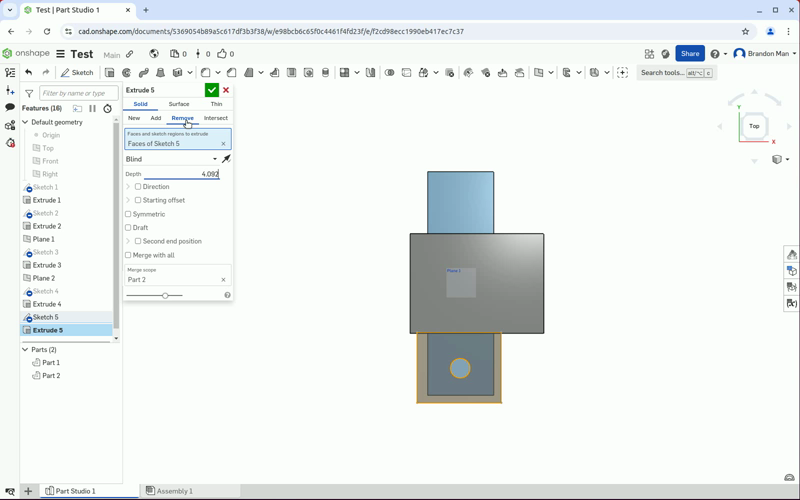
key(tab, 6)
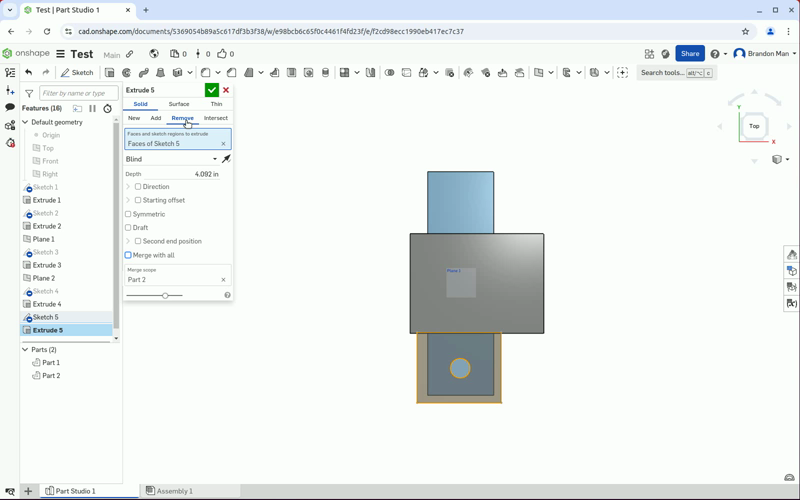
key(space)
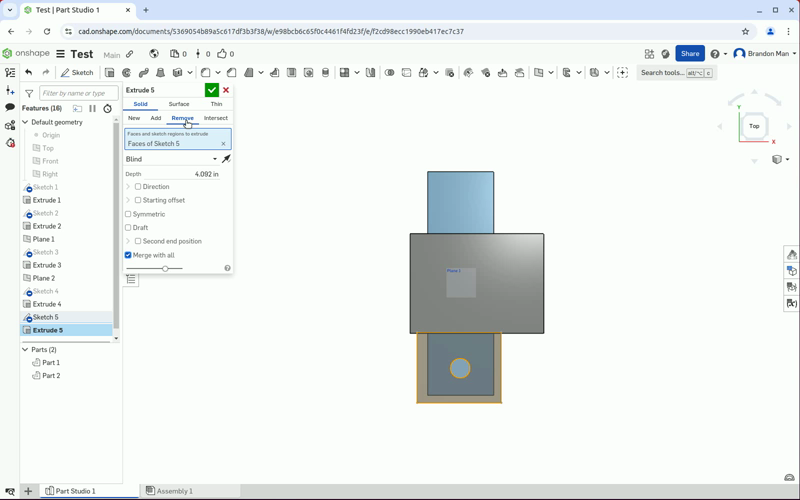
key(enter)
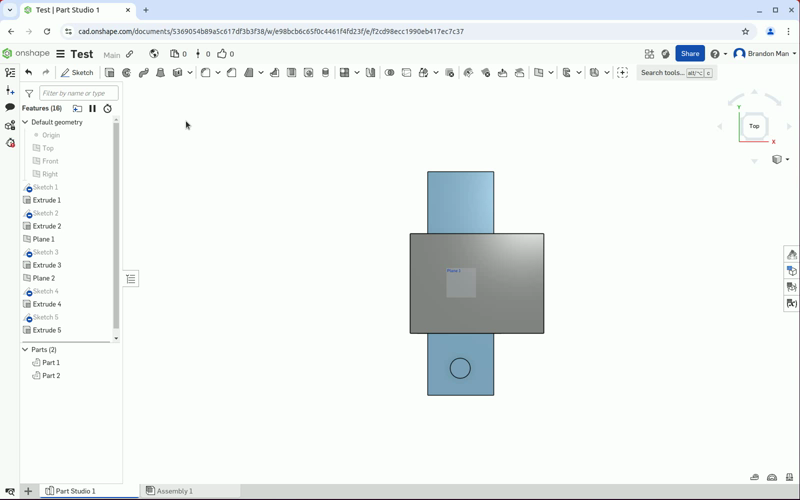
key(shift+h)
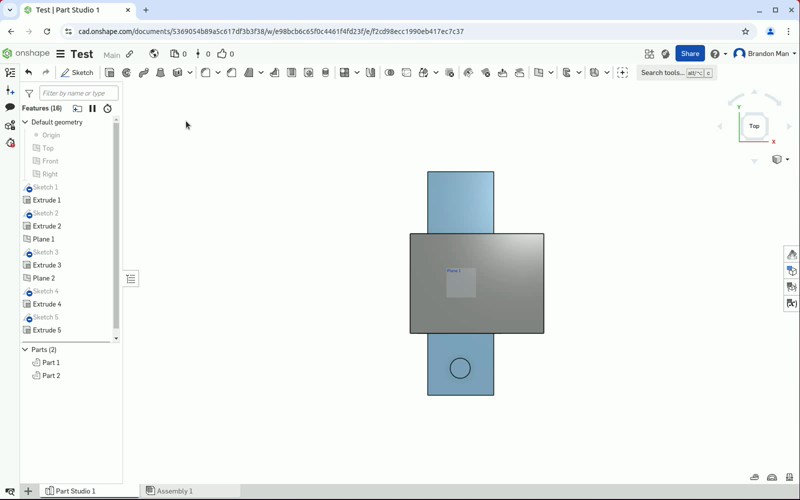
key(shift+h)
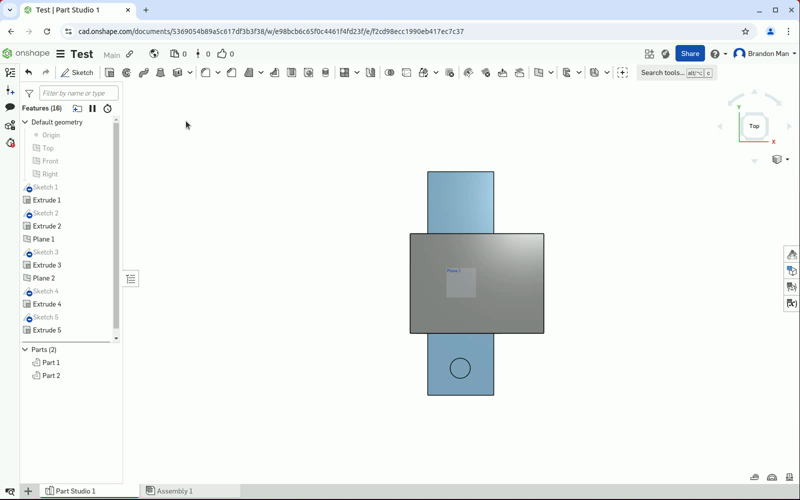
mouse_move(69, 189)
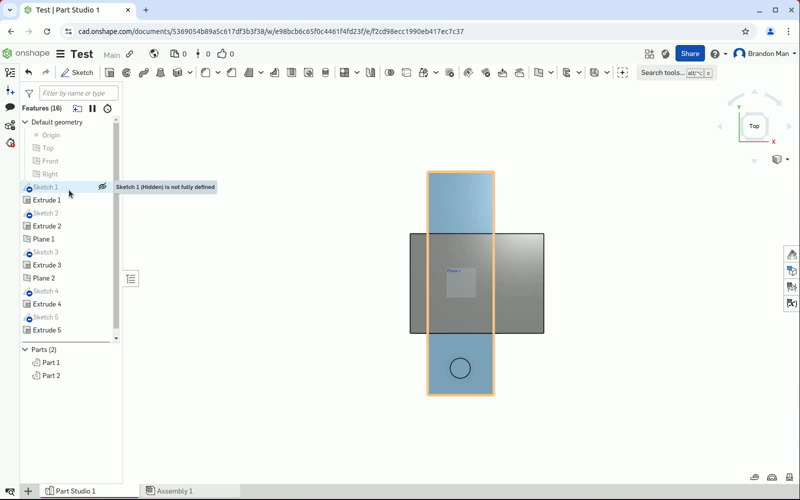
click(69, 189)
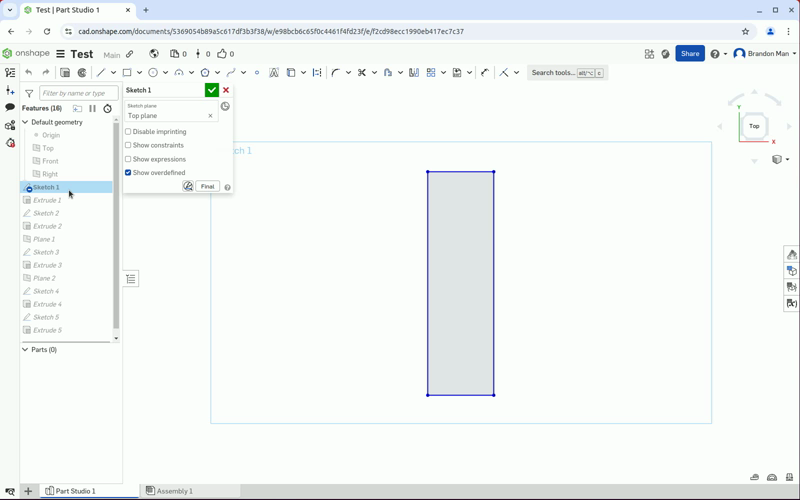
mouse_move(229, 92)
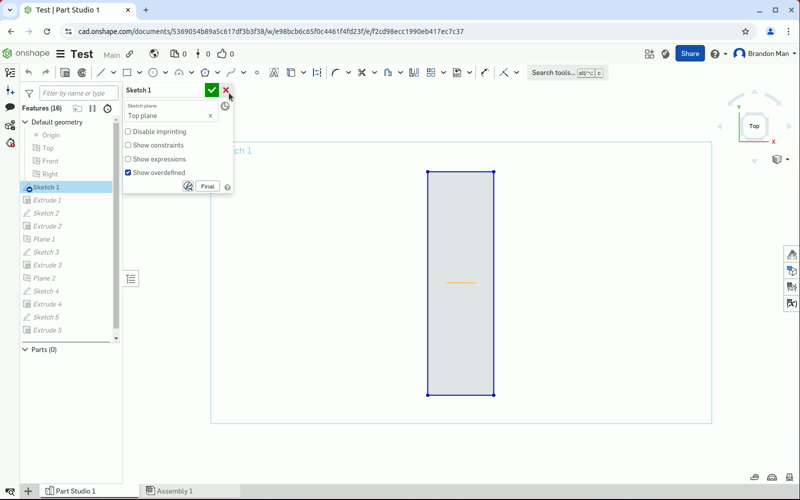
click(229, 92)
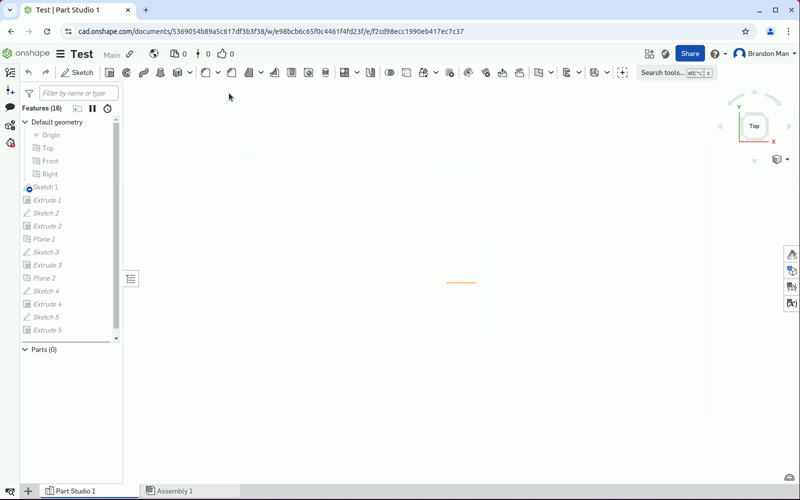
key(shift+s)
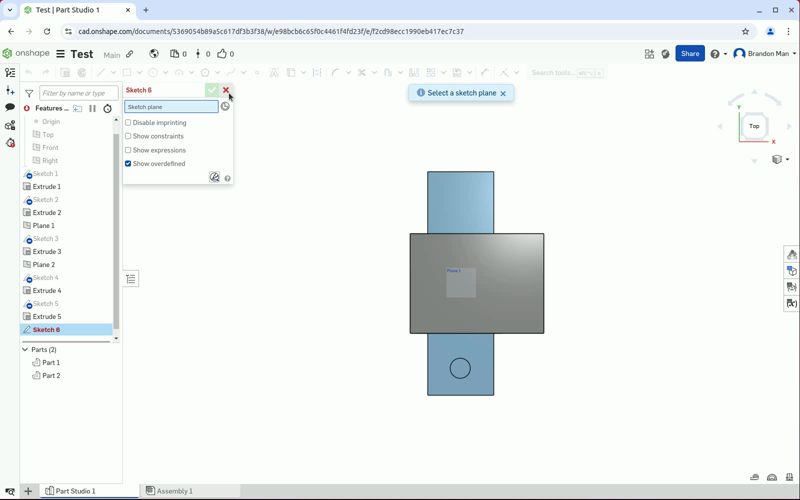
mouse_move(69, 267)
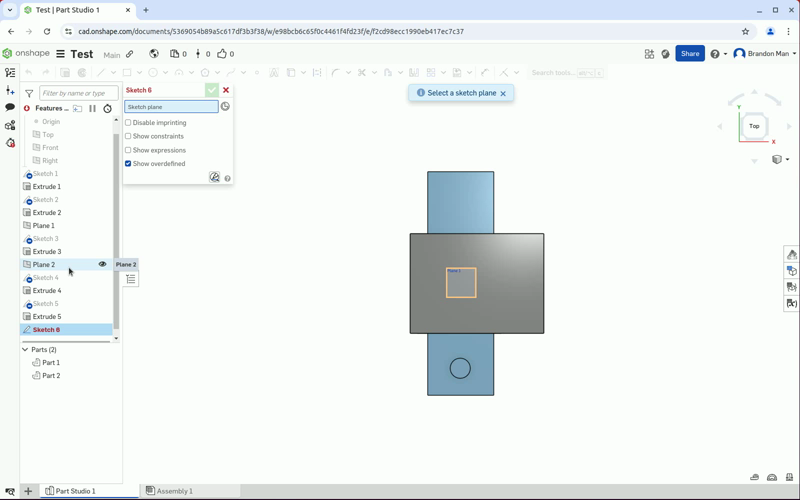
click(69, 267)
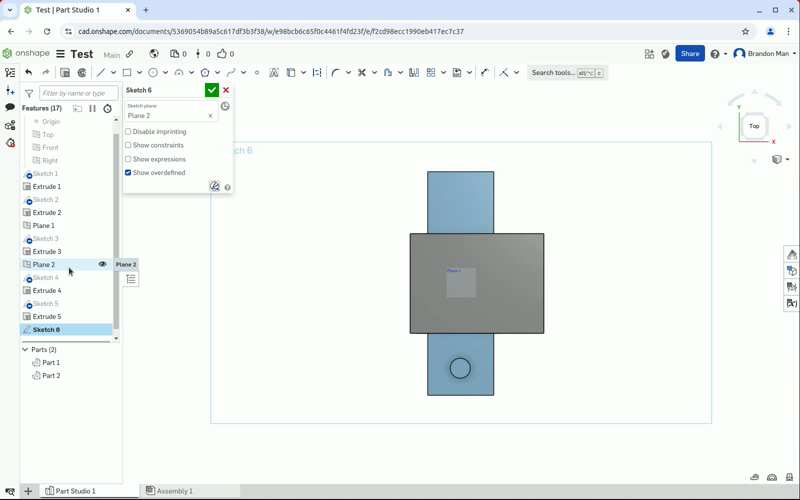
mouse_move(73, 352)
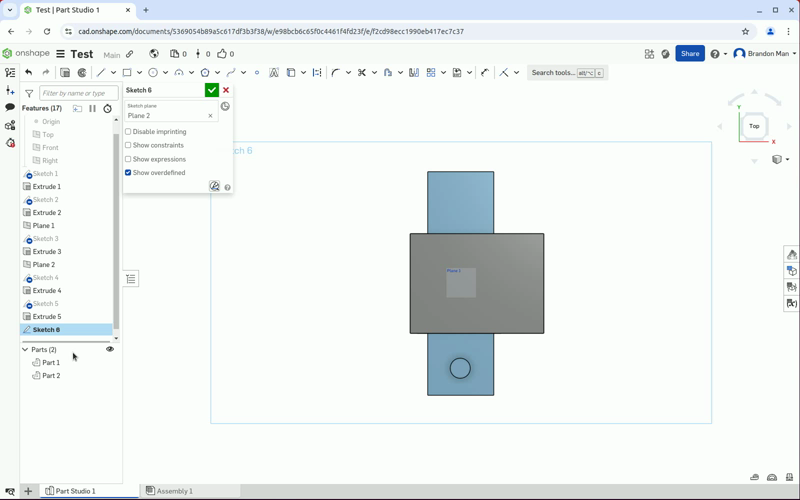
key(y)
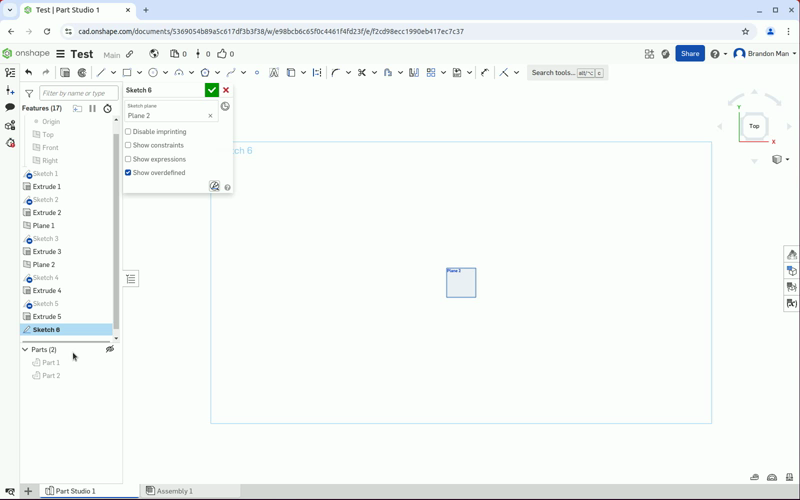
key(l)
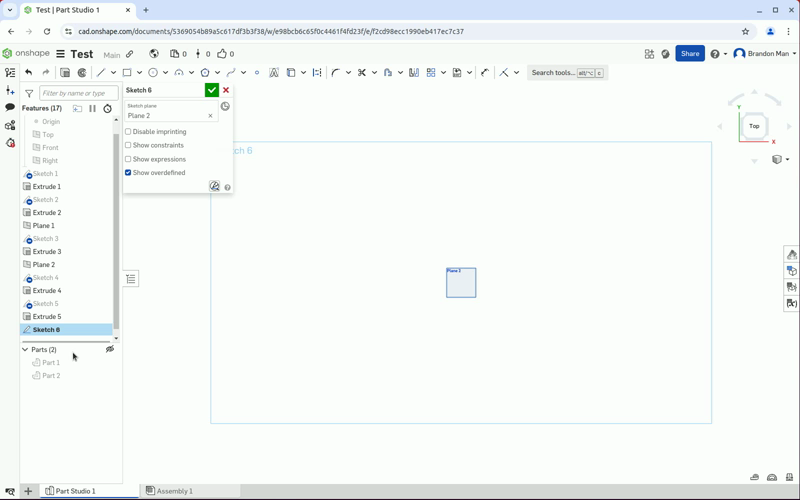
key_down(shift)
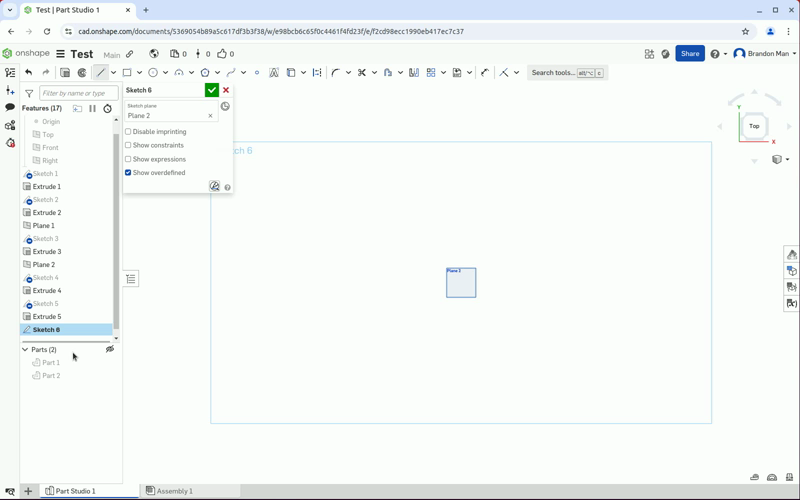
mouse_move(427, 232)
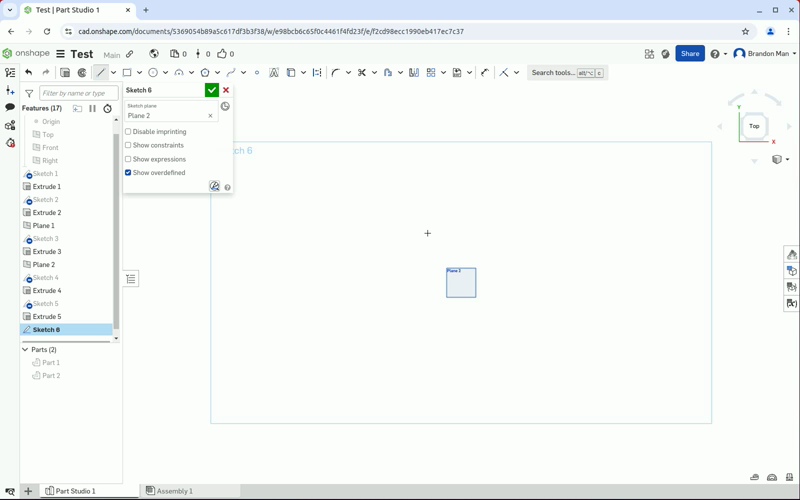
click(427, 232)
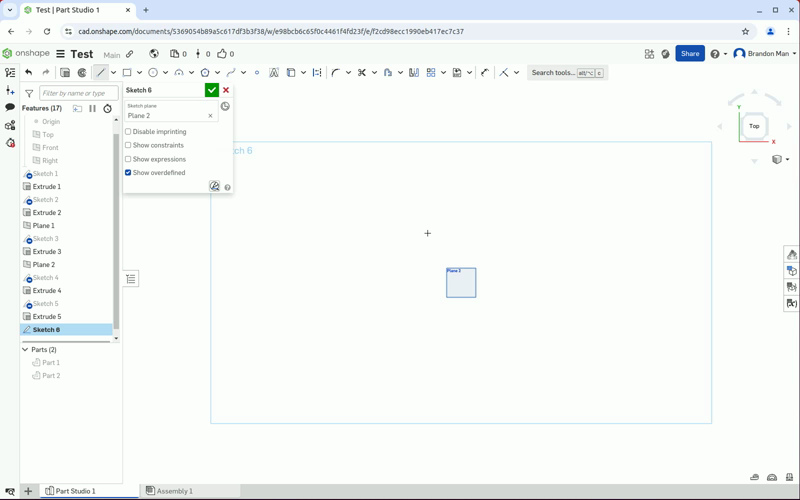
key_up(shift)
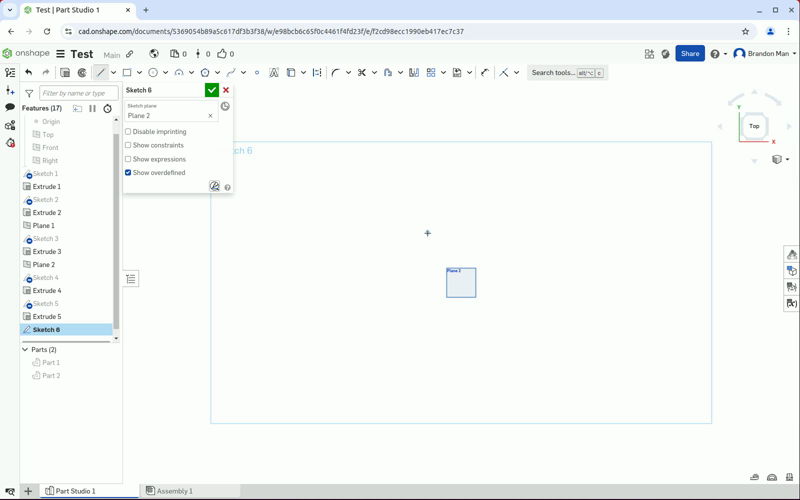
key_down(shift)
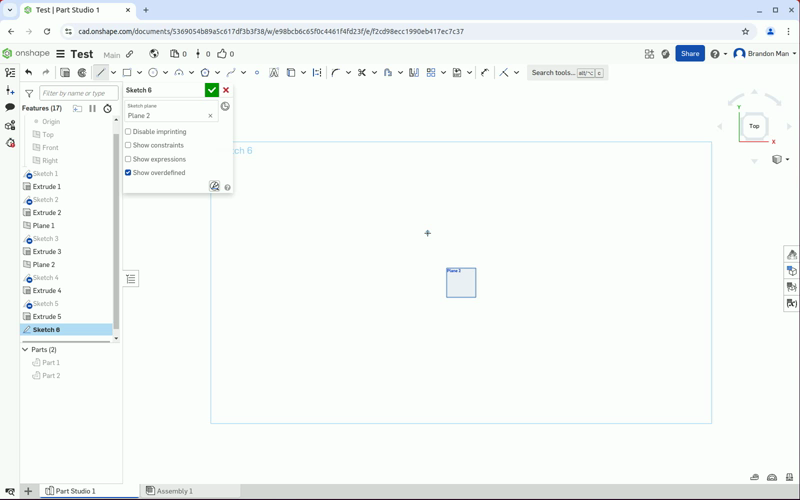
mouse_move(495, 232)
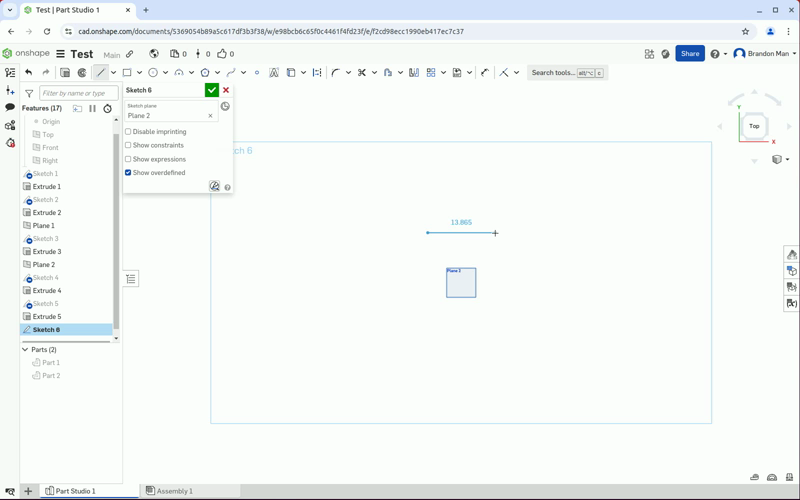
click(495, 232)
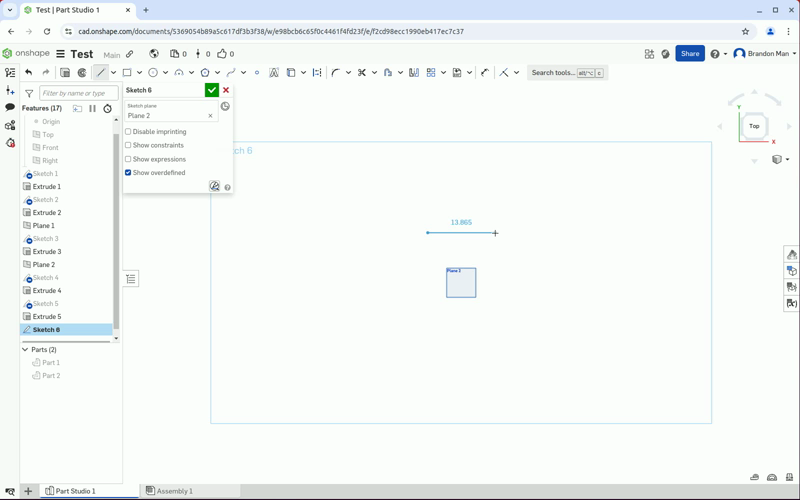
key_up(shift)
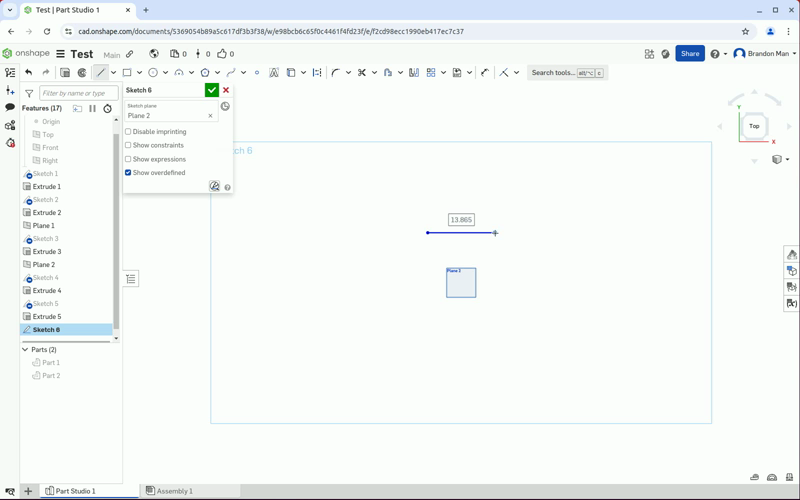
key_down(shift)
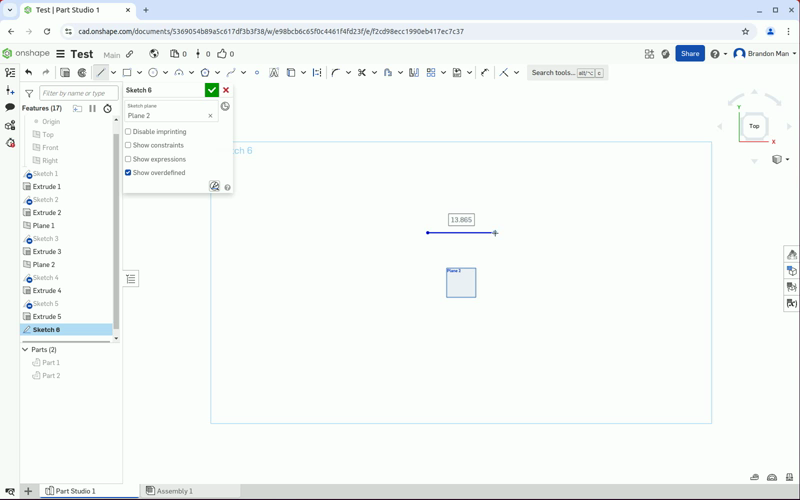
mouse_move(495, 169)
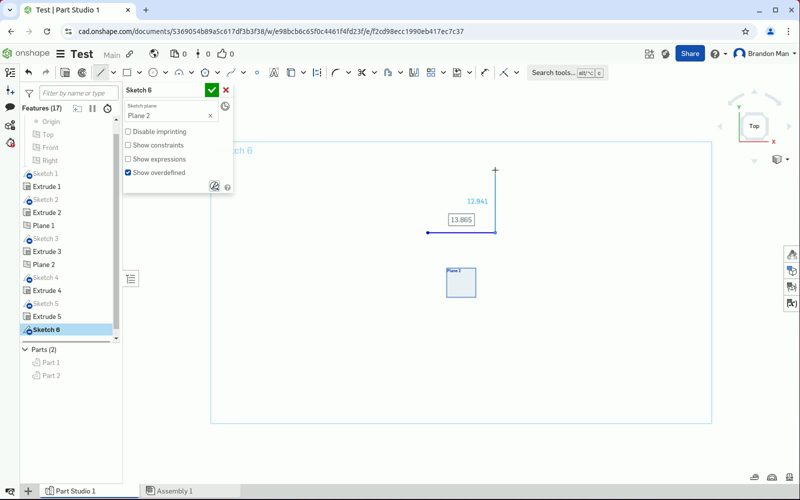
click(495, 169)
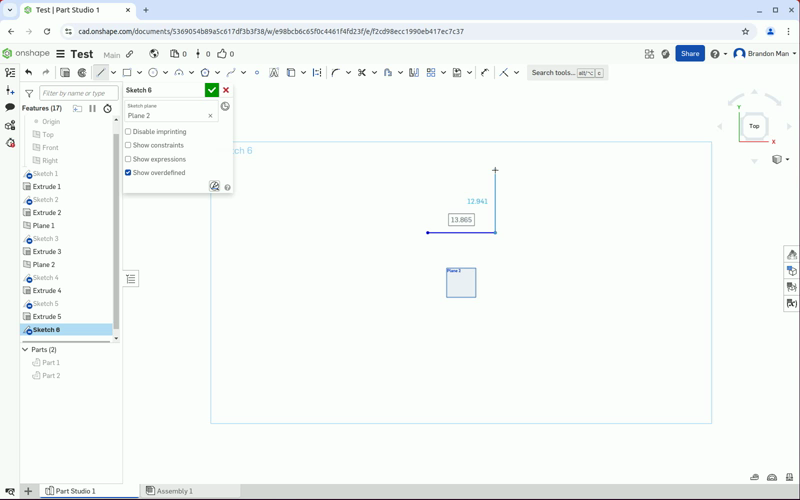
key_up(shift)
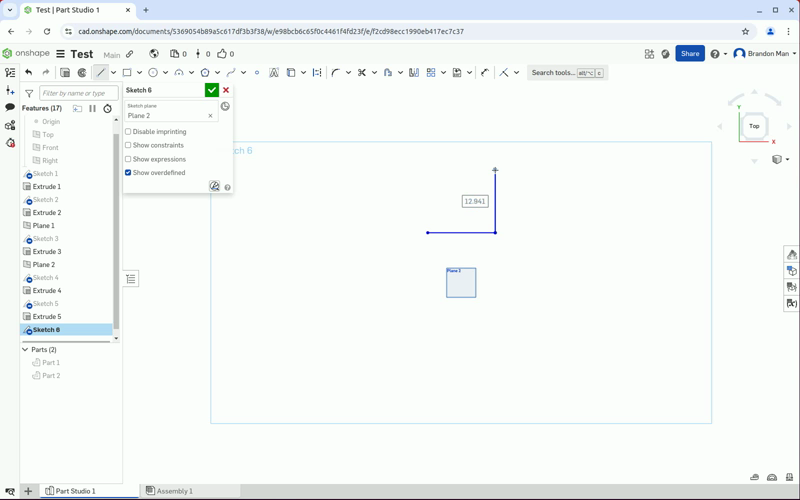
key_down(shift)
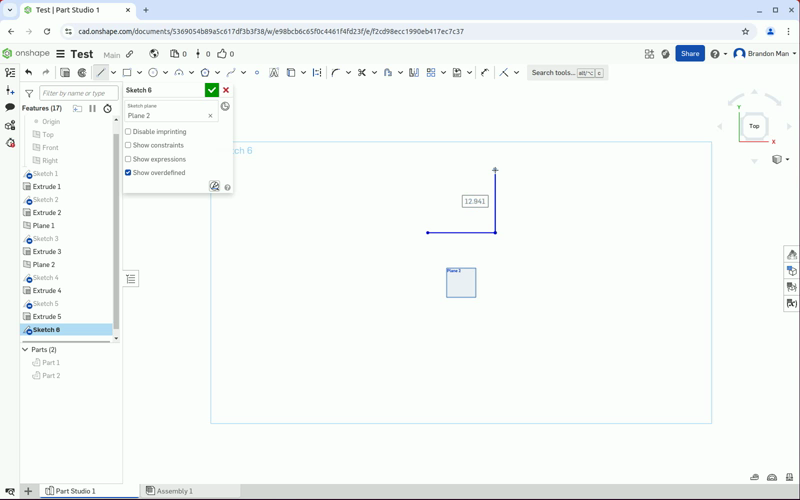
mouse_move(427, 169)
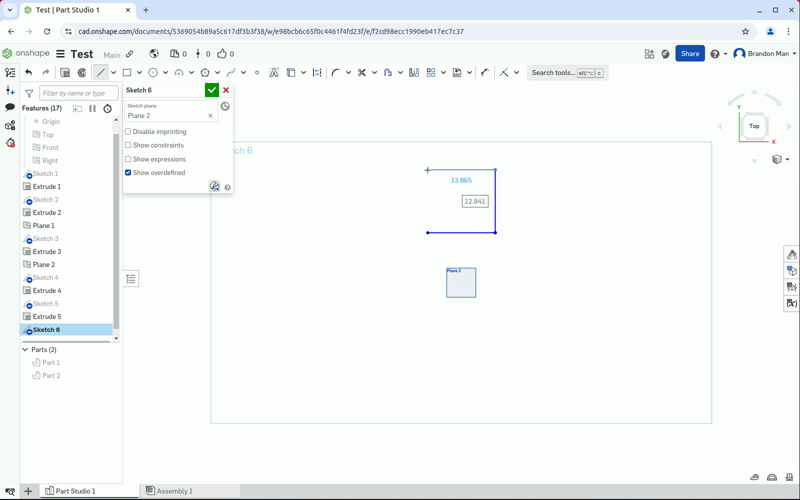
click(427, 169)
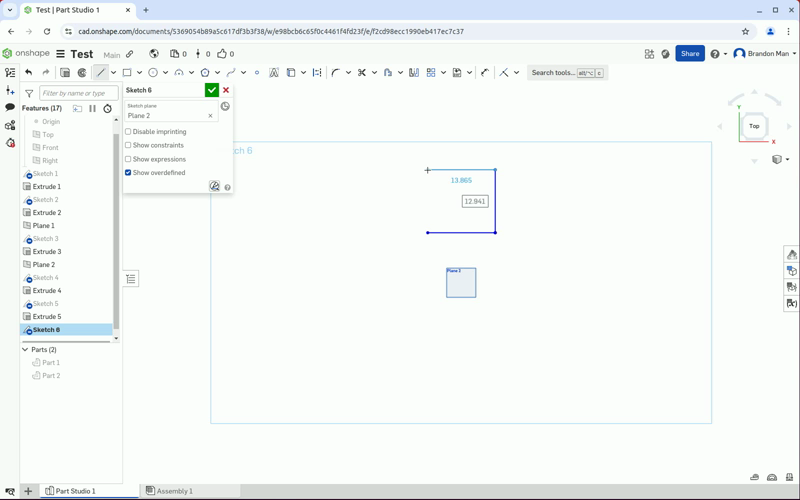
key_up(shift)
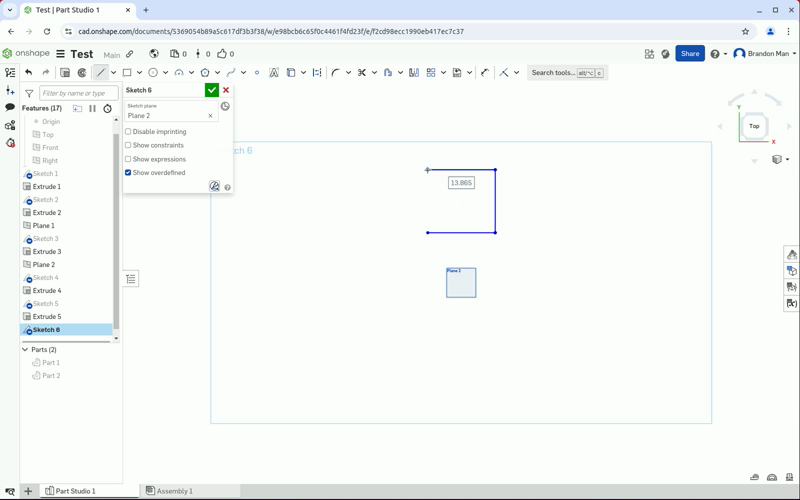
key_down(shift)
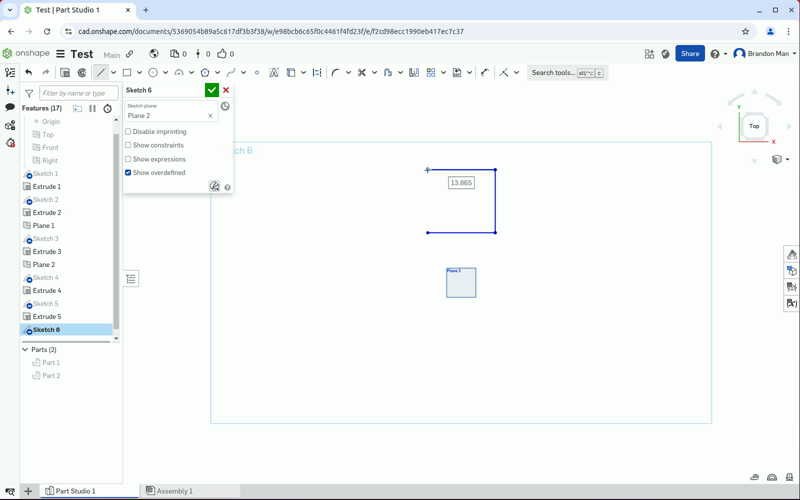
mouse_move(427, 232)
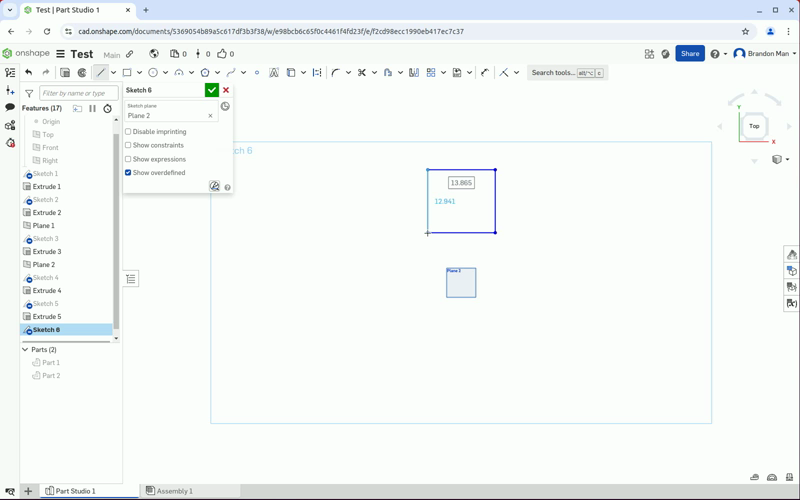
key_up(shift)
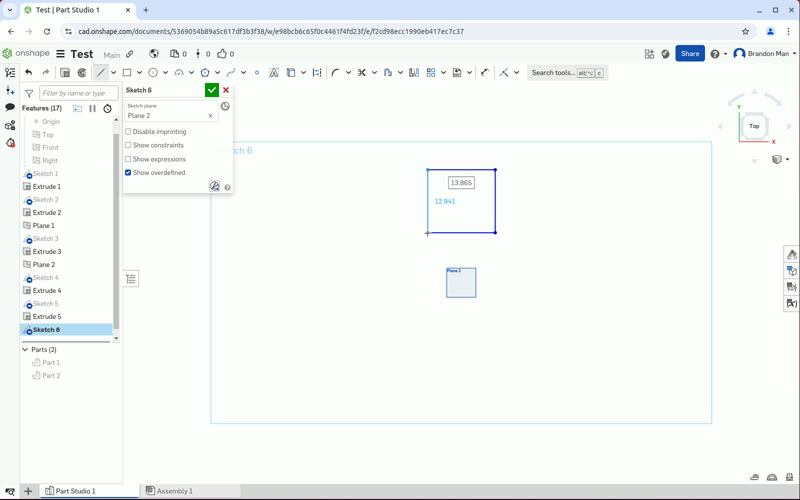
click(427, 232)
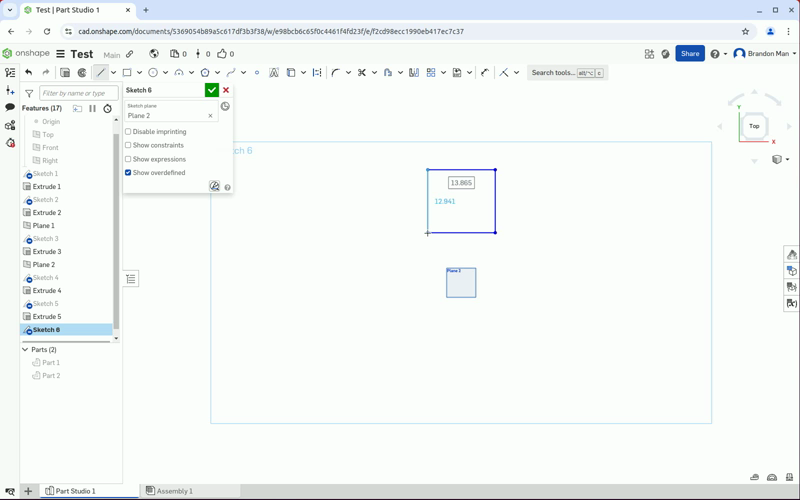
key(esc)
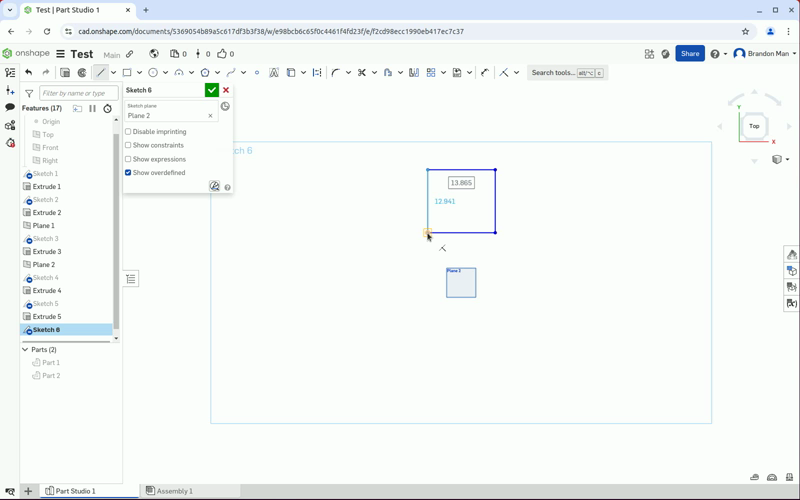
key(c)
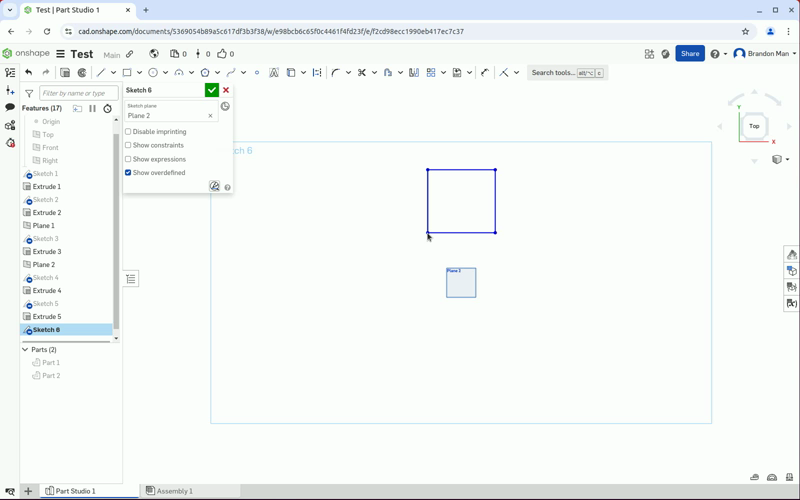
key_down(shift)
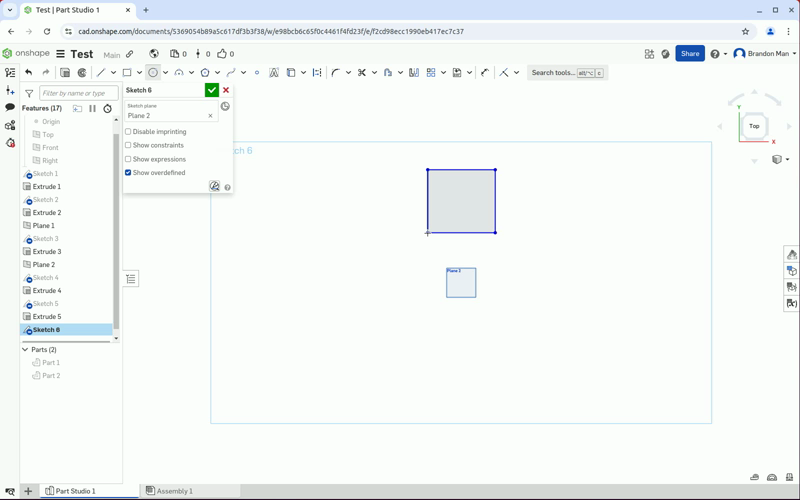
mouse_move(461, 196)
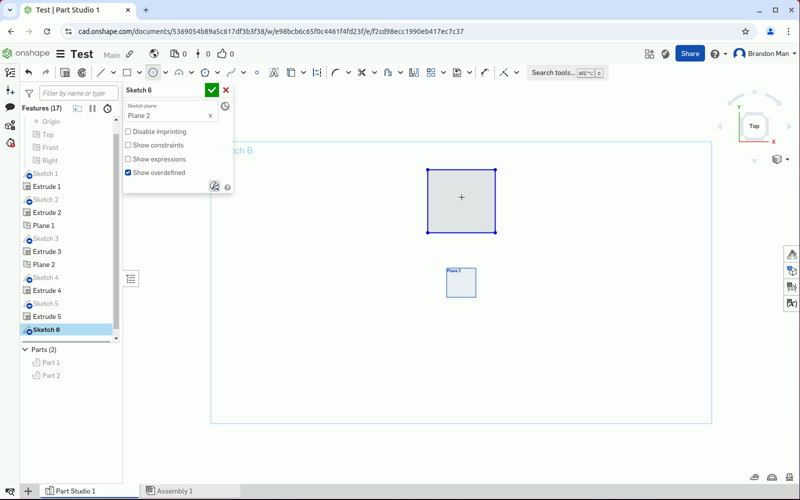
click(461, 196)
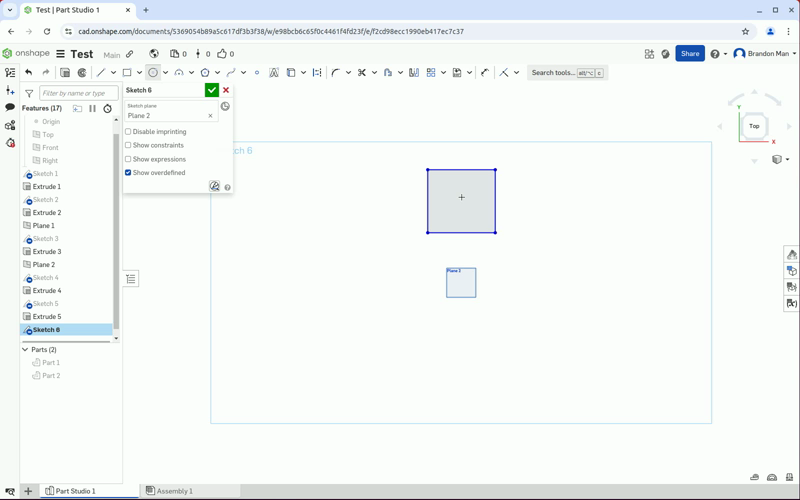
key_up(shift)
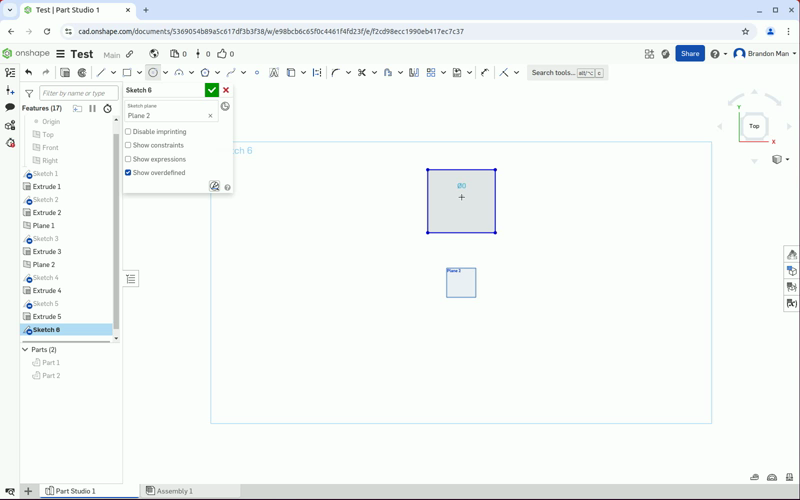
mouse_move(471, 196)
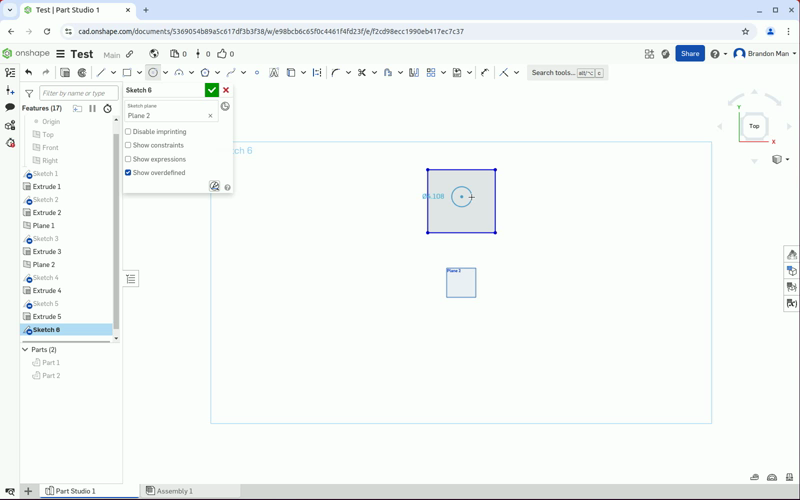
click(471, 196)
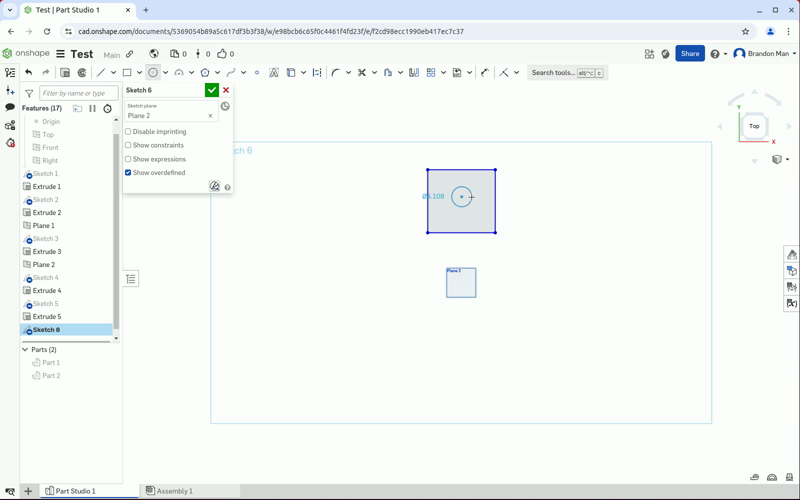
key(esc)
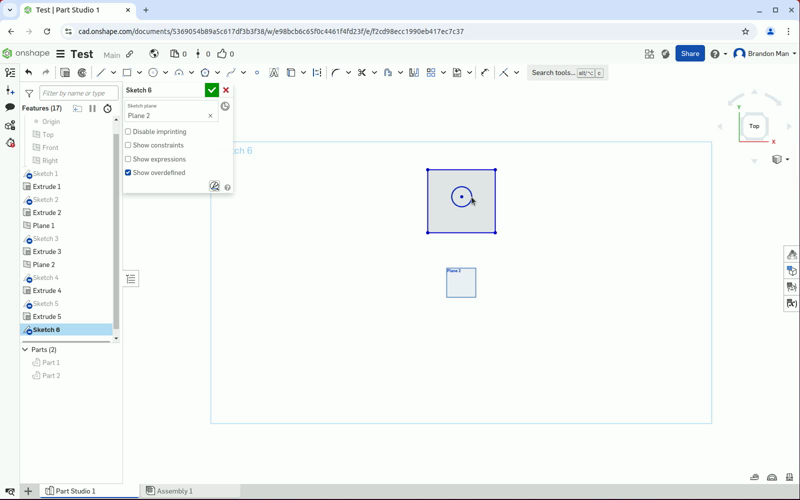
mouse_move(479, 220)
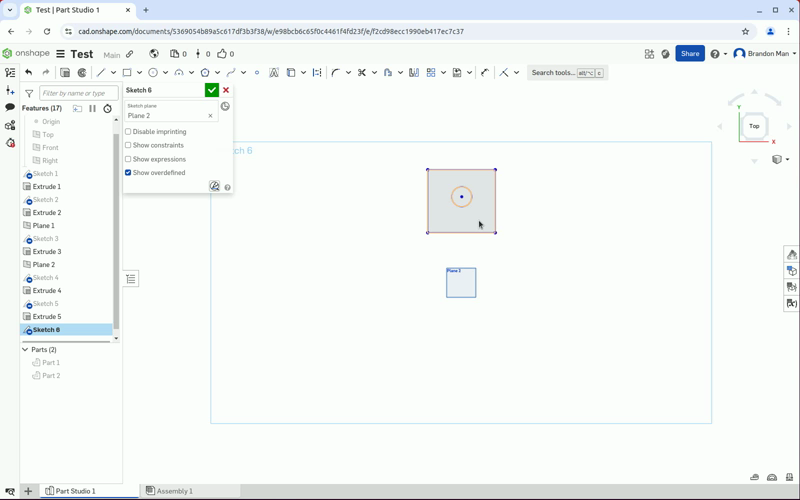
click(479, 220)
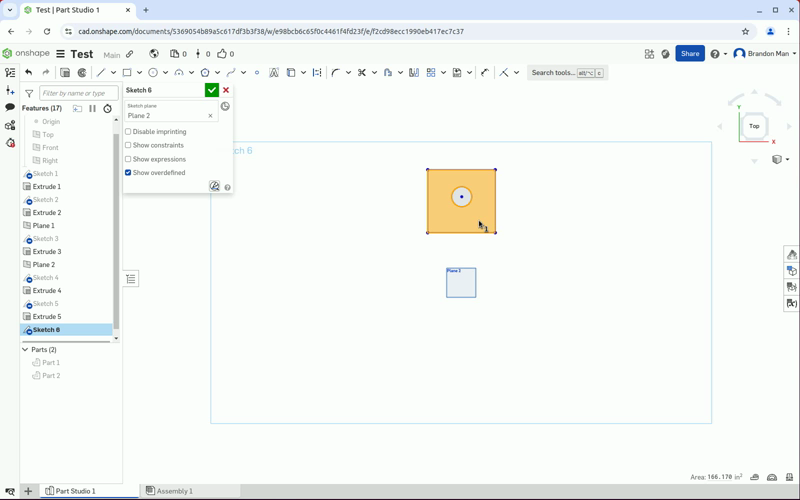
mouse_move(73, 352)
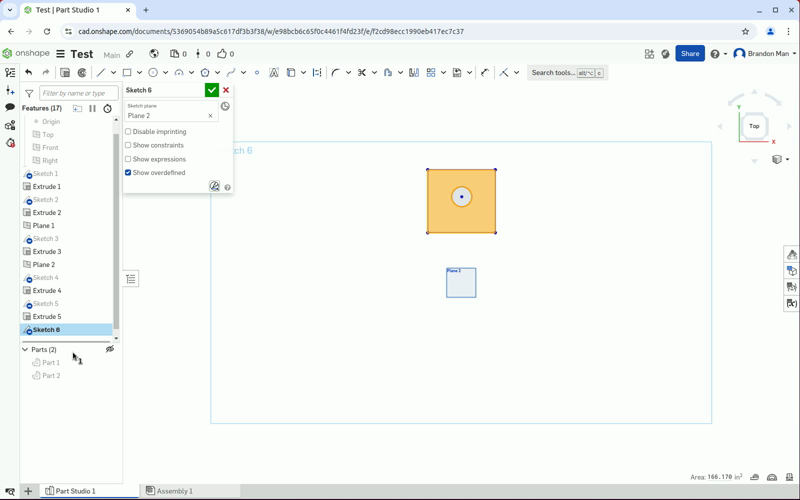
key(shift+y)
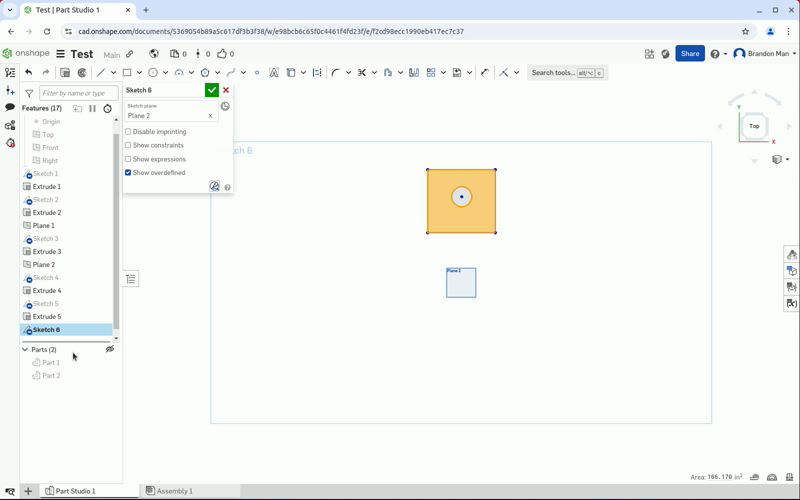
key(shift+e)
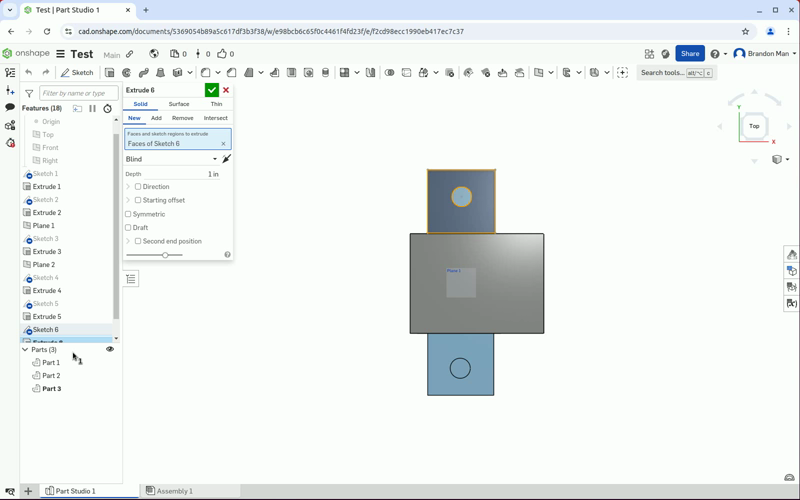
mouse_move(143, 106)
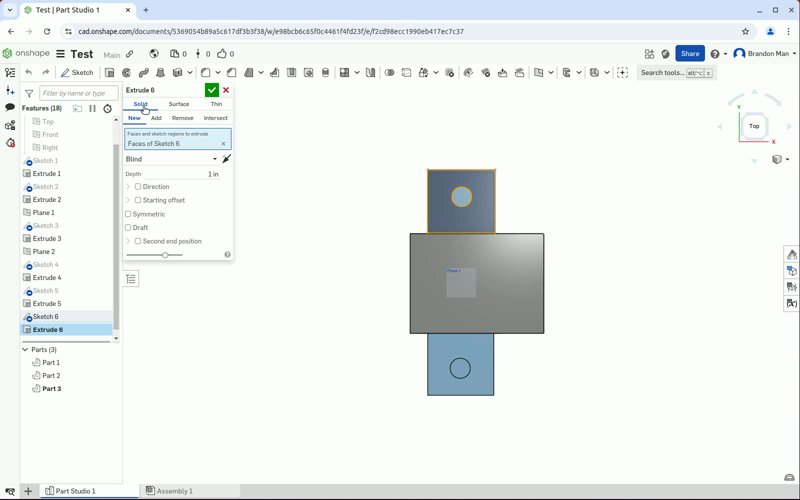
click(143, 106)
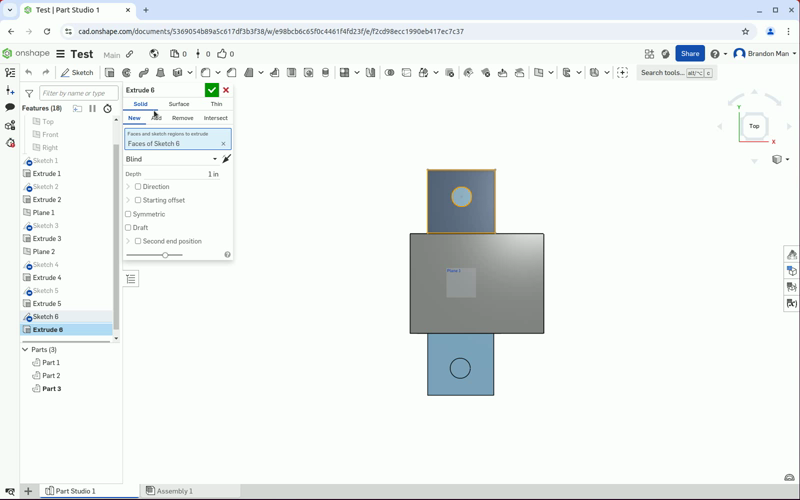
mouse_move(186, 120)
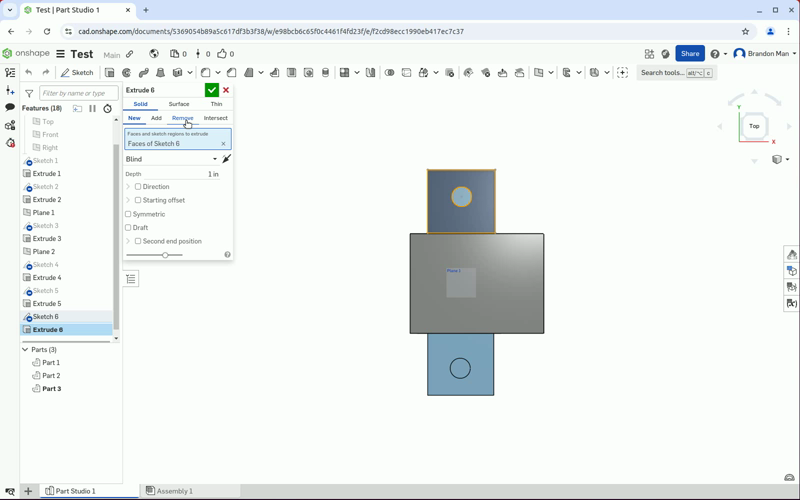
click(186, 120)
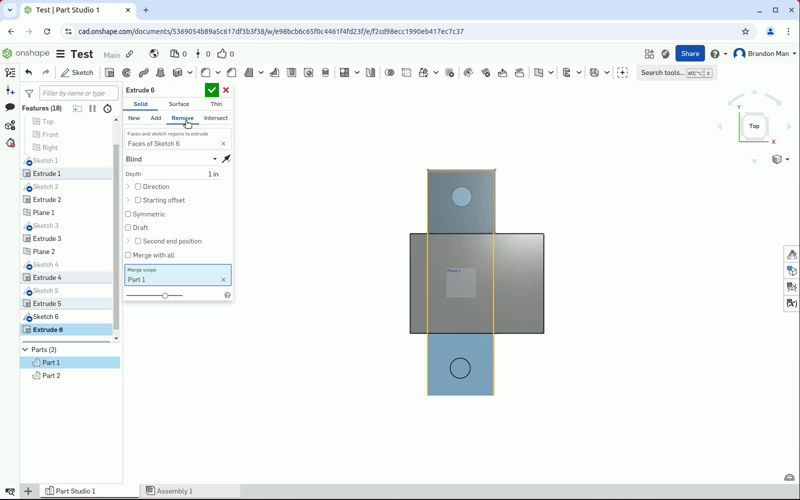
key(tab, 4)
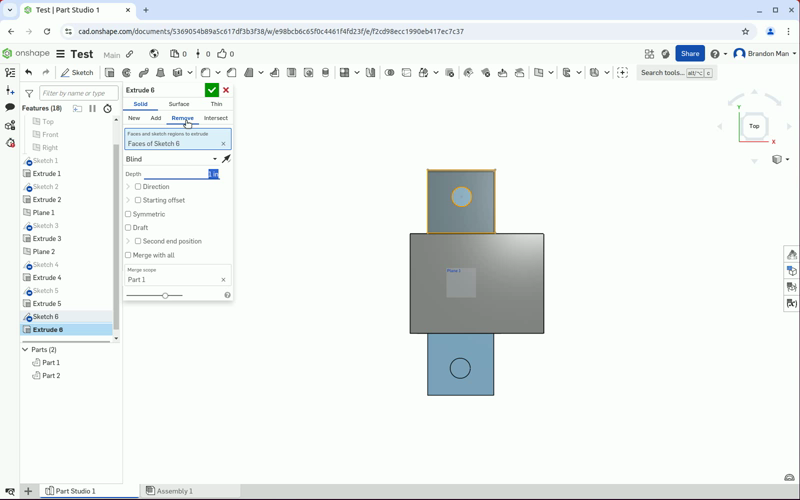
text(4.092)
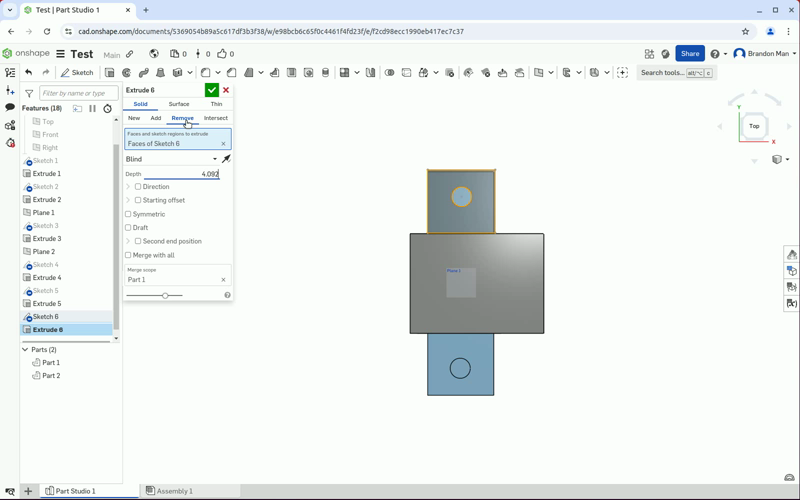
key(tab, 6)
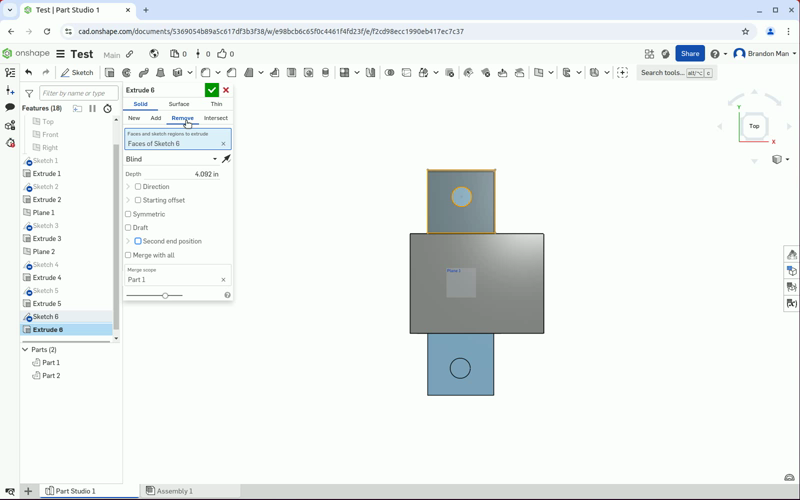
key(space)
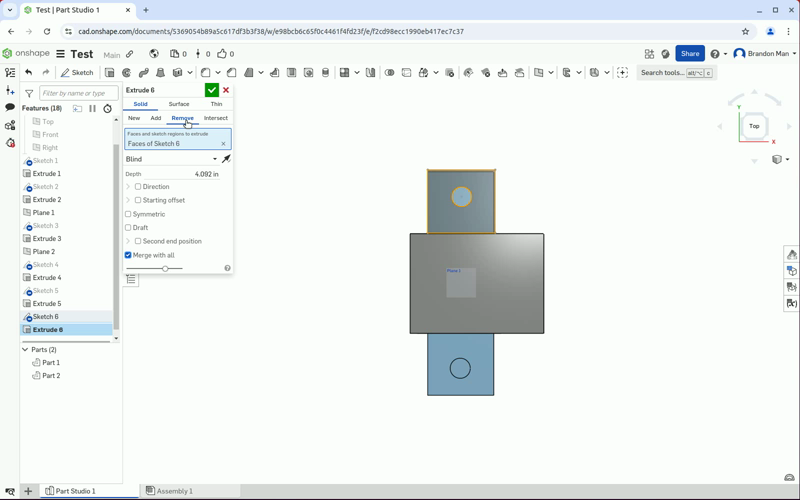
key(enter)
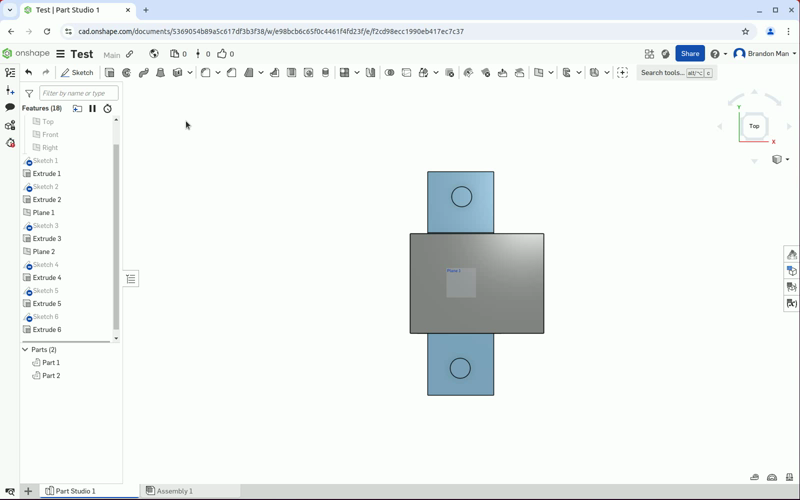
key(shift+h)
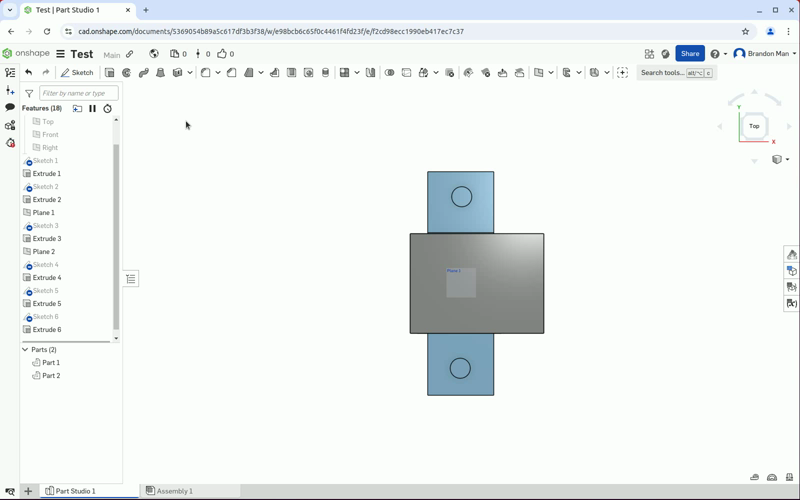
key(shift+h)
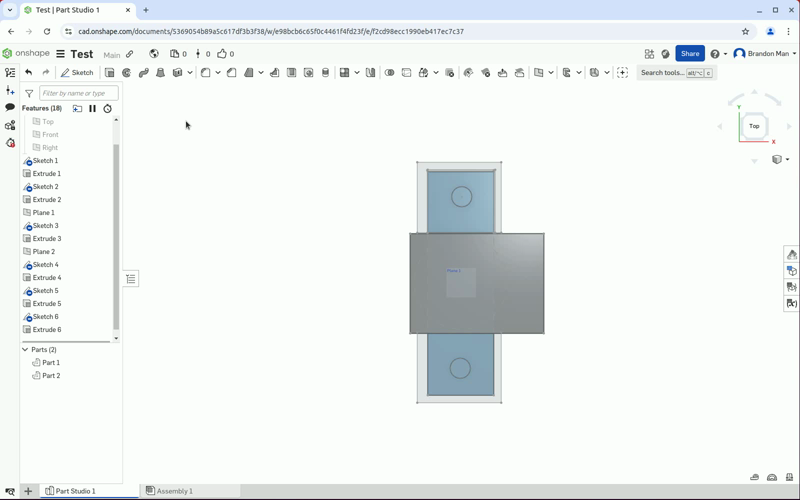
key(shift+7)
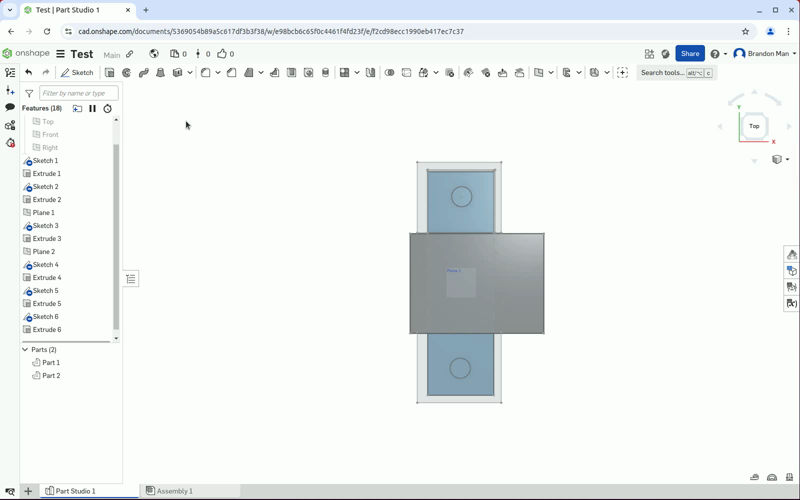
key(up, 3)
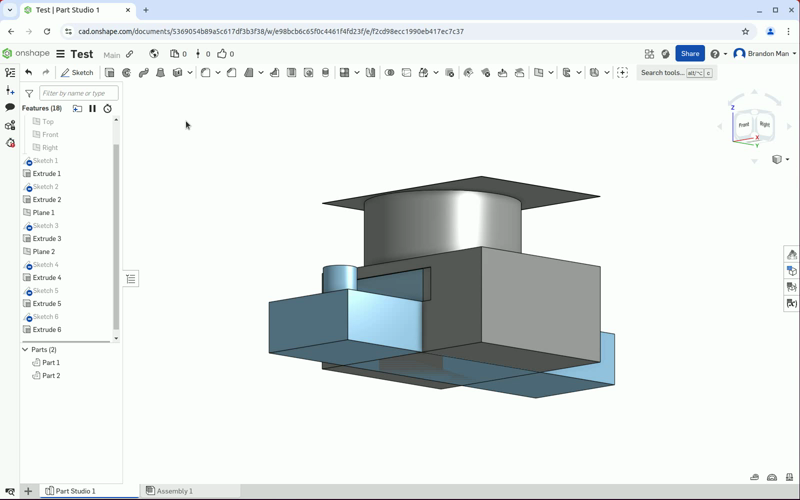
key(left, 3)
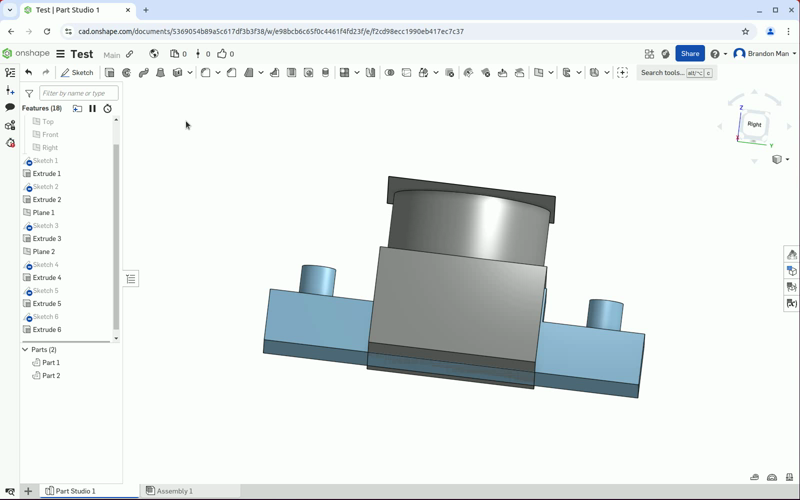
key(right, 3)
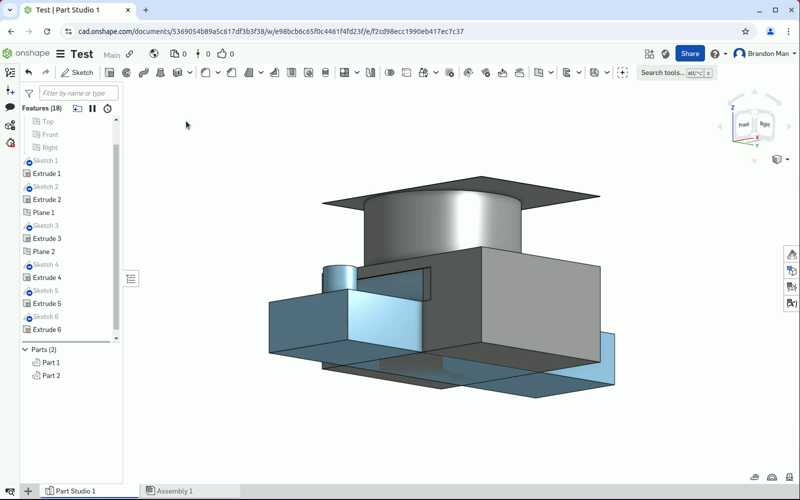
key(down, 3)
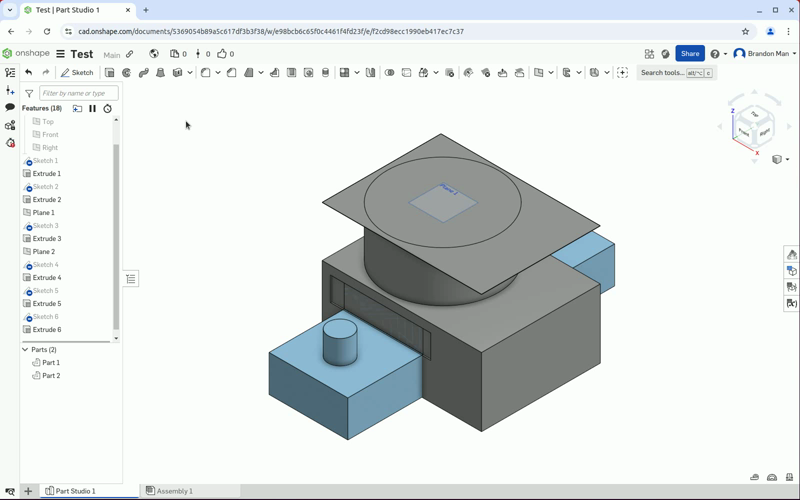
mouse_move(69, 163)
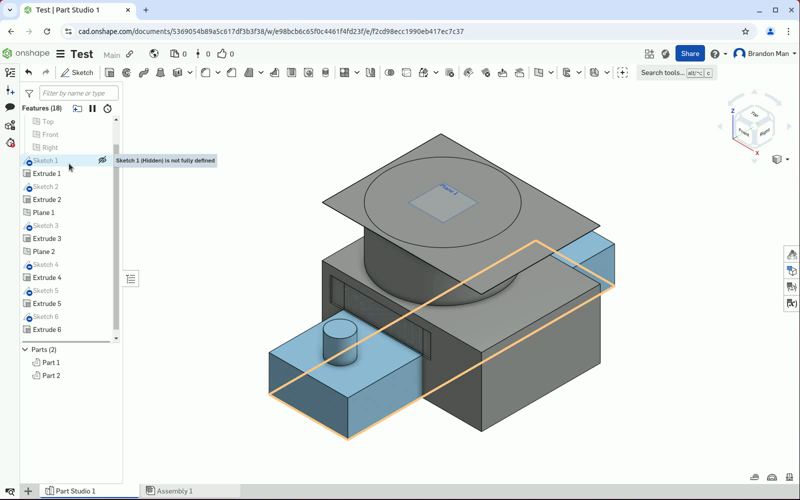
click(69, 163)